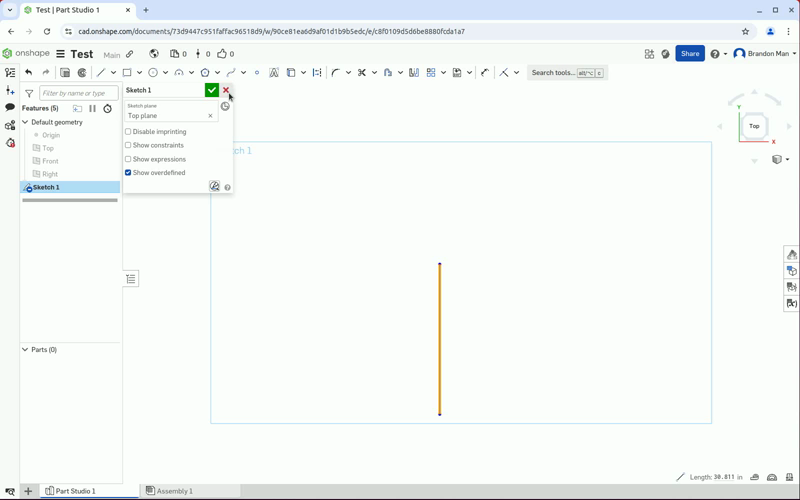
key(shift+h)
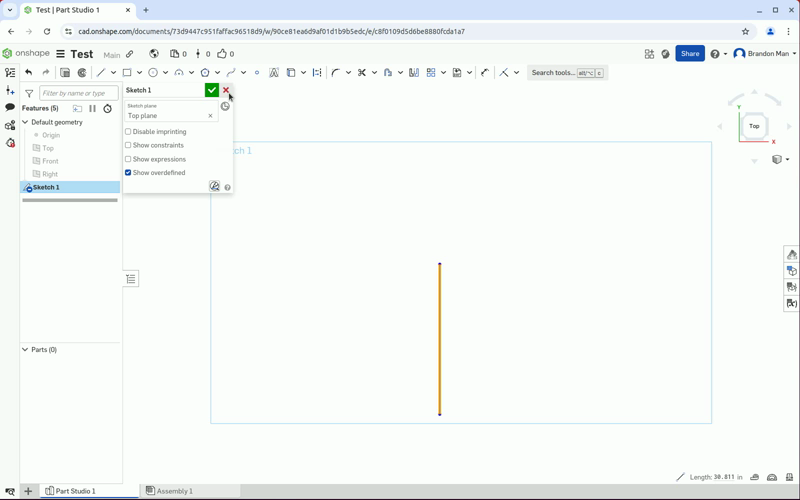
mouse_move(73, 352)
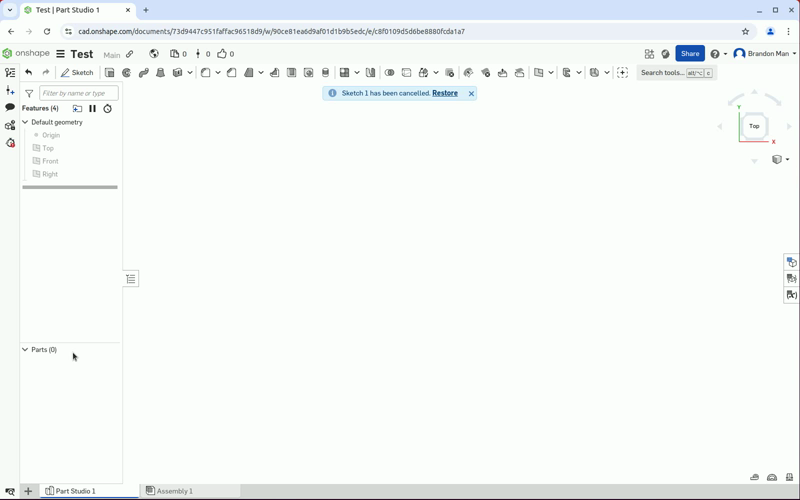
key(y)
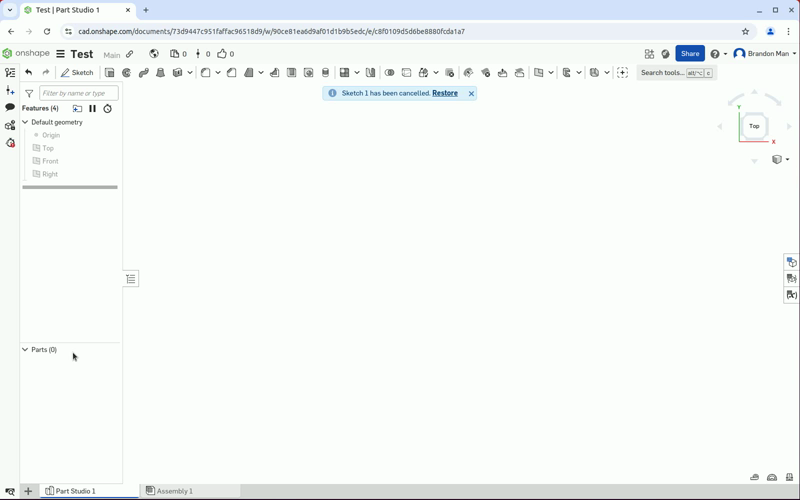
key(shift+p)
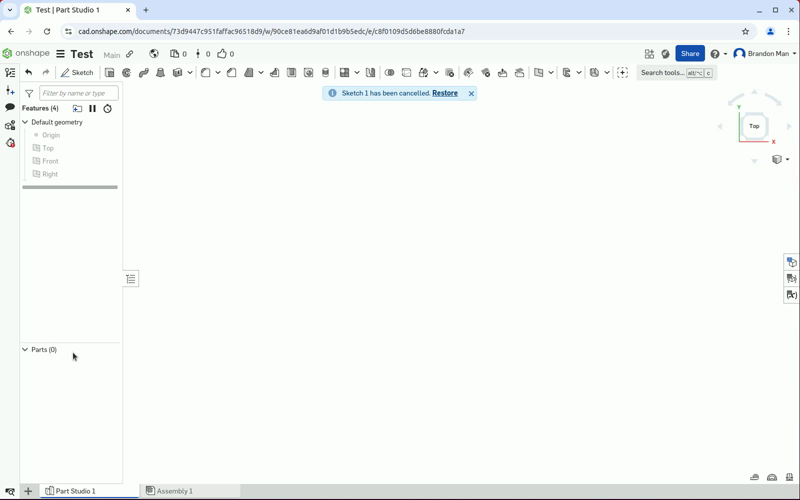
key(space)
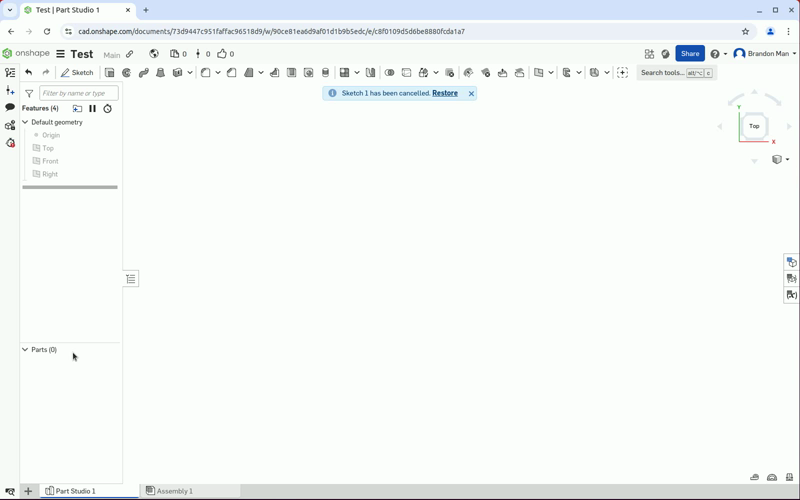
key_down(shift)
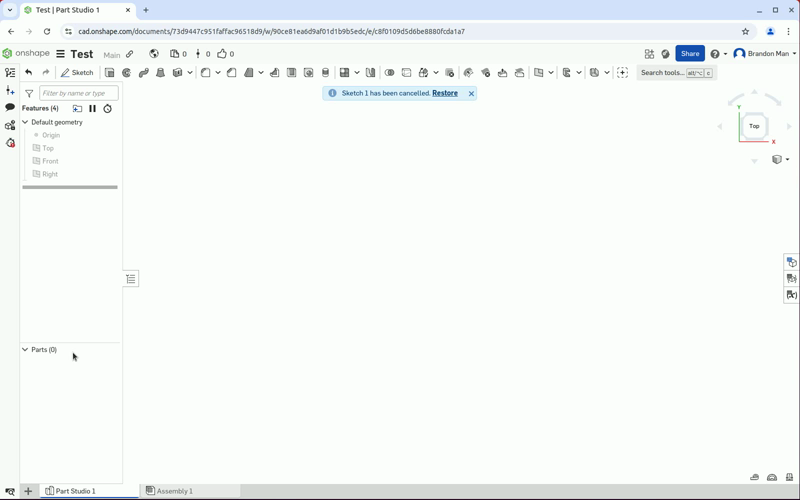
key(up)
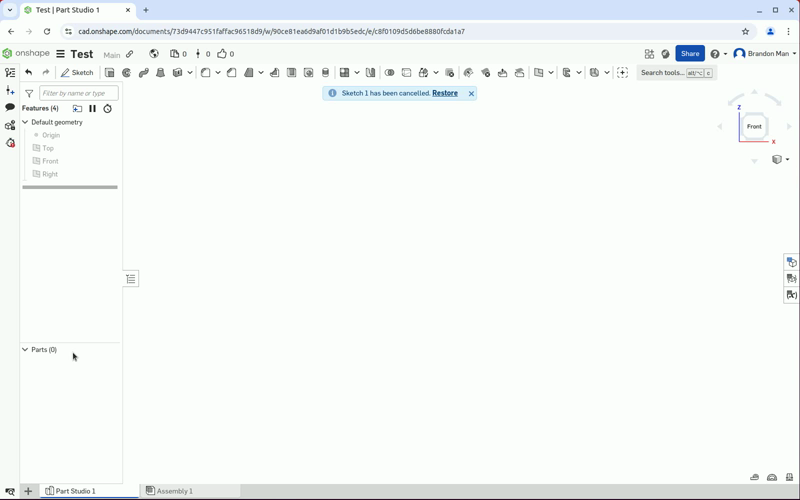
key_up(shift)
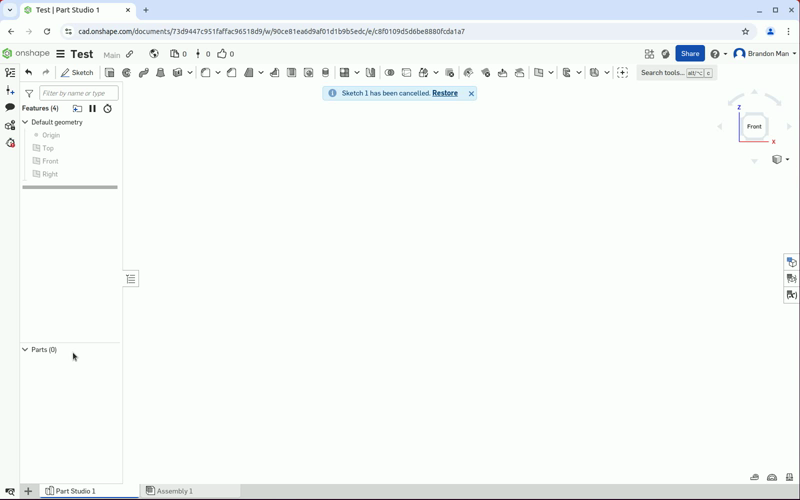
mouse_move(73, 352)
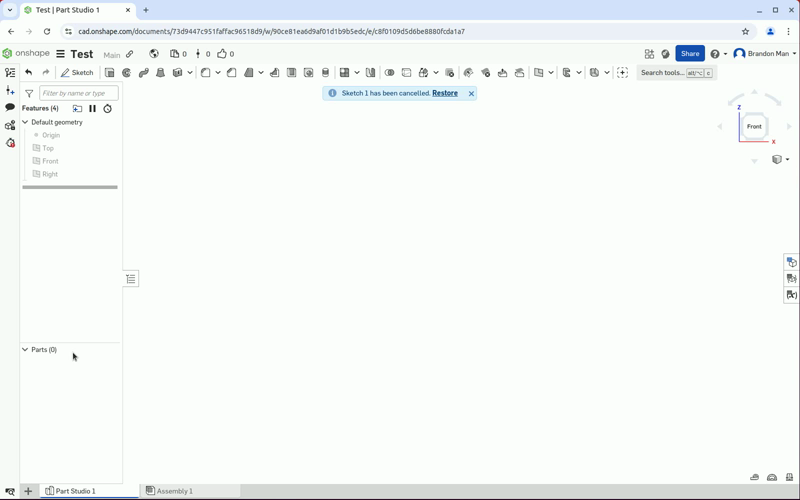
key(shift+y)
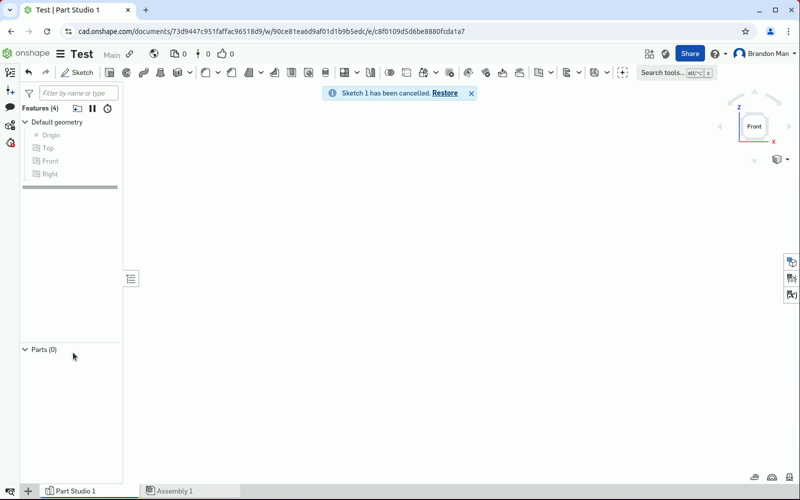
key(shift+s)
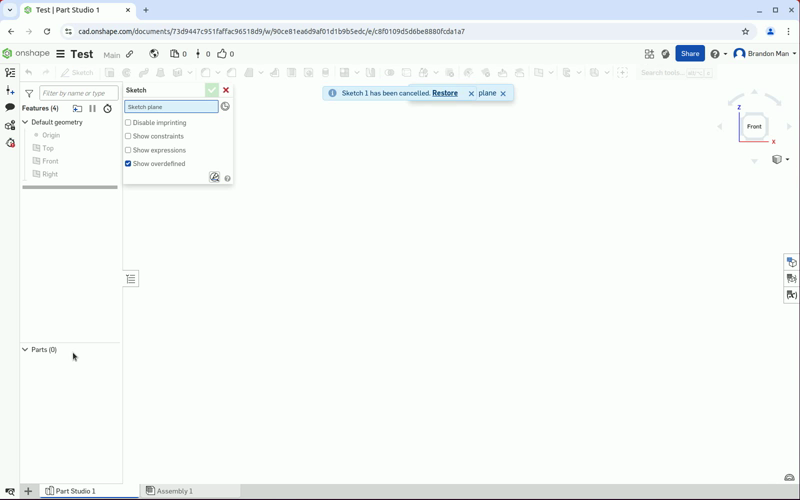
mouse_move(73, 163)
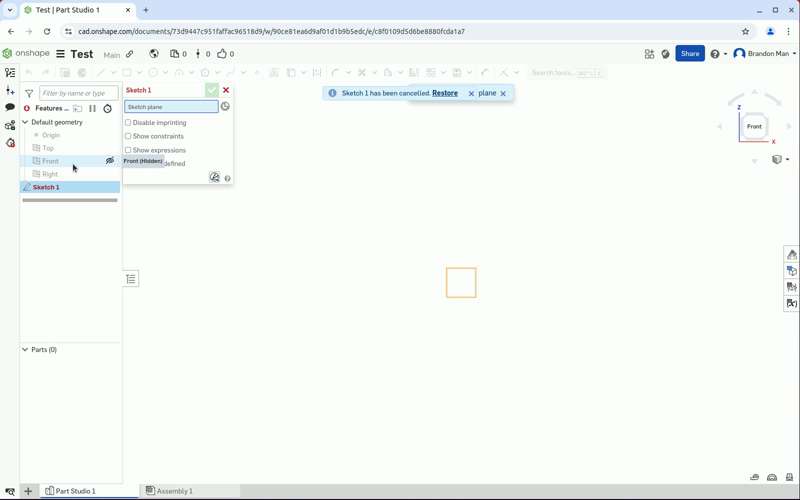
click(73, 163)
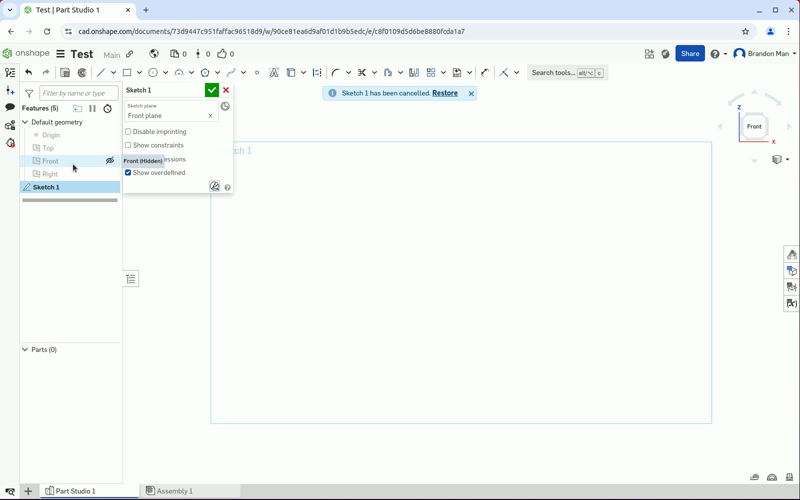
mouse_move(73, 352)
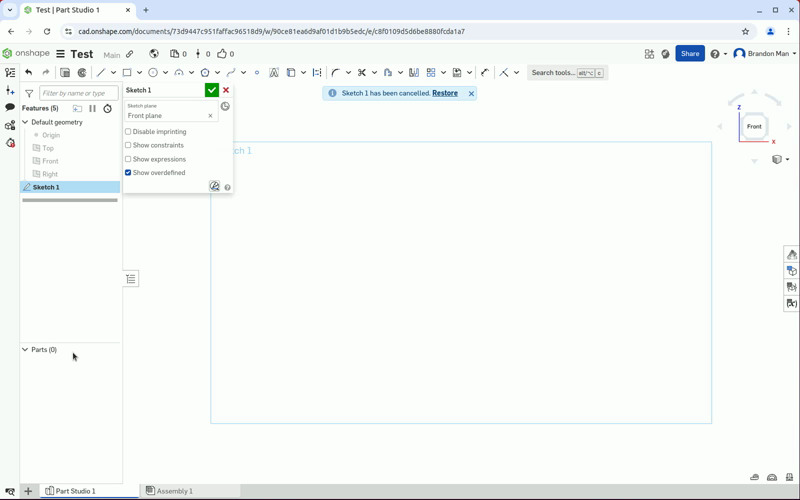
key(y)
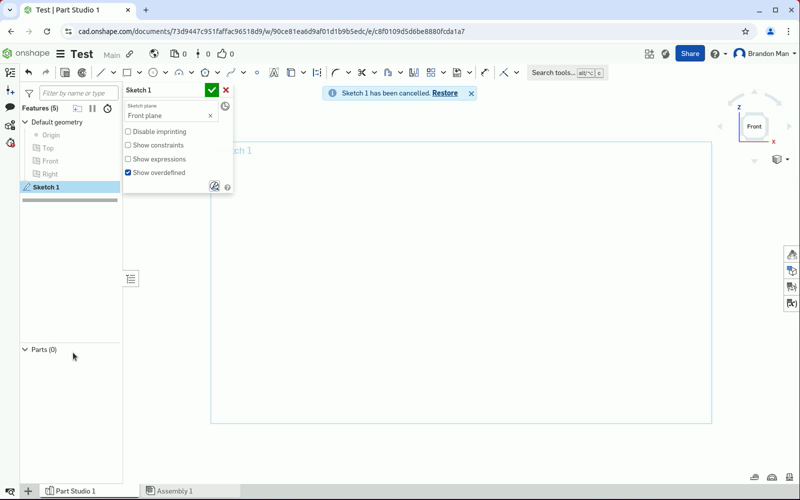
key(a)
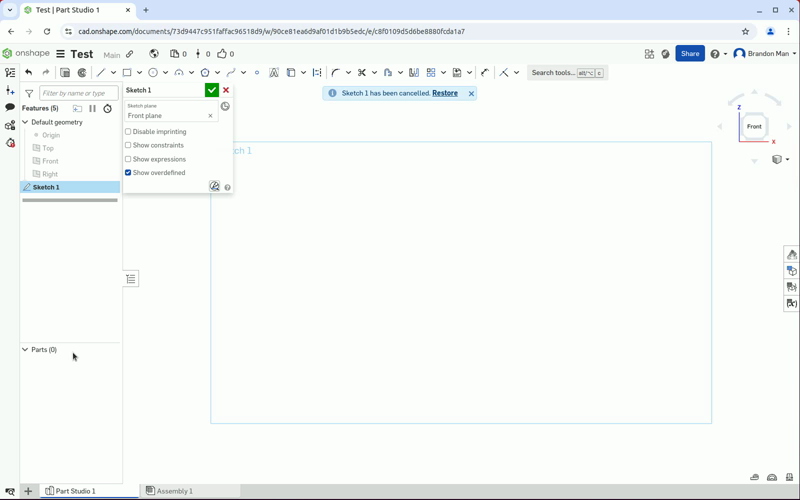
key_down(shift)
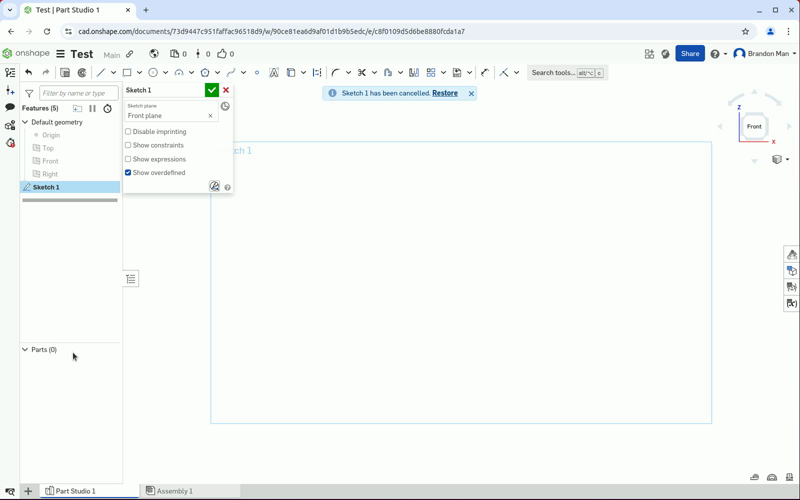
mouse_move(464, 243)
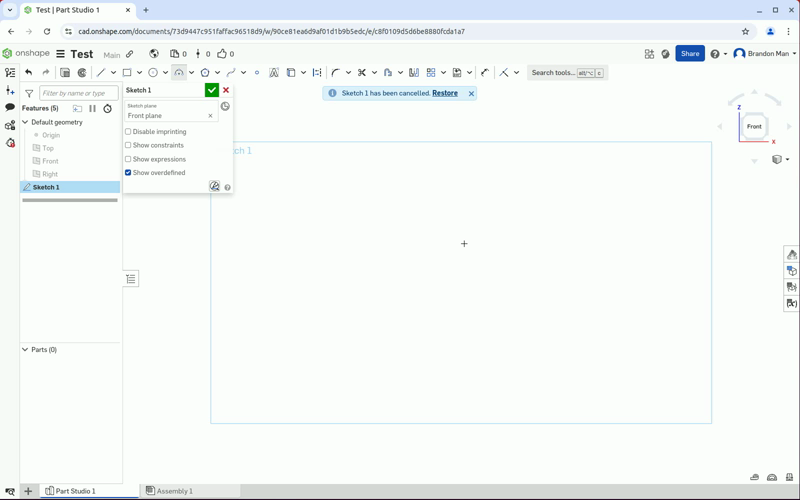
click(464, 243)
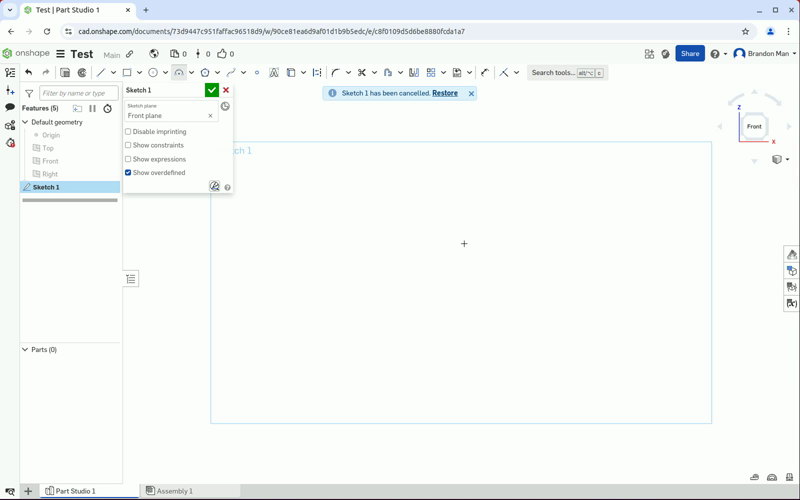
key_up(shift)
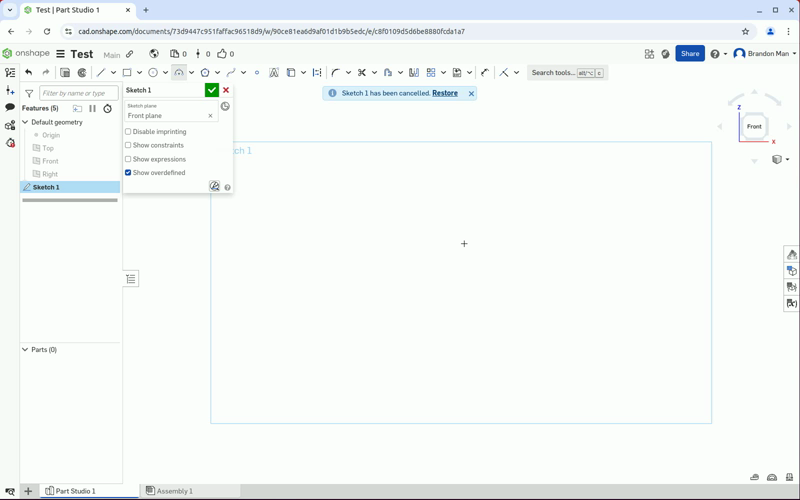
key_down(shift)
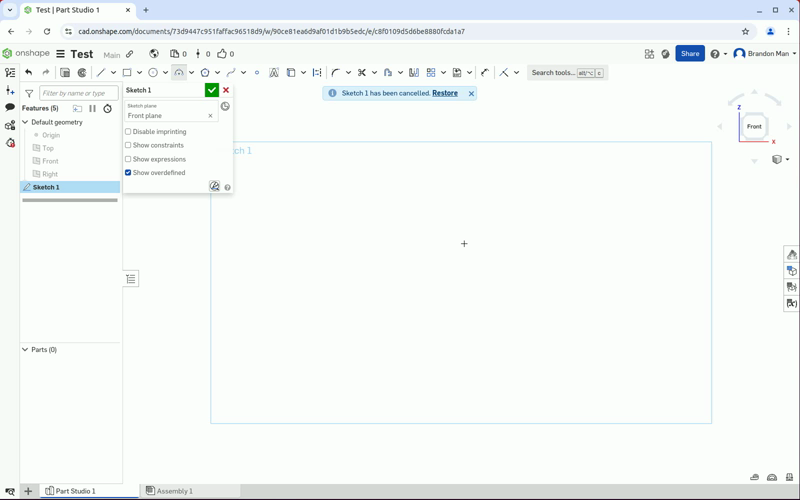
mouse_move(500, 279)
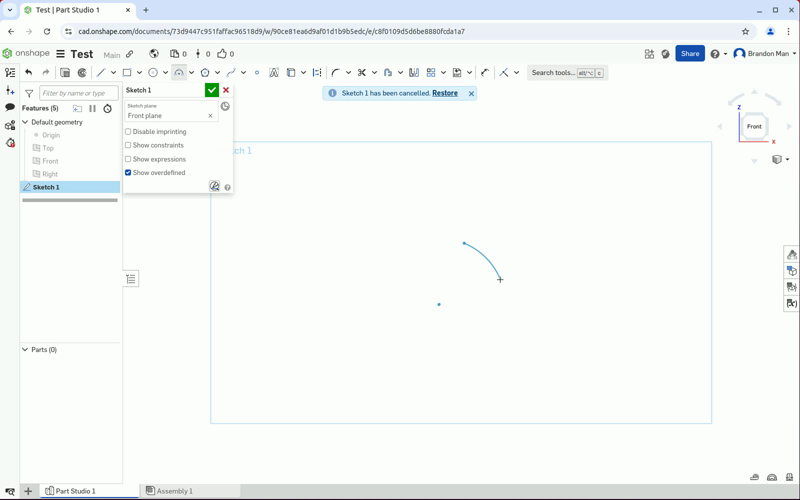
click(500, 279)
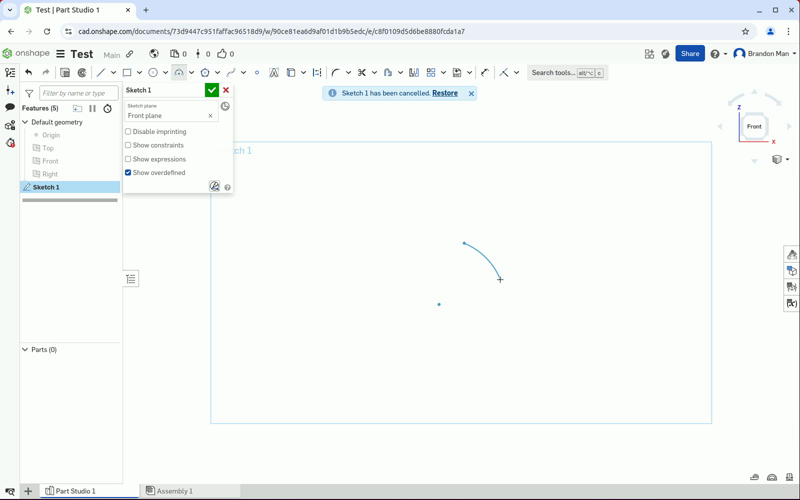
mouse_move(489, 254)
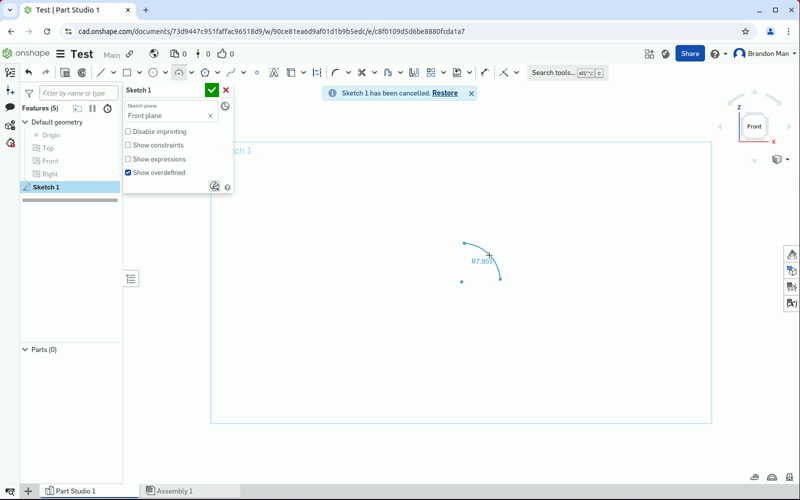
click(489, 254)
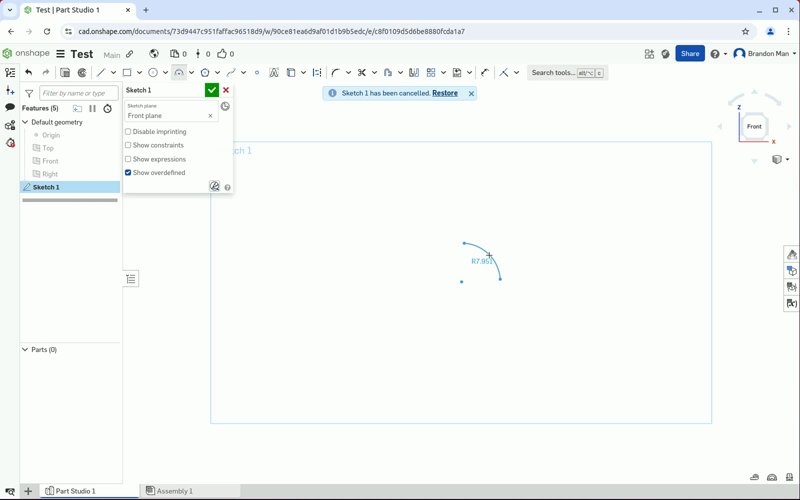
key_up(shift)
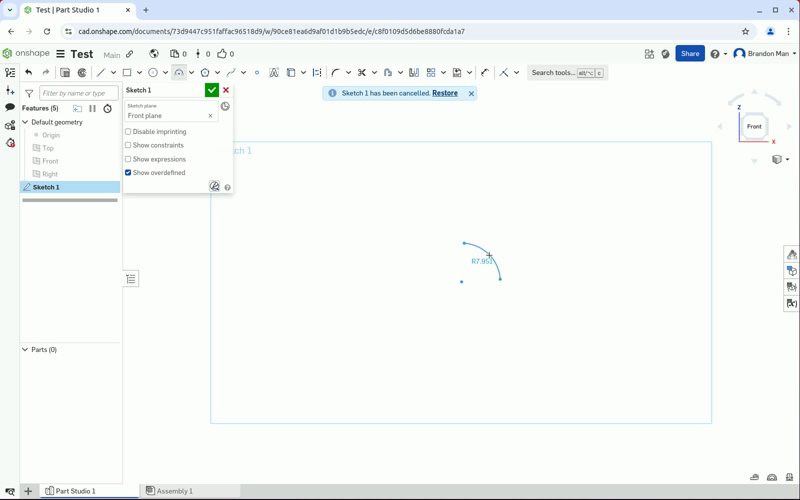
key(esc)
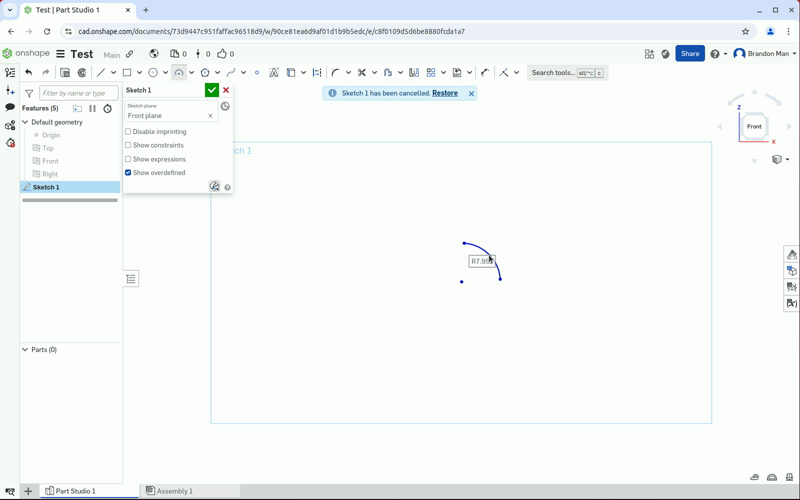
key(l)
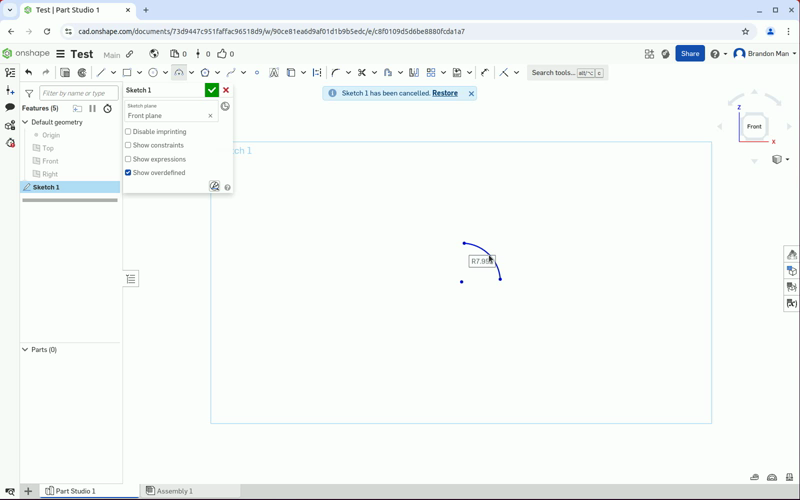
mouse_move(500, 279)
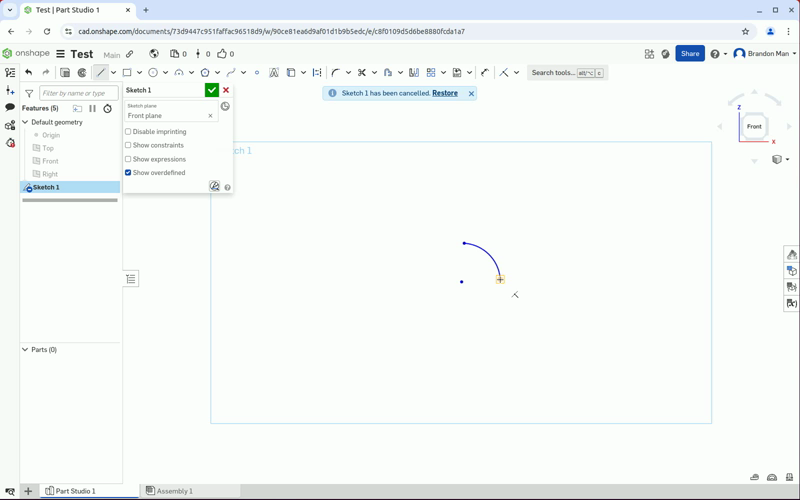
click(500, 279)
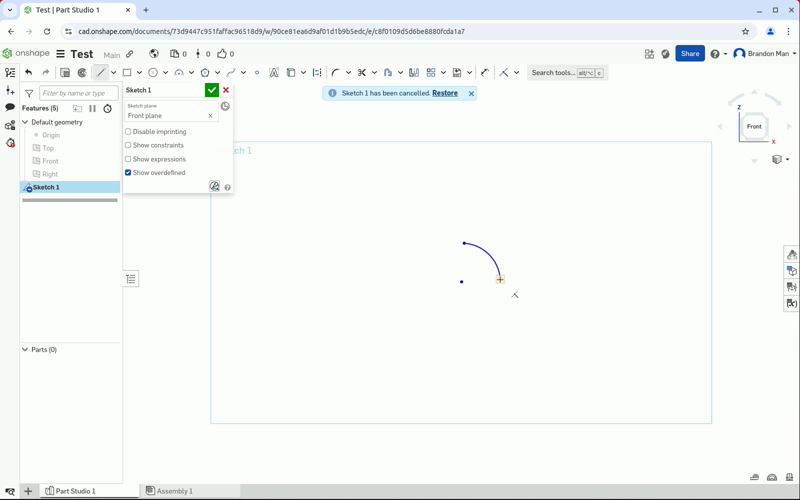
key_down(shift)
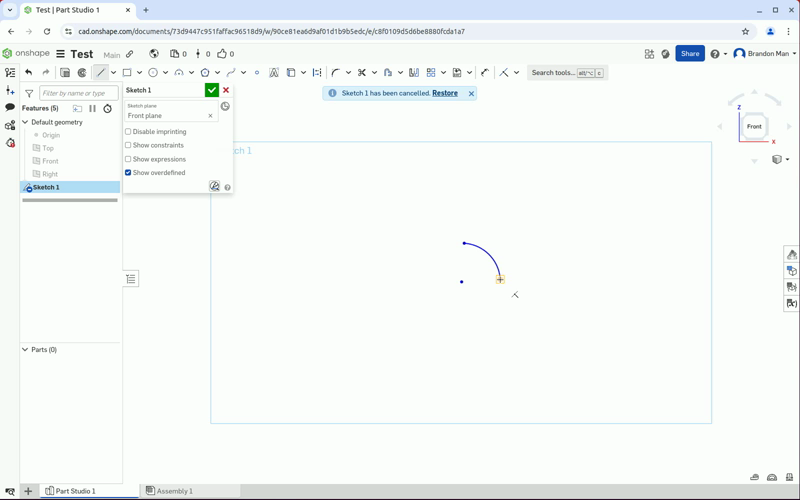
mouse_move(530, 279)
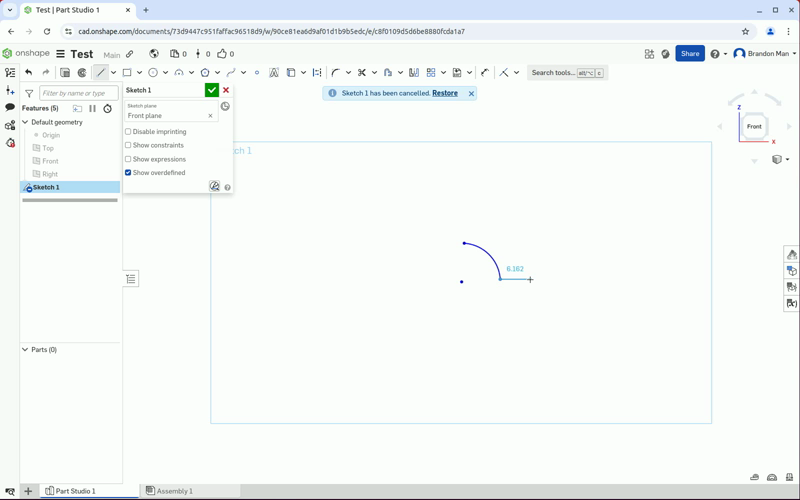
mouse_move(540, 279)
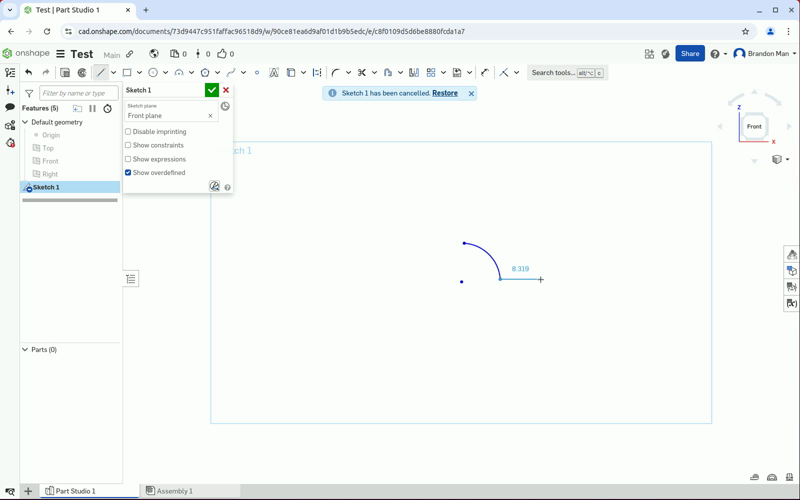
click(540, 279)
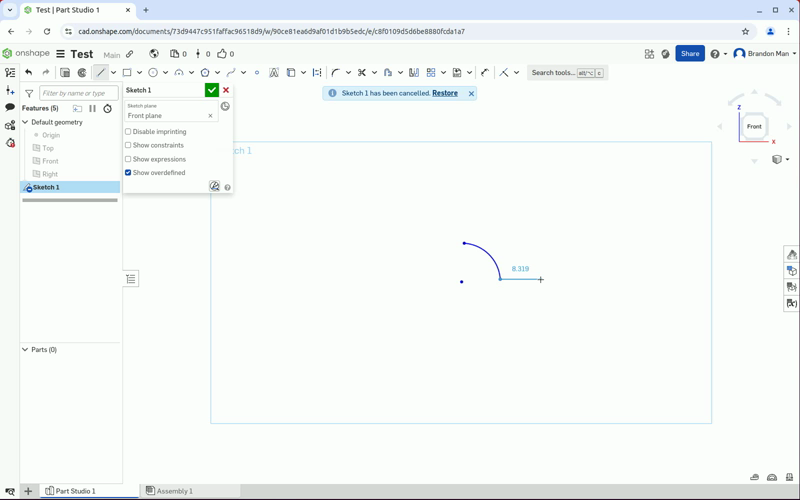
key_up(shift)
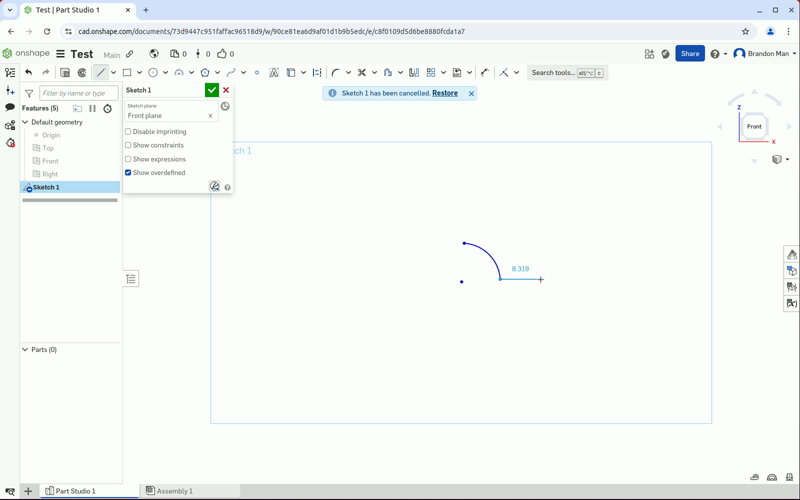
key_down(shift)
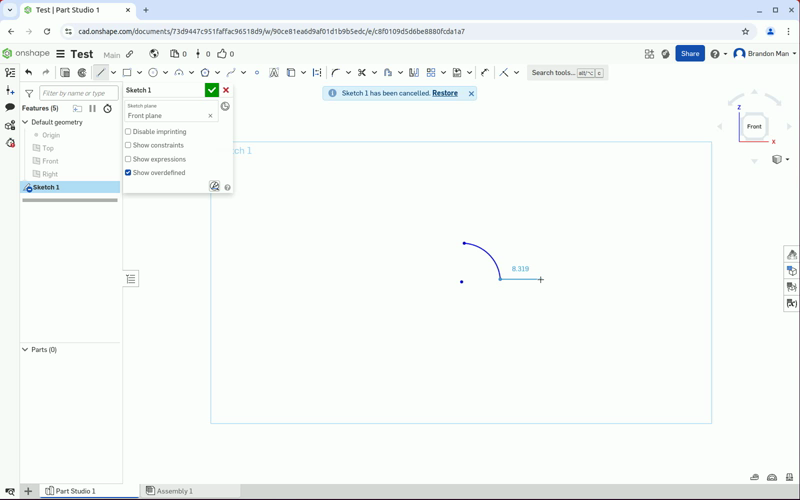
mouse_move(570, 279)
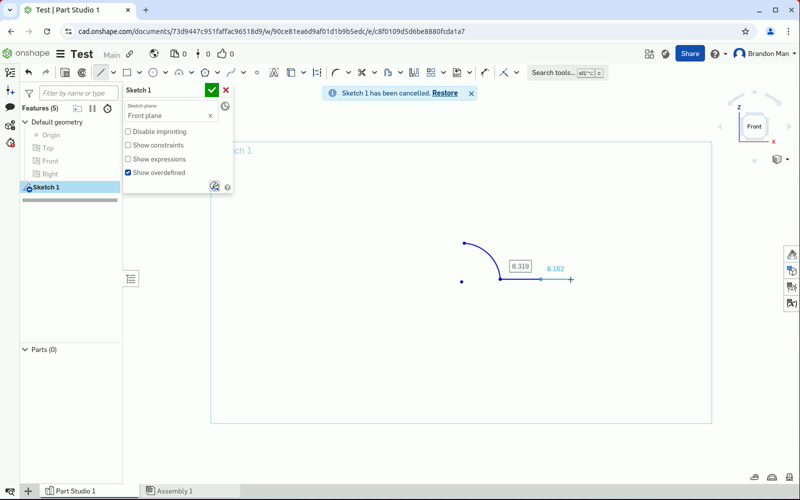
mouse_move(540, 264)
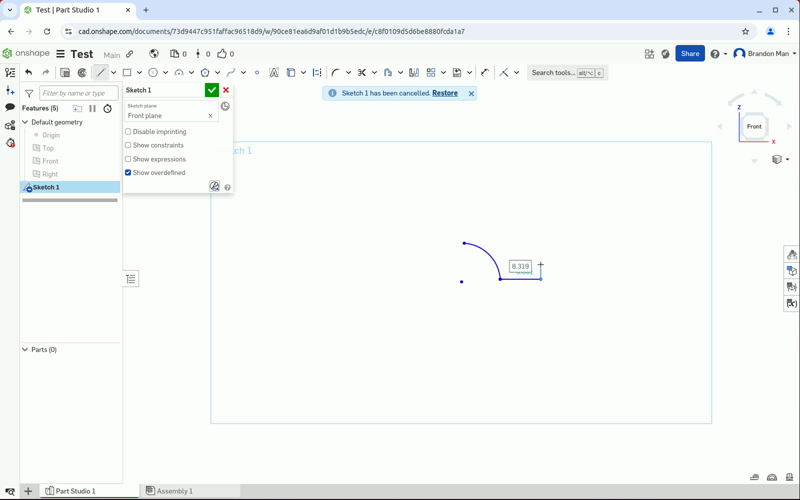
click(540, 264)
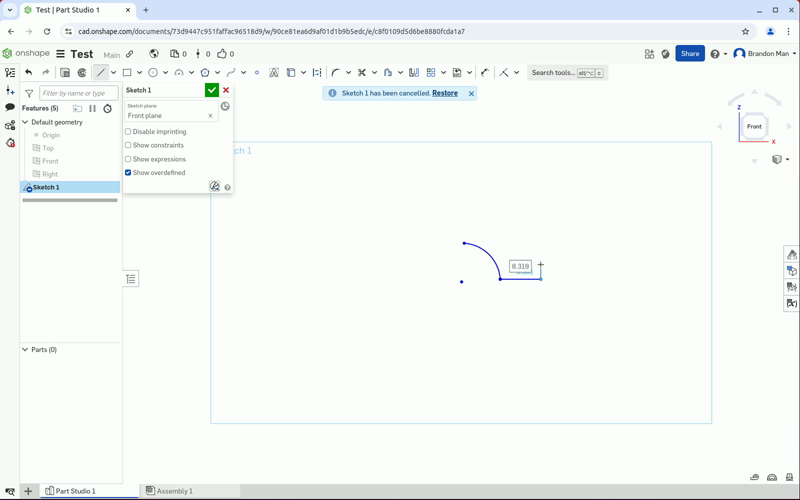
key_up(shift)
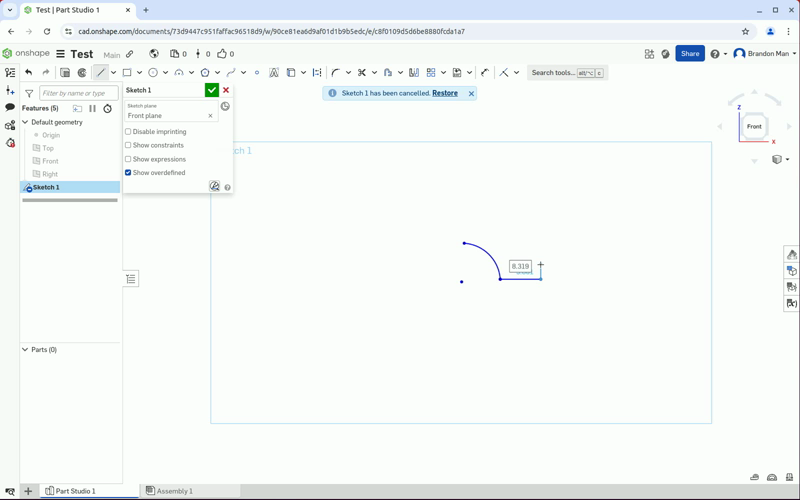
key_down(shift)
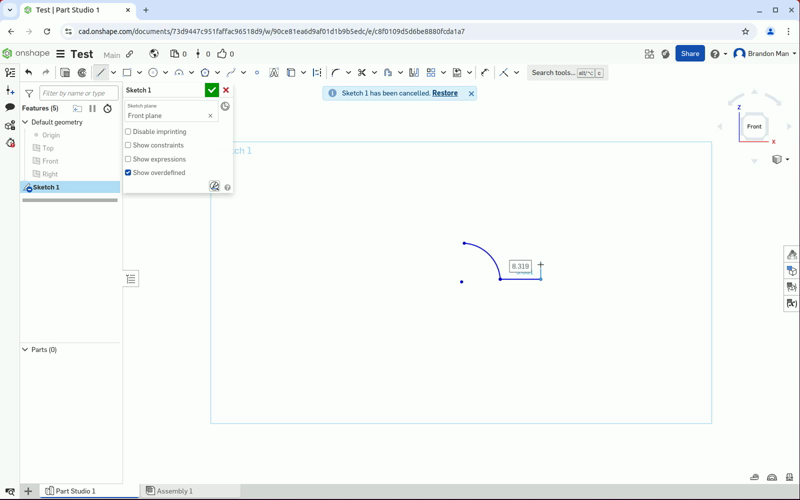
mouse_move(570, 264)
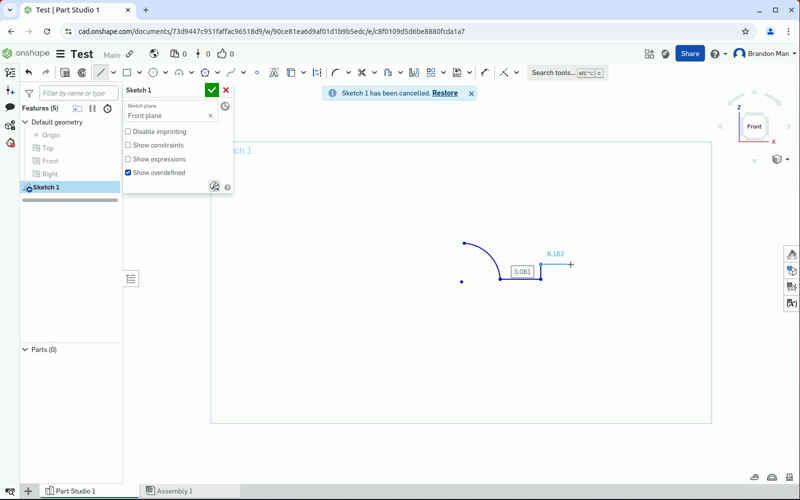
mouse_move(518, 243)
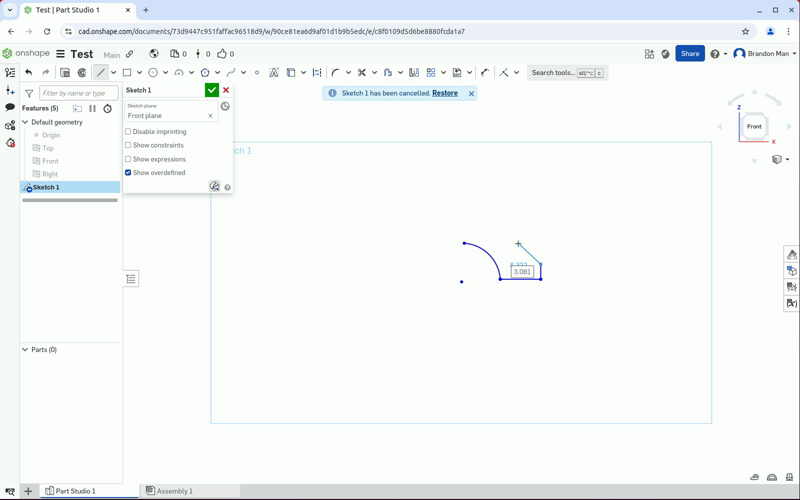
click(518, 243)
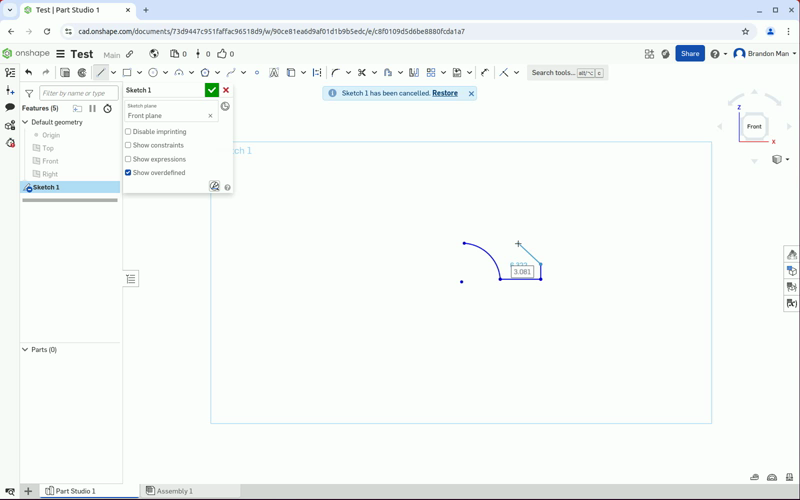
key_up(shift)
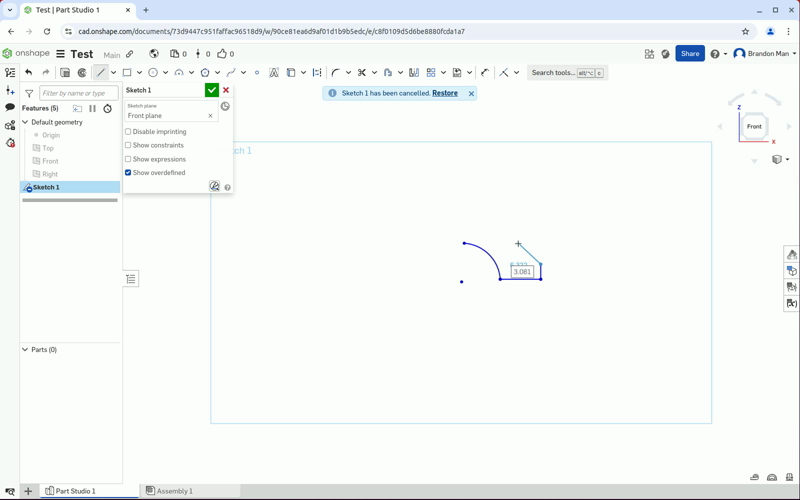
mouse_move(548, 243)
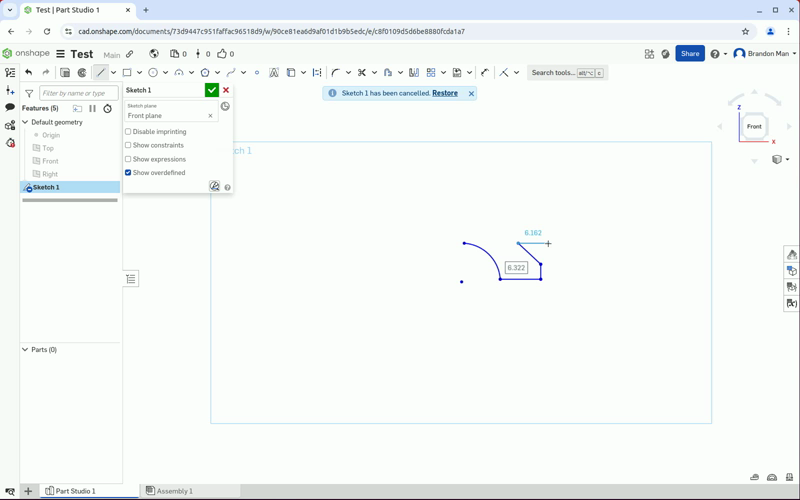
key_down(shift)
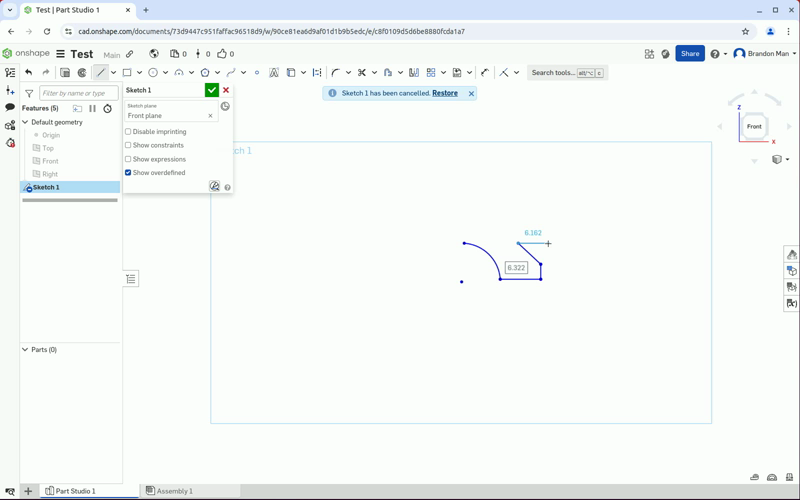
mouse_move(464, 243)
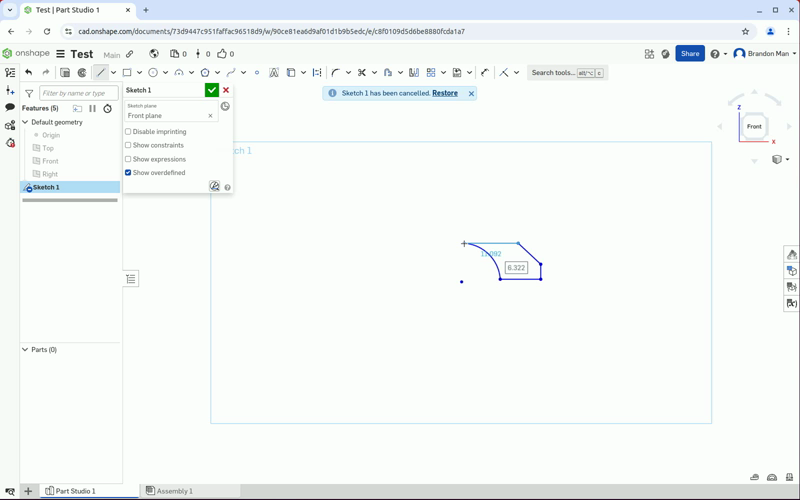
key_up(shift)
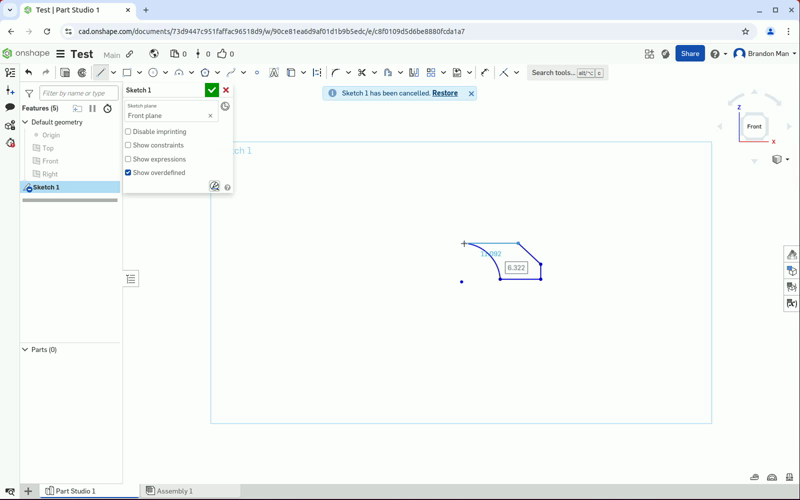
click(464, 243)
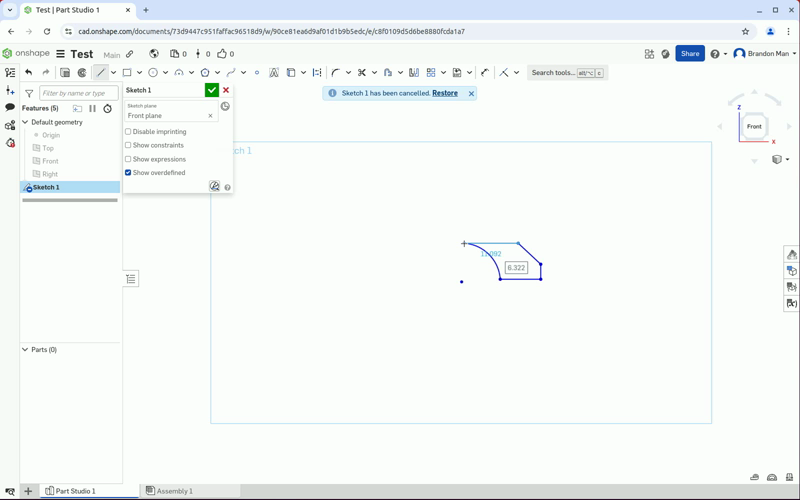
key(esc)
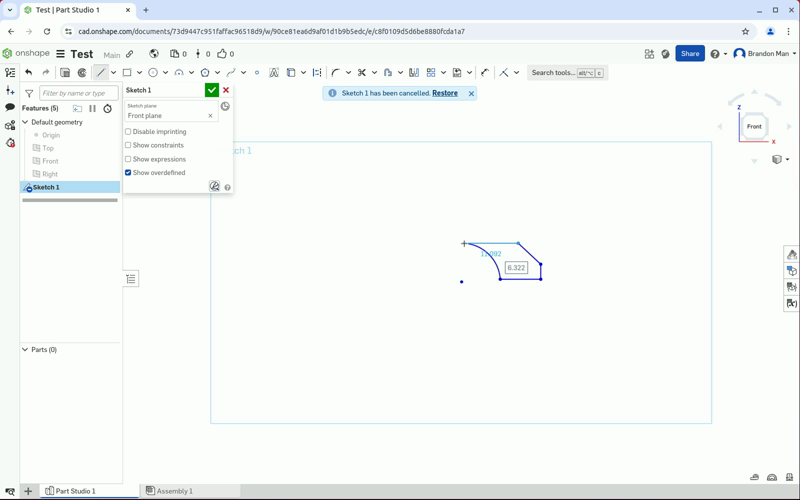
mouse_move(510, 276)
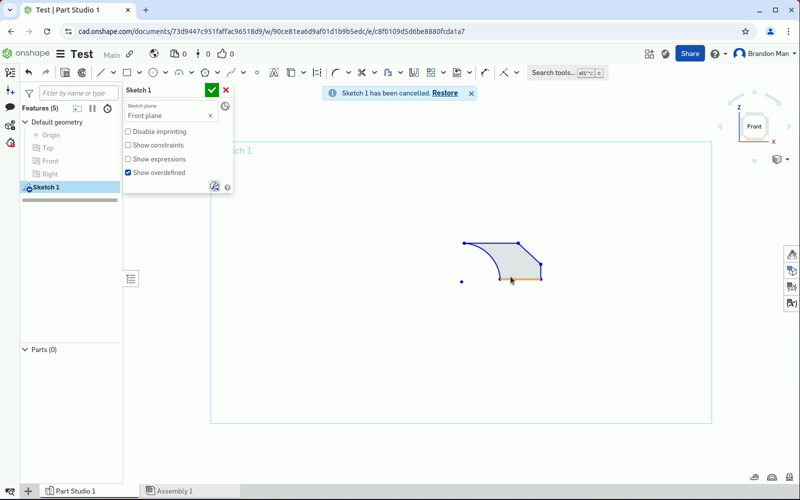
scroll(6)
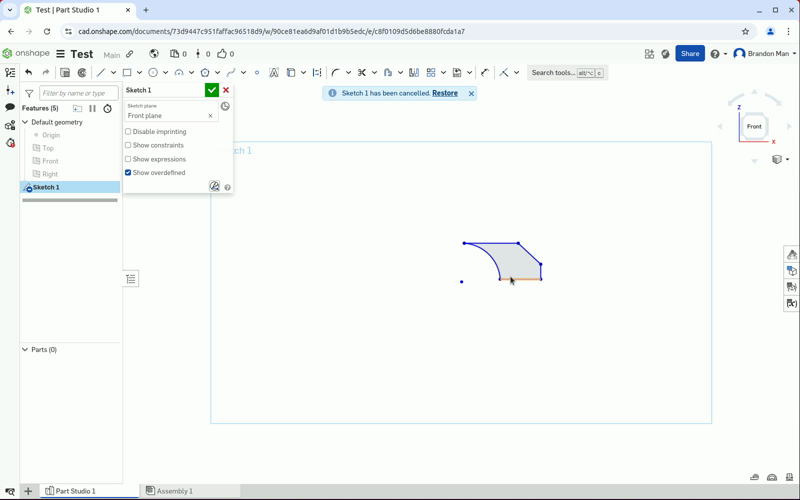
scroll(6)
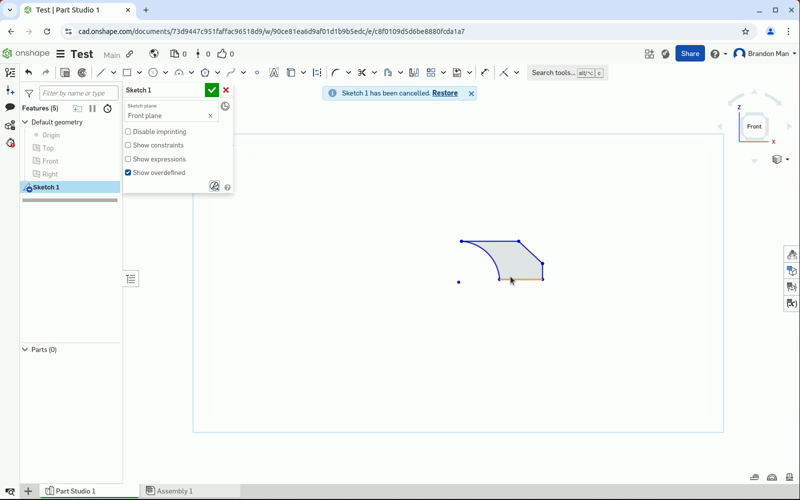
scroll(6)
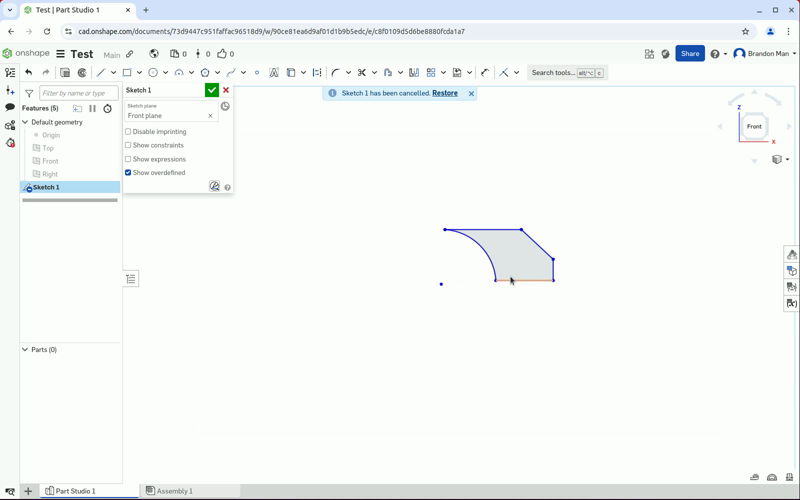
scroll(6)
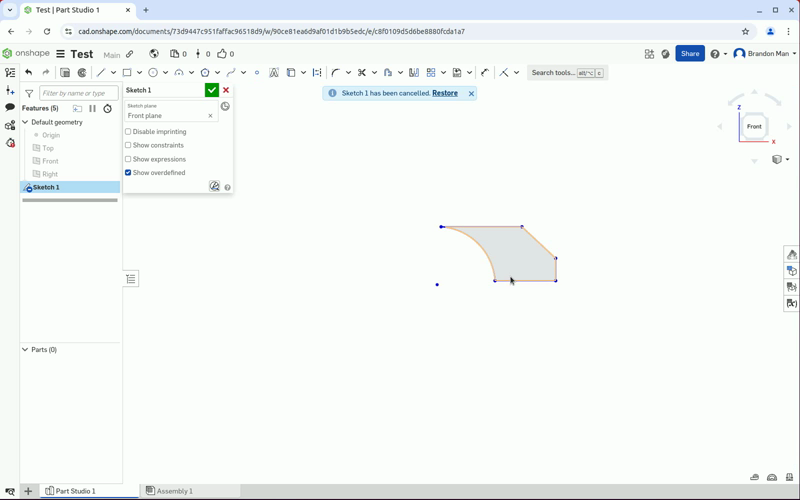
scroll(6)
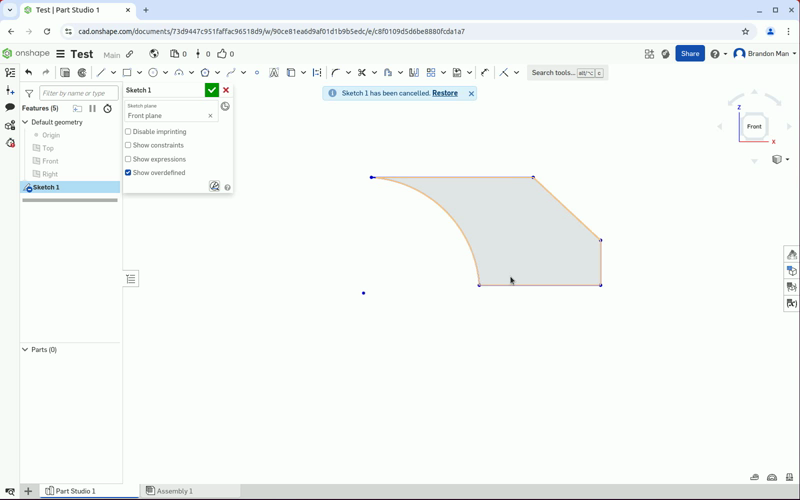
scroll(6)
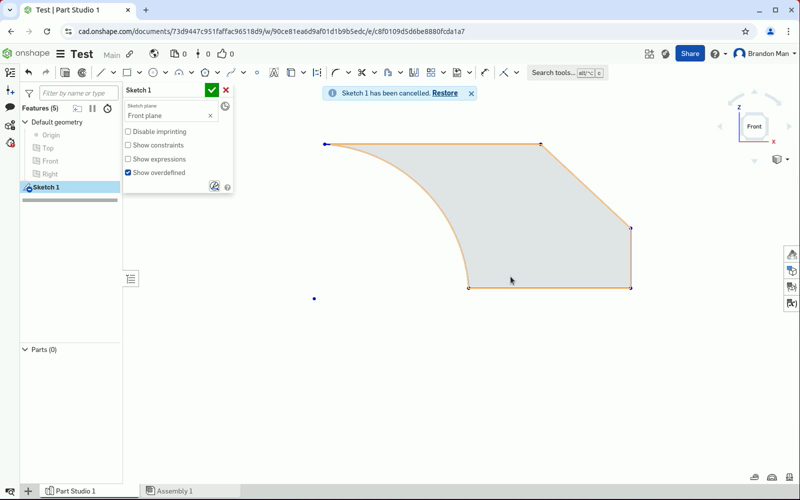
scroll(6)
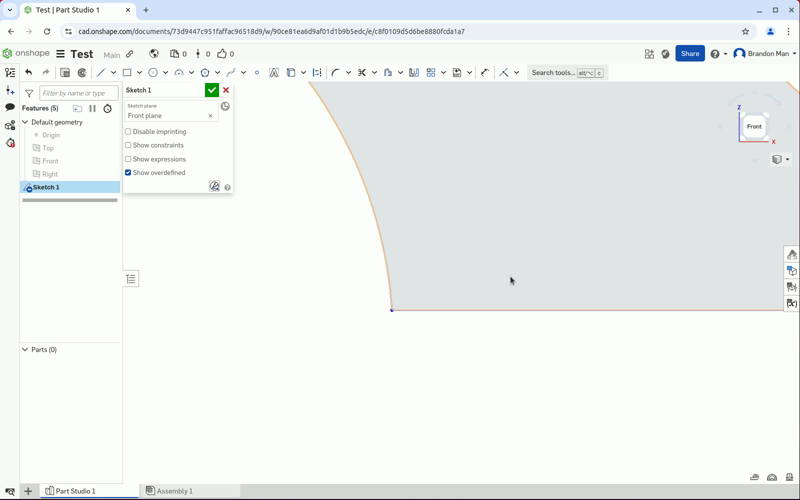
click(510, 276)
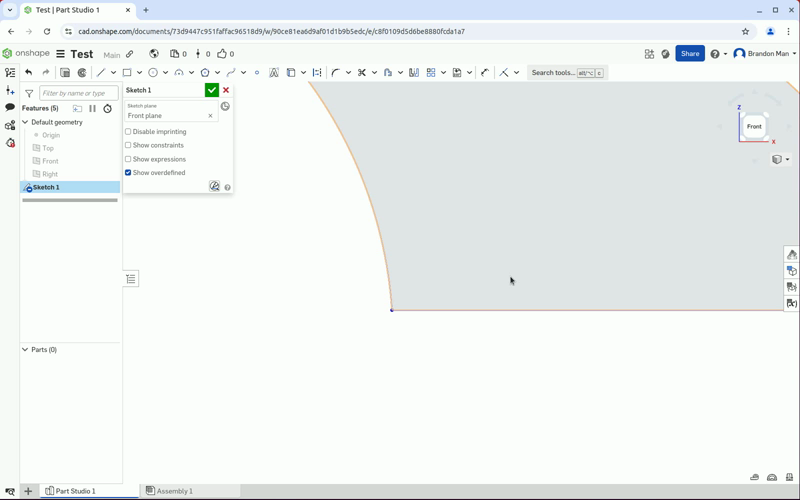
scroll(-6)
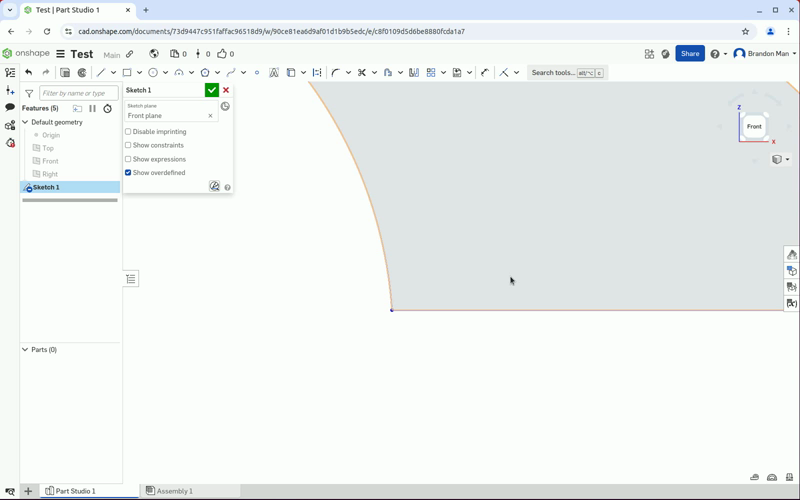
scroll(-6)
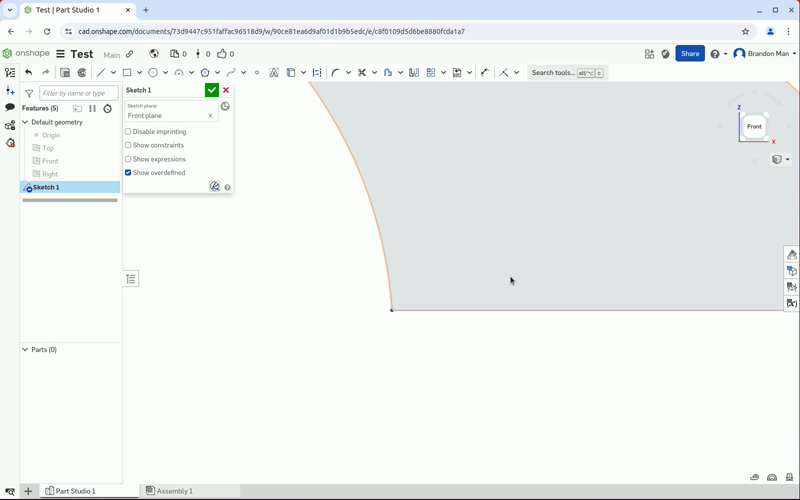
scroll(-6)
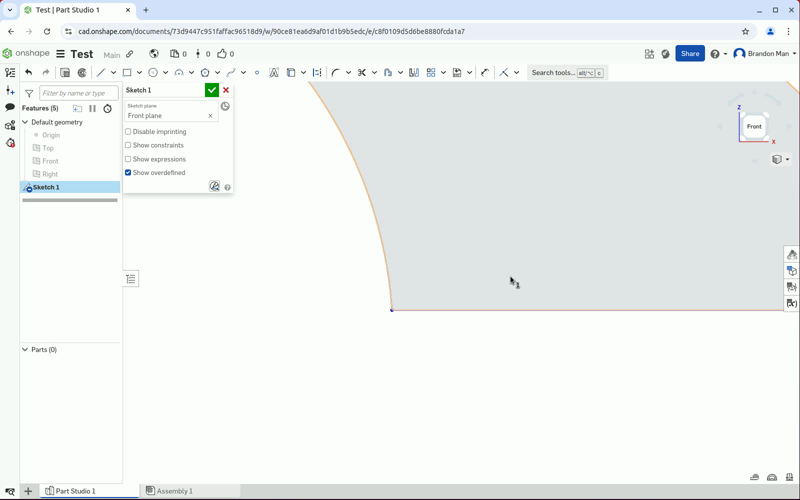
scroll(-6)
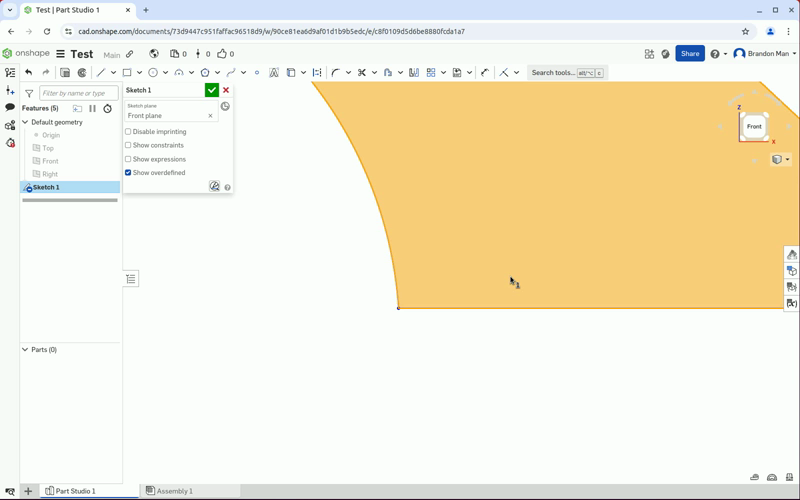
scroll(-6)
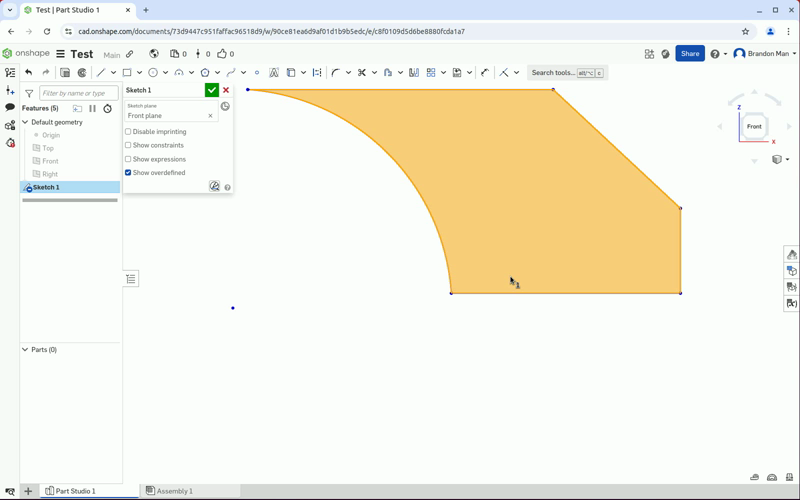
scroll(-6)
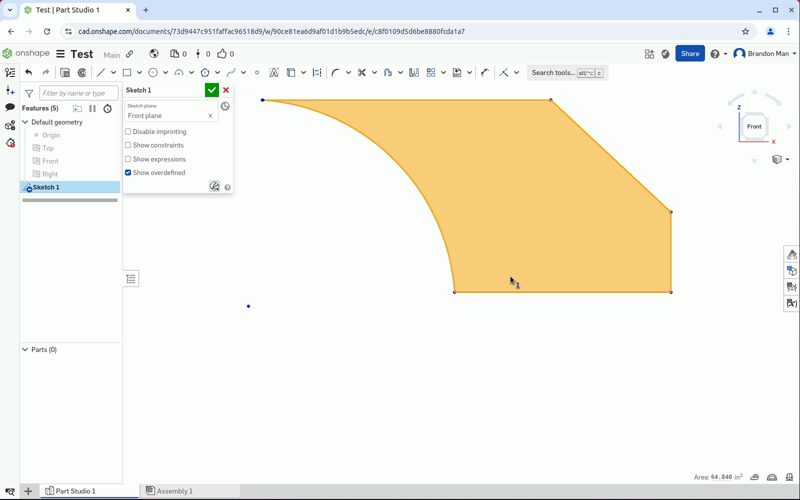
scroll(-6)
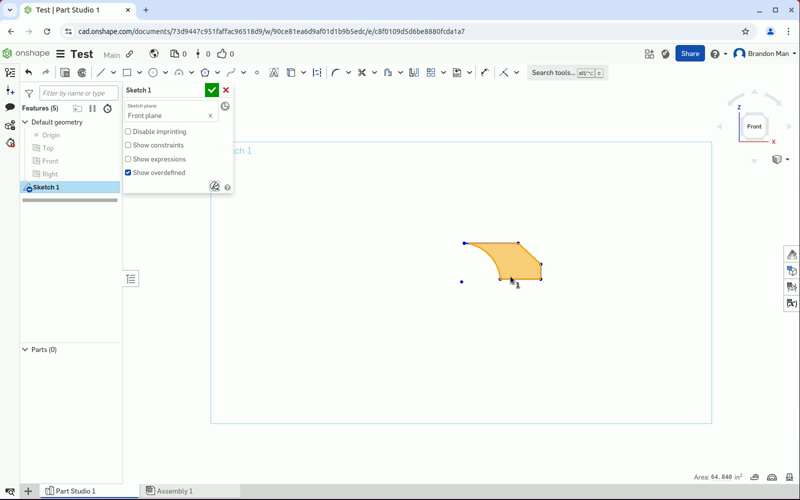
mouse_move(73, 352)
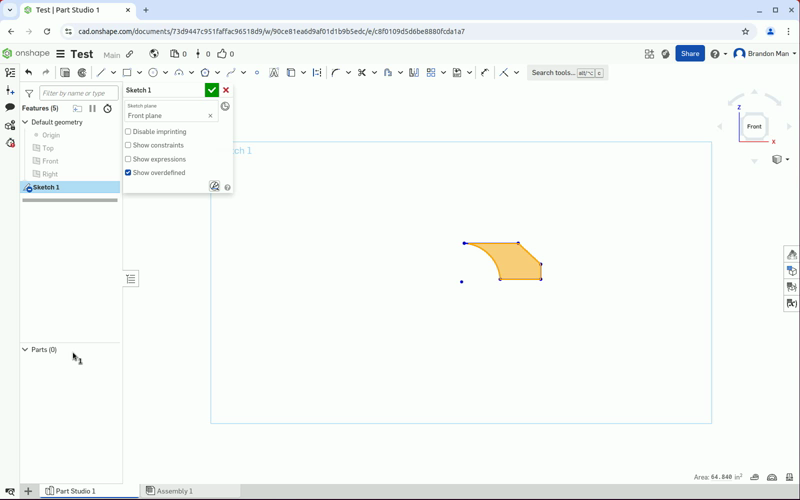
key(shift+y)
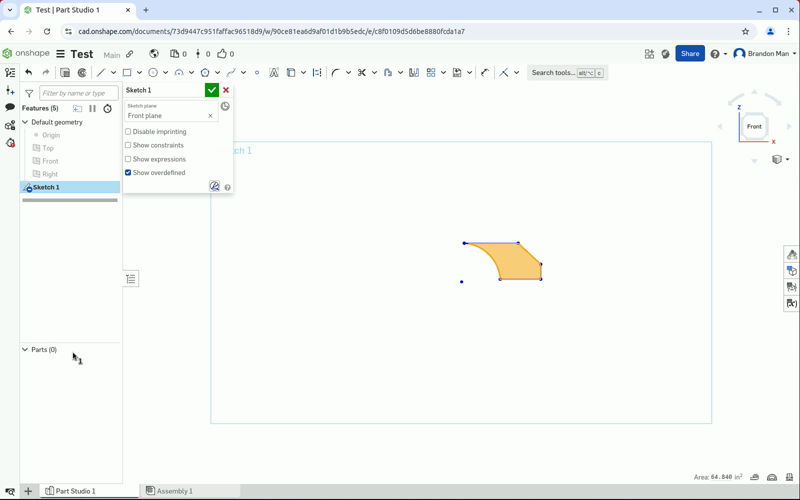
key(shift+e)
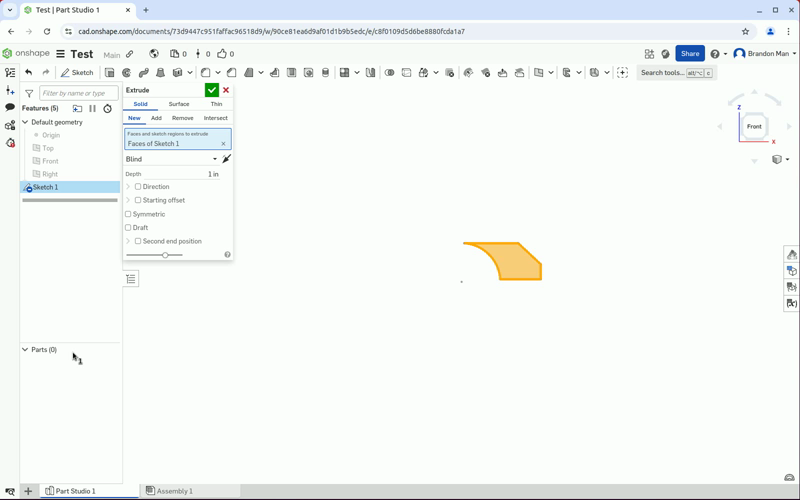
mouse_move(143, 106)
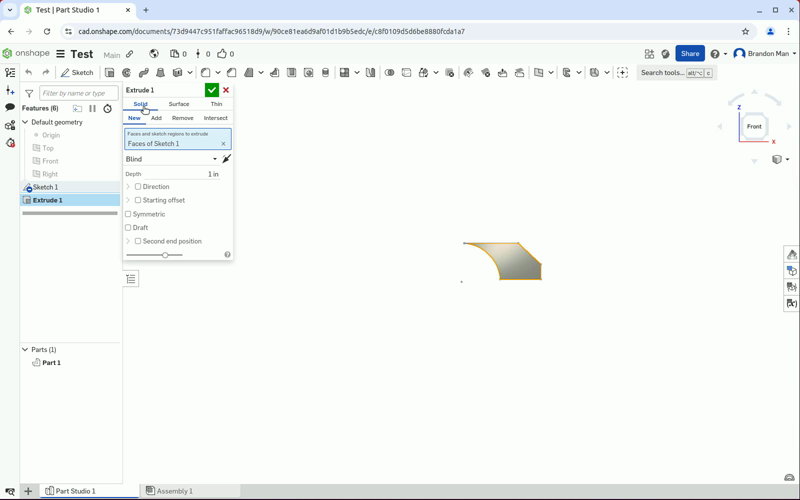
click(143, 106)
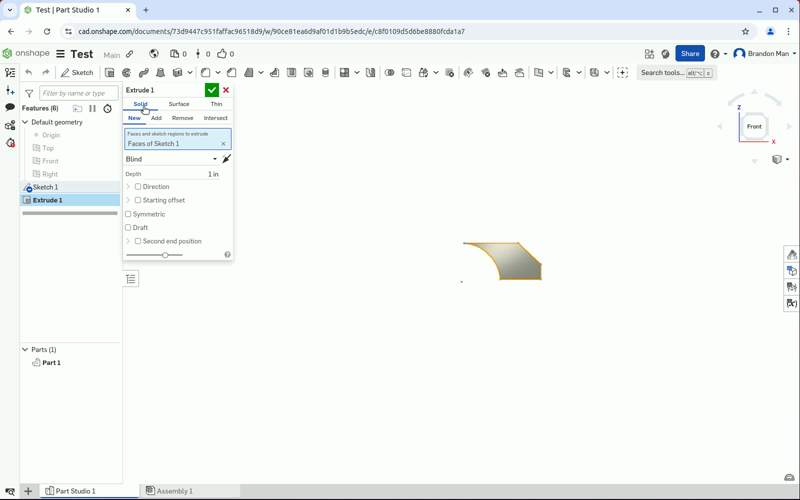
mouse_move(137, 120)
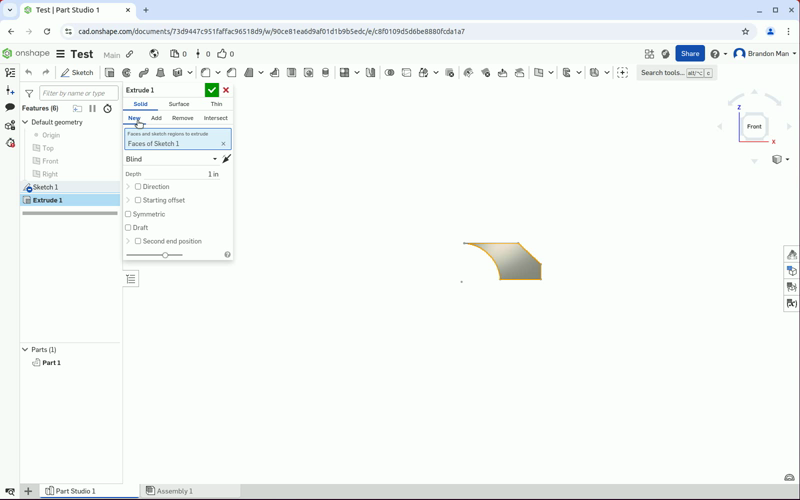
click(137, 120)
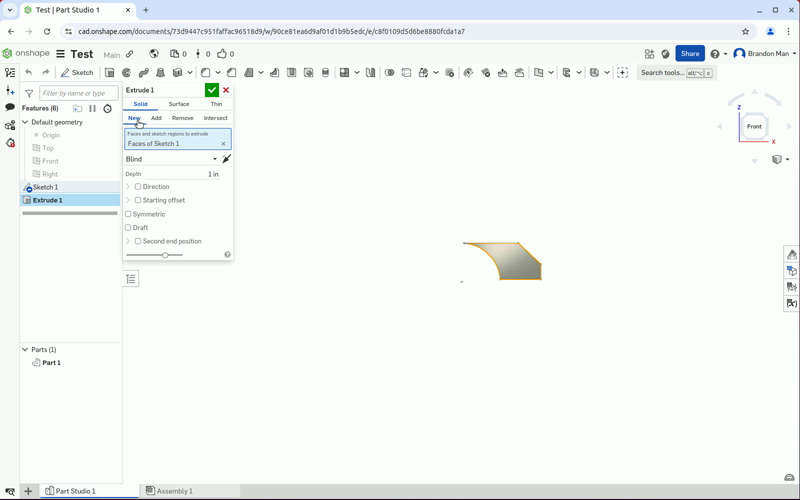
key(tab, 4)
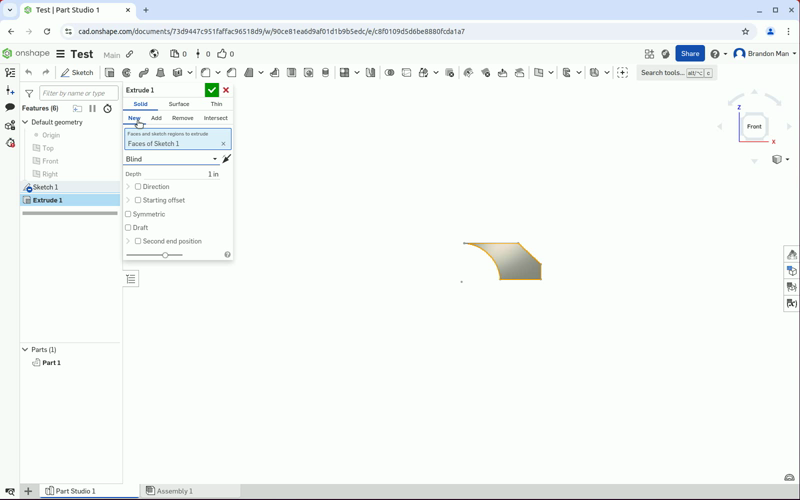
text(-2.407)
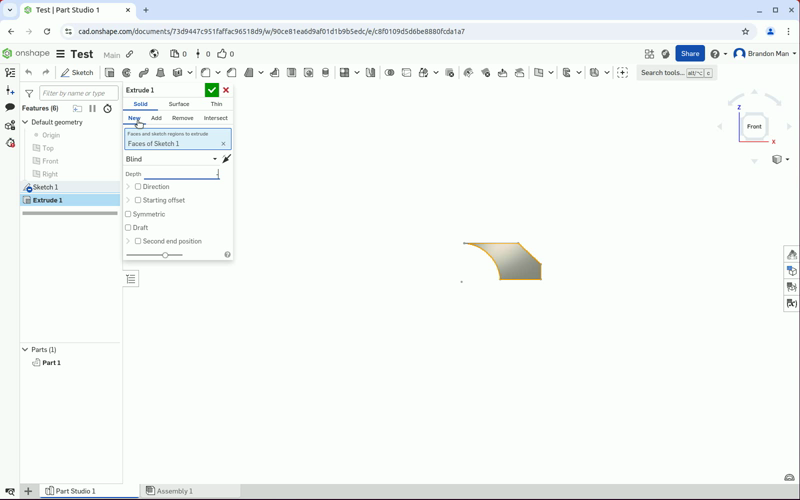
key(enter)
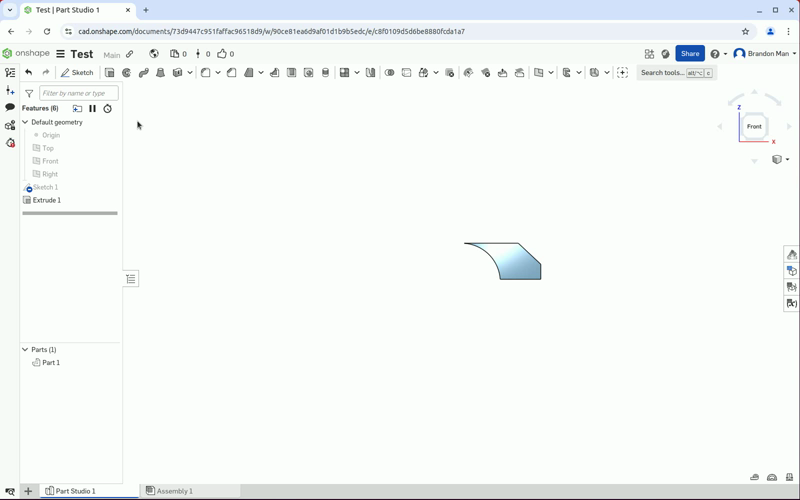
key(shift+h)
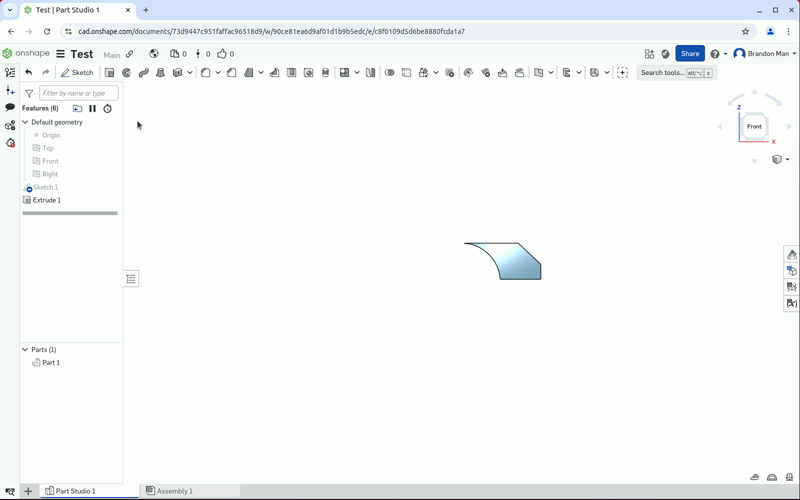
key(shift+h)
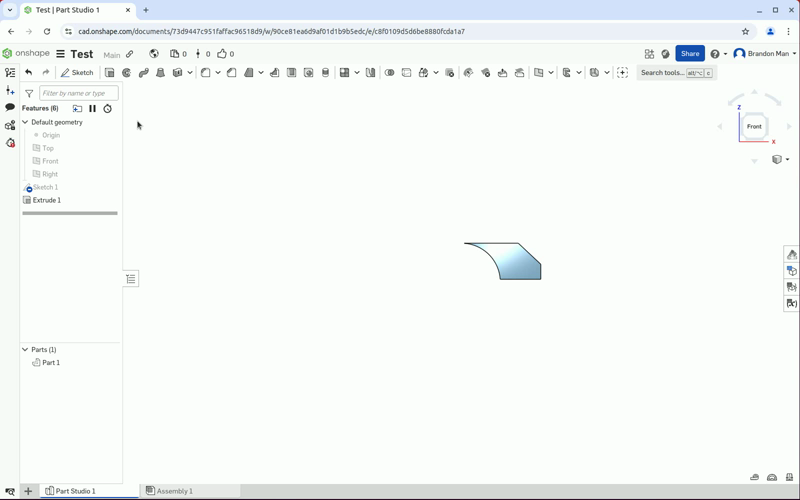
mouse_move(73, 189)
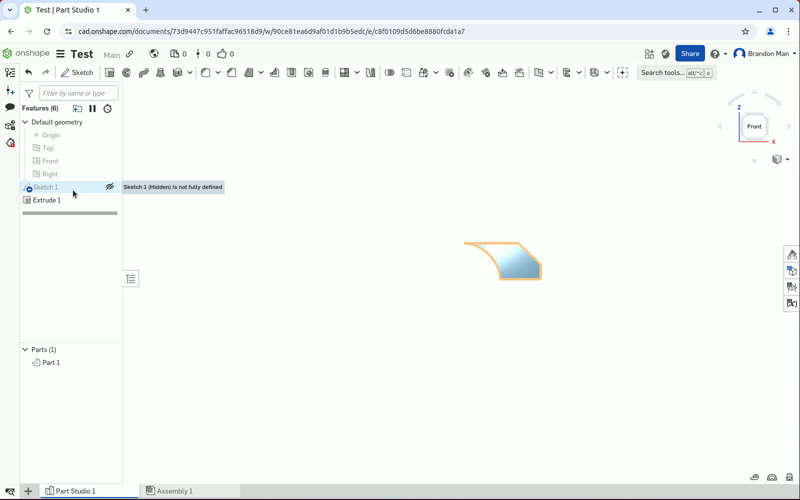
click(73, 189)
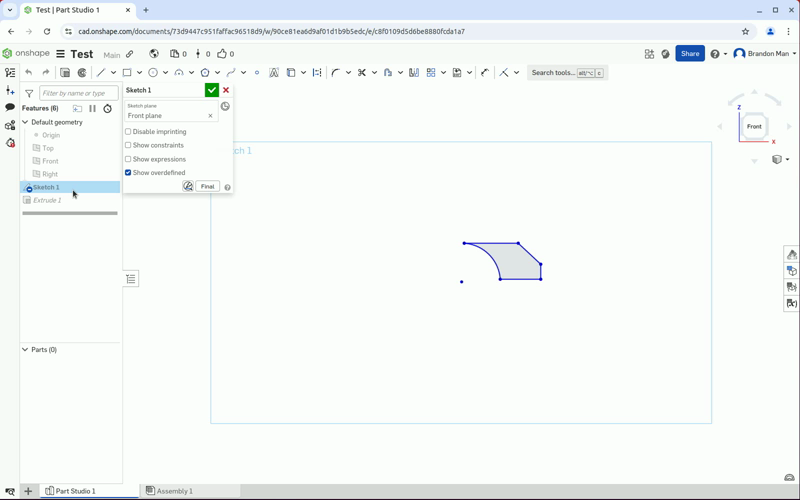
mouse_move(229, 92)
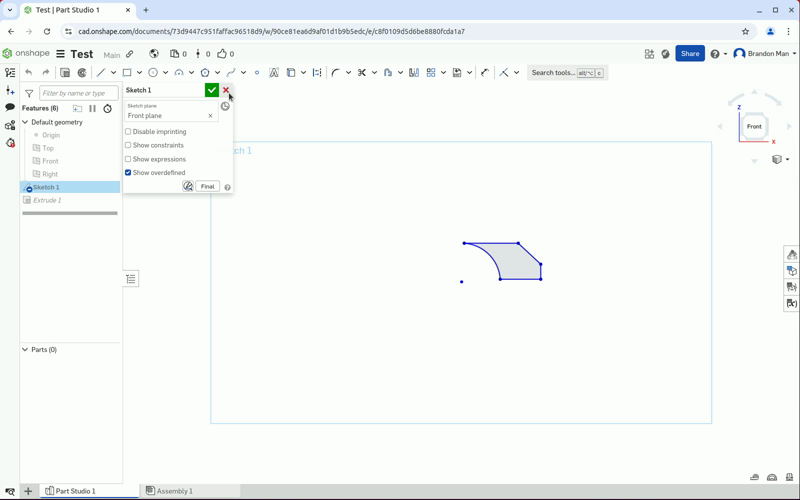
click(229, 92)
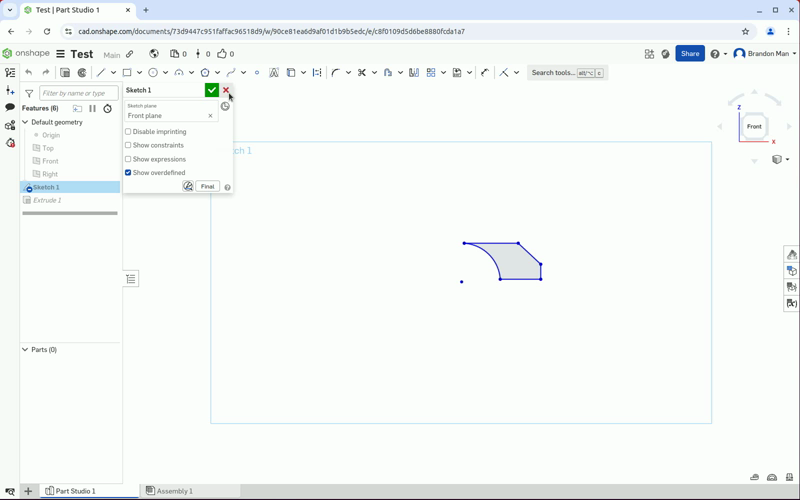
key(shift+s)
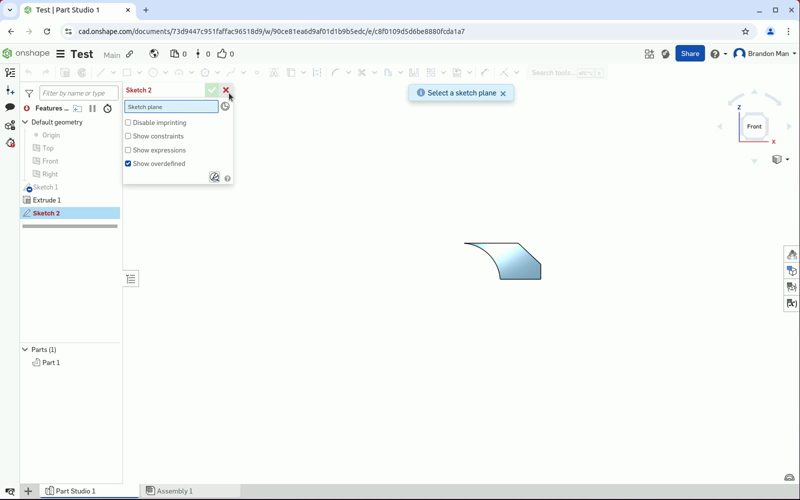
mouse_move(73, 163)
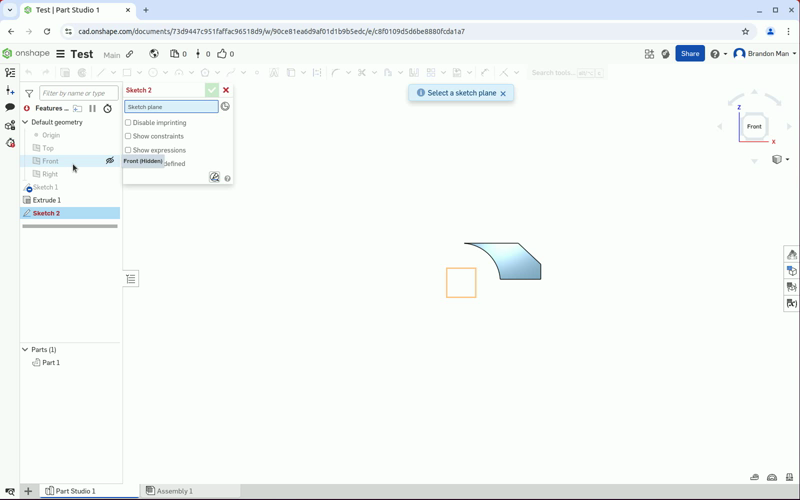
click(73, 163)
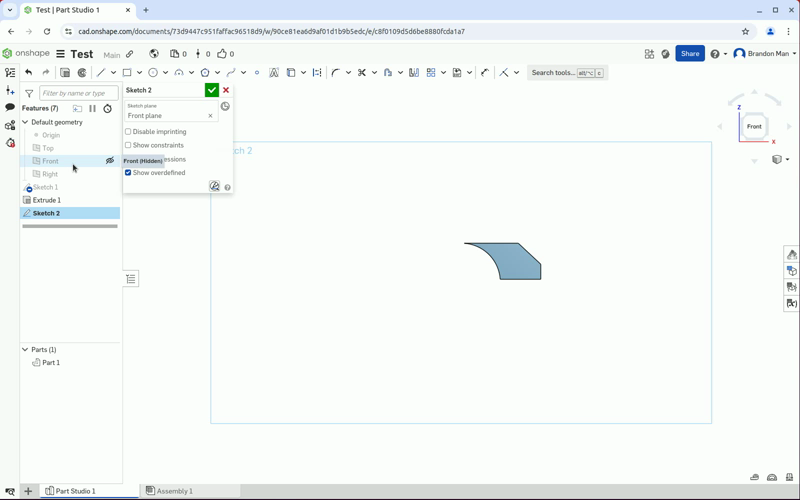
mouse_move(73, 352)
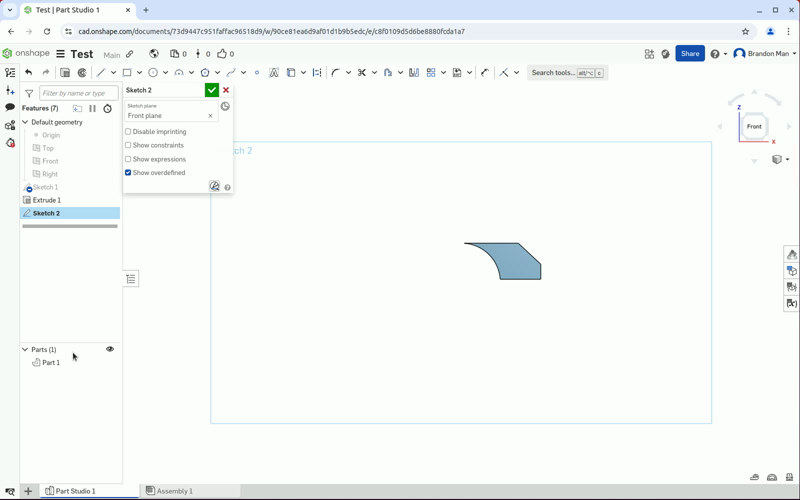
key(y)
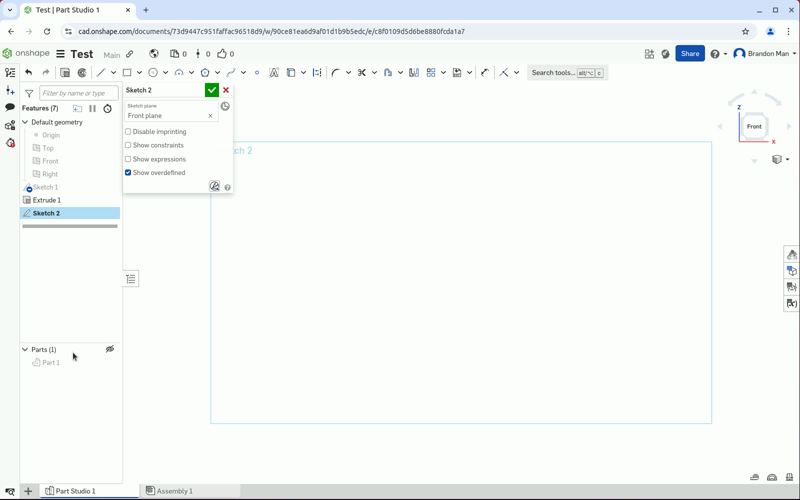
key(l)
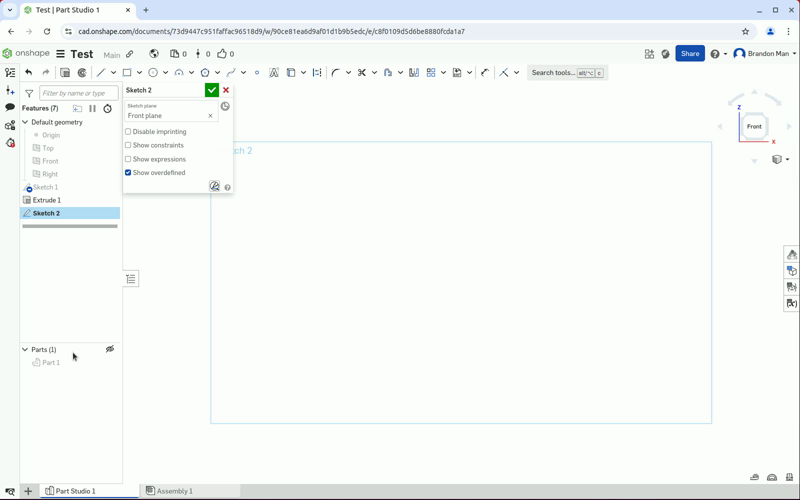
key_down(shift)
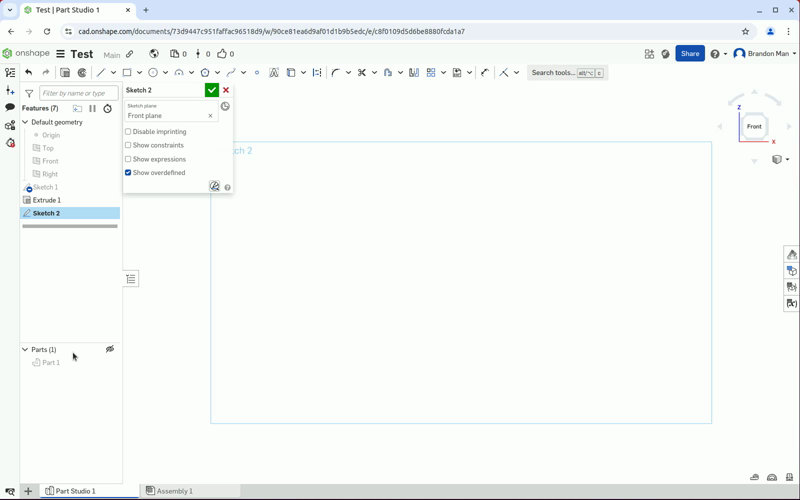
mouse_move(464, 322)
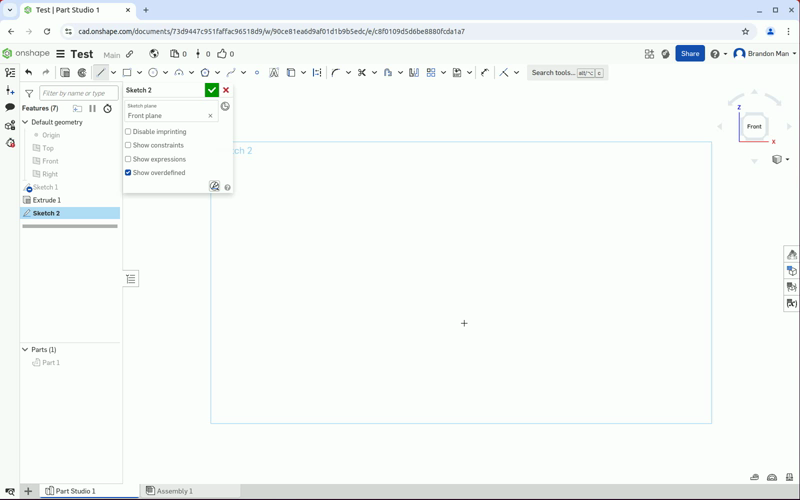
click(464, 322)
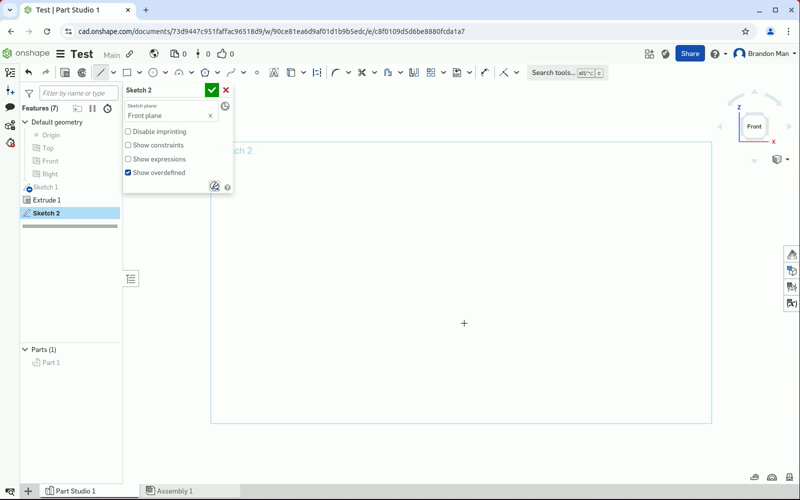
key_up(shift)
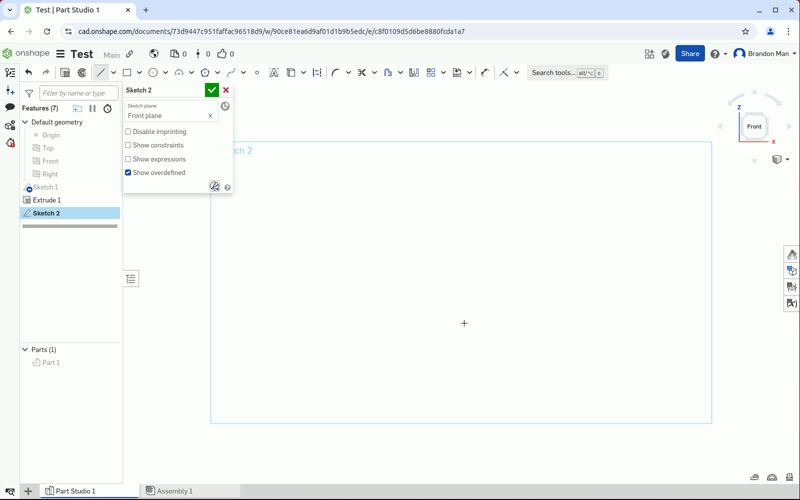
key_down(shift)
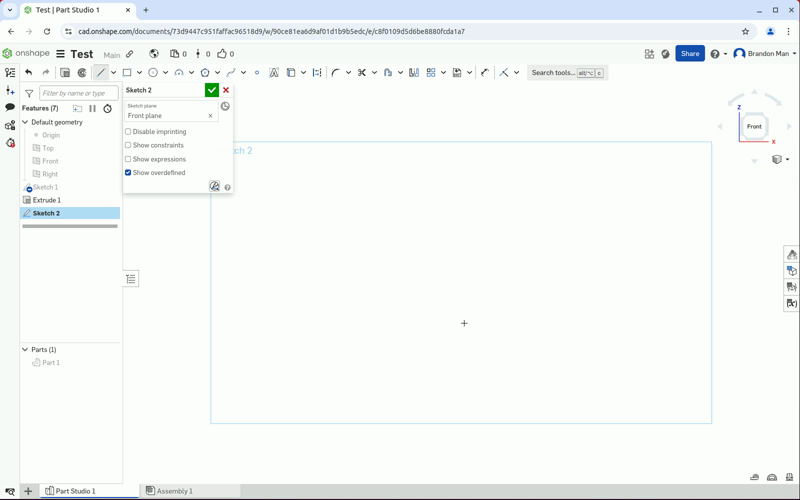
mouse_move(494, 322)
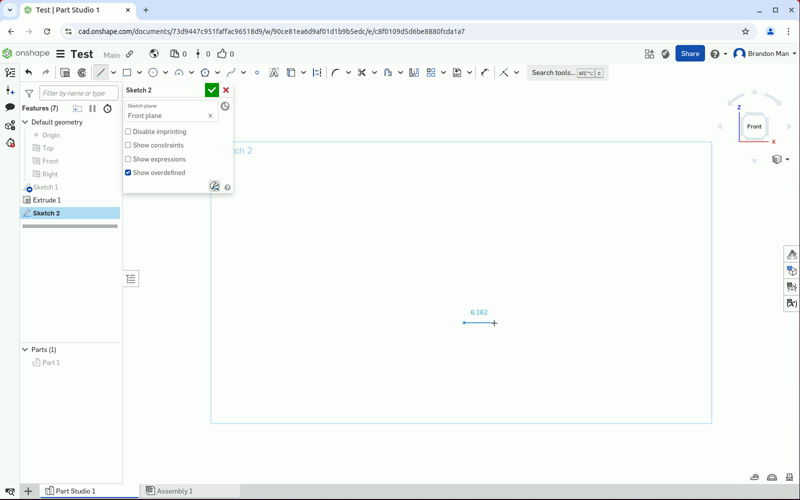
mouse_move(518, 322)
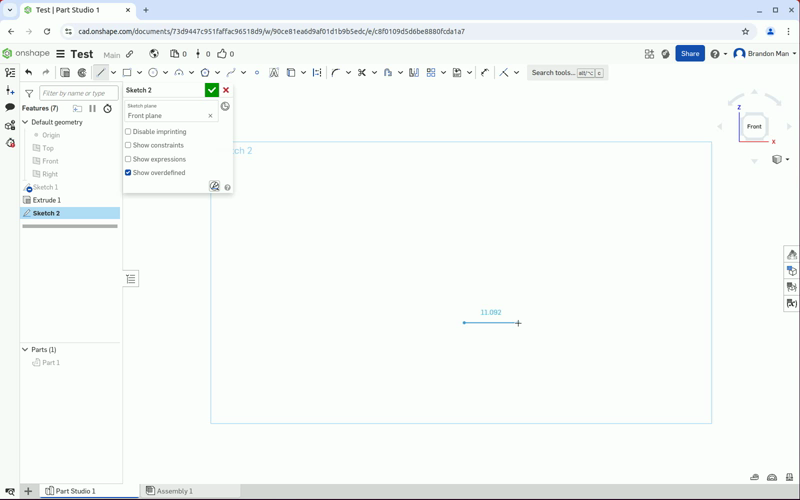
click(518, 322)
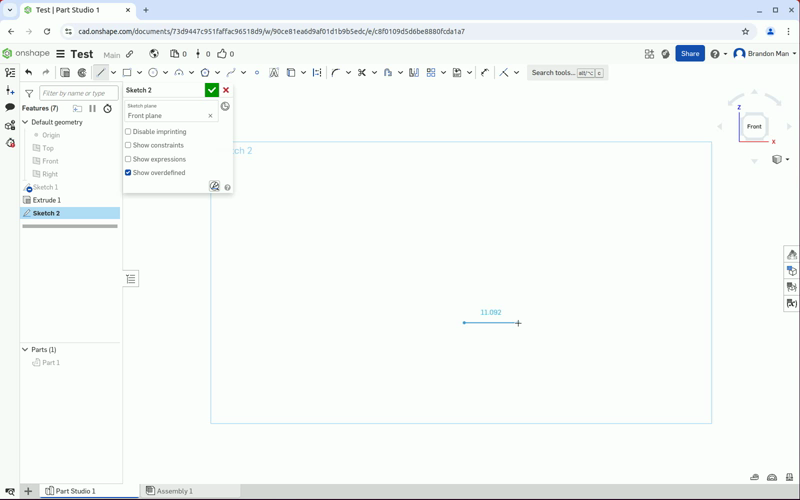
key_up(shift)
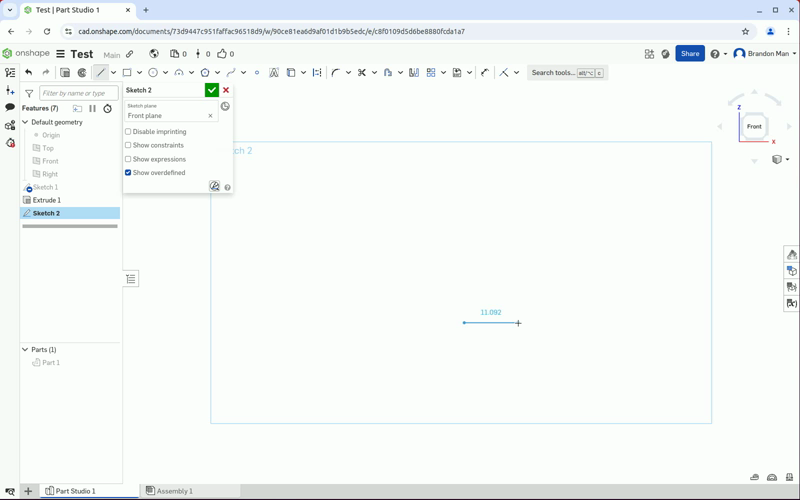
key_down(shift)
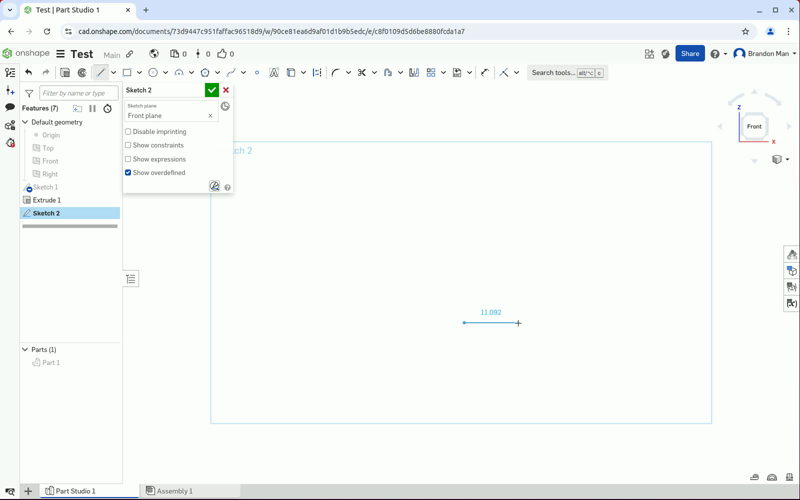
mouse_move(548, 322)
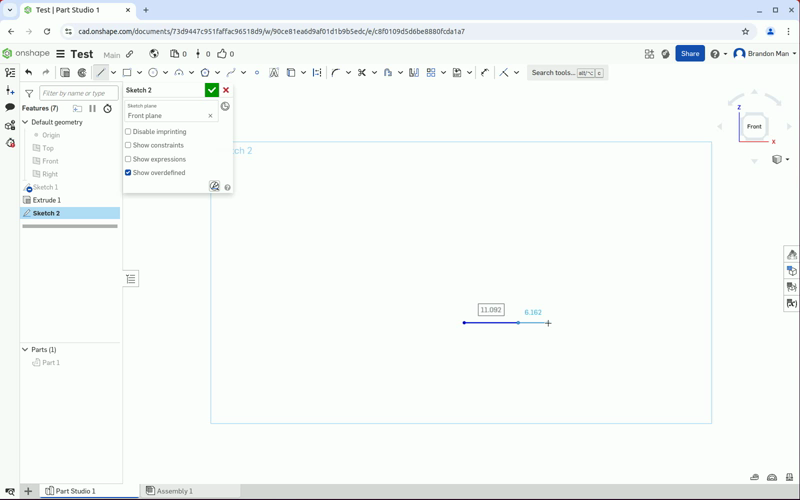
mouse_move(540, 302)
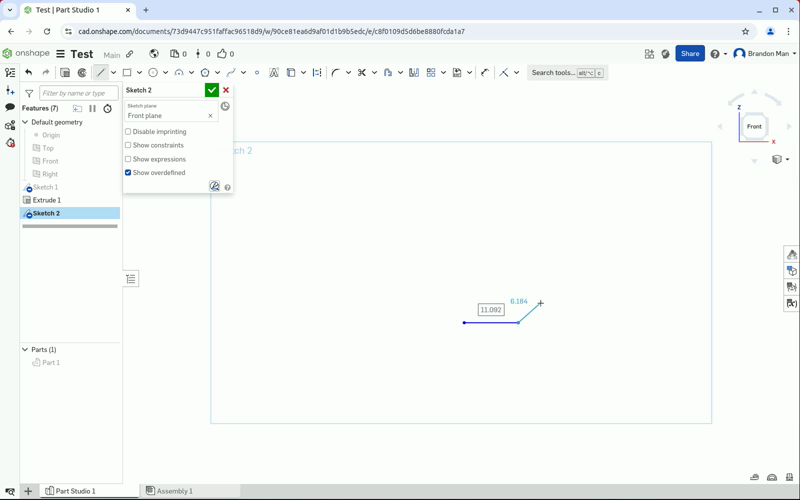
click(540, 302)
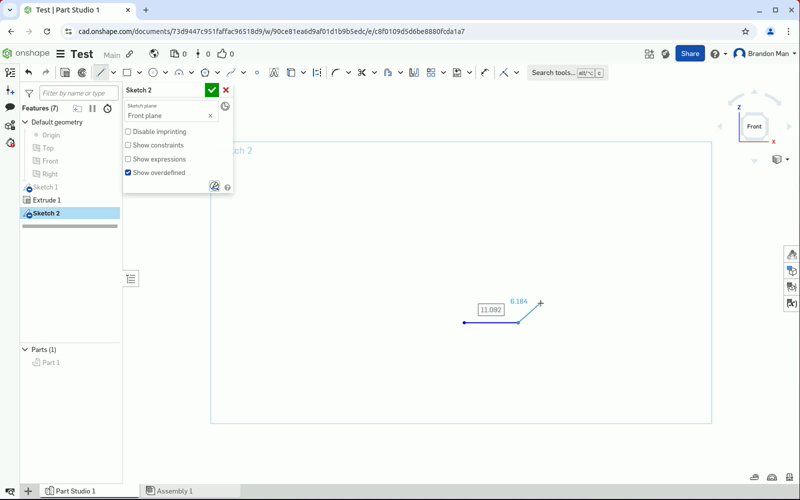
key_up(shift)
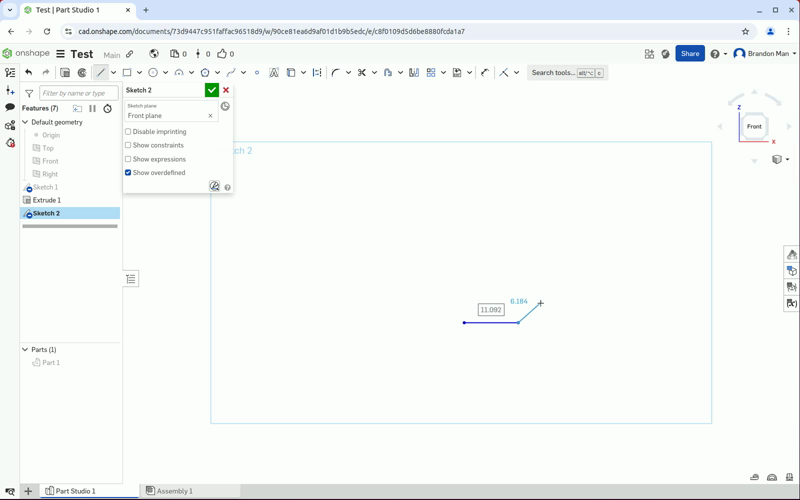
key_down(shift)
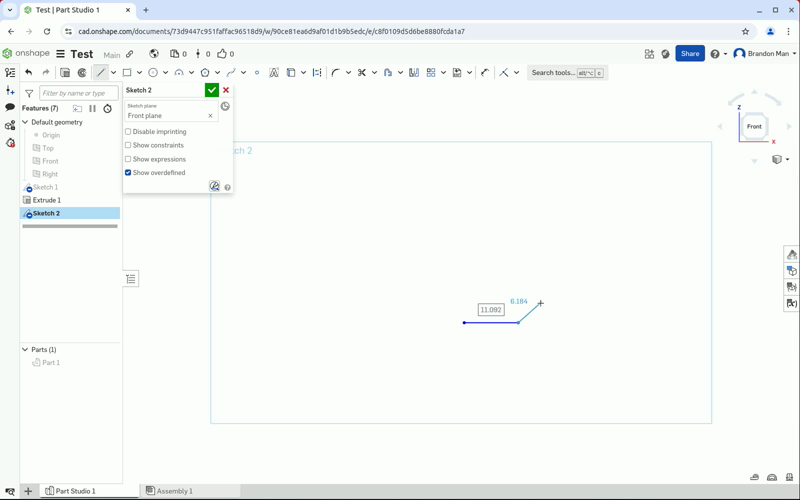
mouse_move(570, 302)
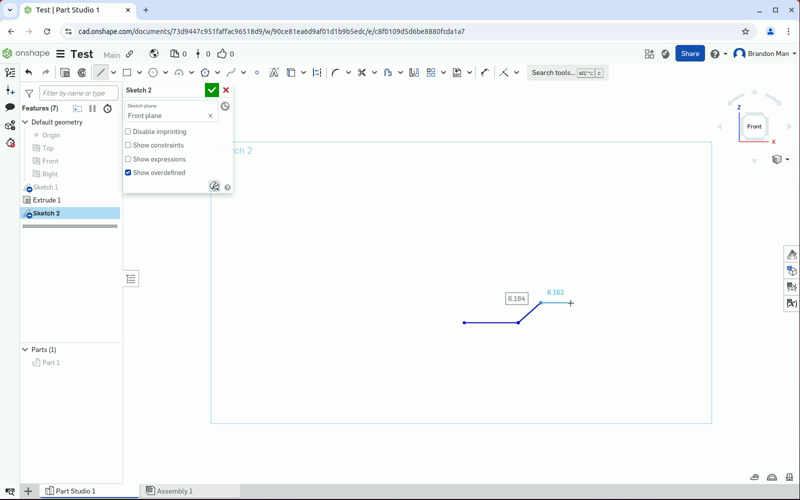
mouse_move(540, 286)
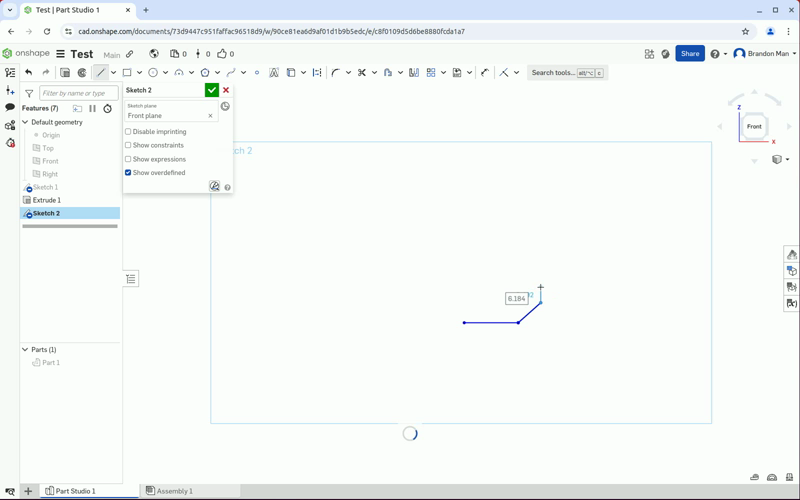
click(540, 286)
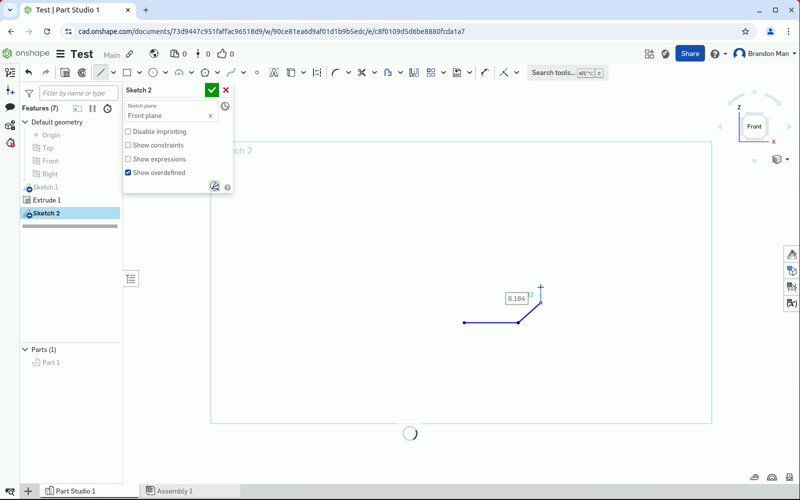
key_up(shift)
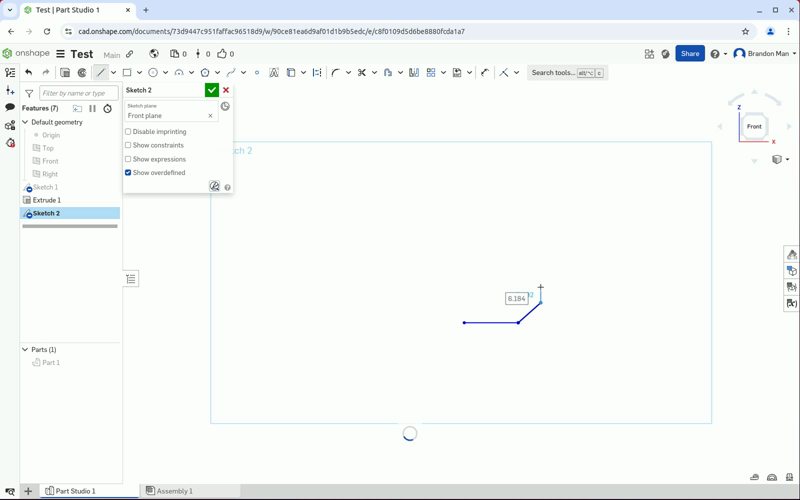
key_down(shift)
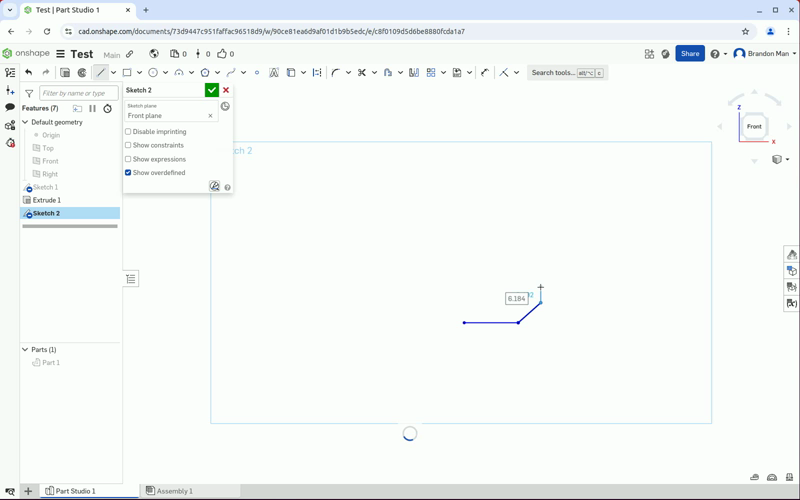
mouse_move(570, 286)
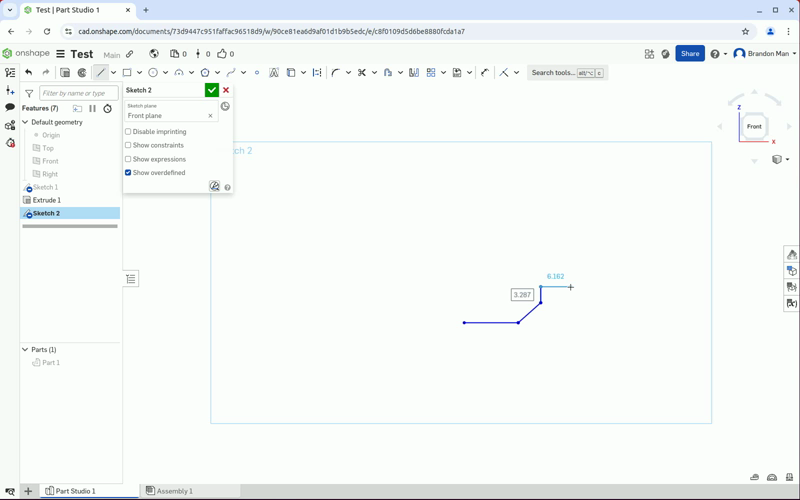
mouse_move(500, 286)
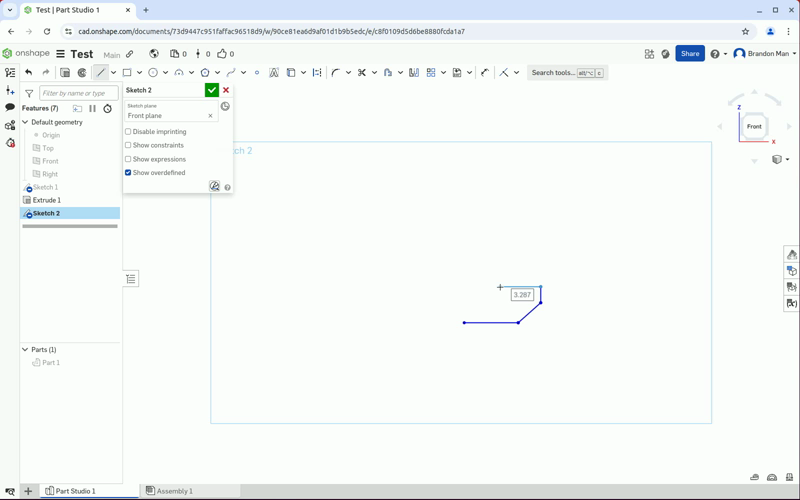
click(500, 286)
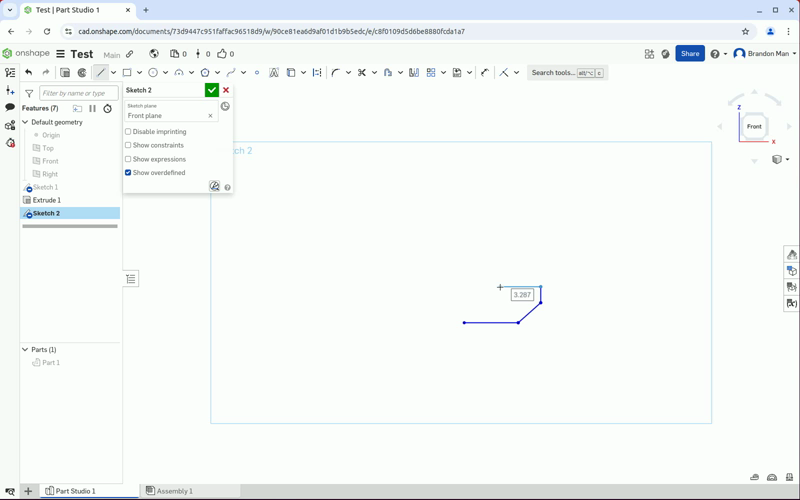
key_up(shift)
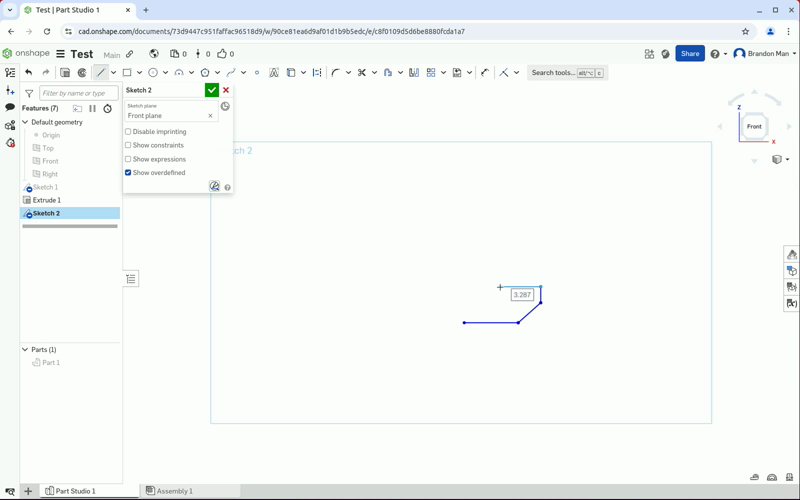
key(esc)
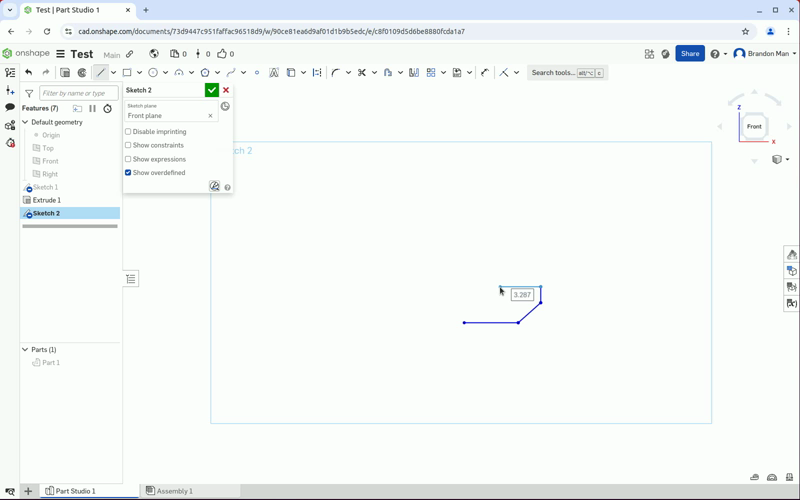
key(a)
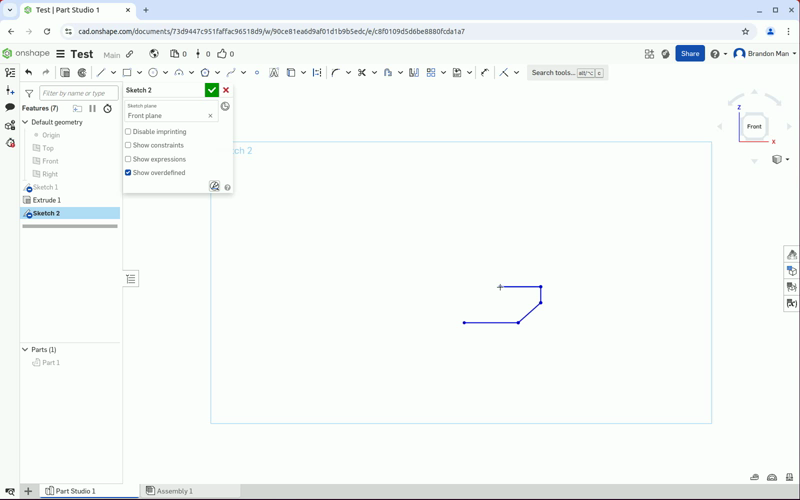
mouse_move(500, 286)
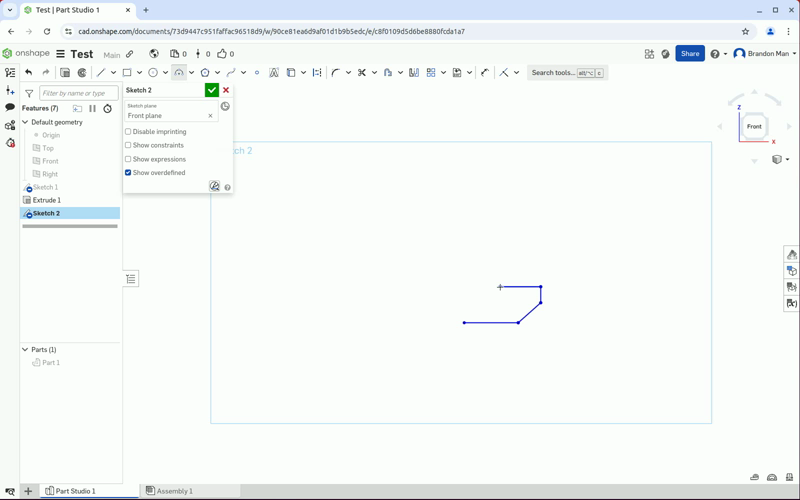
click(500, 286)
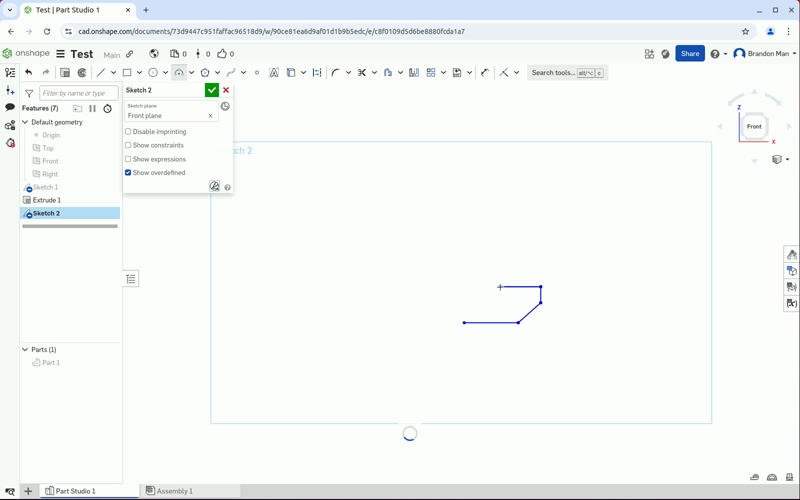
mouse_move(464, 322)
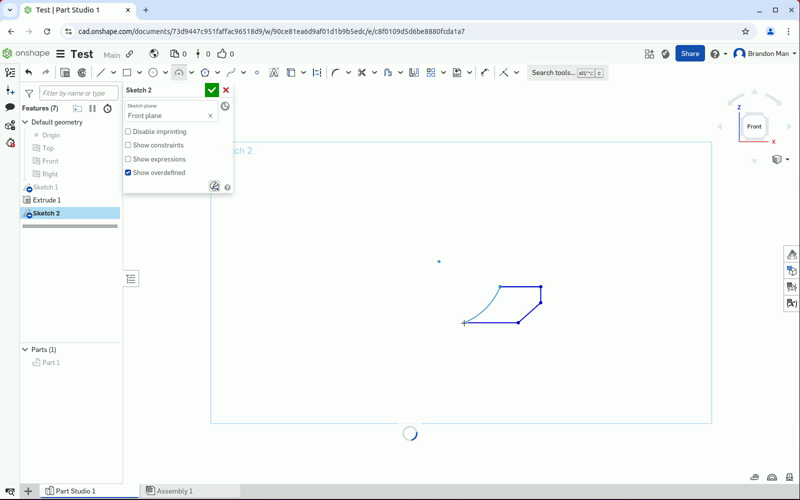
click(464, 322)
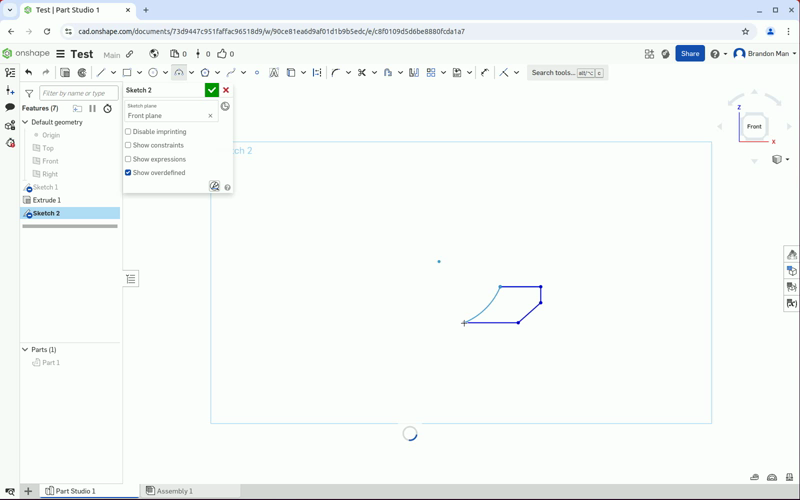
key_down(shift)
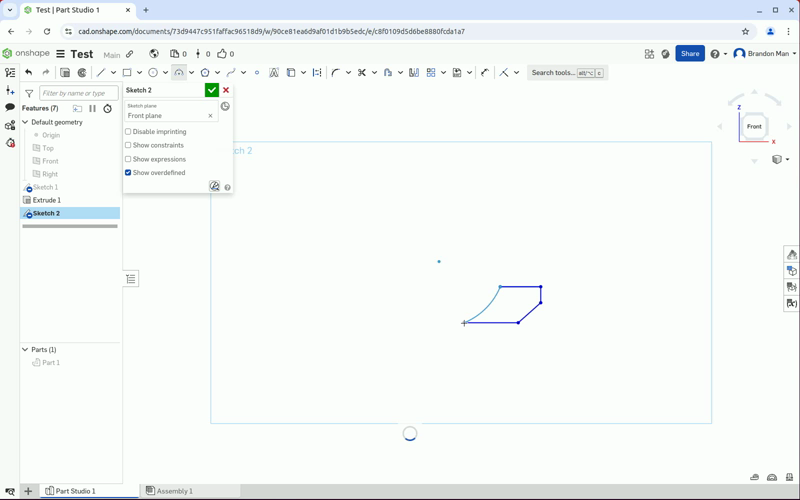
mouse_move(489, 311)
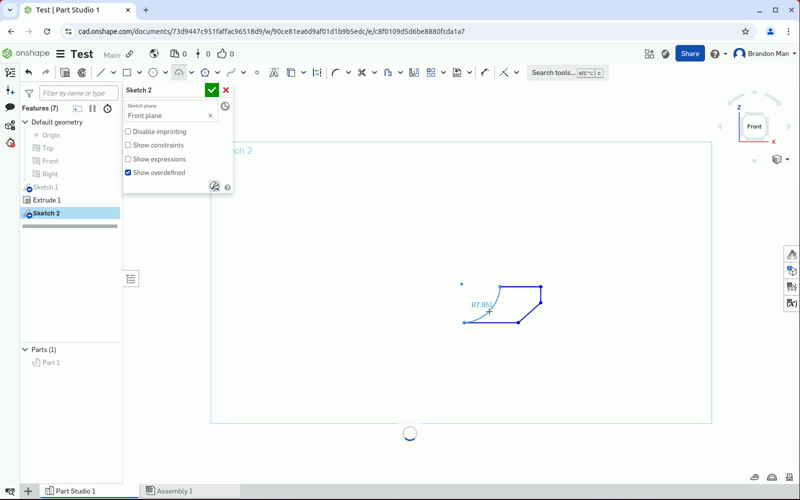
click(489, 311)
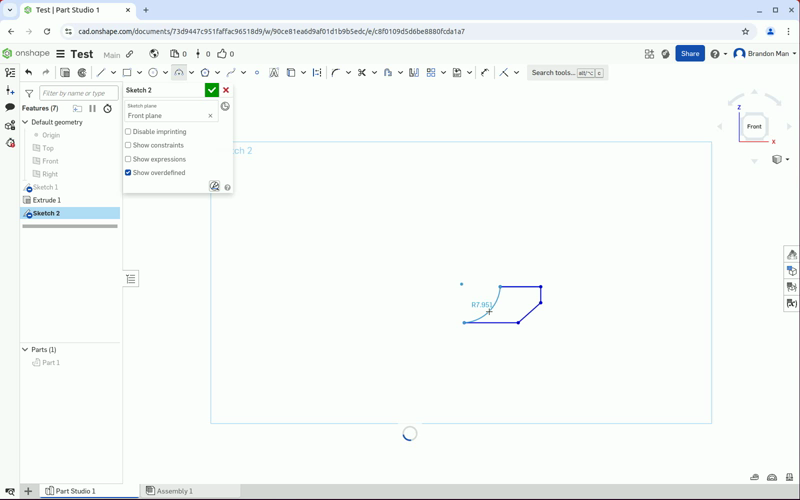
key_up(shift)
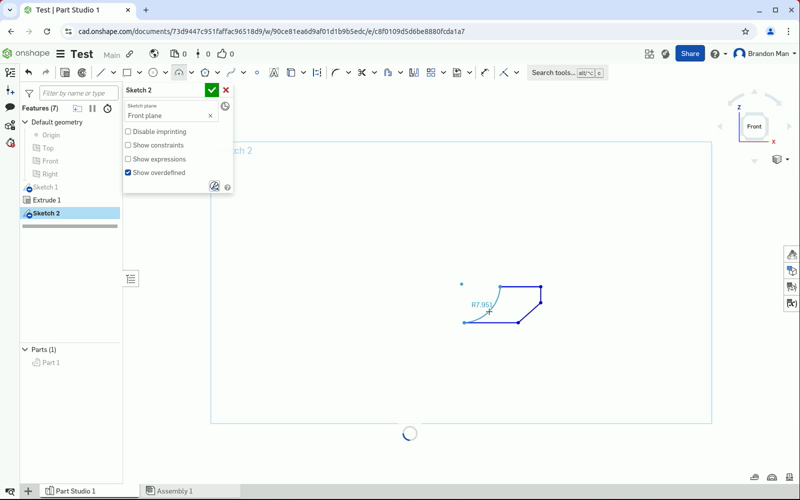
key(esc)
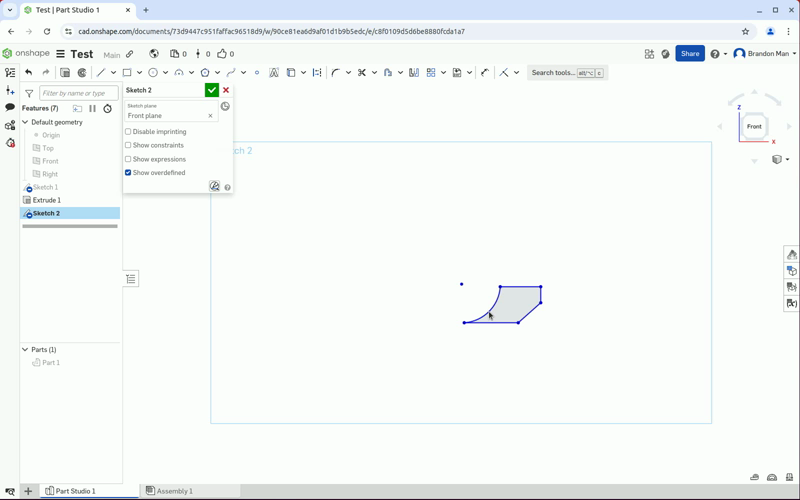
mouse_move(527, 300)
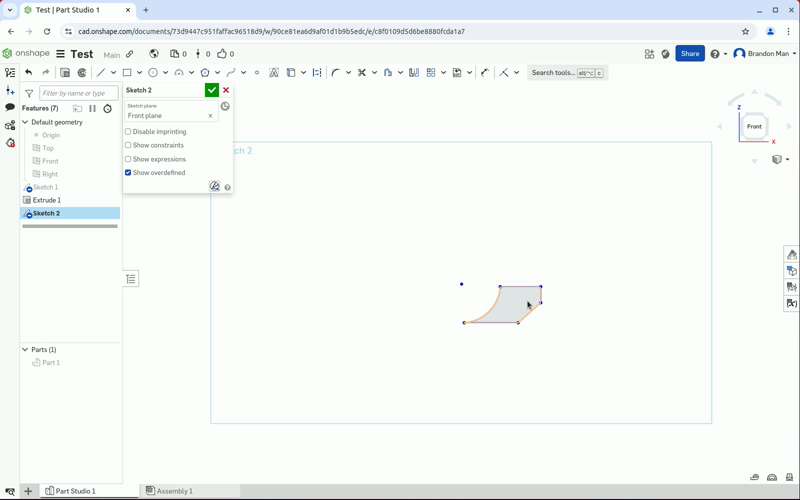
scroll(6)
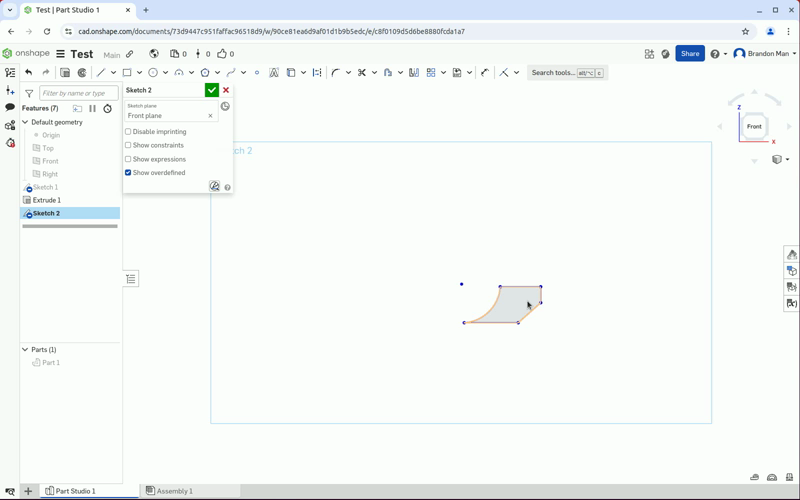
scroll(6)
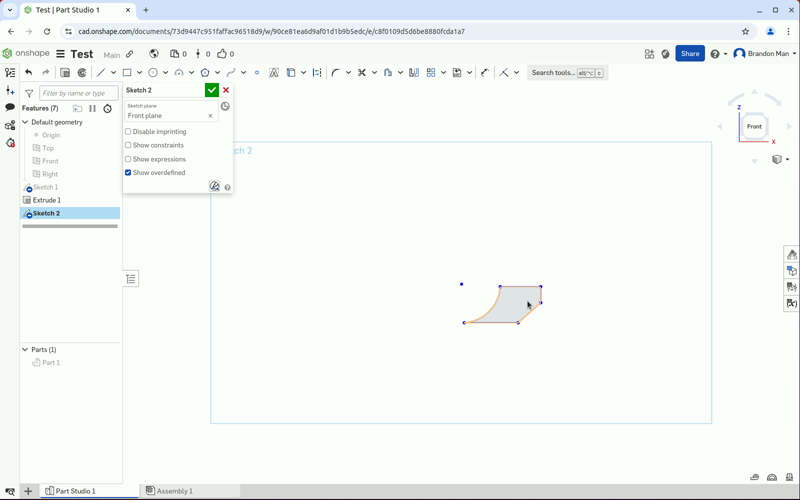
scroll(6)
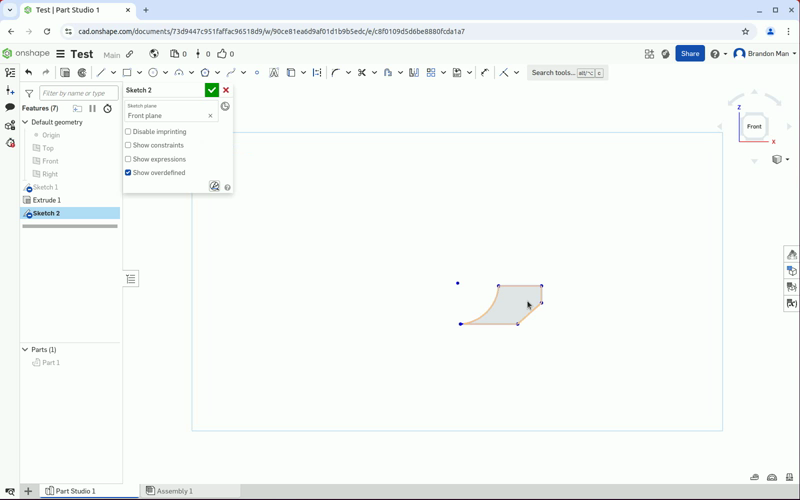
scroll(6)
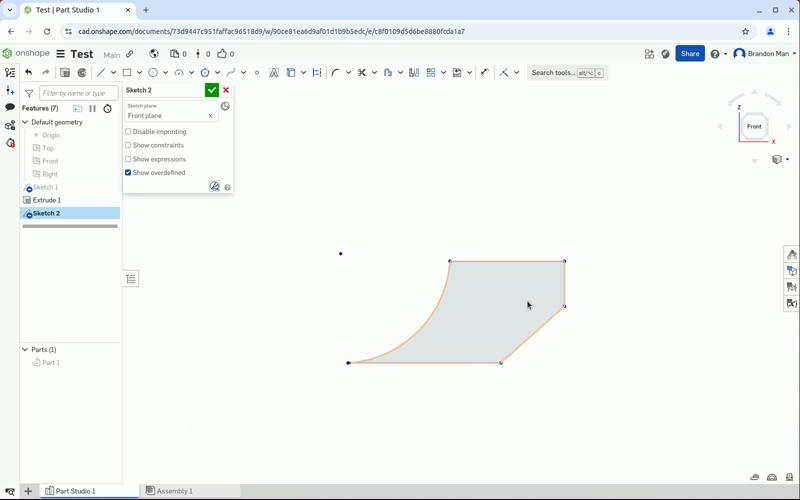
scroll(6)
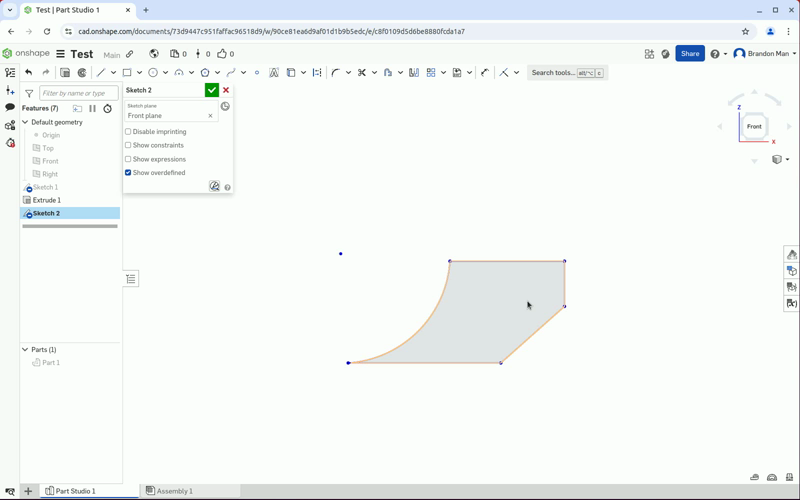
scroll(6)
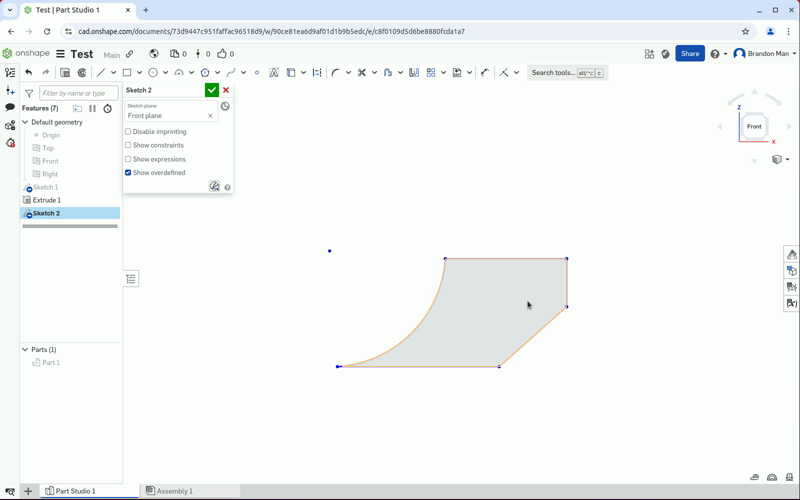
scroll(6)
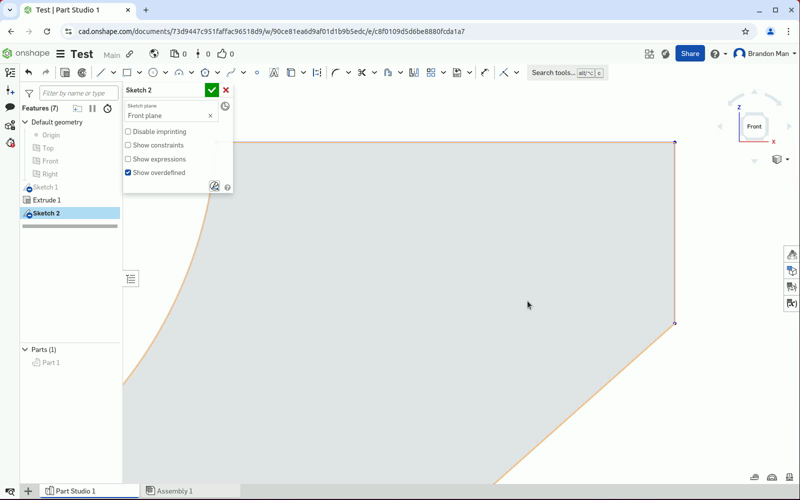
click(527, 300)
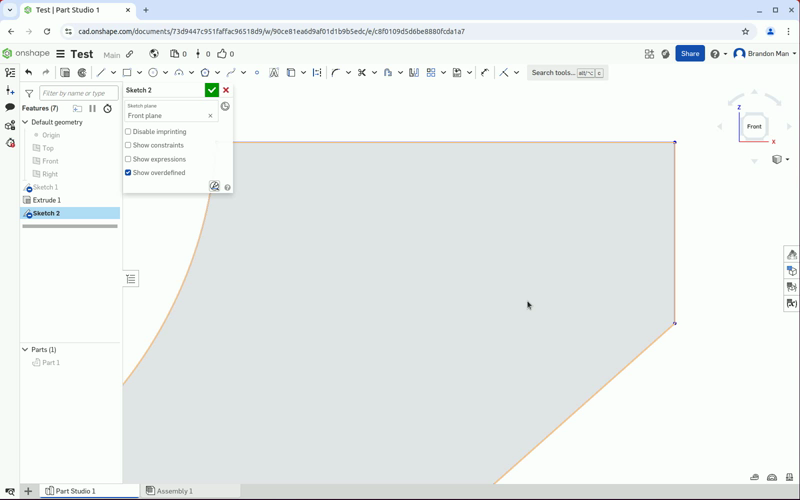
scroll(-6)
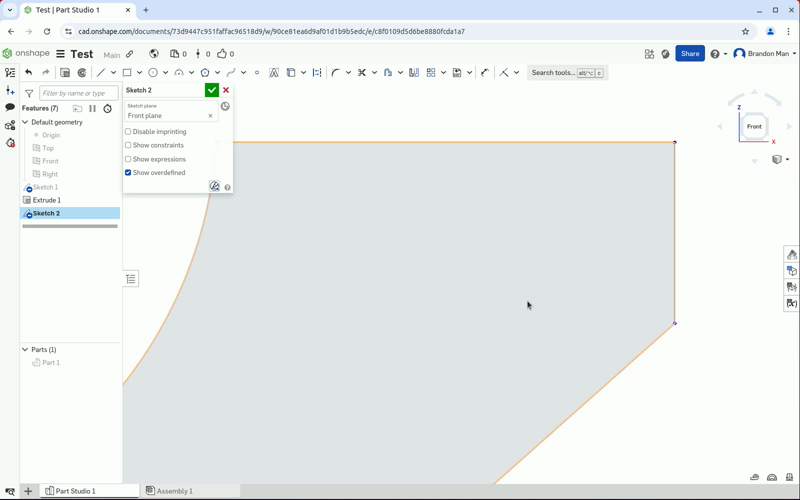
scroll(-6)
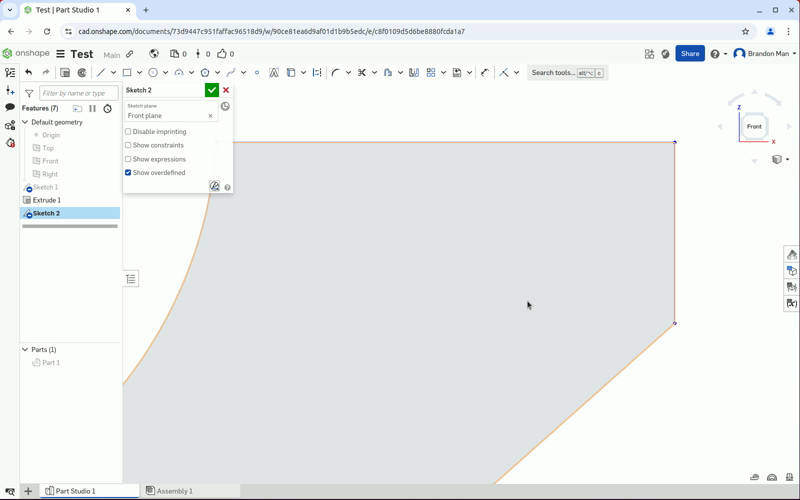
scroll(-6)
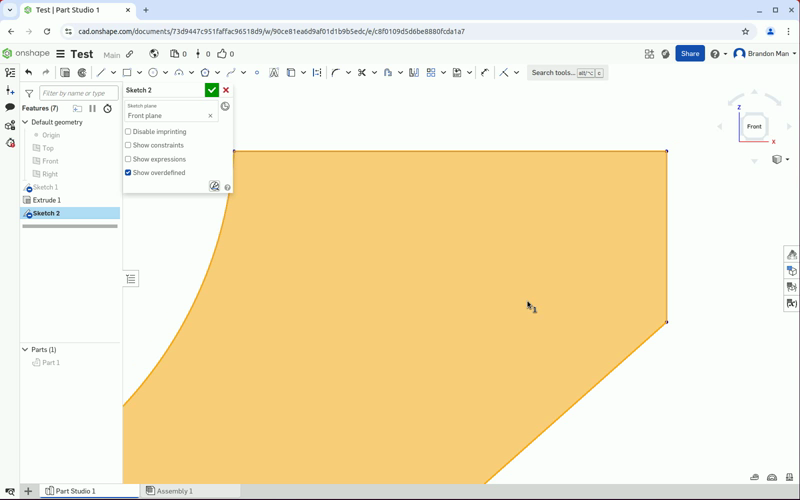
scroll(-6)
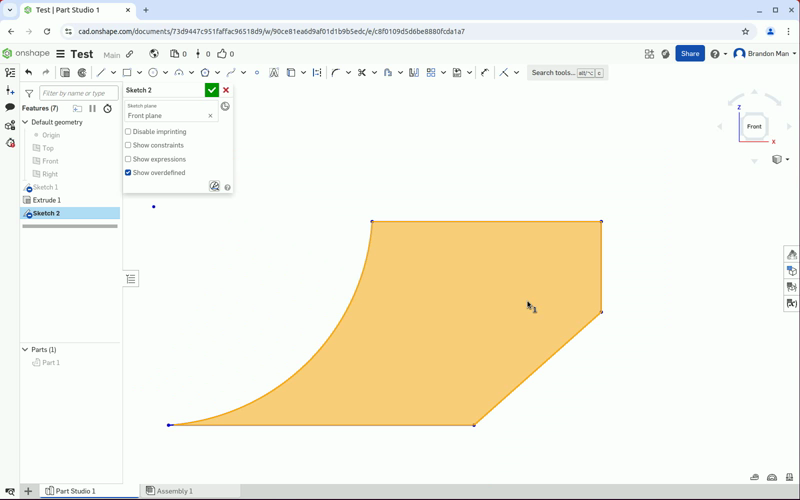
scroll(-6)
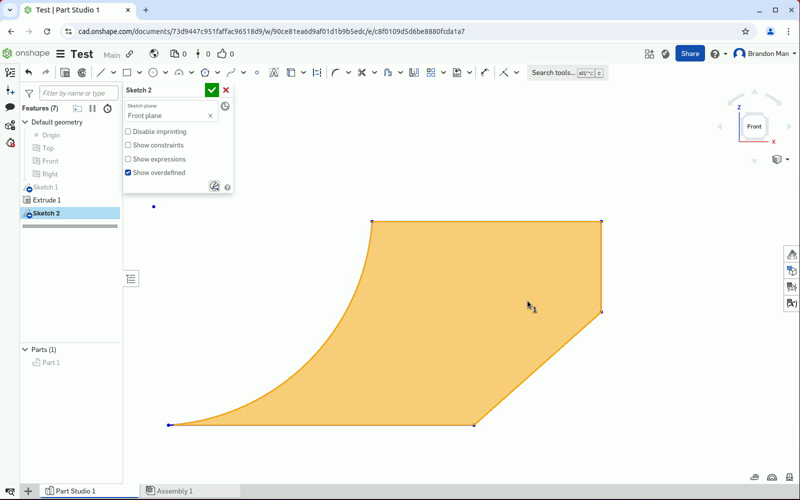
scroll(-6)
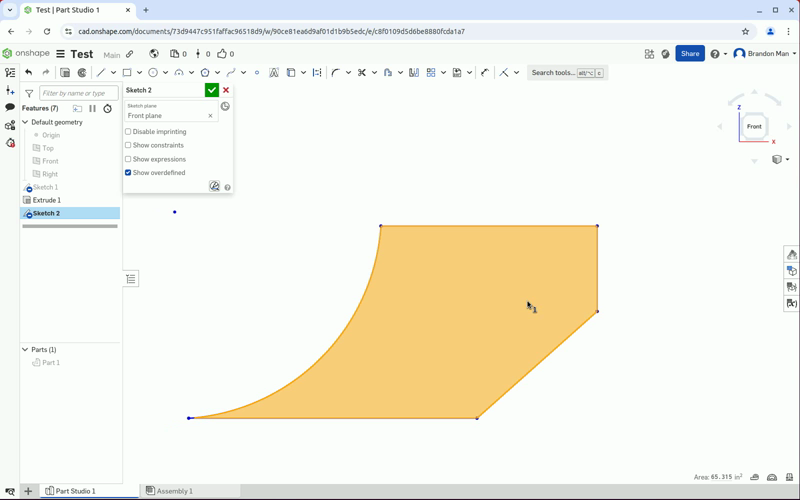
scroll(-6)
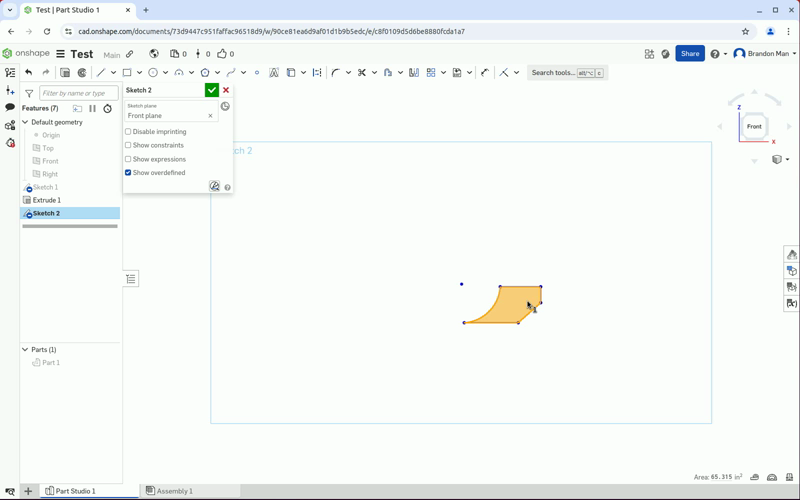
mouse_move(73, 352)
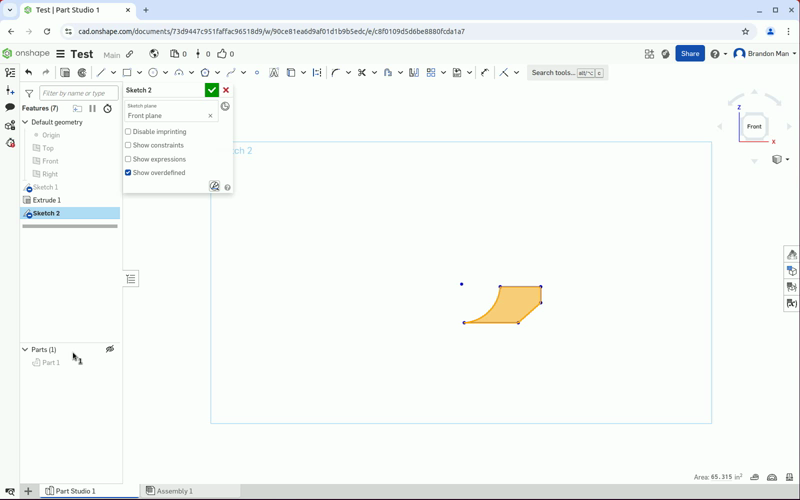
key(shift+y)
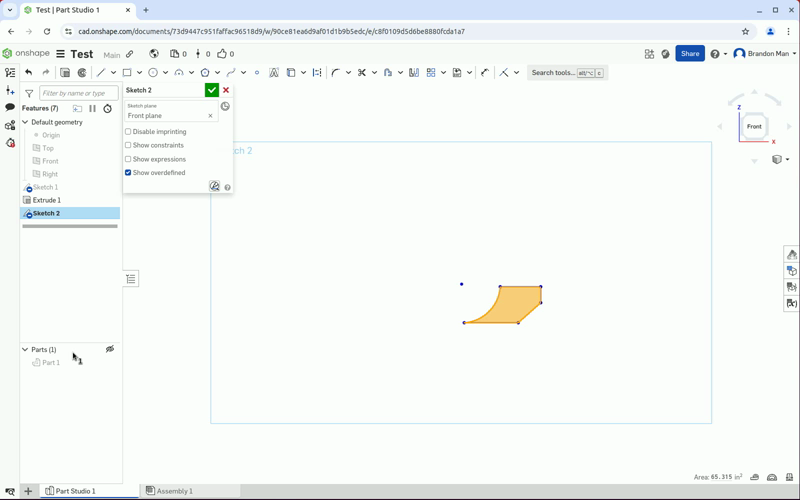
key(shift+e)
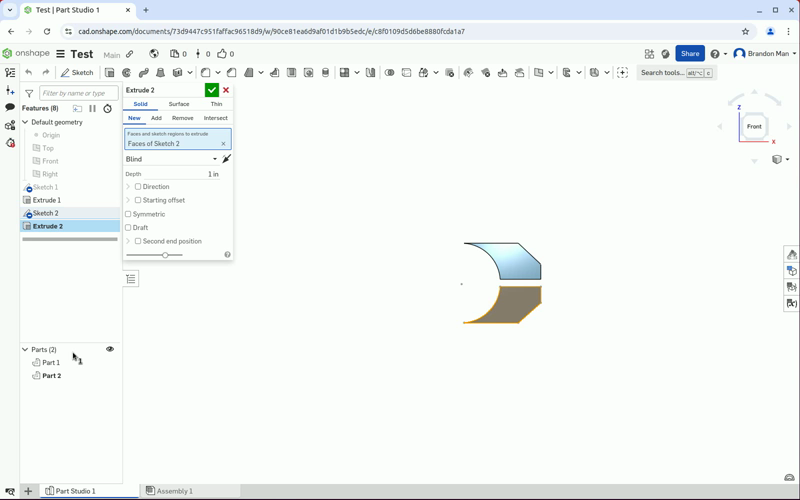
mouse_move(143, 106)
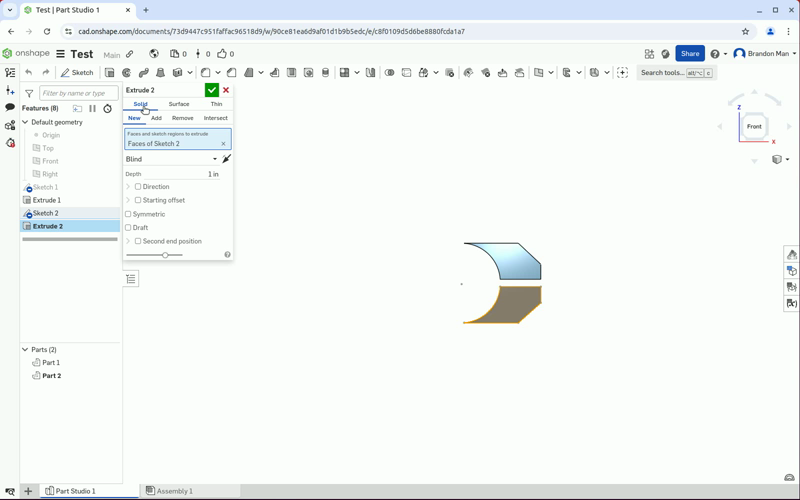
click(143, 106)
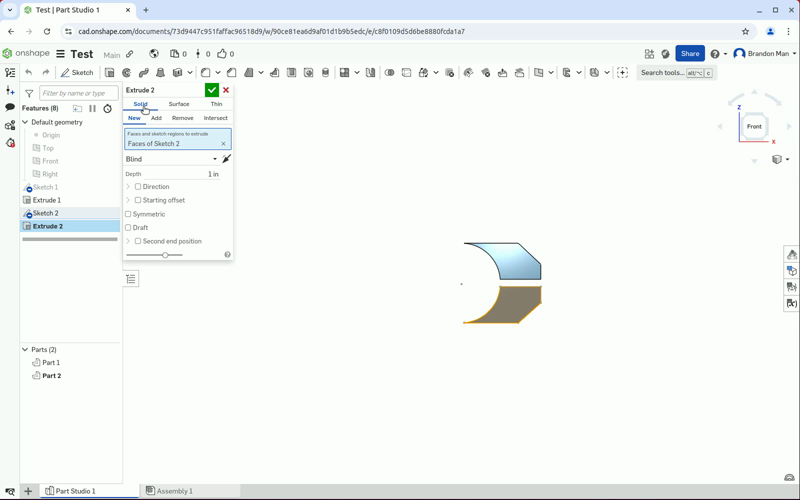
mouse_move(137, 120)
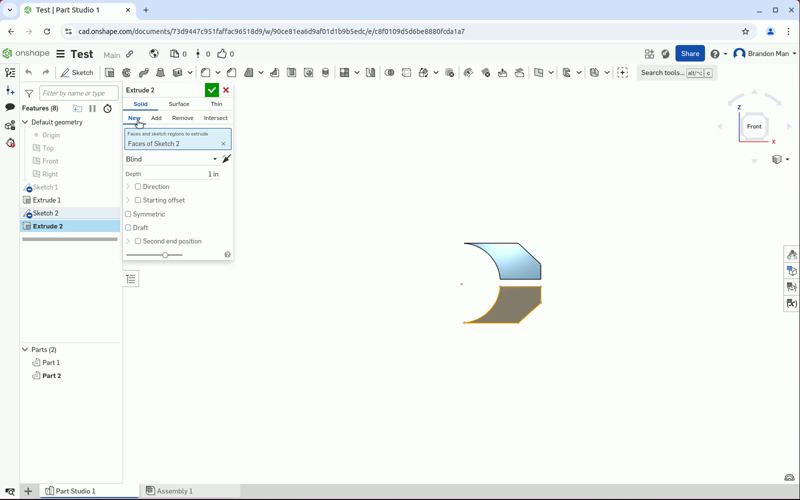
click(137, 120)
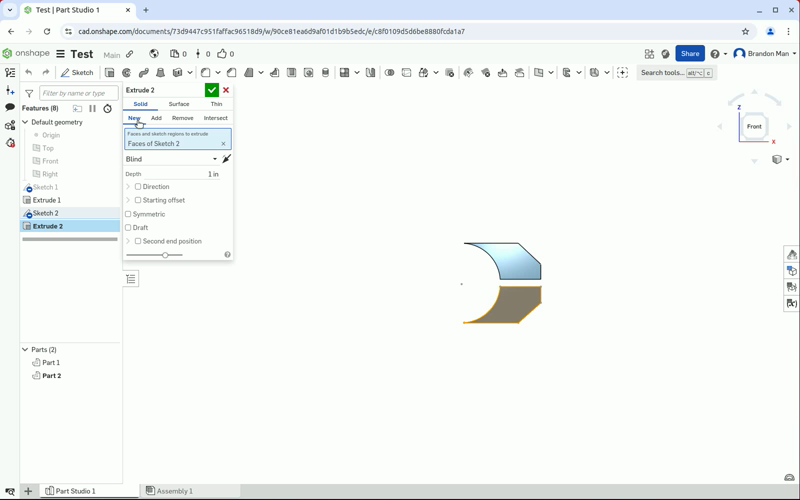
key(tab, 4)
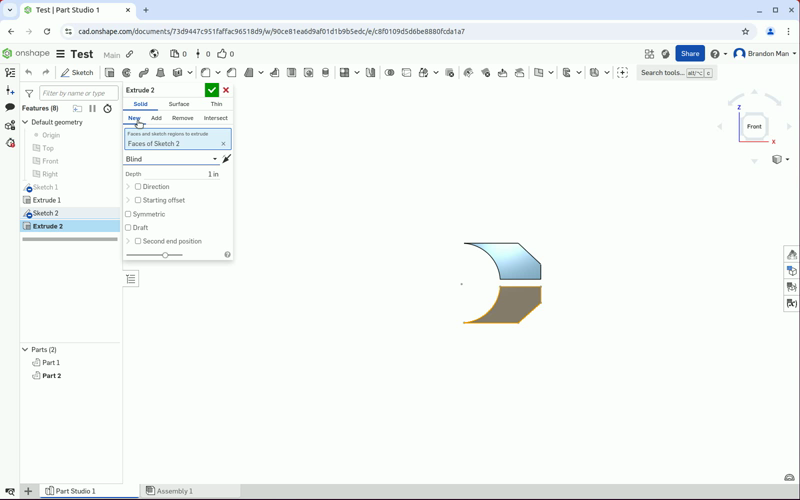
text(-2.407)
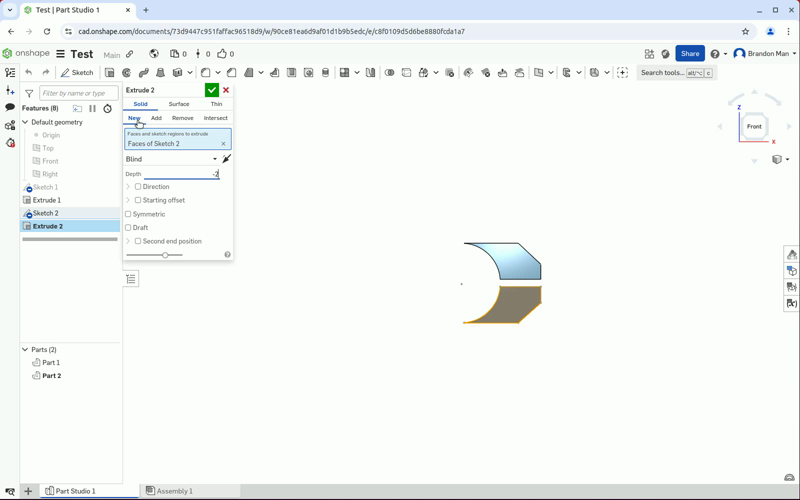
key(enter)
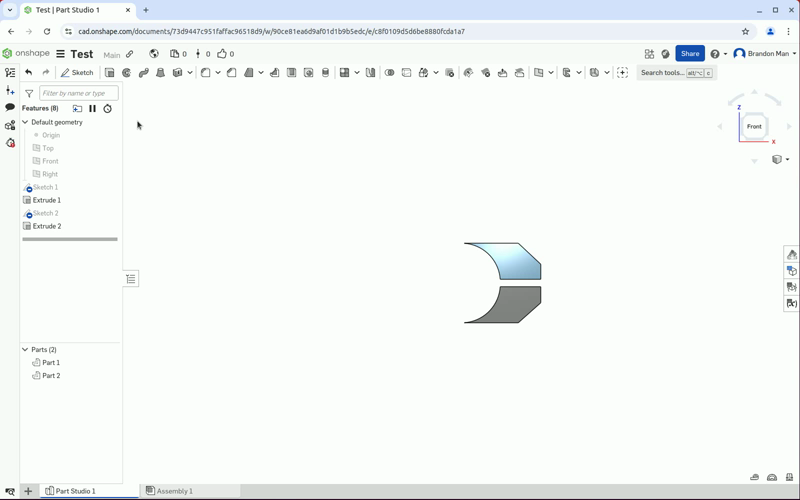
key(shift+h)
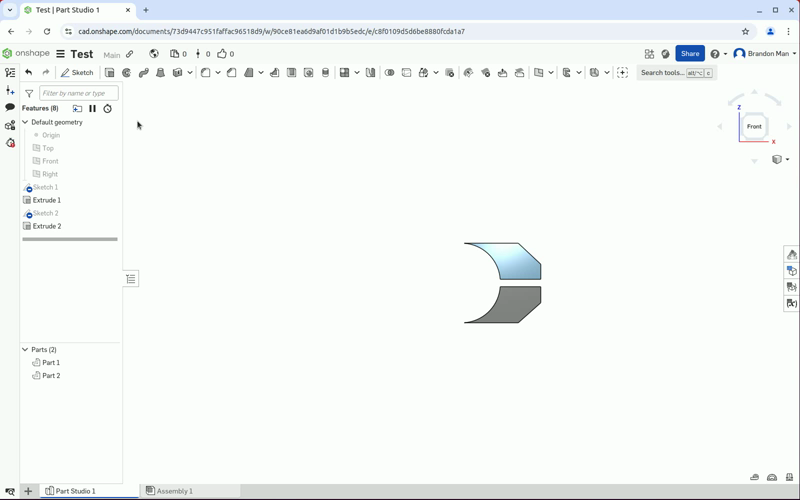
key(shift+h)
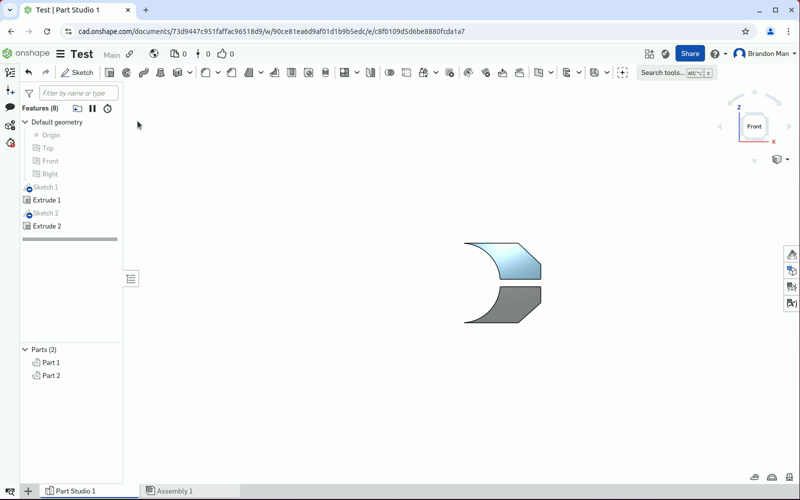
mouse_move(73, 189)
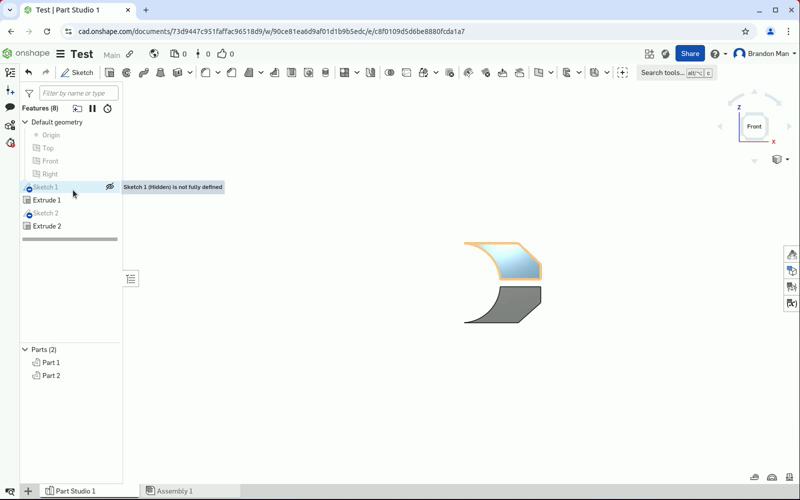
click(73, 189)
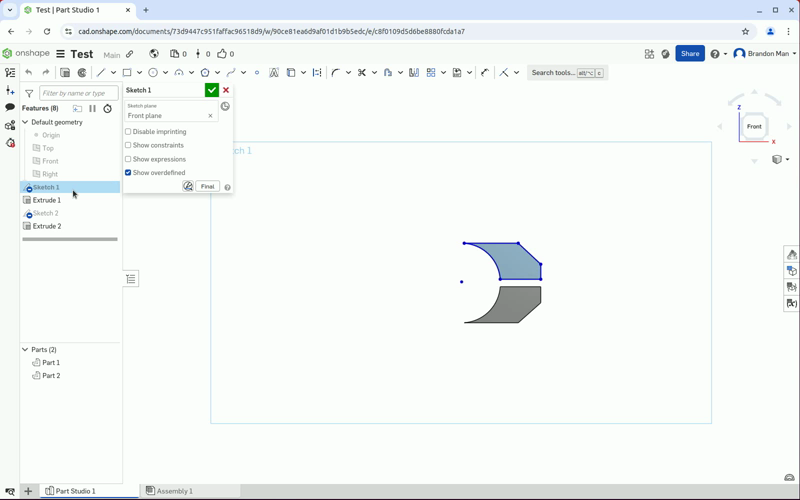
mouse_move(229, 92)
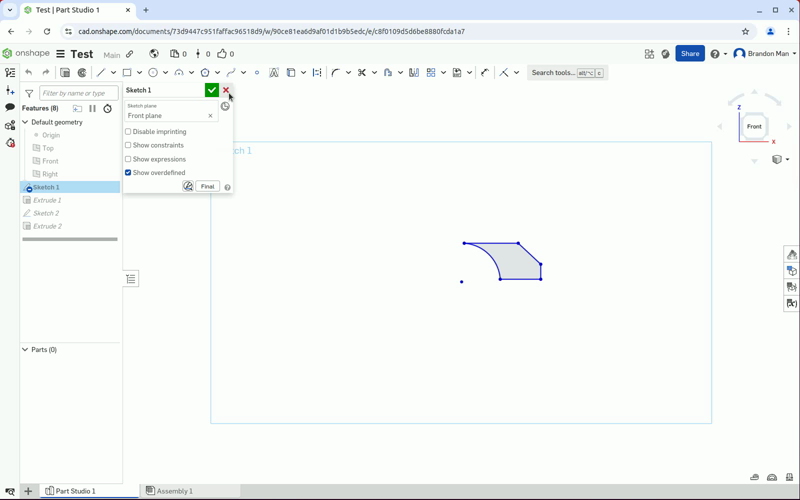
click(229, 92)
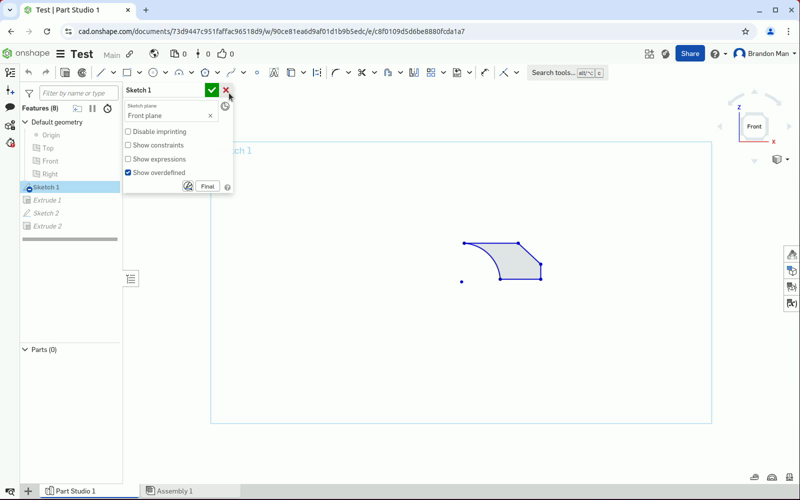
key(shift+s)
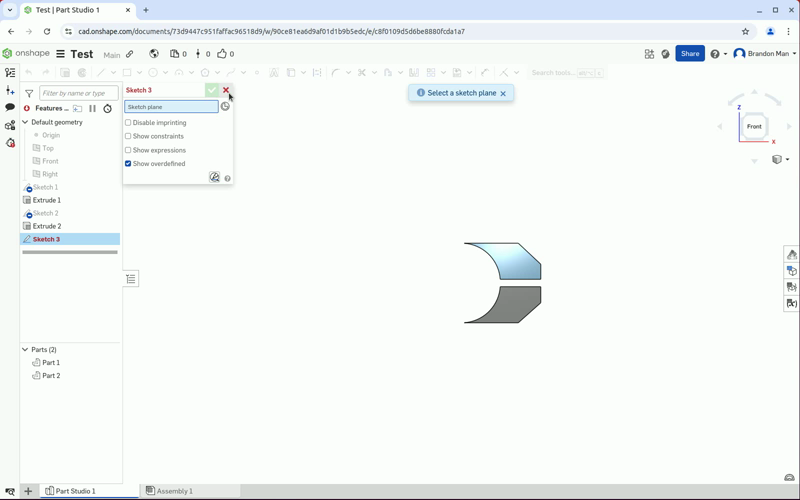
mouse_move(73, 163)
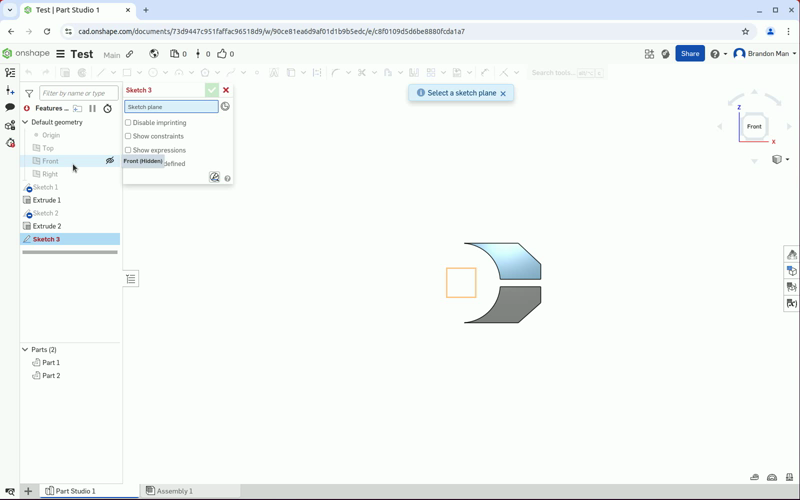
click(73, 163)
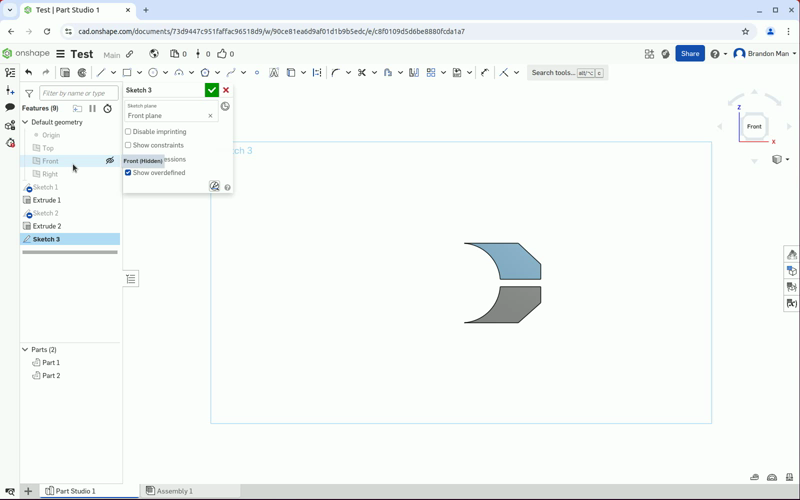
mouse_move(73, 352)
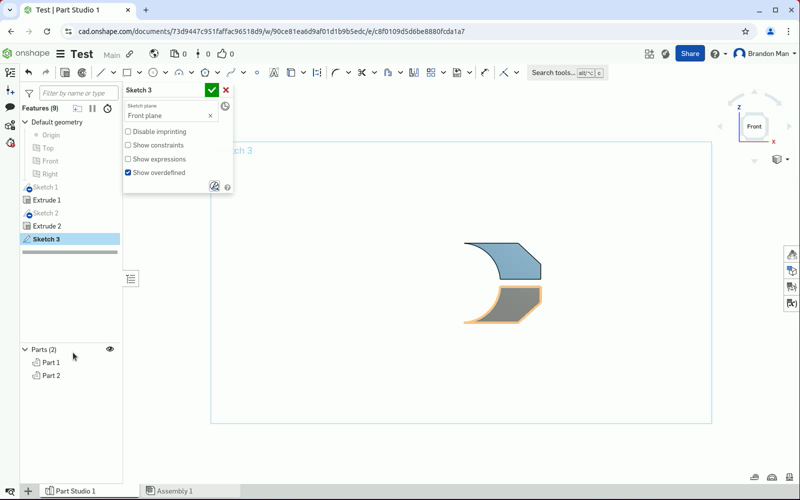
key(y)
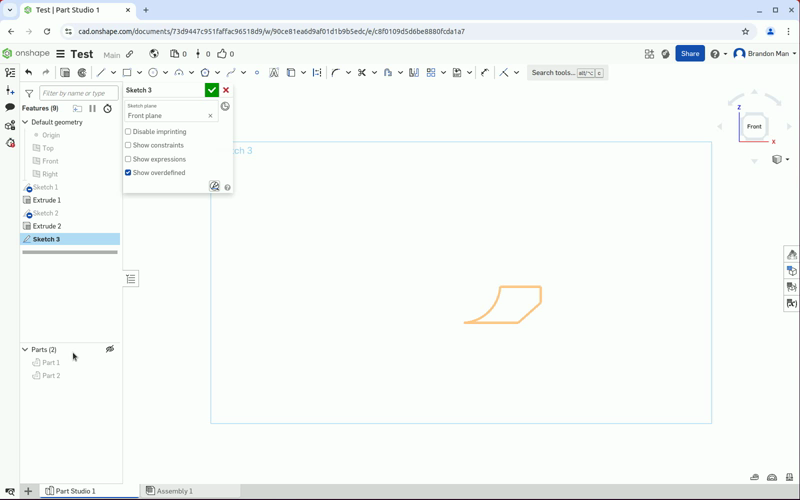
key(l)
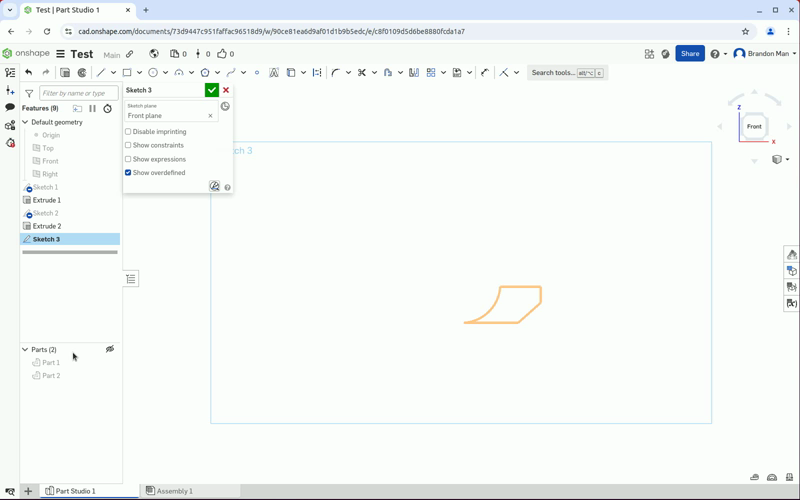
key_down(shift)
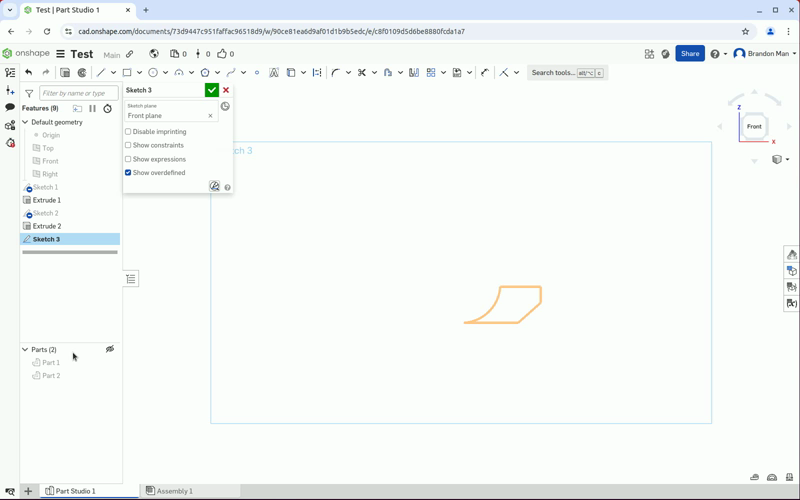
mouse_move(420, 287)
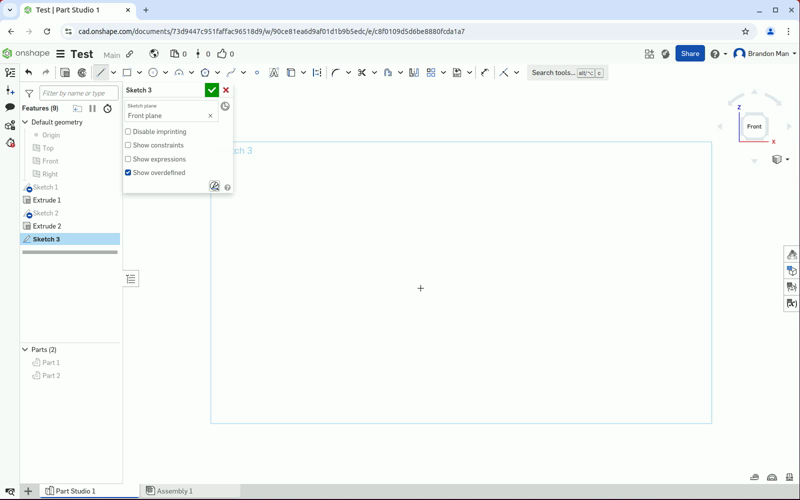
click(420, 287)
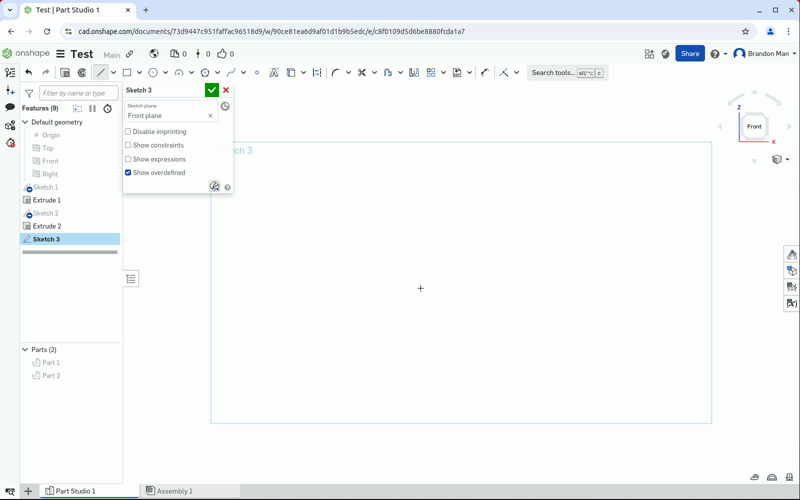
key_up(shift)
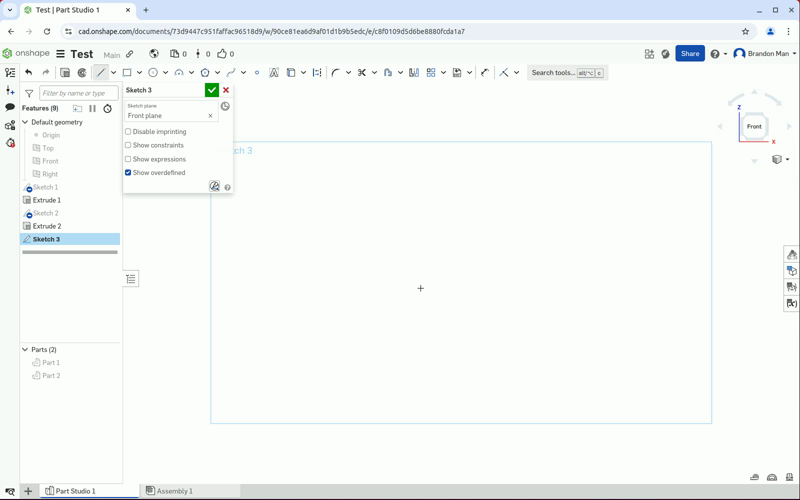
key_down(shift)
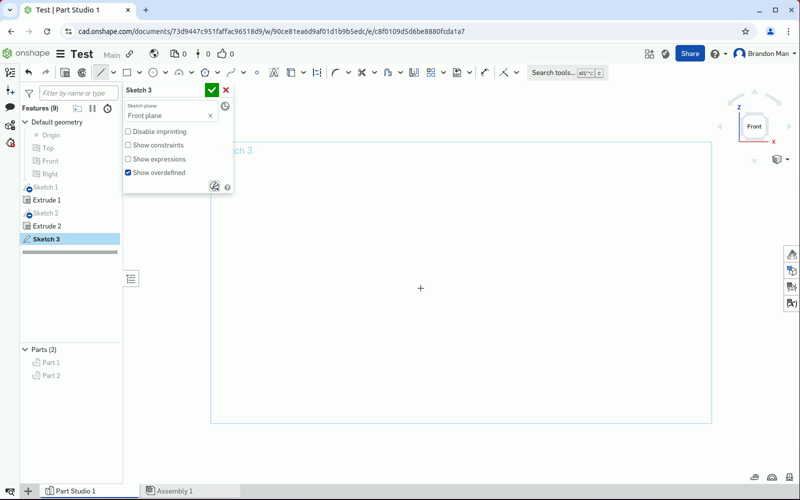
mouse_move(450, 287)
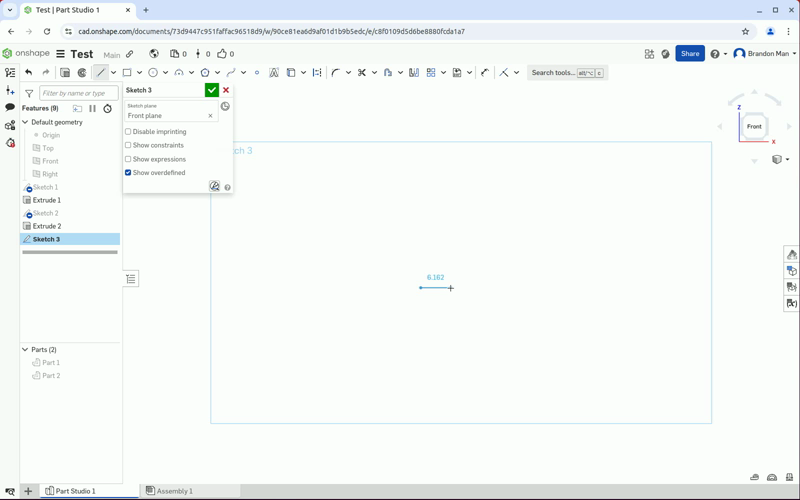
mouse_move(451, 287)
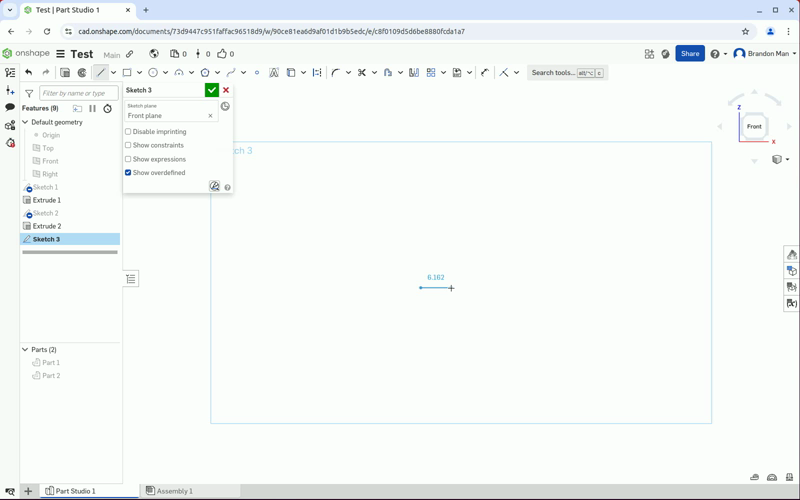
click(451, 287)
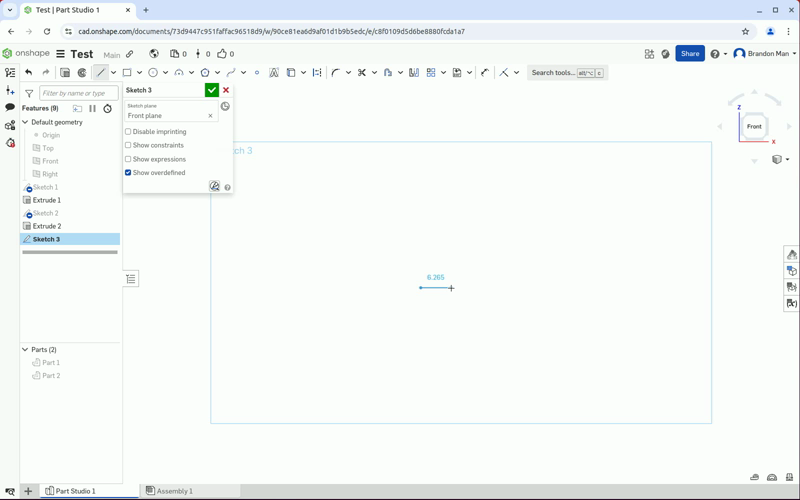
key_up(shift)
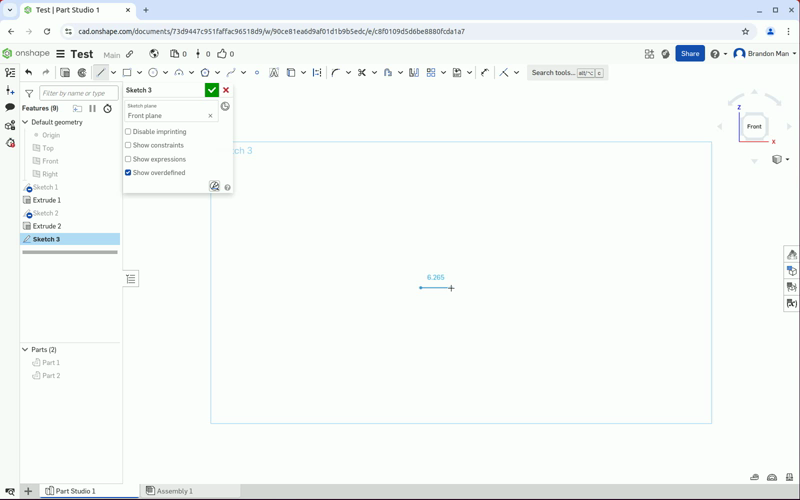
key(esc)
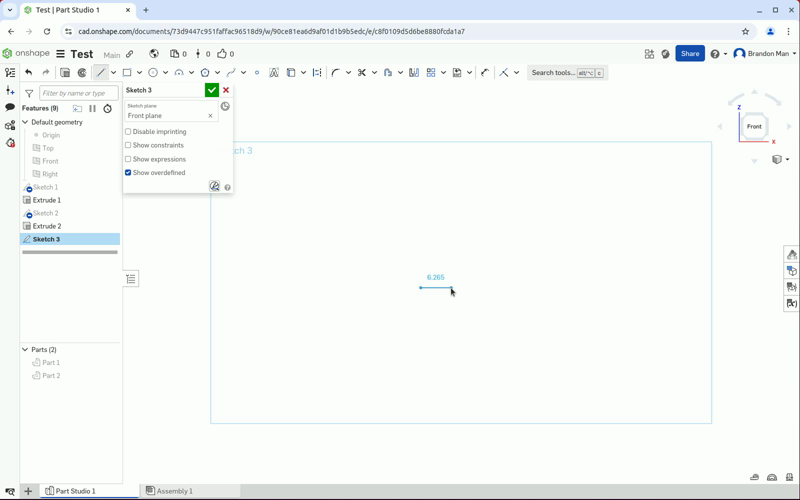
key(a)
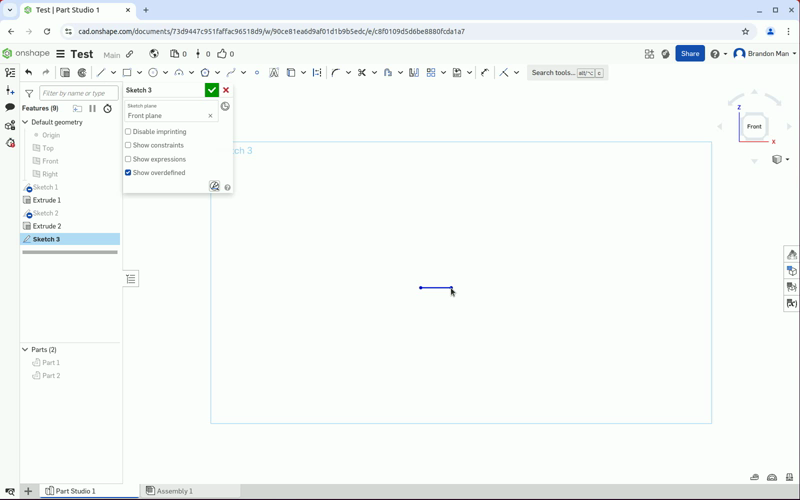
mouse_move(451, 287)
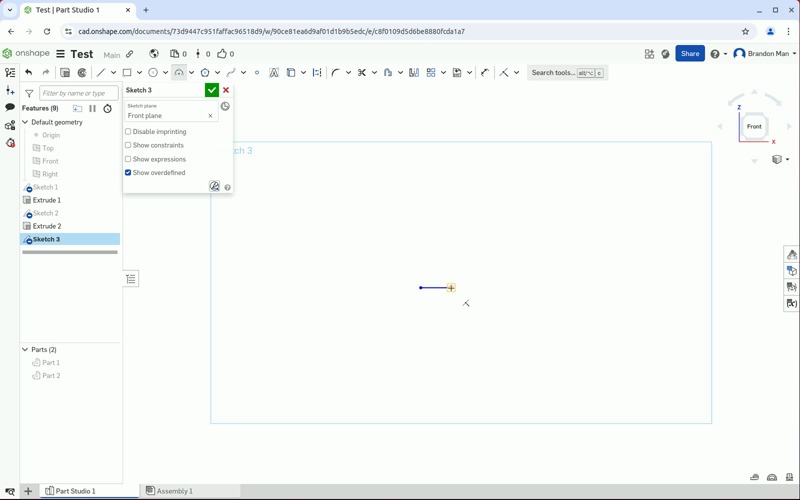
click(451, 287)
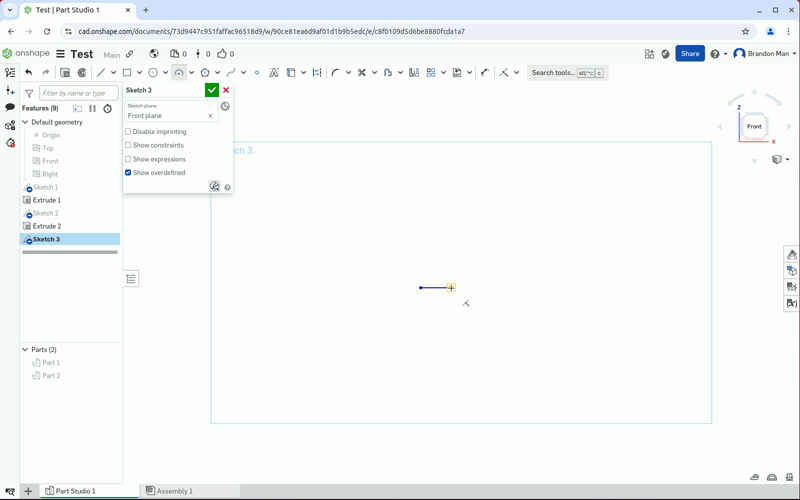
key_down(shift)
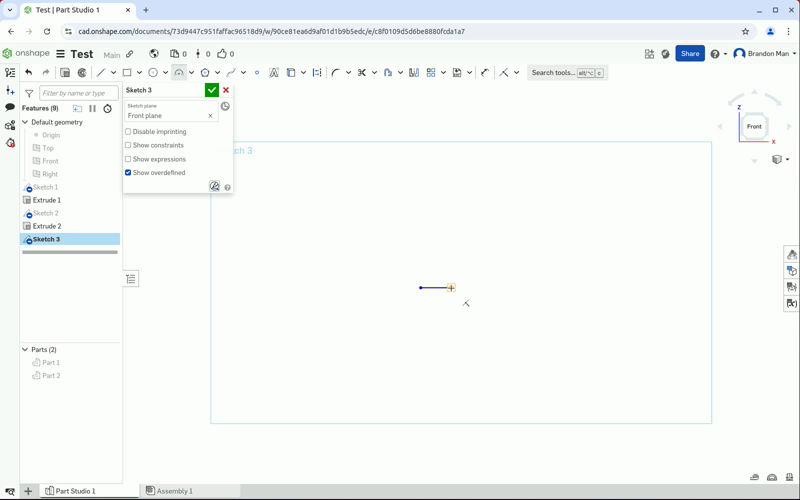
mouse_move(450, 279)
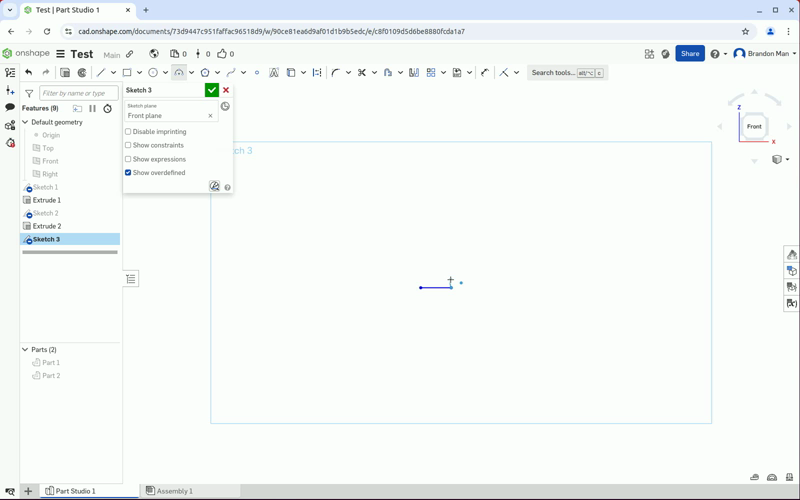
click(450, 279)
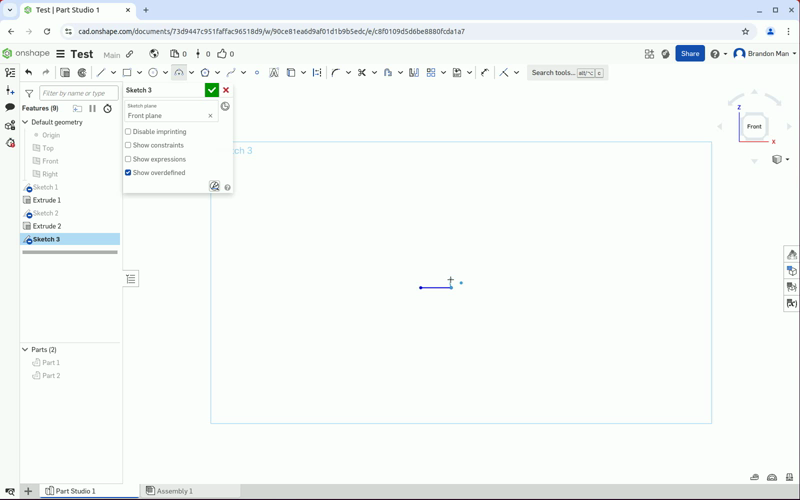
mouse_move(449, 283)
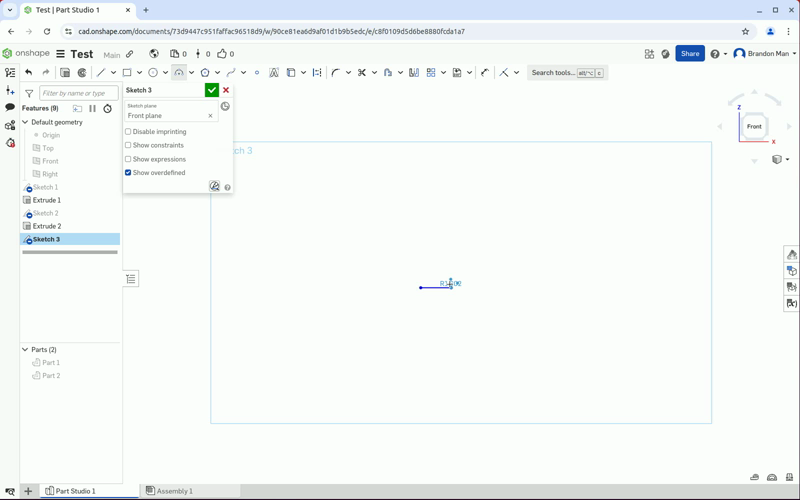
scroll(6)
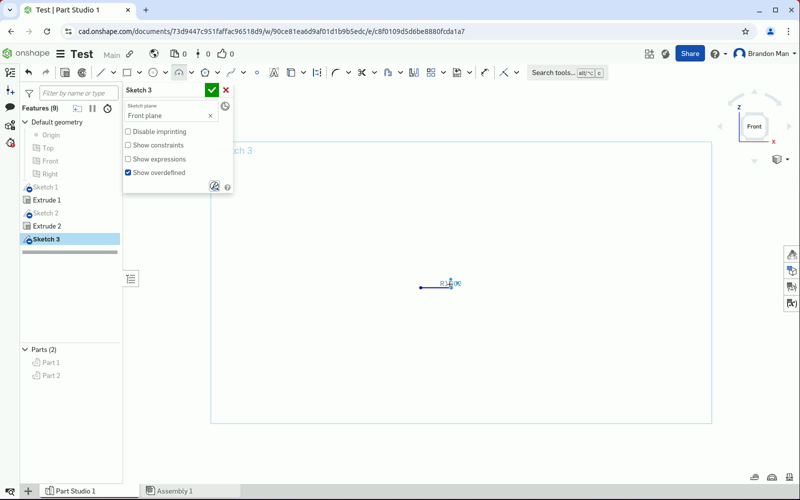
scroll(6)
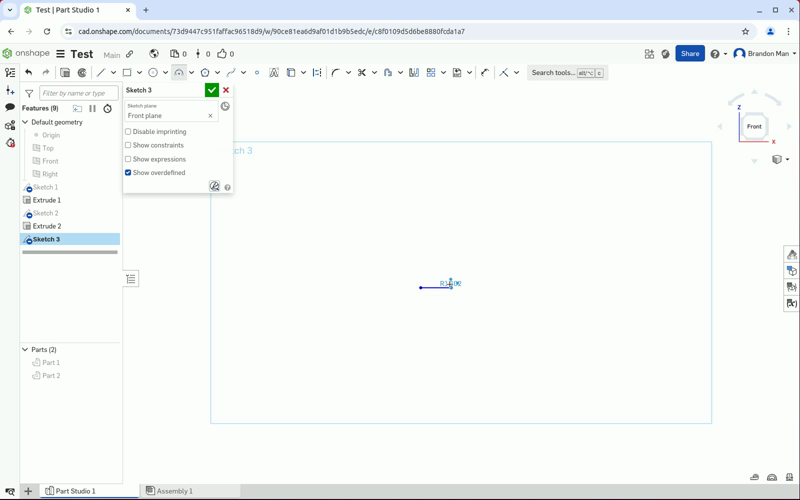
scroll(6)
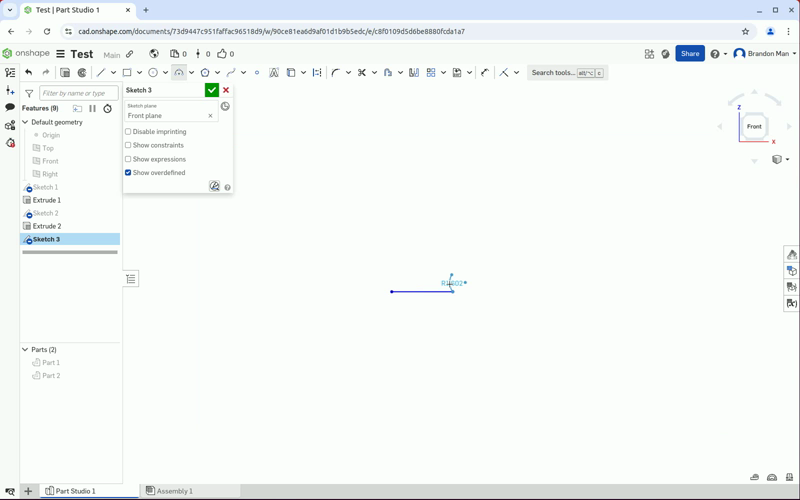
scroll(6)
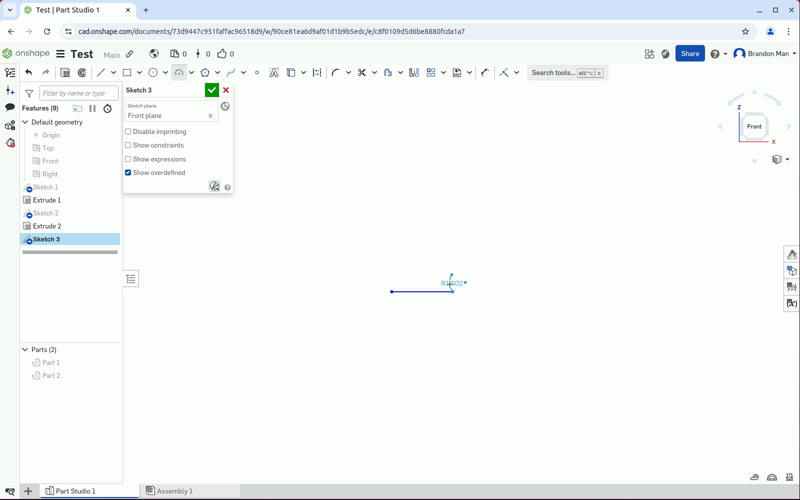
scroll(6)
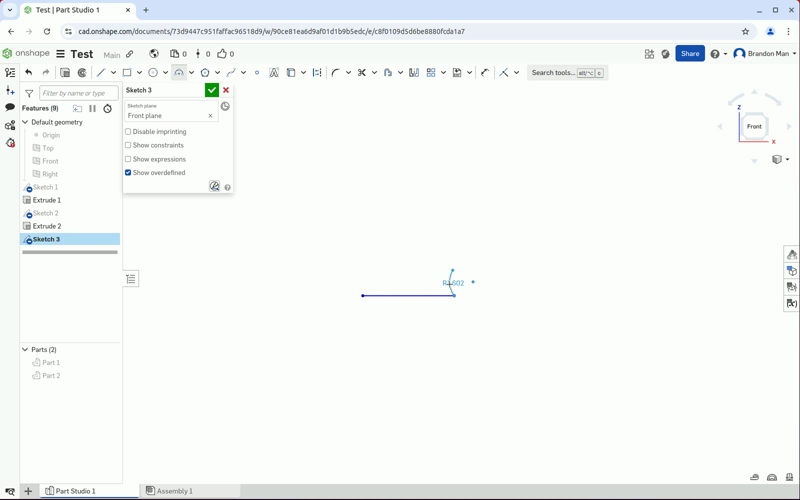
scroll(6)
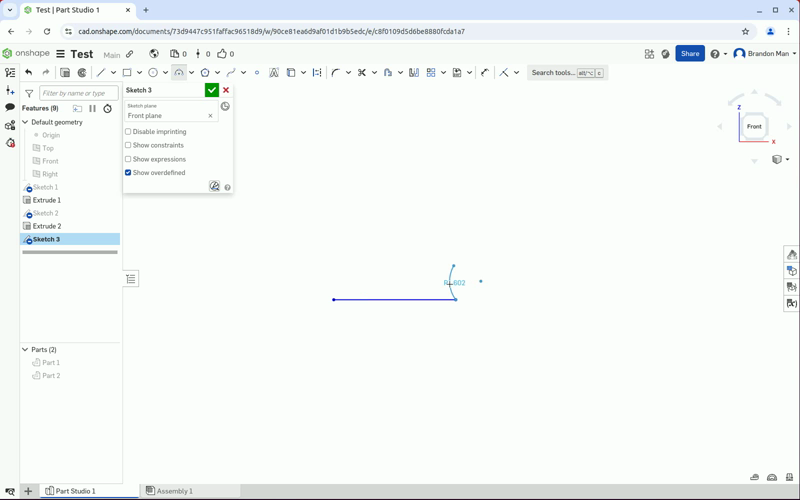
scroll(6)
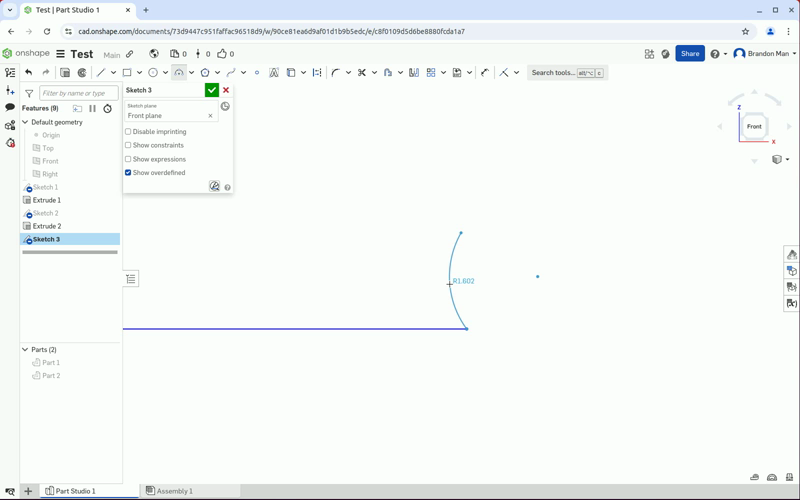
click(449, 283)
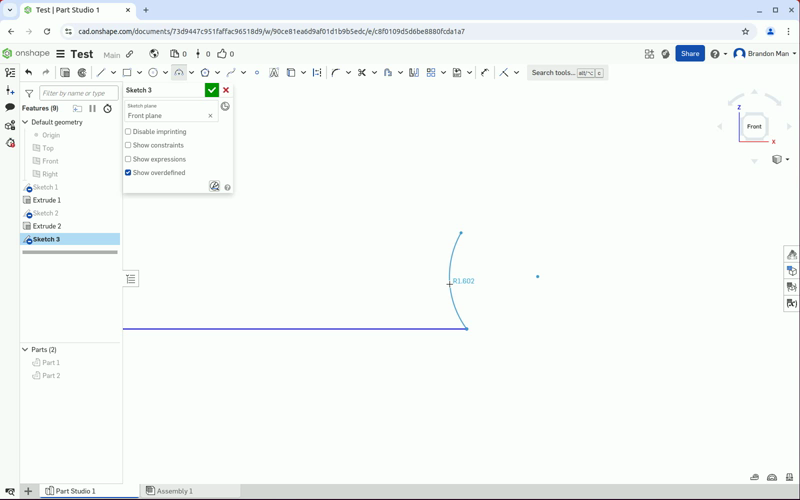
scroll(-6)
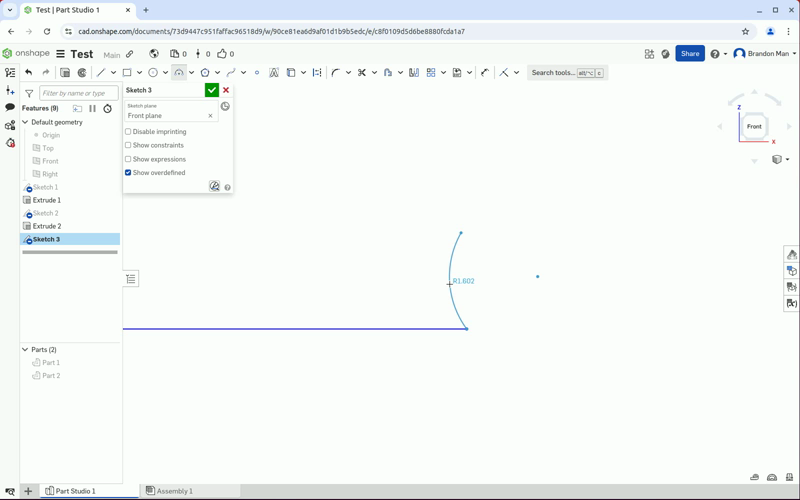
scroll(-6)
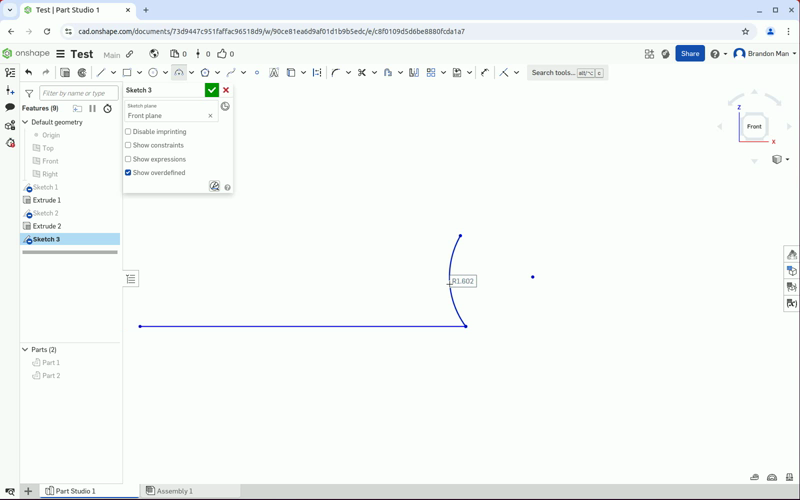
scroll(-6)
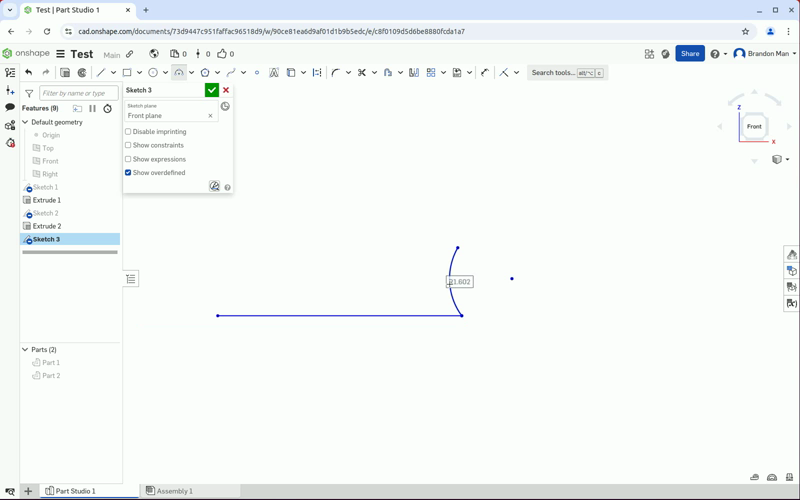
scroll(-6)
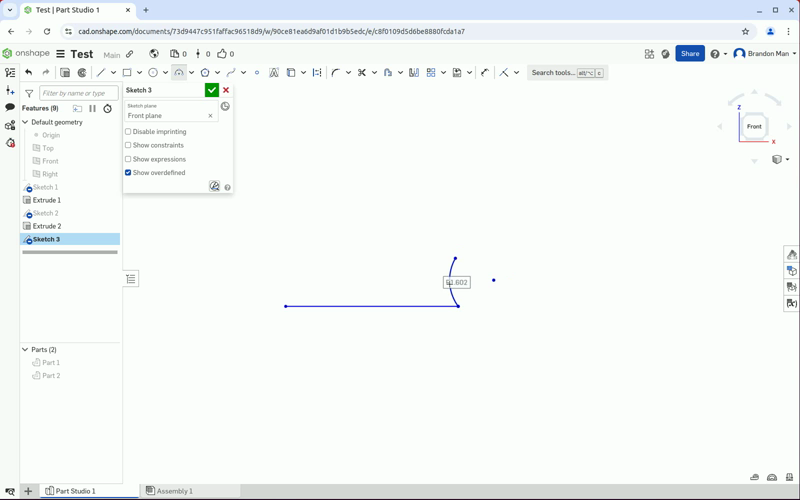
scroll(-6)
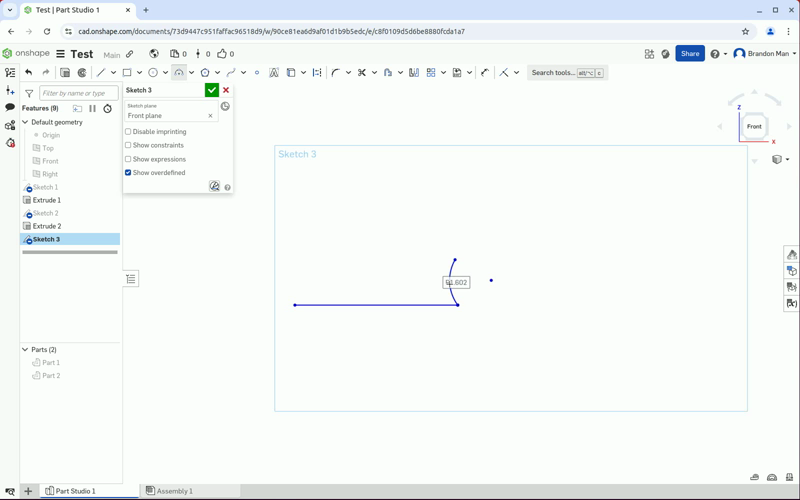
scroll(-6)
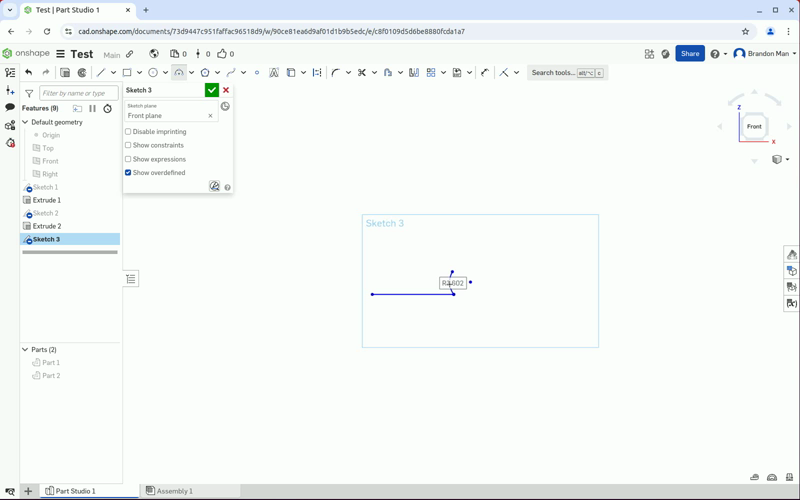
scroll(-6)
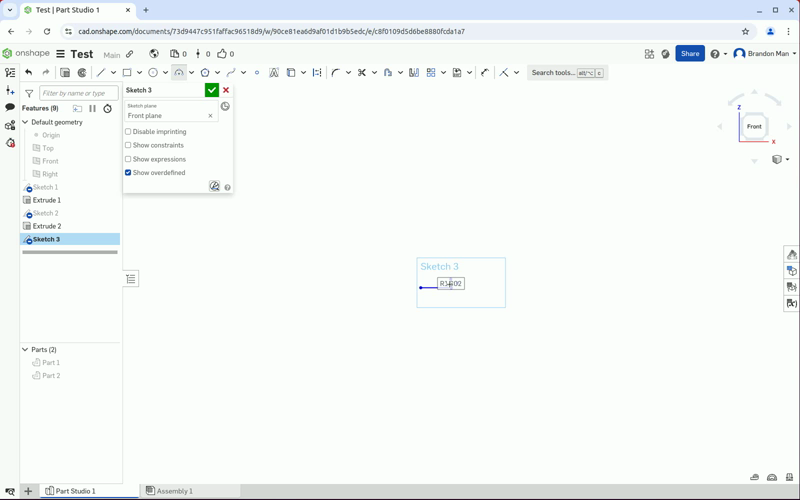
key_up(shift)
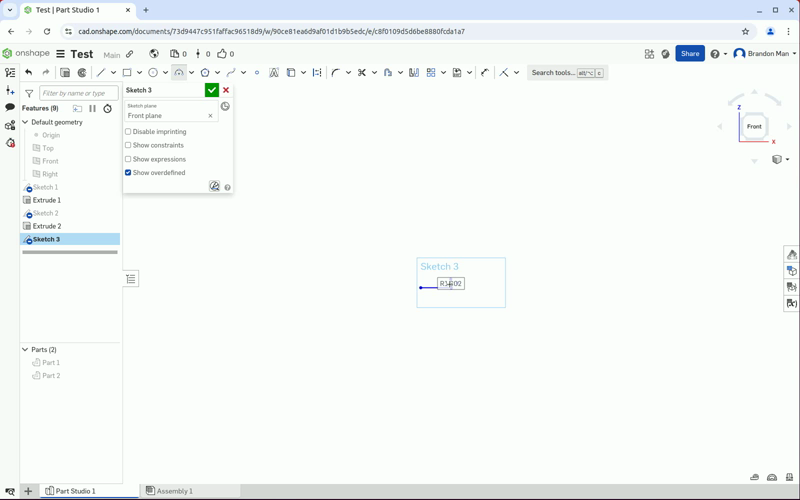
key(esc)
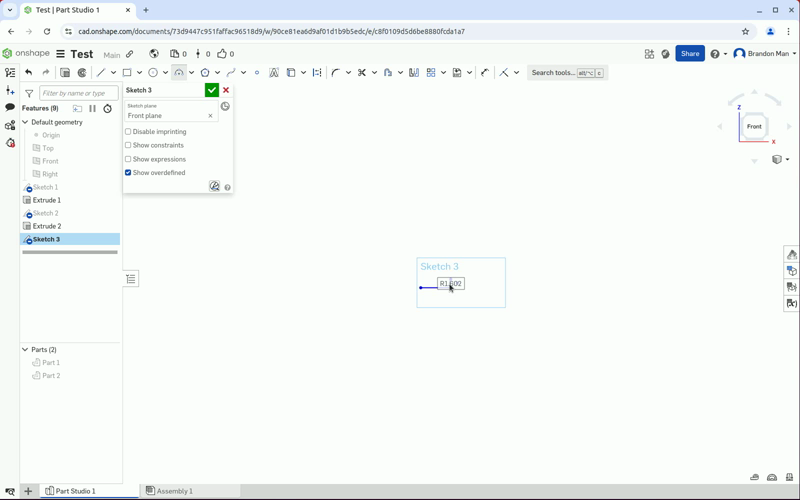
key(l)
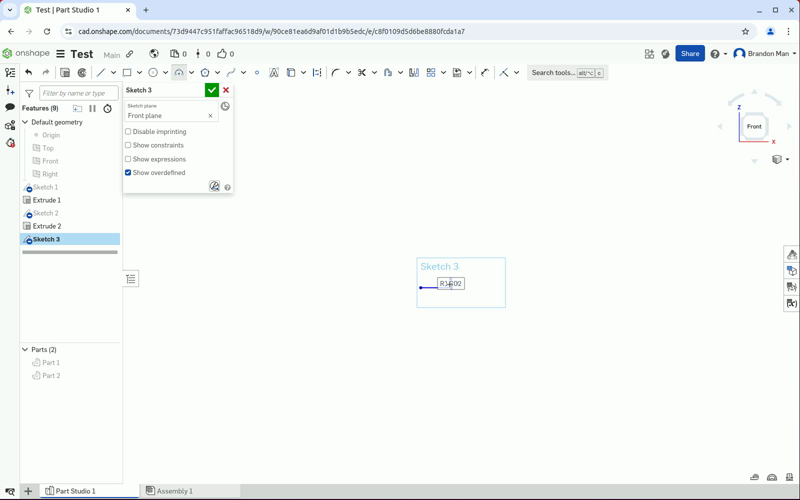
mouse_move(450, 279)
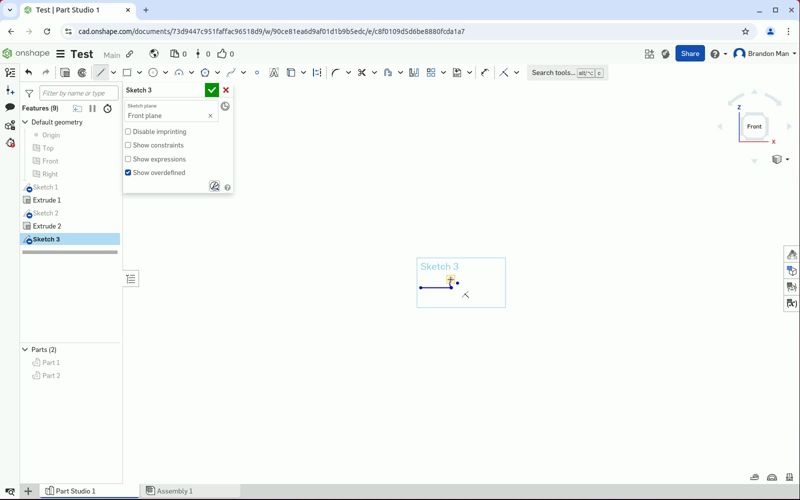
scroll(6)
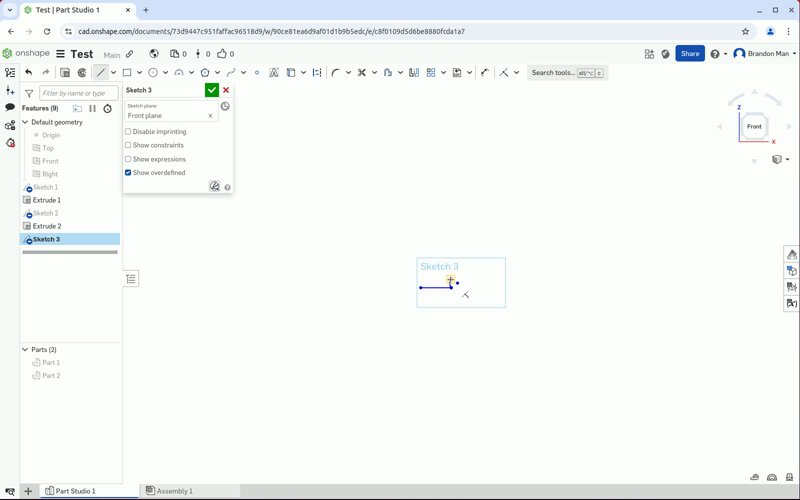
scroll(6)
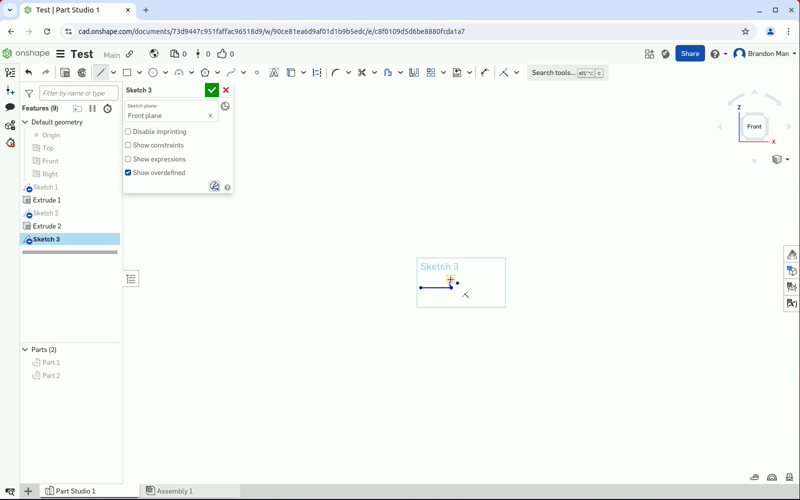
scroll(6)
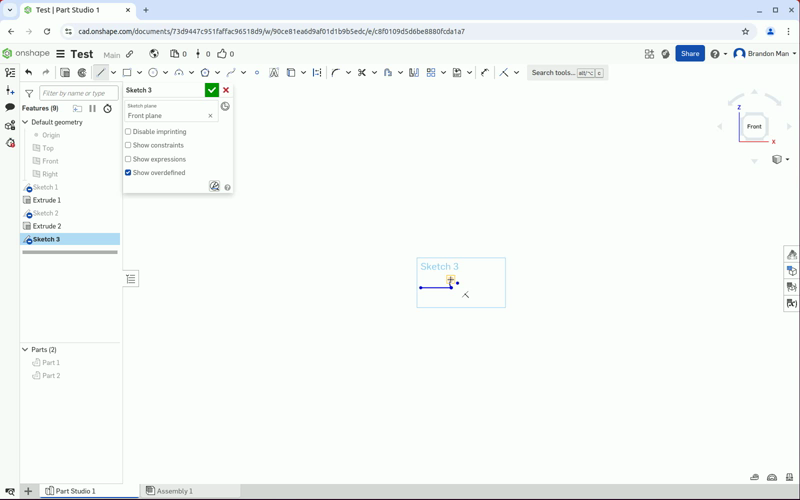
scroll(6)
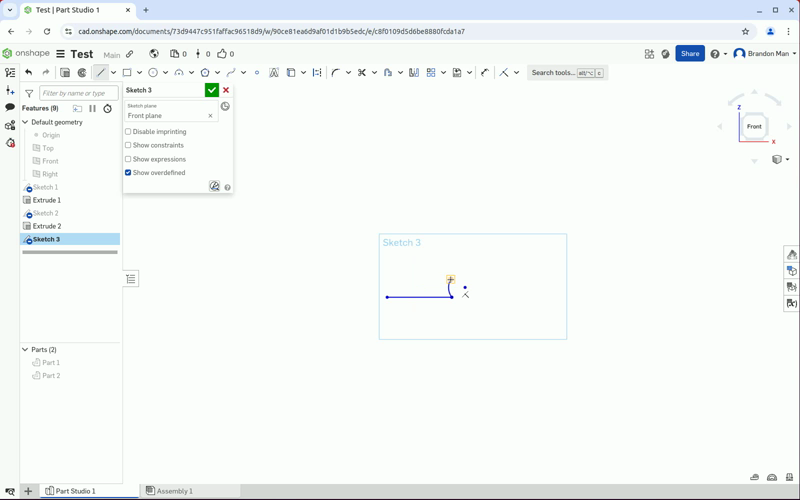
scroll(6)
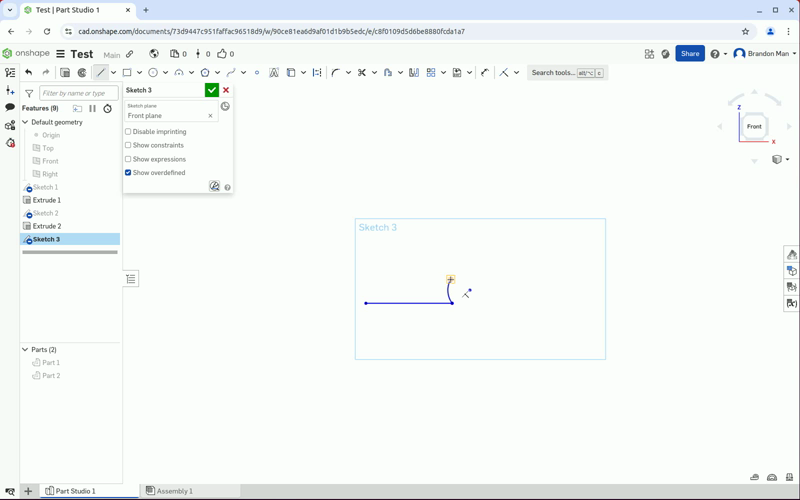
scroll(6)
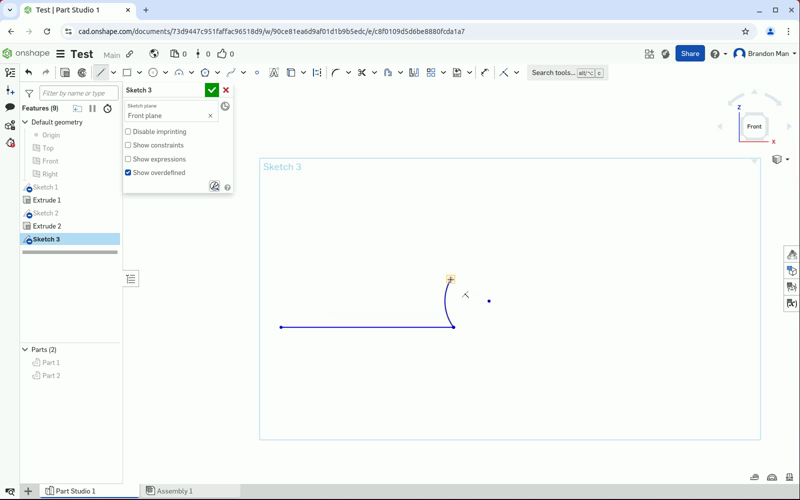
scroll(6)
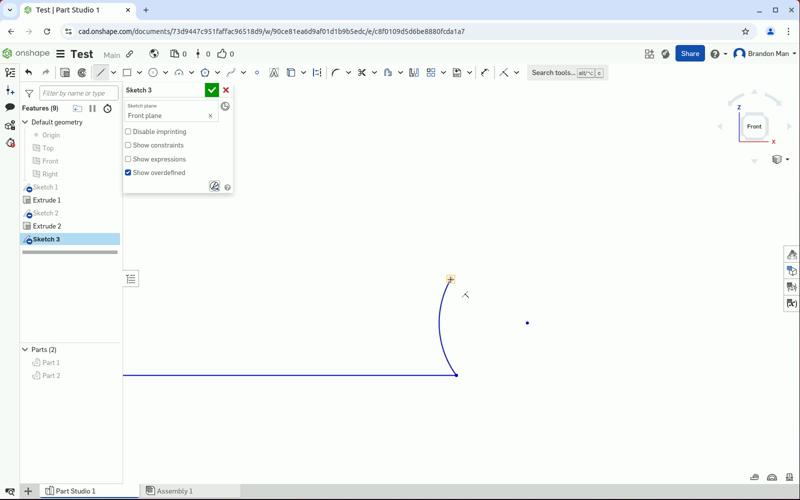
click(450, 279)
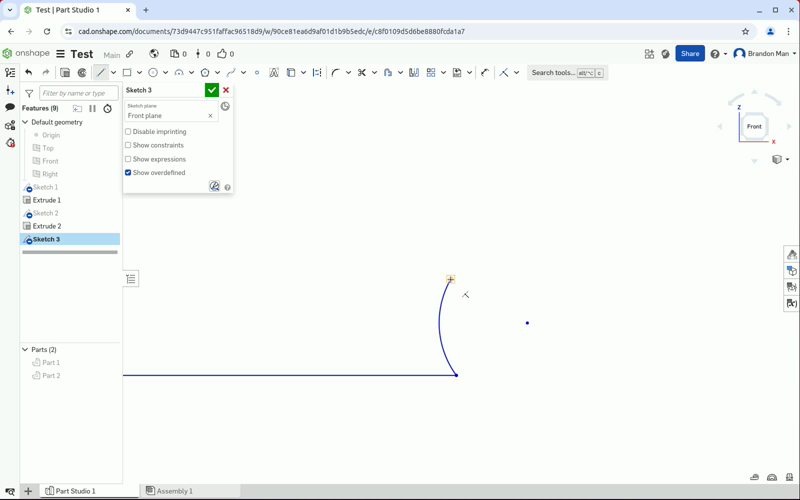
scroll(-6)
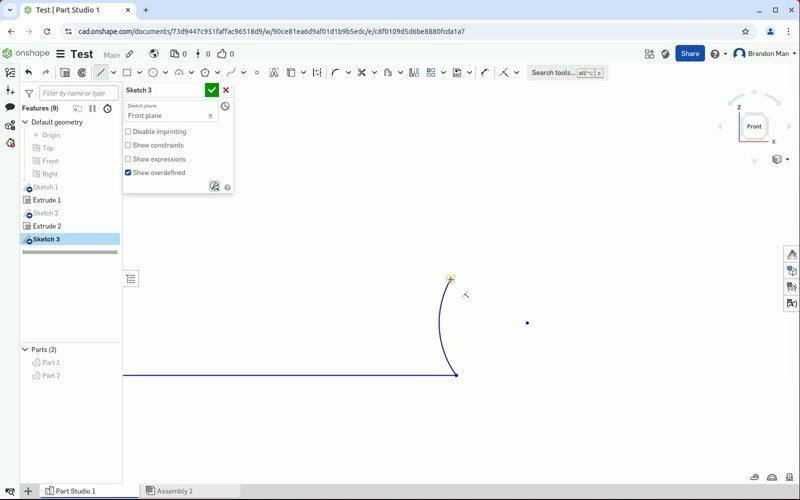
scroll(-6)
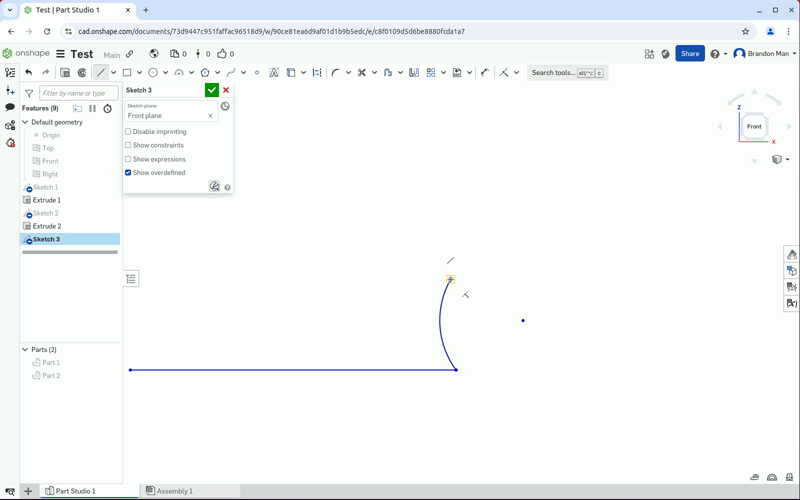
scroll(-6)
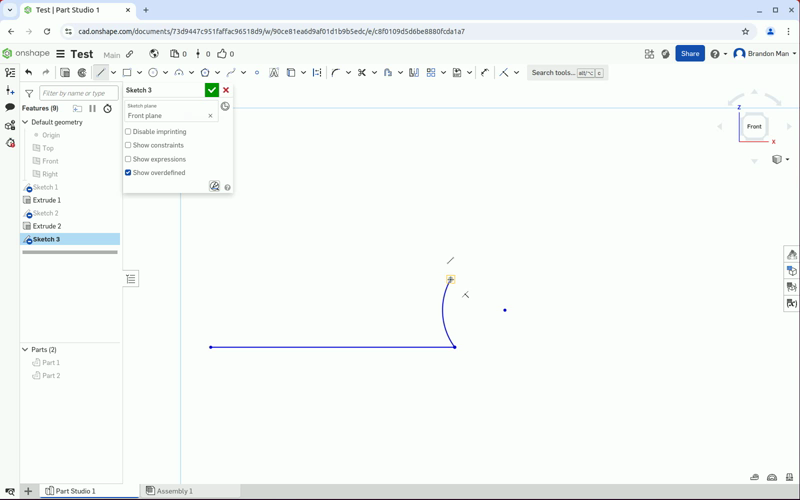
scroll(-6)
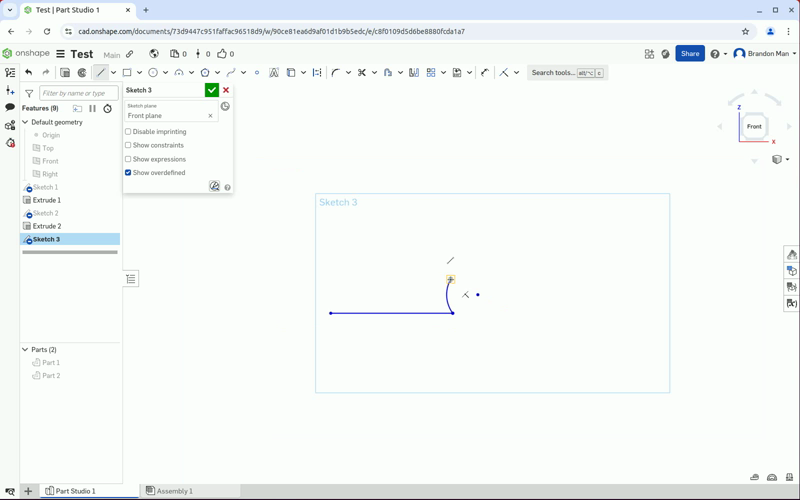
scroll(-6)
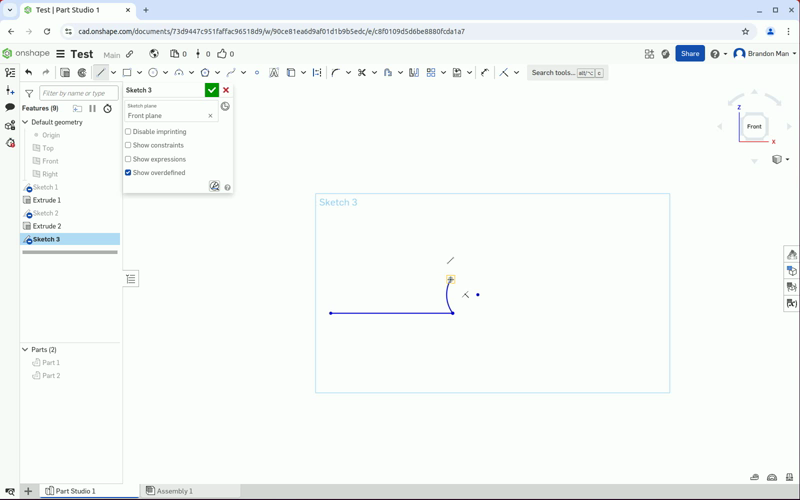
scroll(-6)
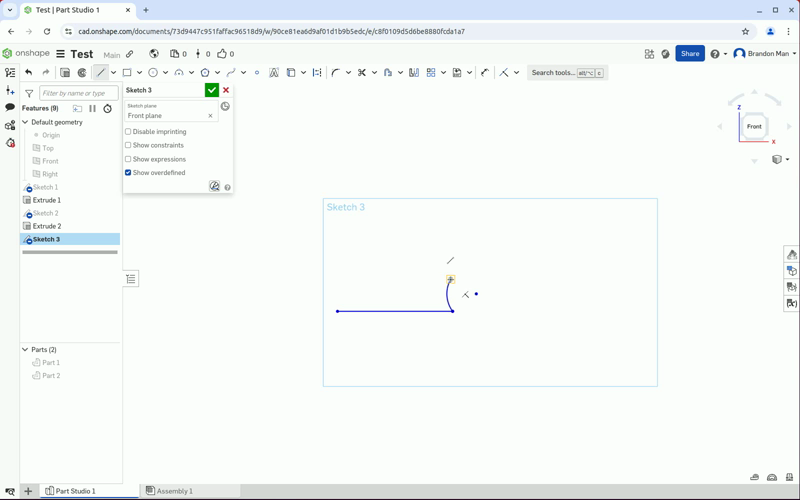
scroll(-6)
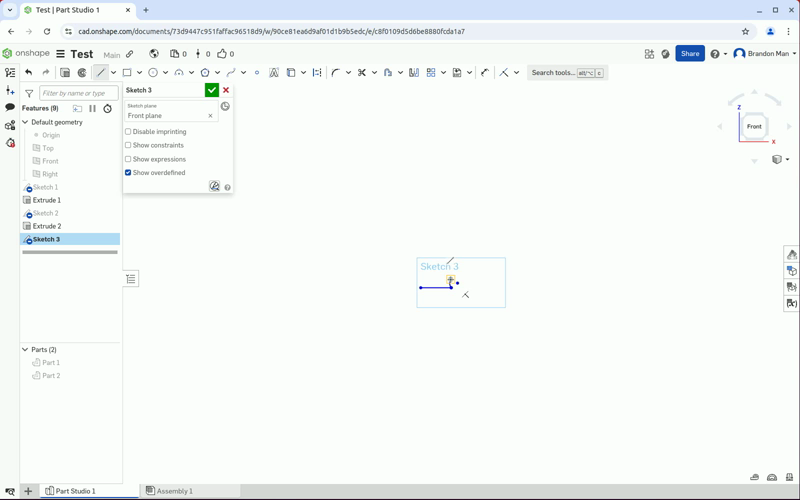
key_down(shift)
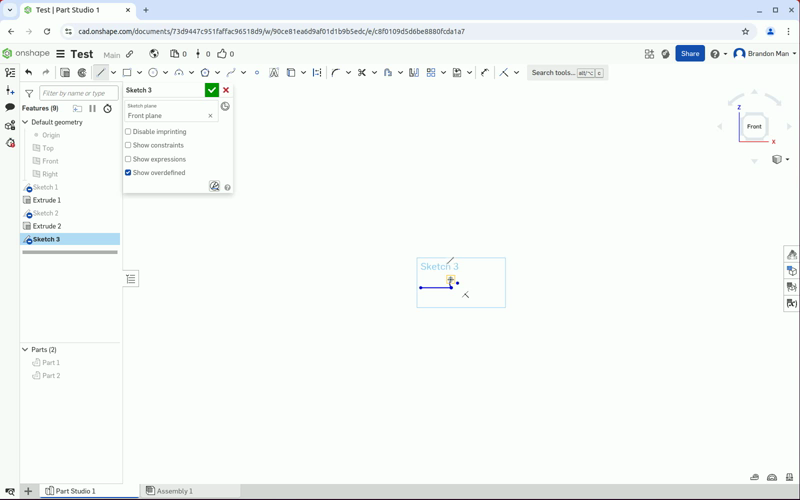
mouse_move(480, 279)
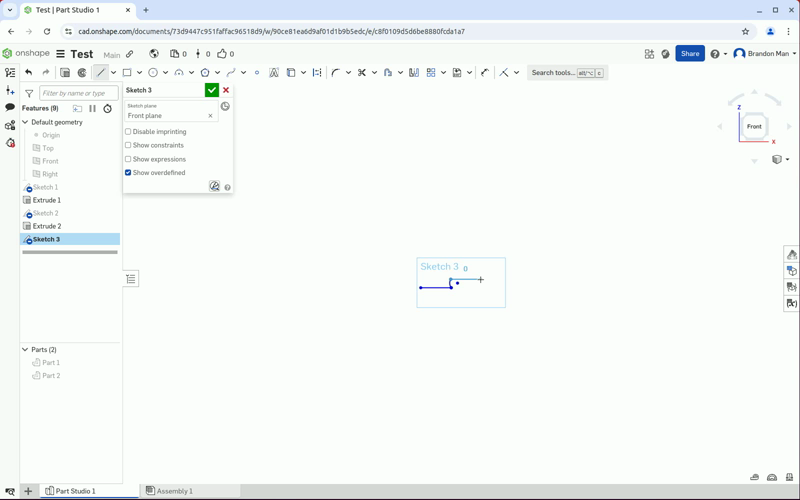
mouse_move(420, 279)
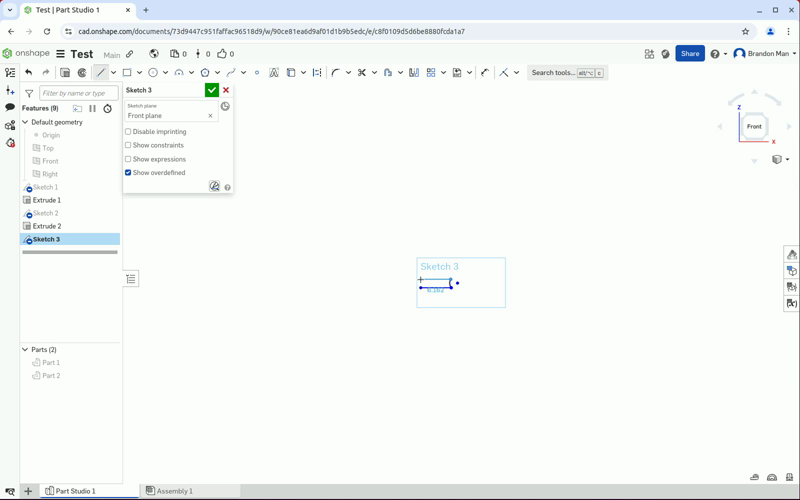
click(420, 279)
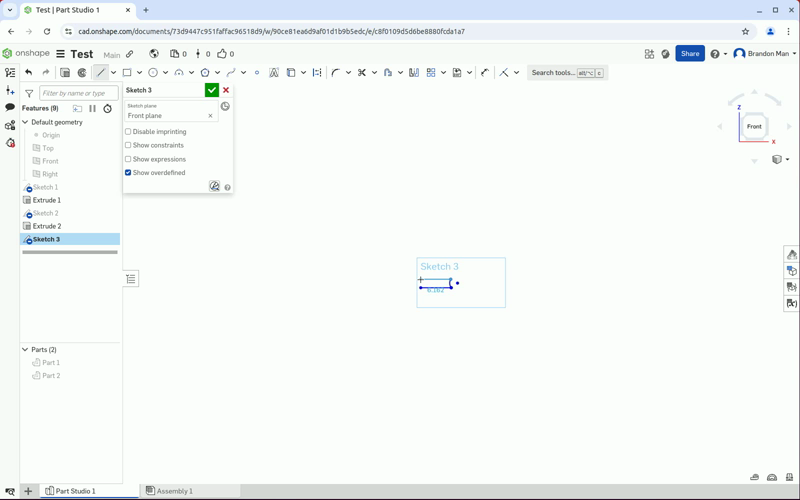
key_up(shift)
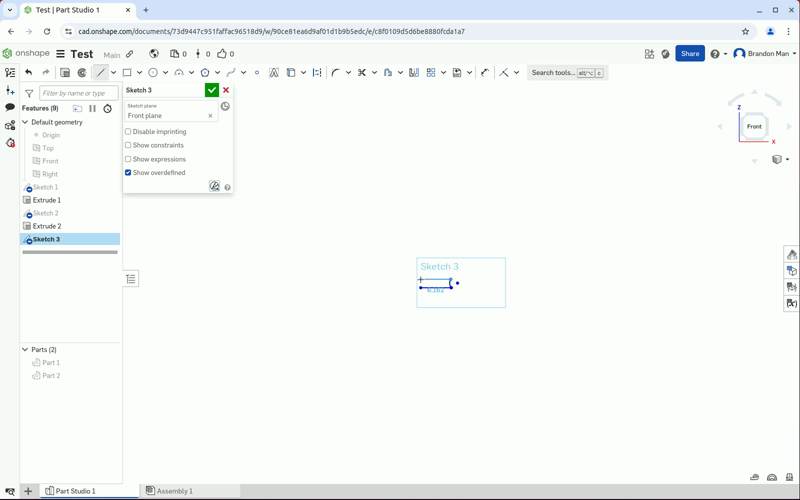
key(esc)
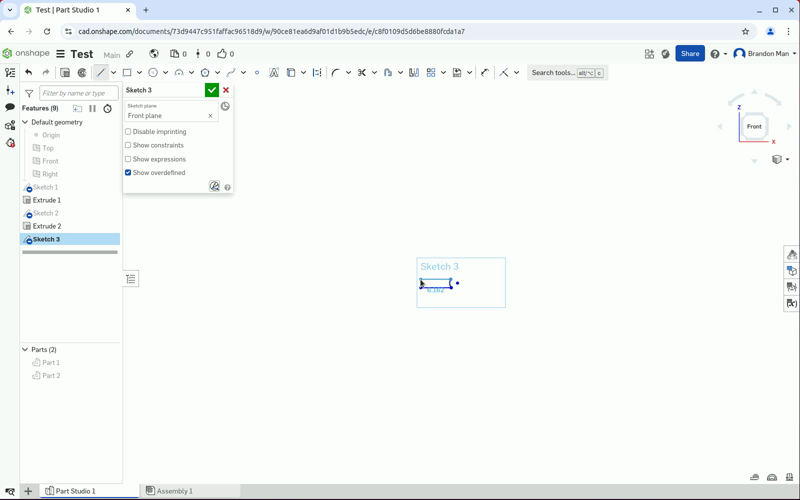
key(a)
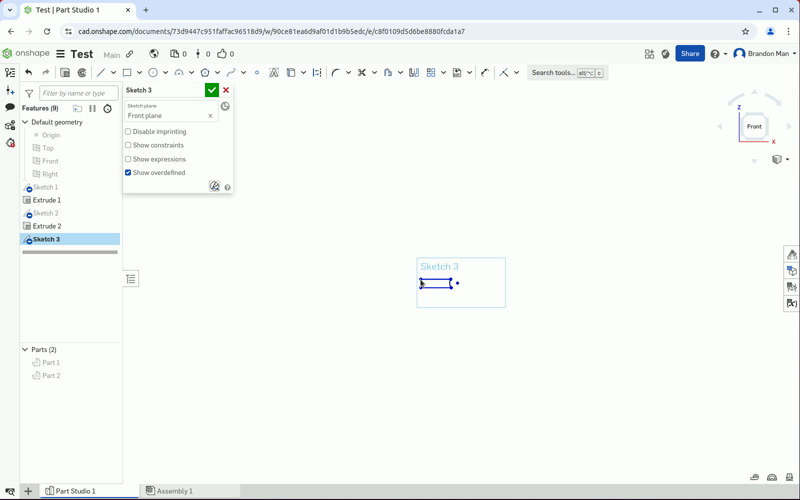
mouse_move(420, 279)
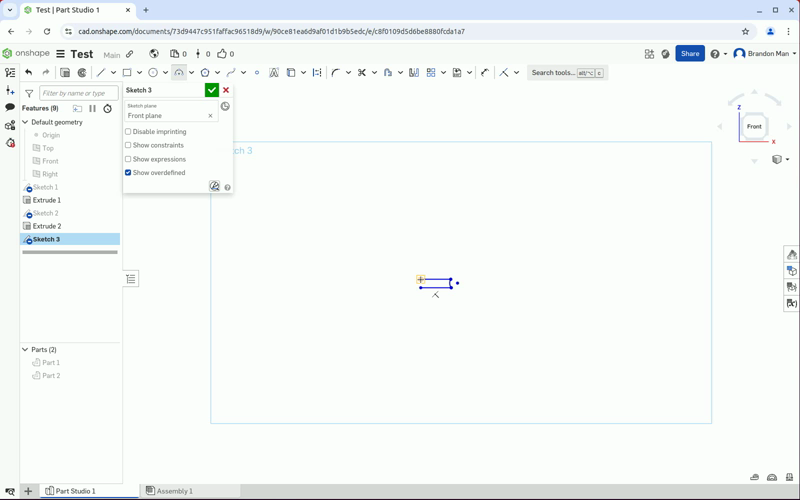
click(420, 279)
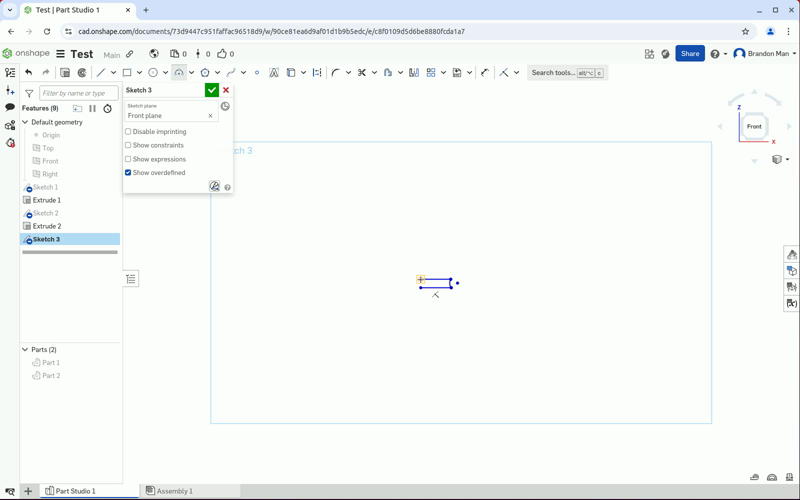
mouse_move(420, 287)
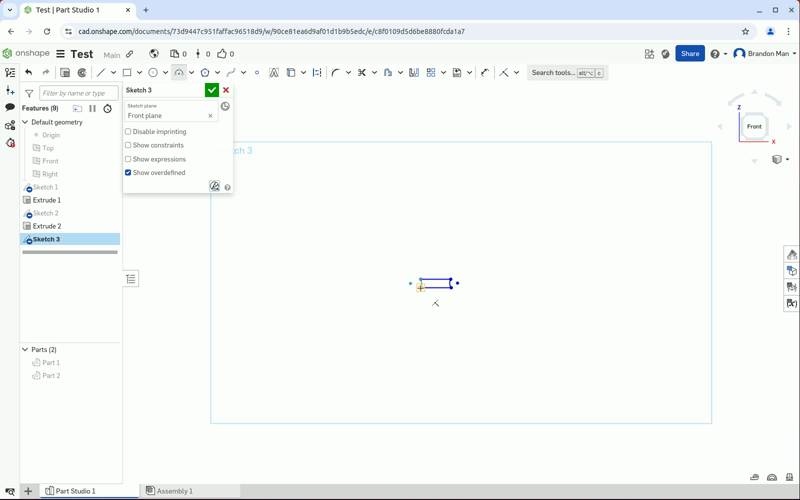
click(420, 287)
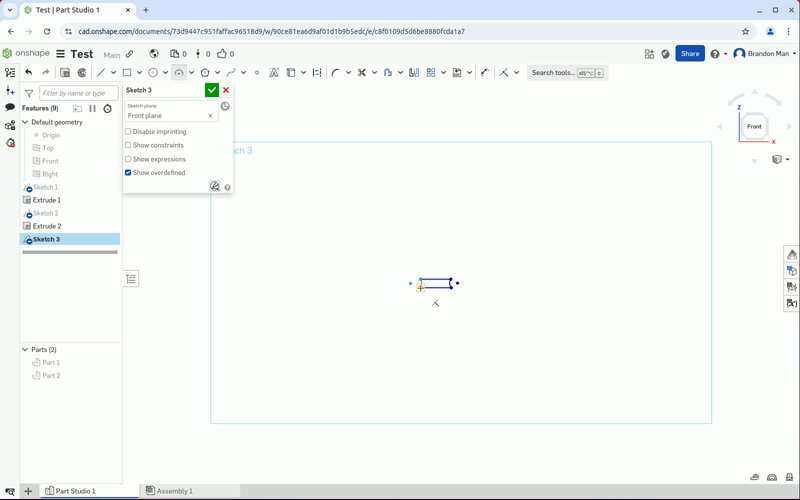
key_down(shift)
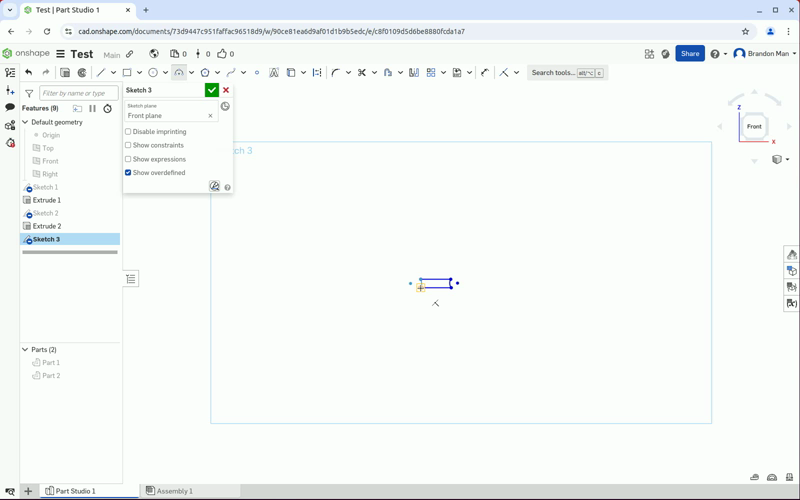
mouse_move(419, 283)
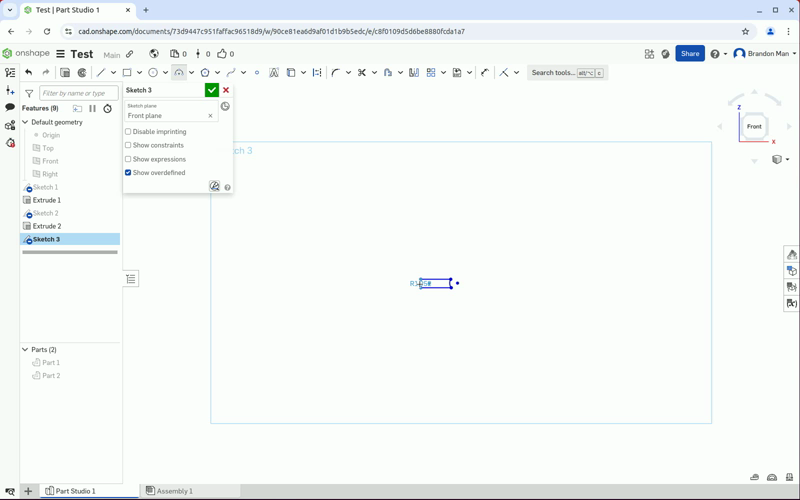
scroll(6)
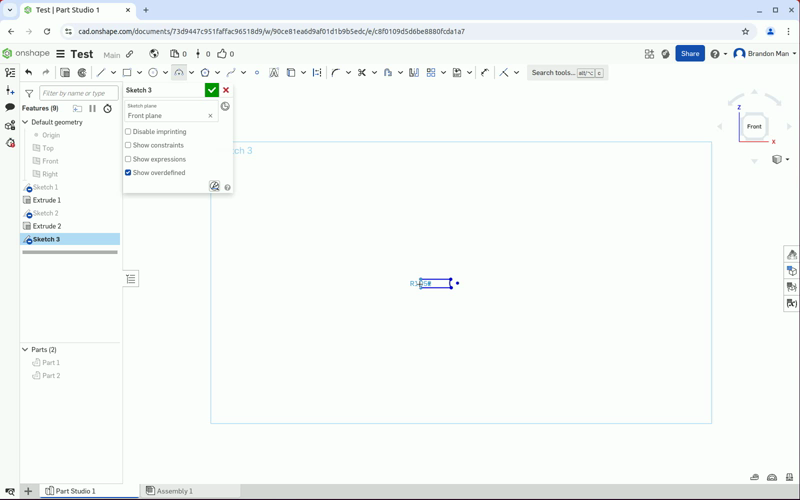
scroll(6)
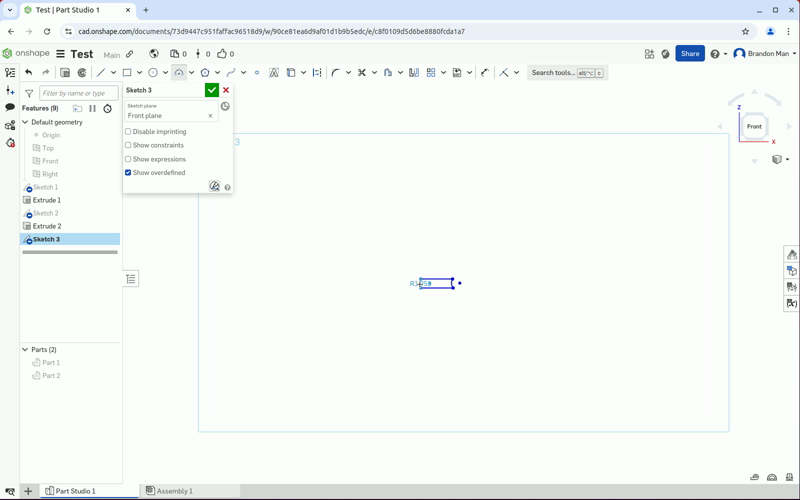
scroll(6)
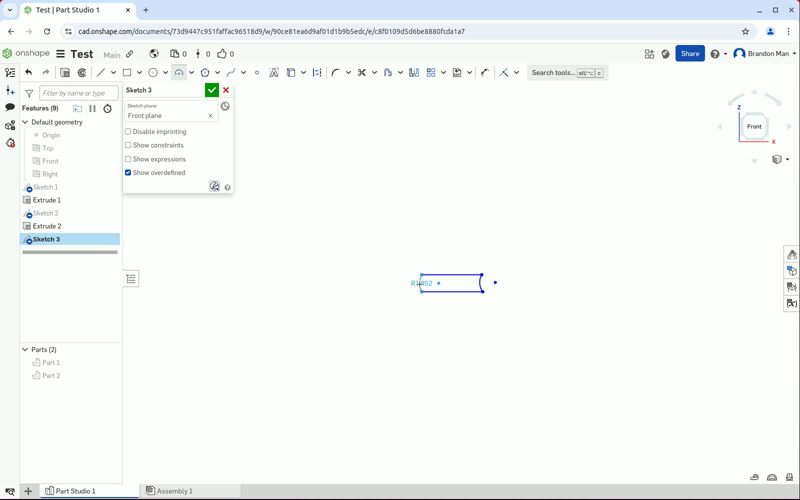
scroll(6)
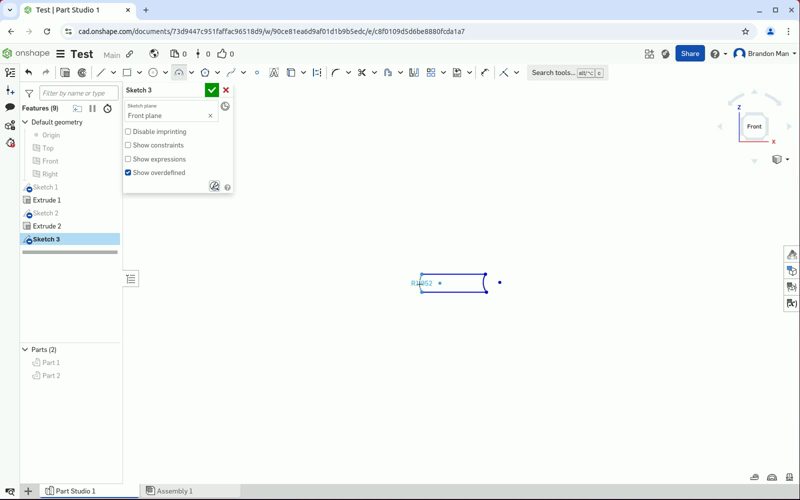
scroll(6)
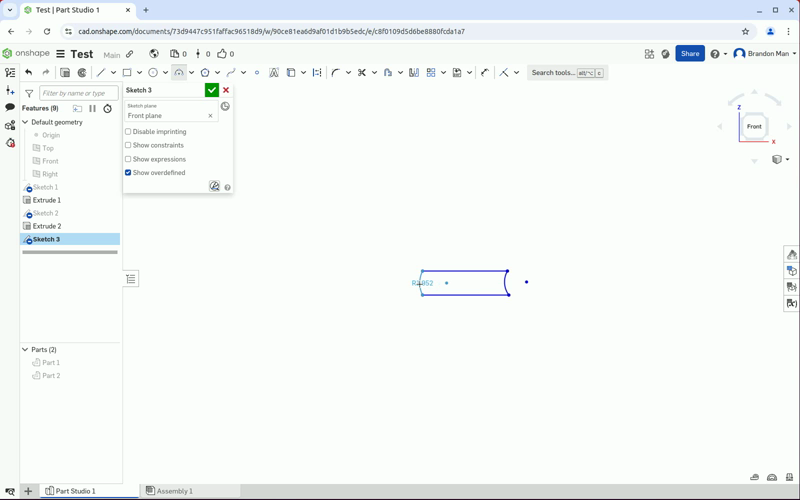
scroll(6)
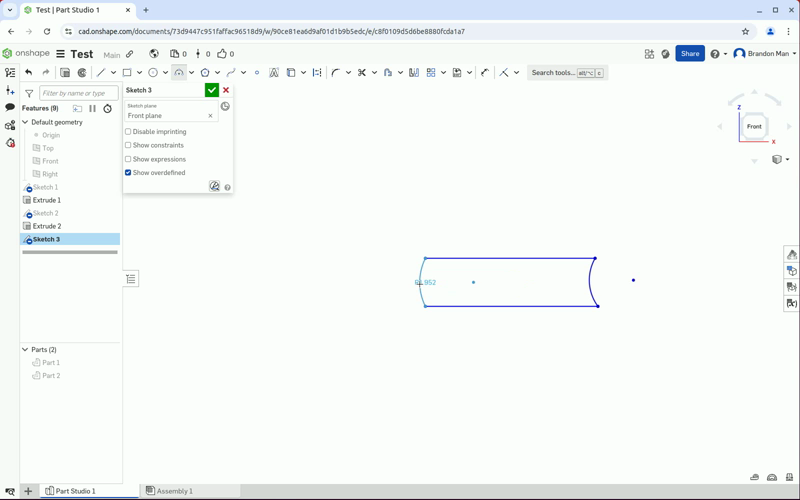
scroll(6)
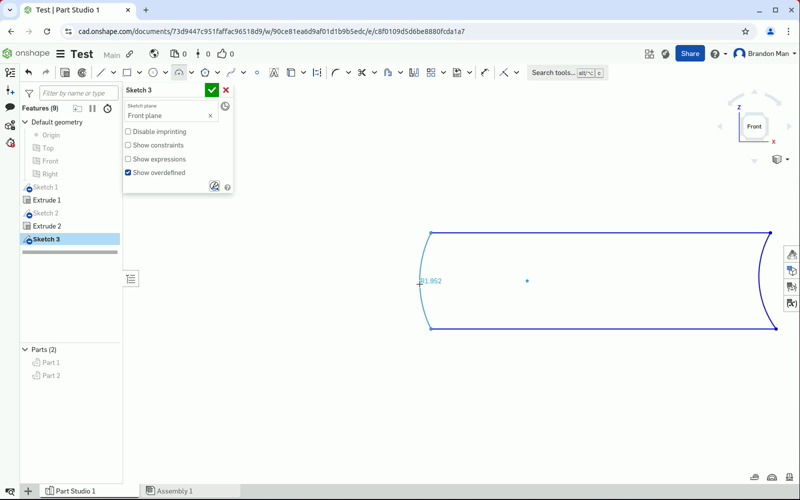
click(419, 283)
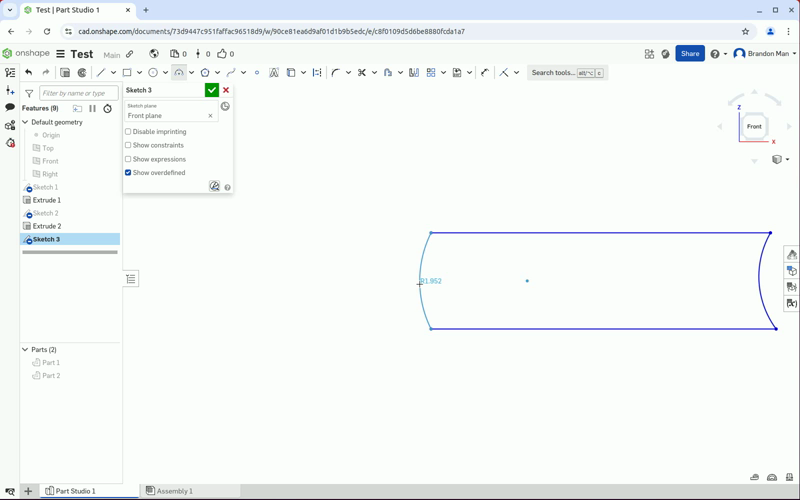
scroll(-6)
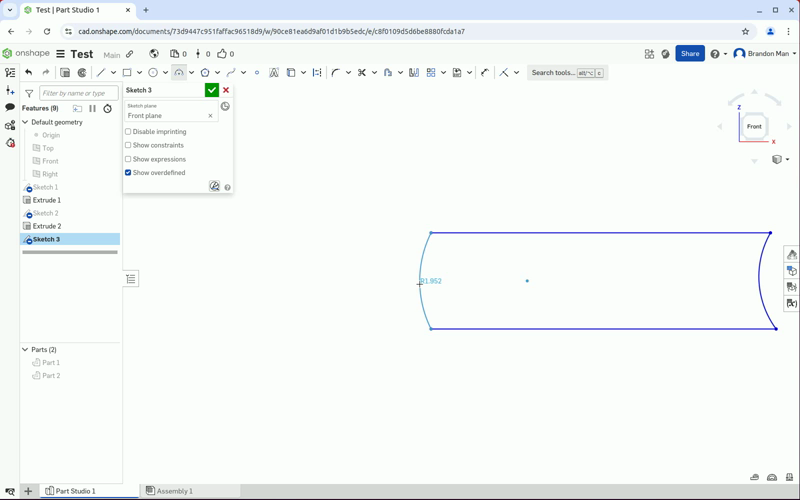
scroll(-6)
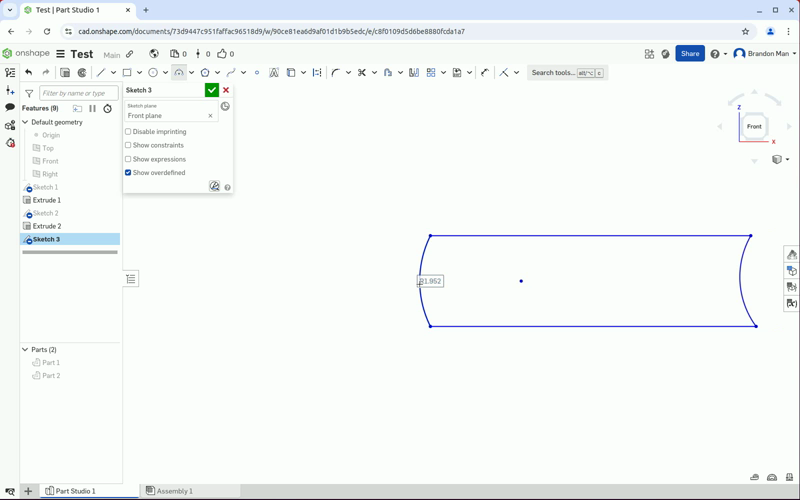
scroll(-6)
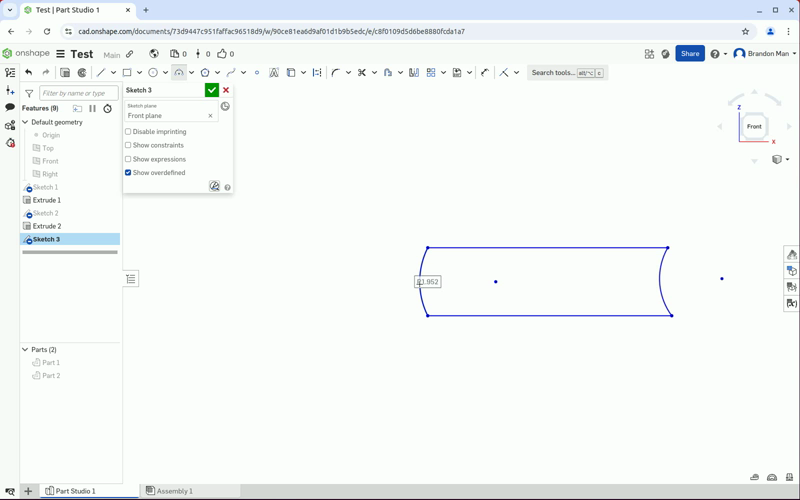
scroll(-6)
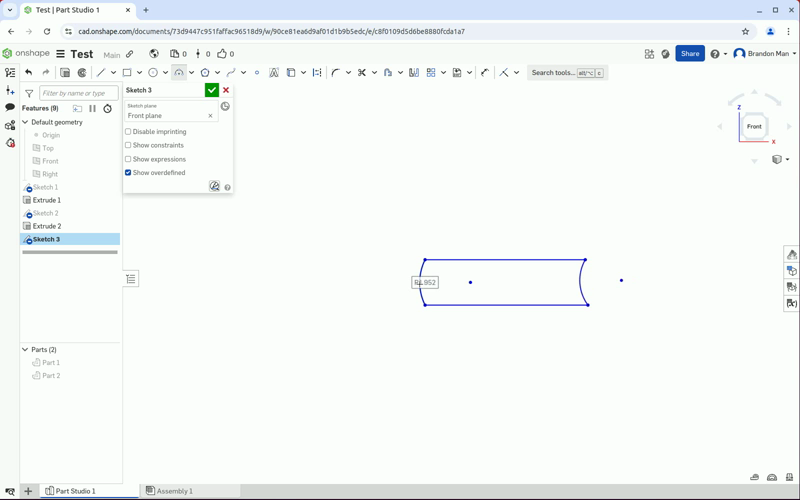
scroll(-6)
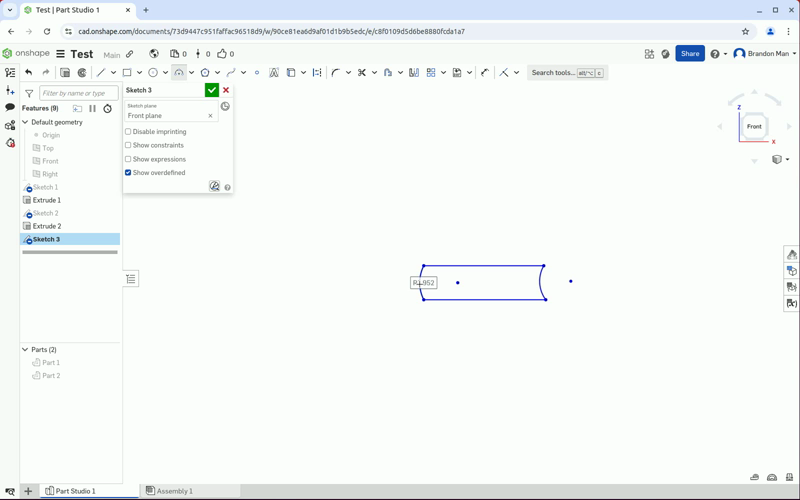
scroll(-6)
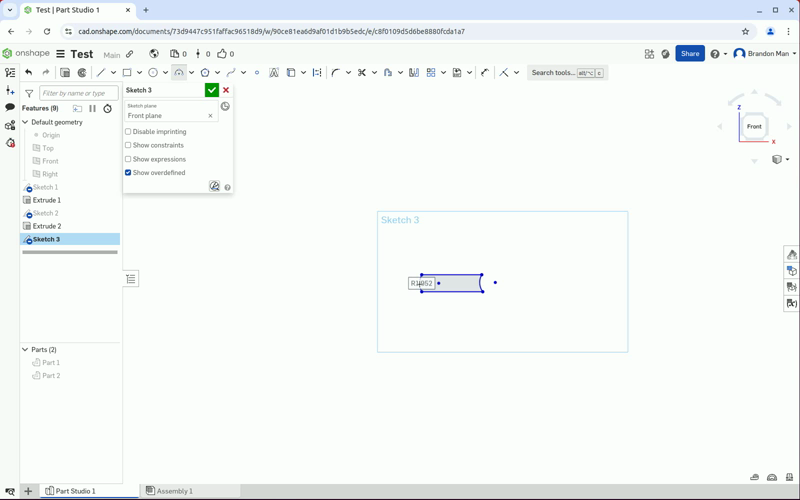
scroll(-6)
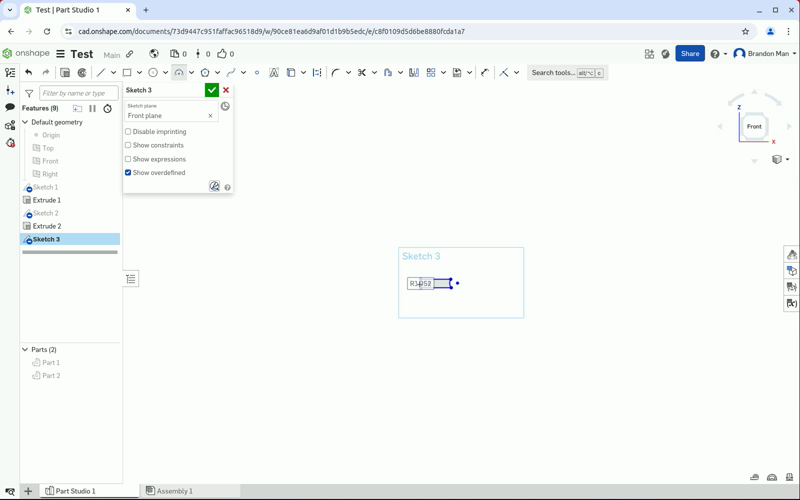
key_up(shift)
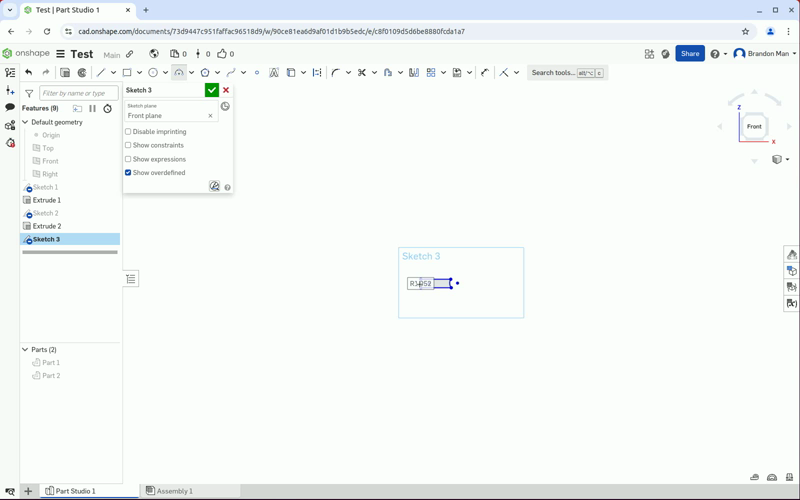
key(esc)
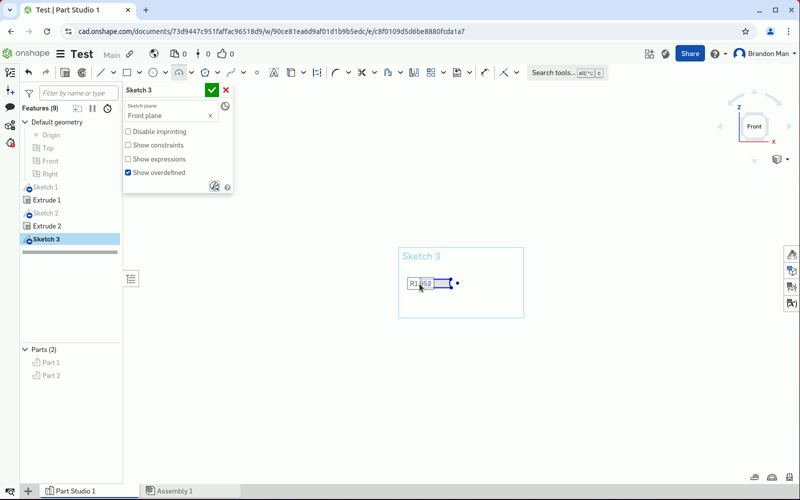
mouse_move(444, 280)
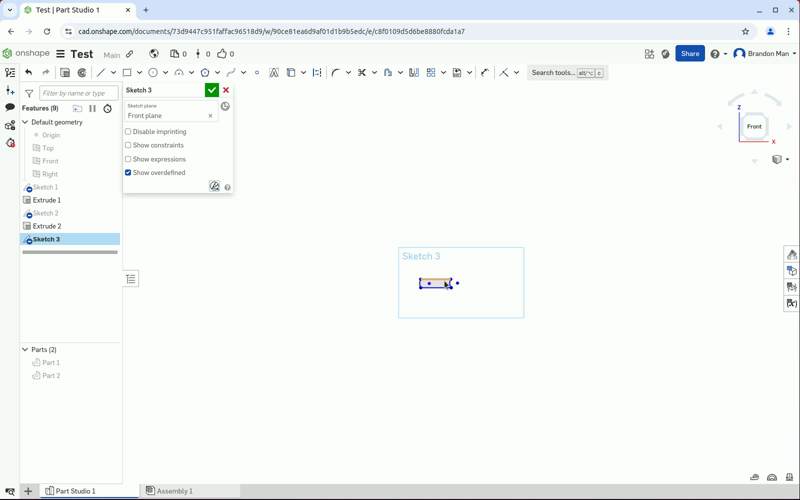
scroll(6)
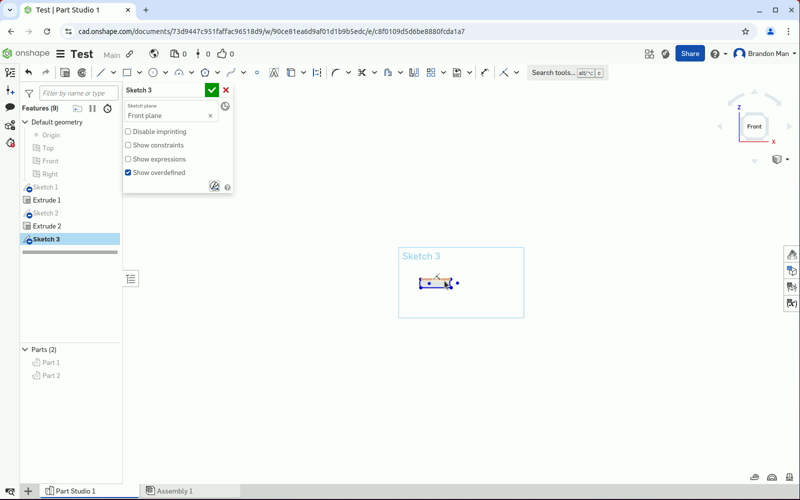
scroll(6)
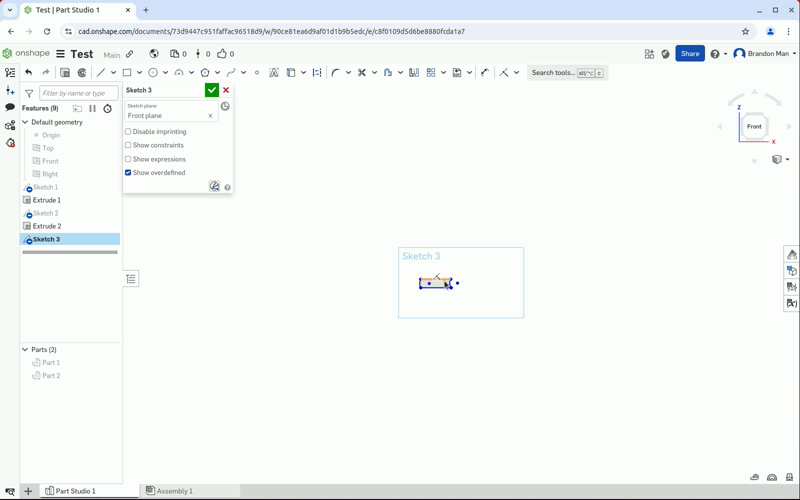
scroll(6)
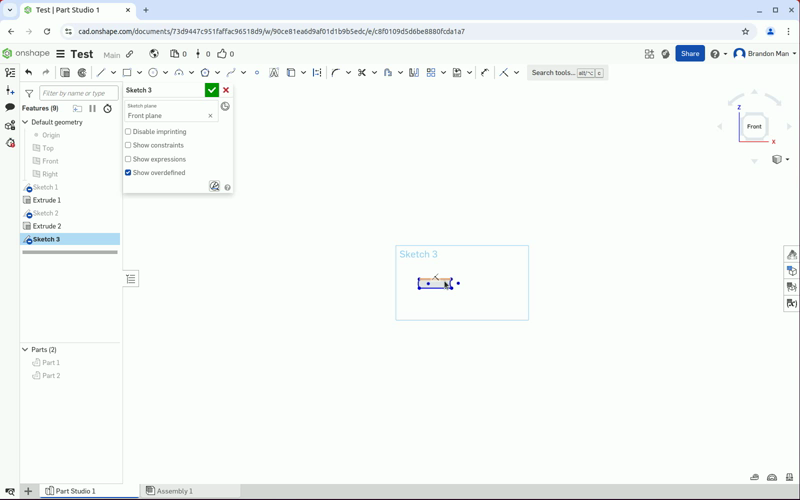
scroll(6)
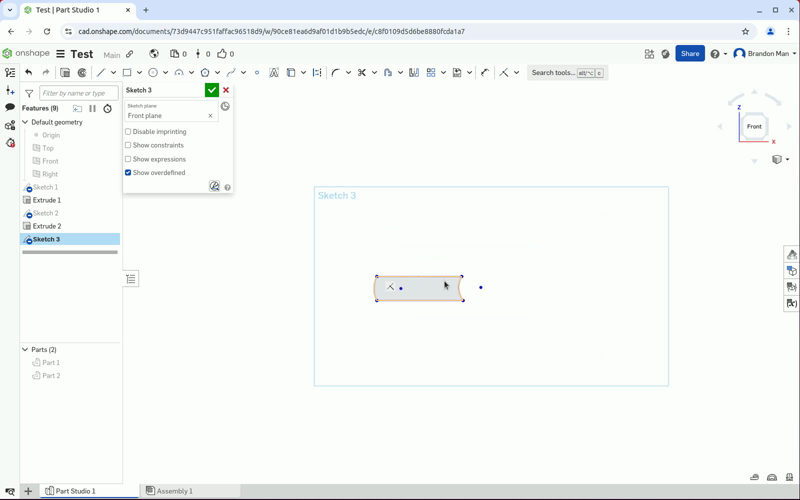
scroll(6)
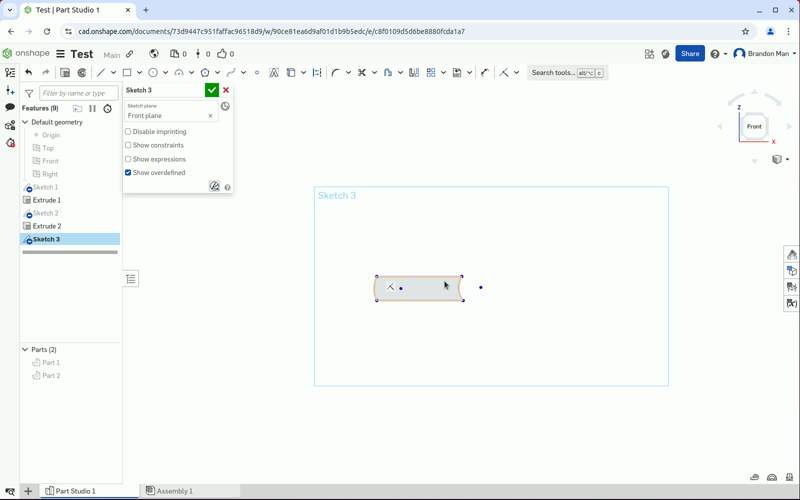
scroll(6)
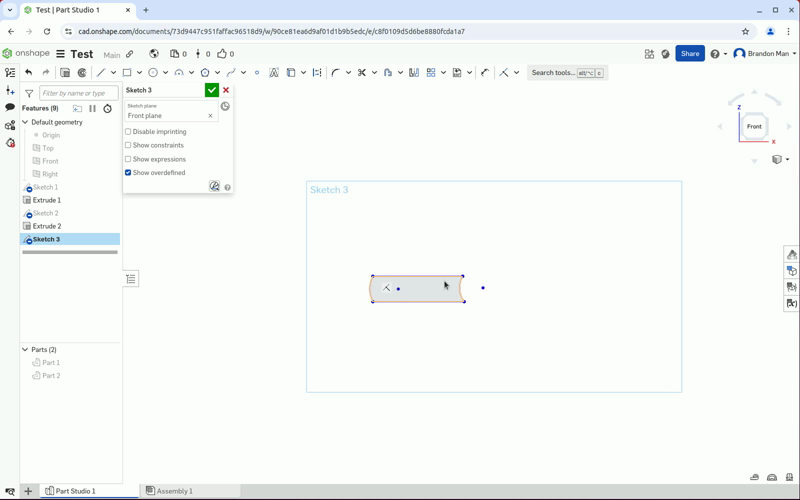
scroll(6)
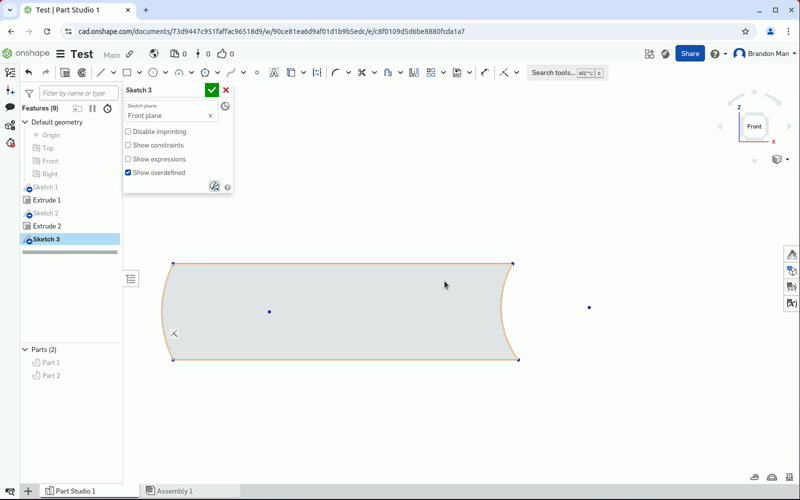
click(444, 280)
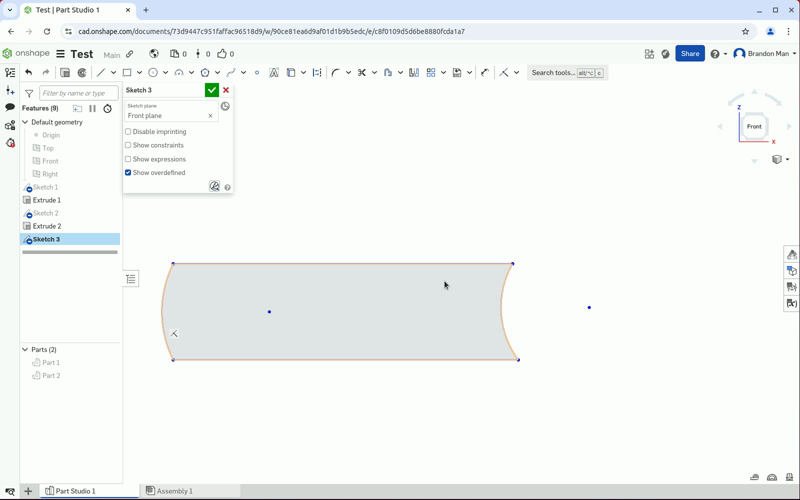
scroll(-6)
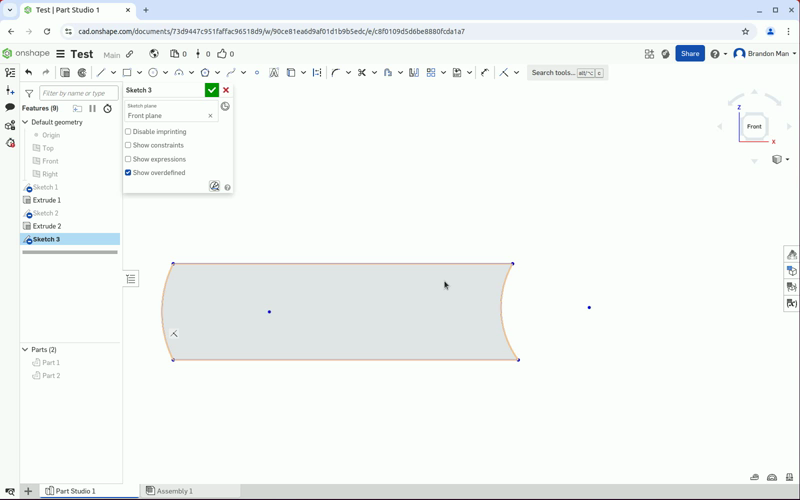
scroll(-6)
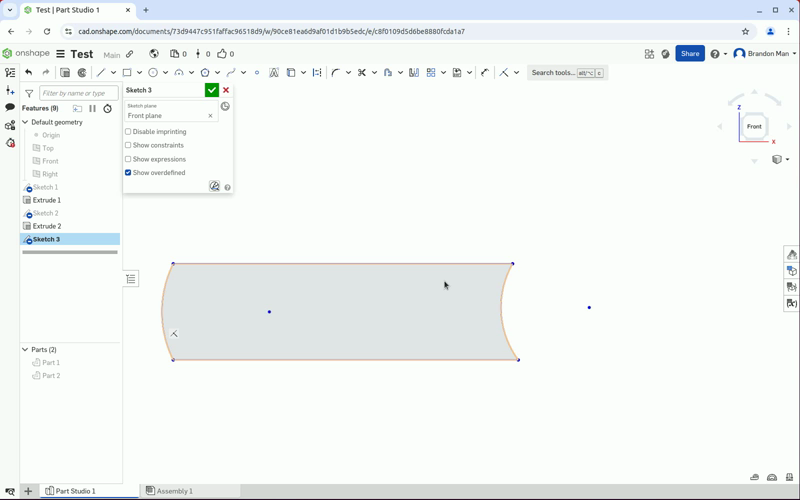
scroll(-6)
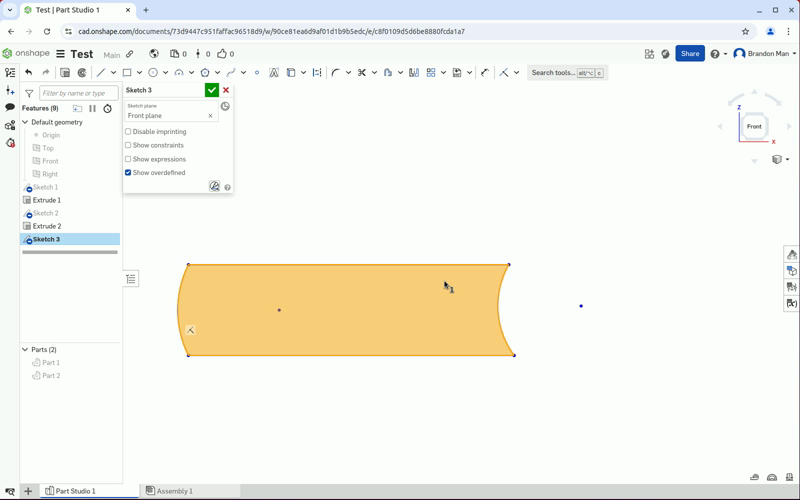
scroll(-6)
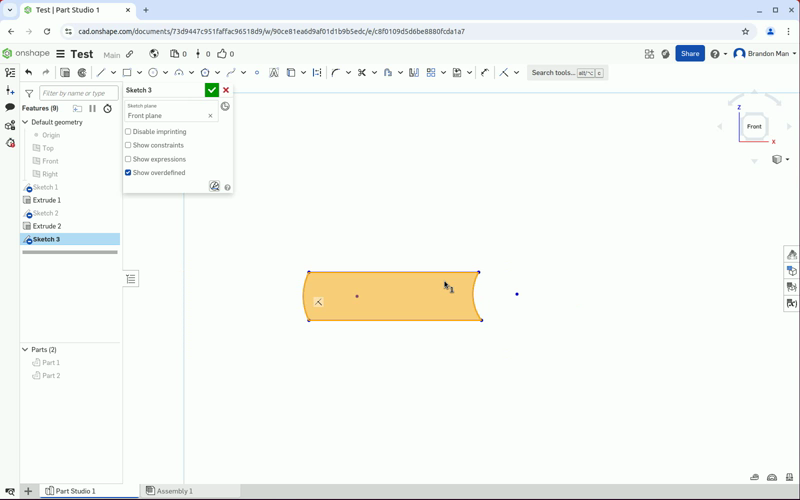
scroll(-6)
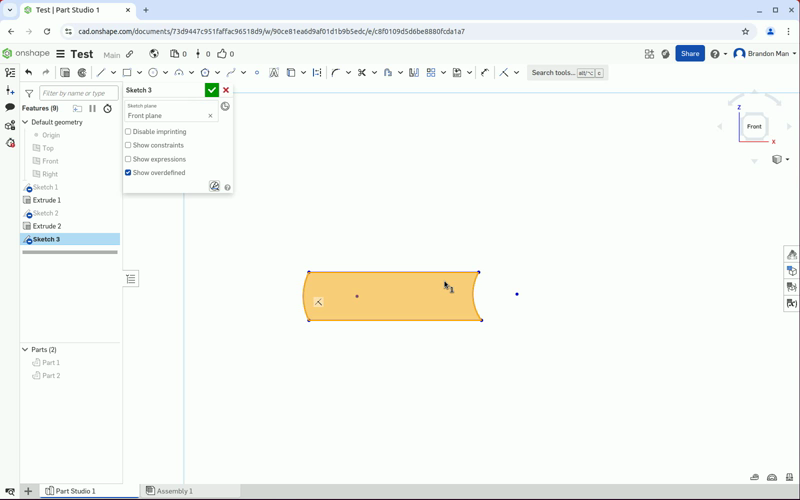
scroll(-6)
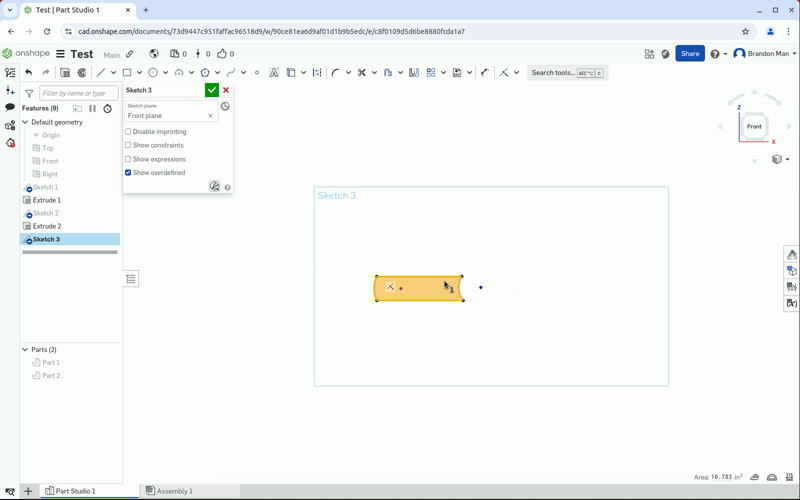
scroll(-6)
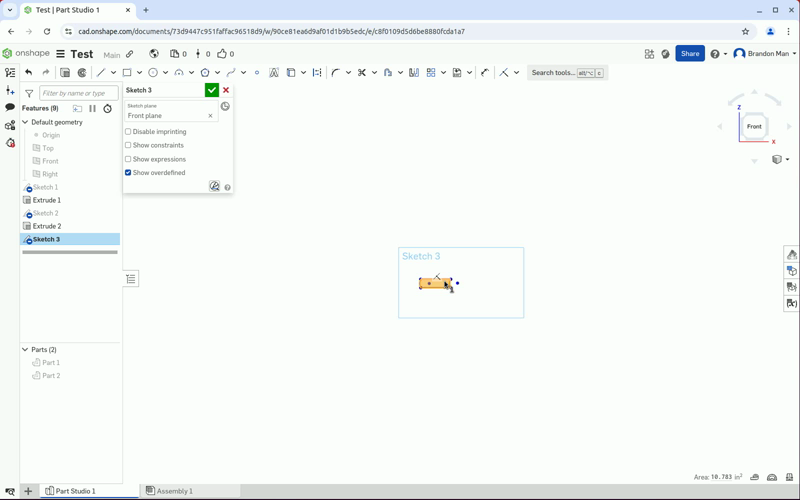
mouse_move(73, 352)
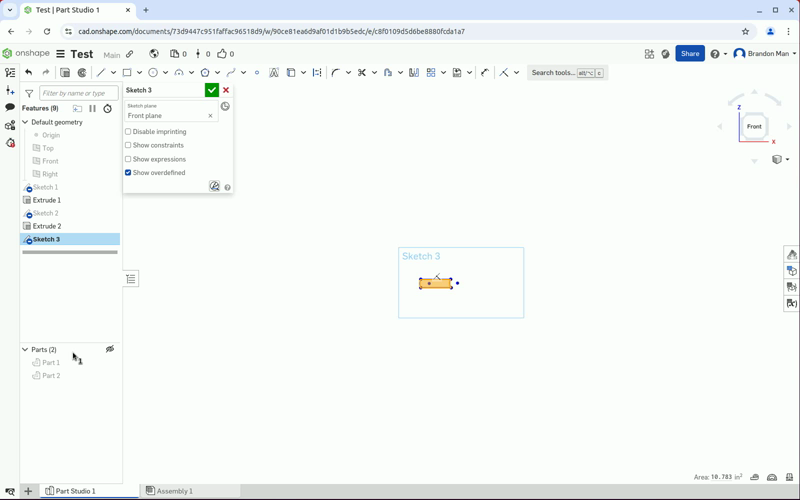
key(shift+y)
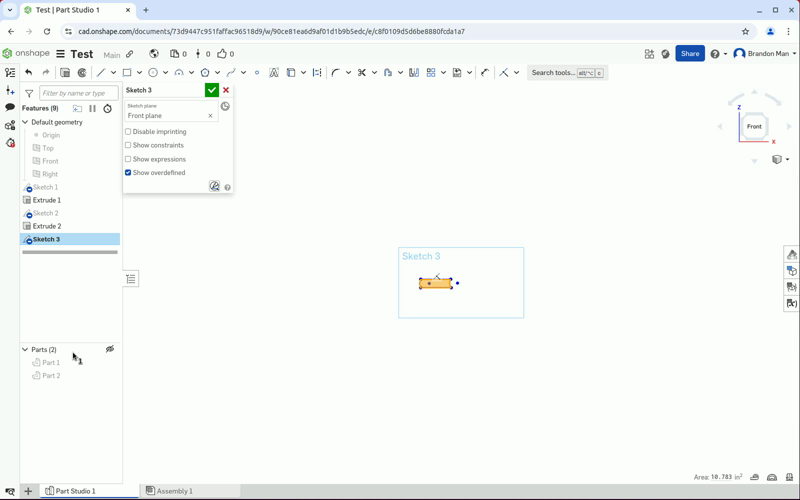
key(shift+e)
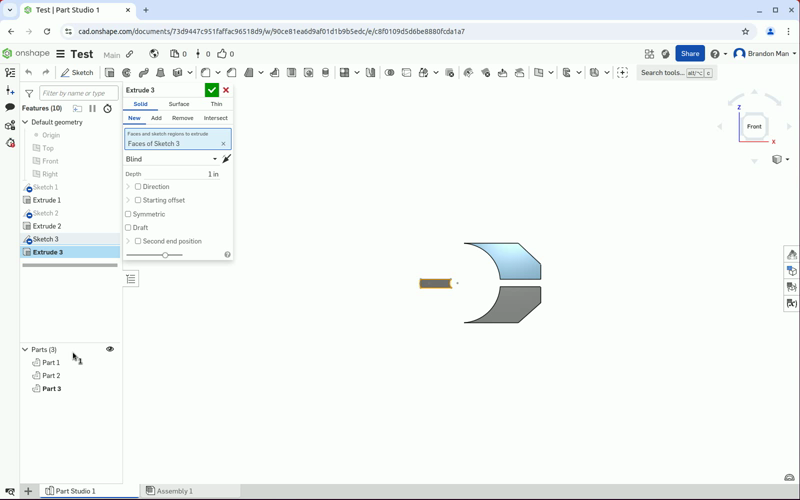
mouse_move(143, 106)
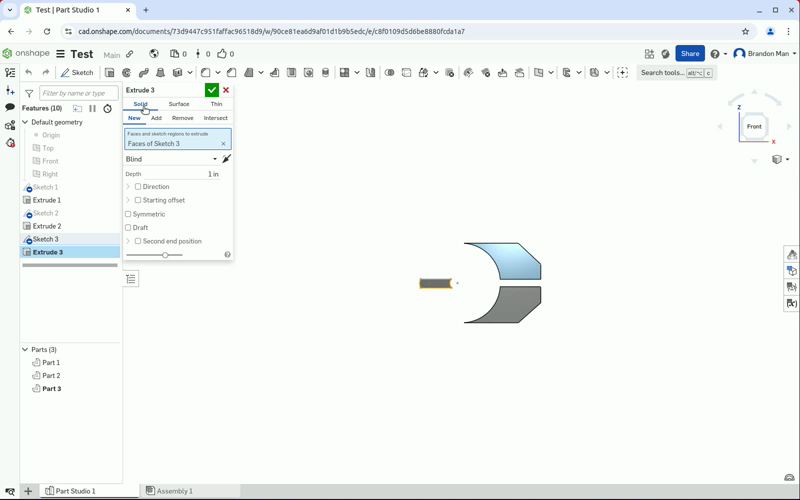
click(143, 106)
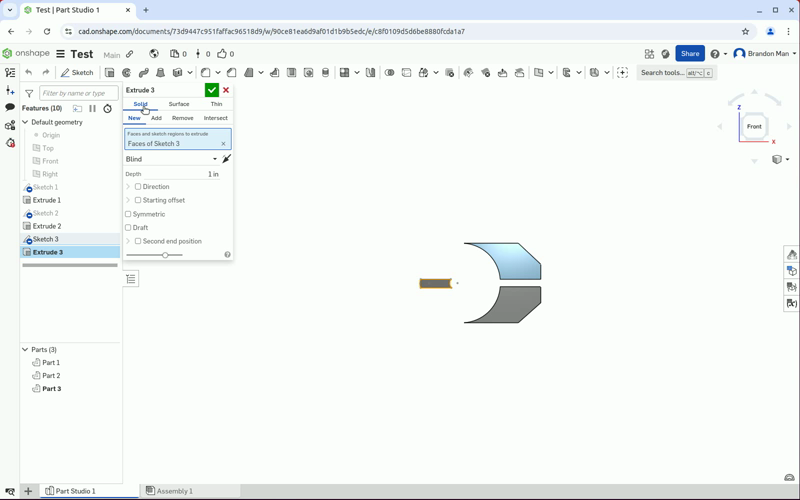
mouse_move(137, 120)
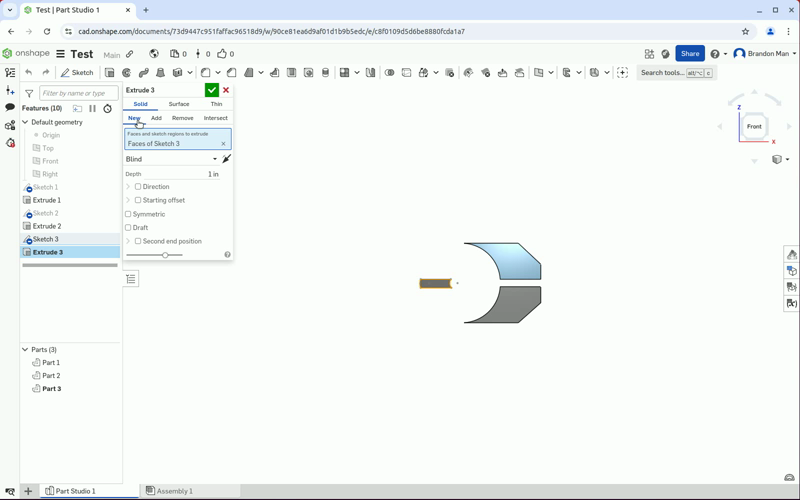
click(137, 120)
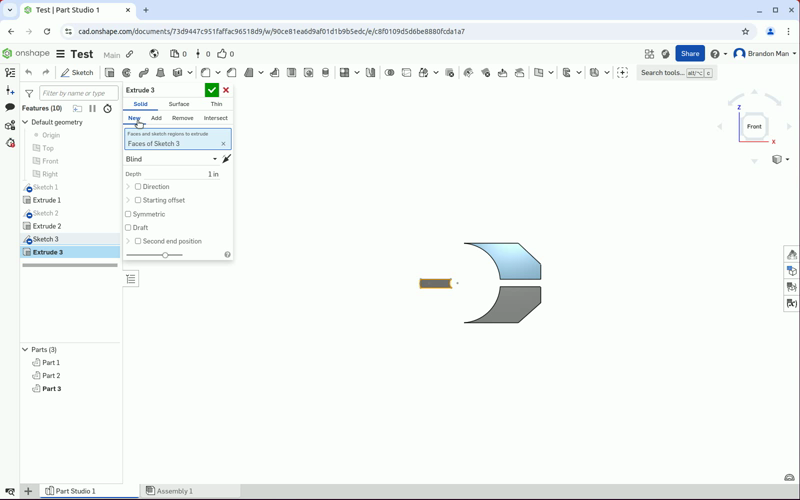
key(tab, 4)
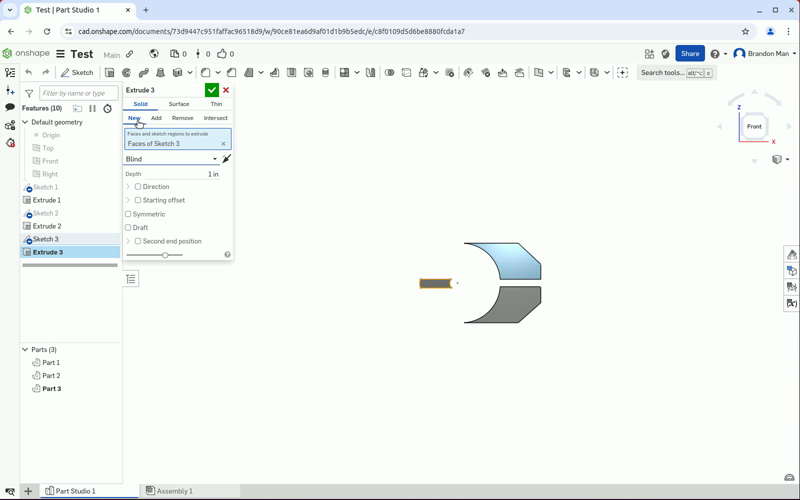
text(-2.407)
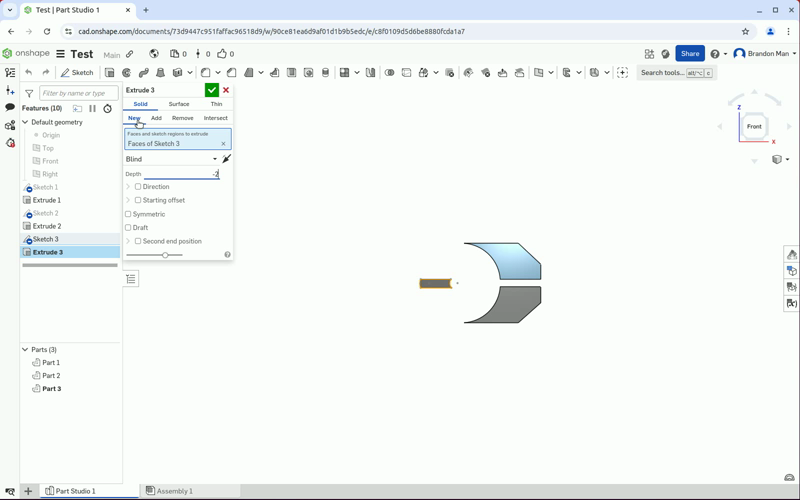
key(enter)
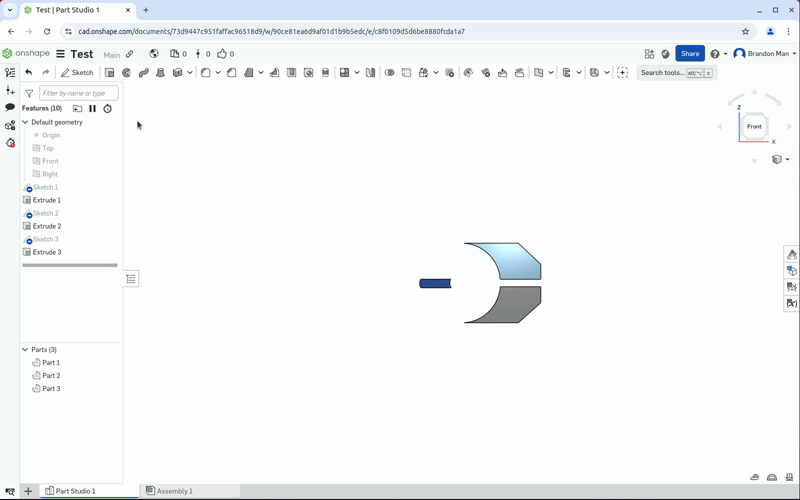
key(shift+h)
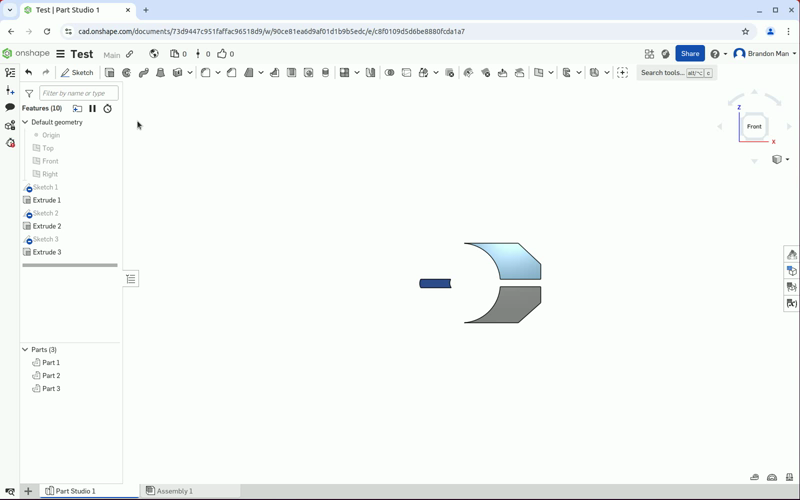
key(shift+h)
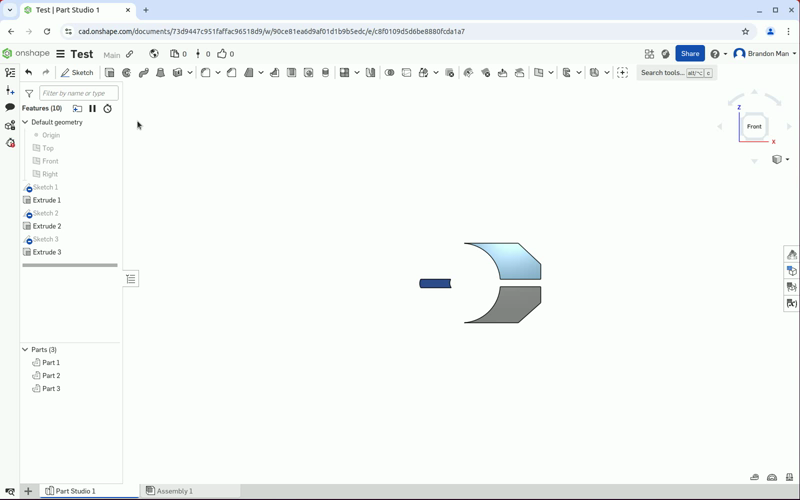
mouse_move(73, 189)
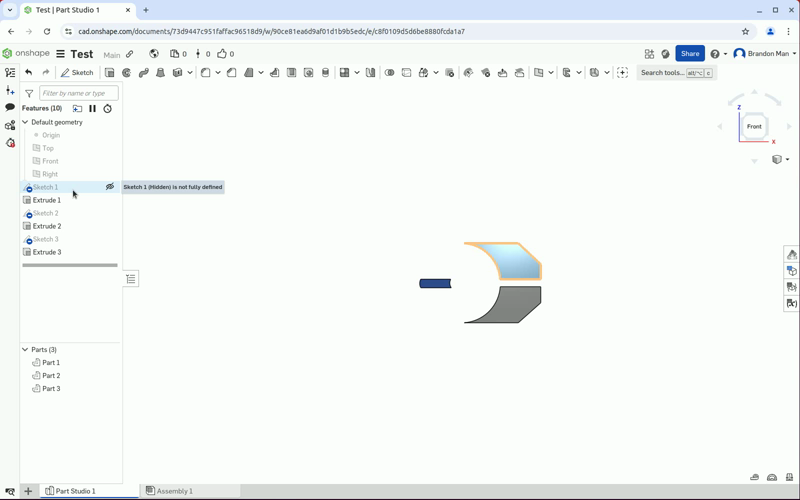
click(73, 189)
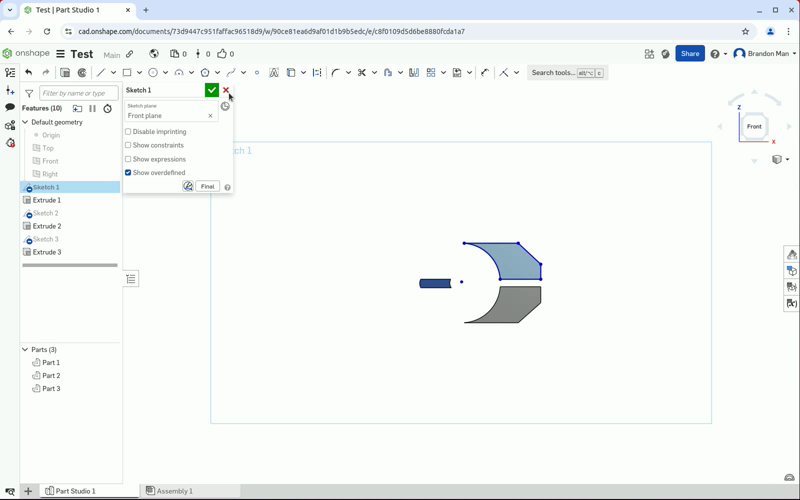
mouse_move(229, 92)
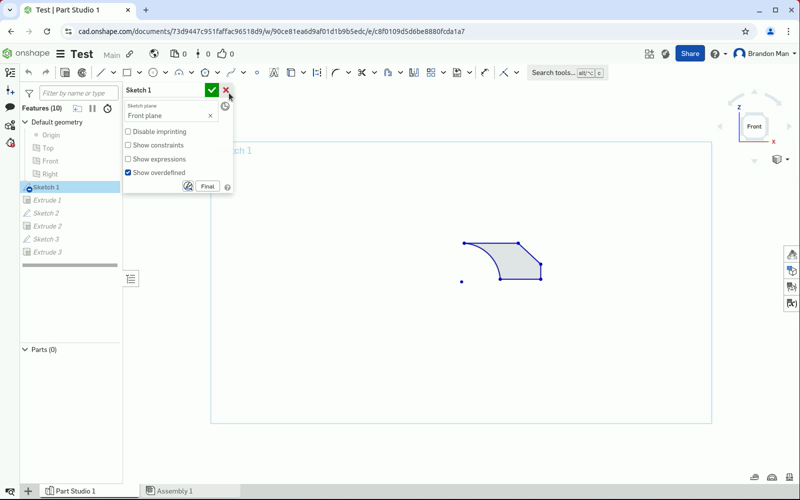
click(229, 92)
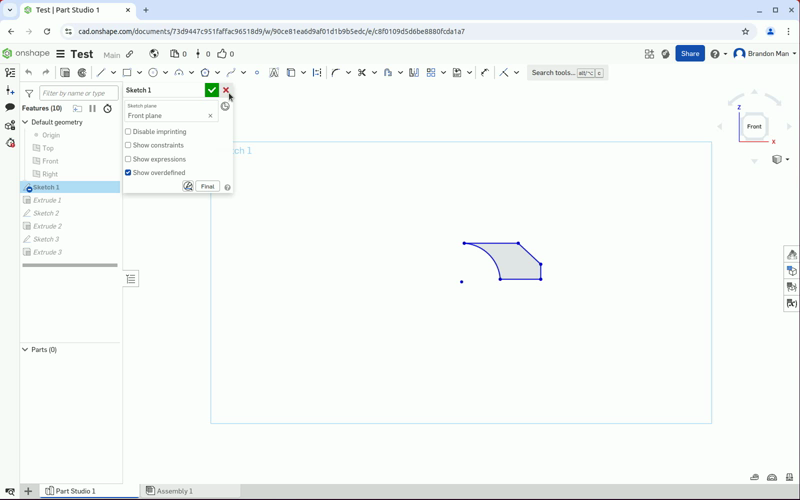
key(shift+s)
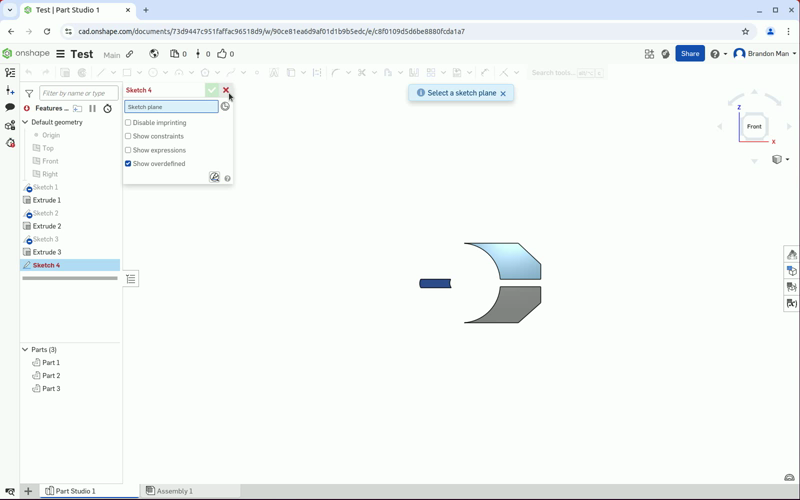
mouse_move(73, 163)
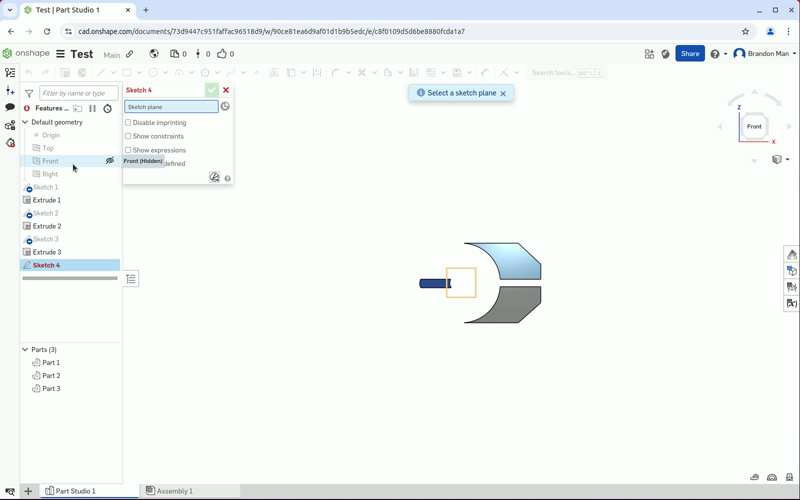
click(73, 163)
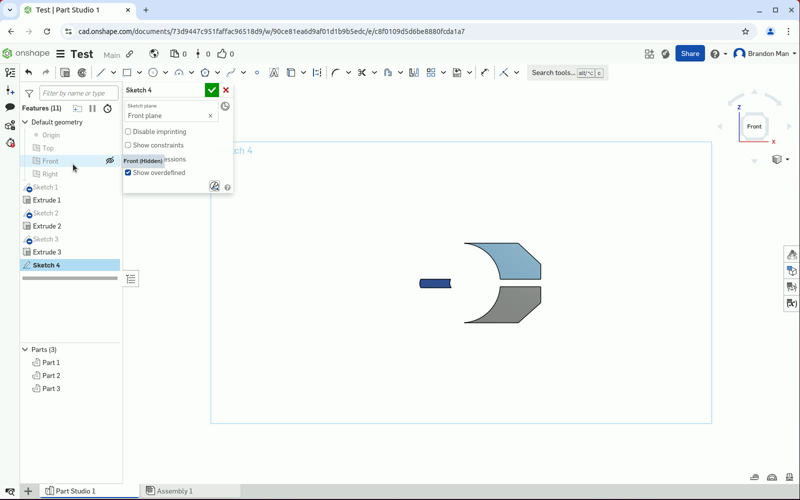
mouse_move(73, 352)
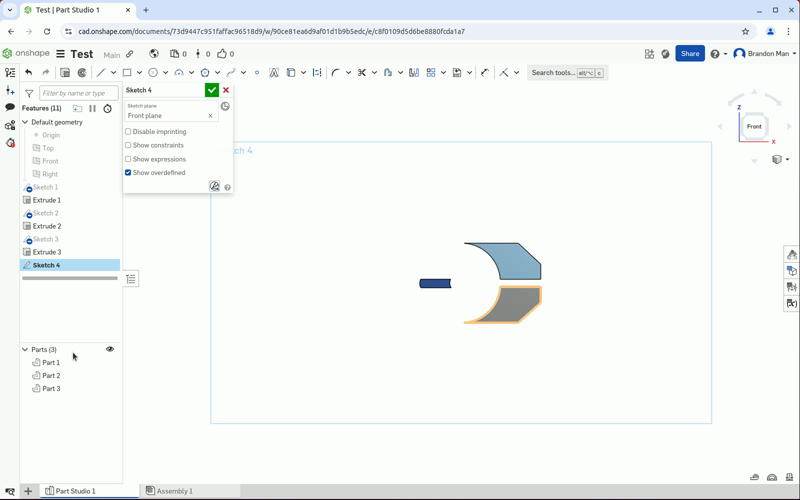
key(y)
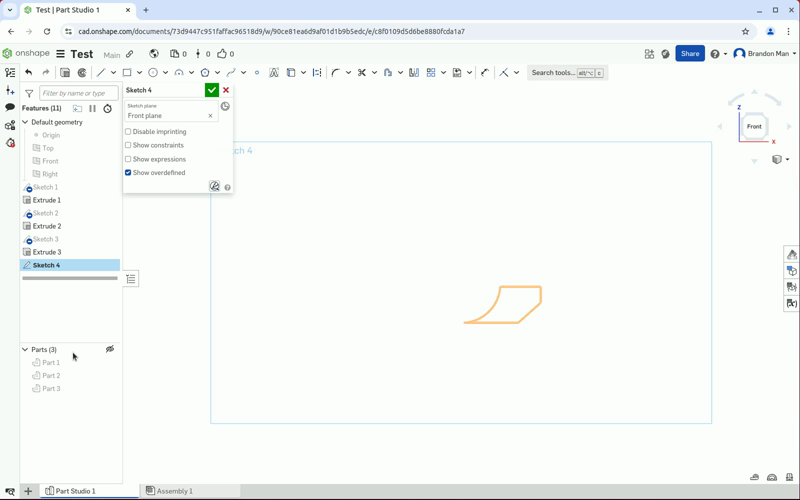
key(l)
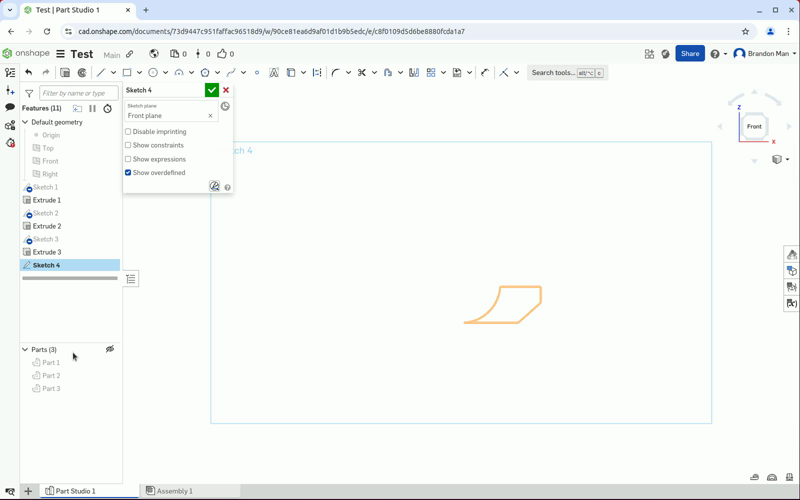
key_down(shift)
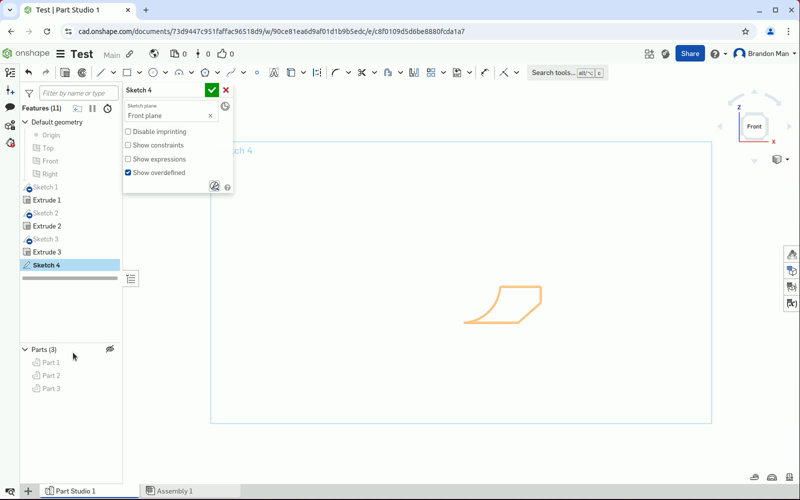
mouse_move(420, 279)
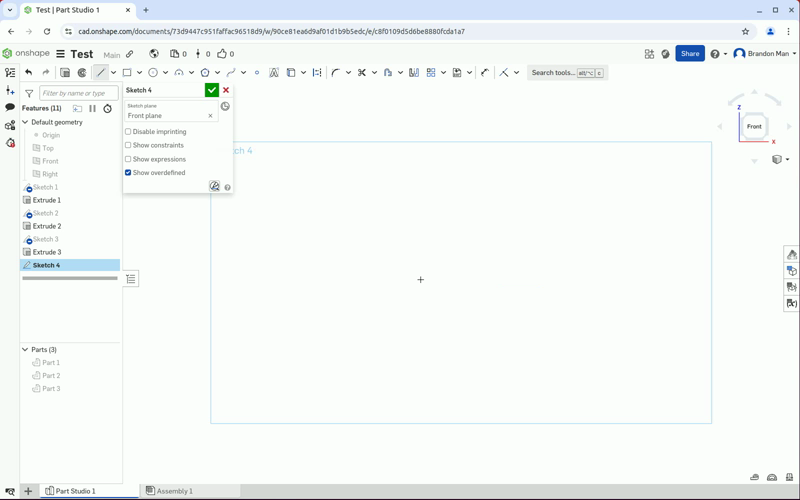
click(420, 279)
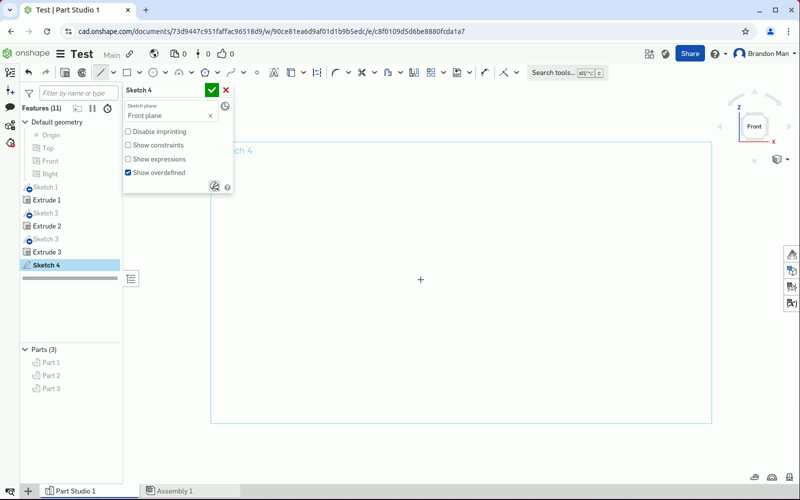
key_up(shift)
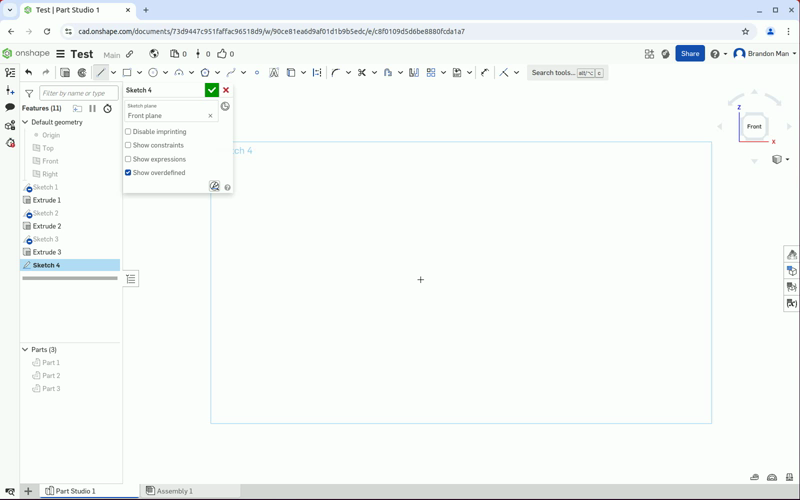
key_down(shift)
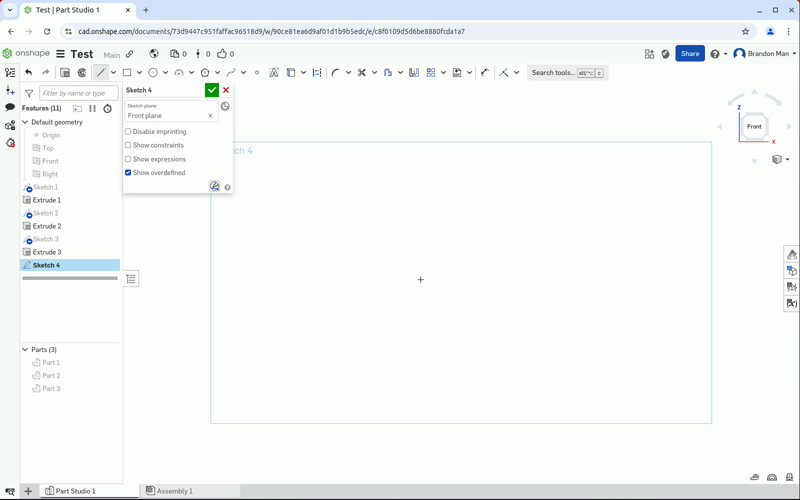
mouse_move(450, 279)
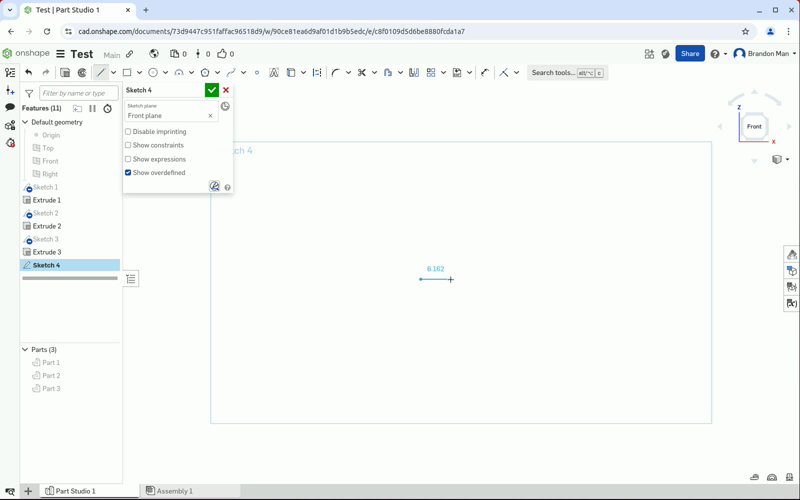
mouse_move(449, 279)
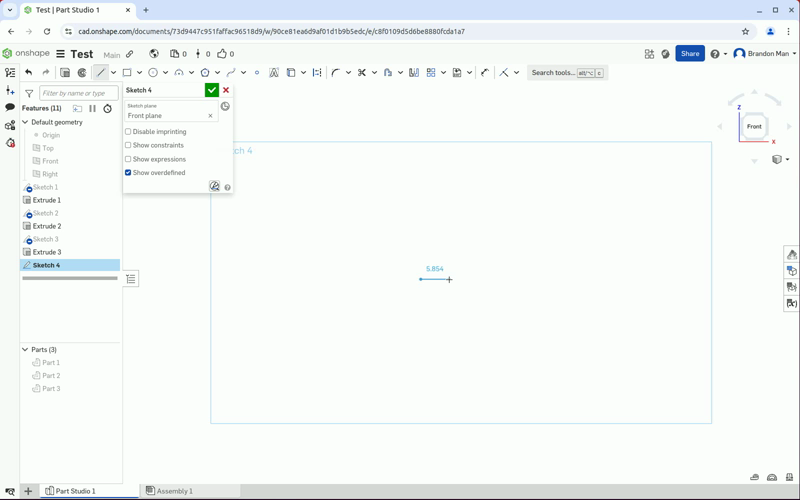
click(449, 279)
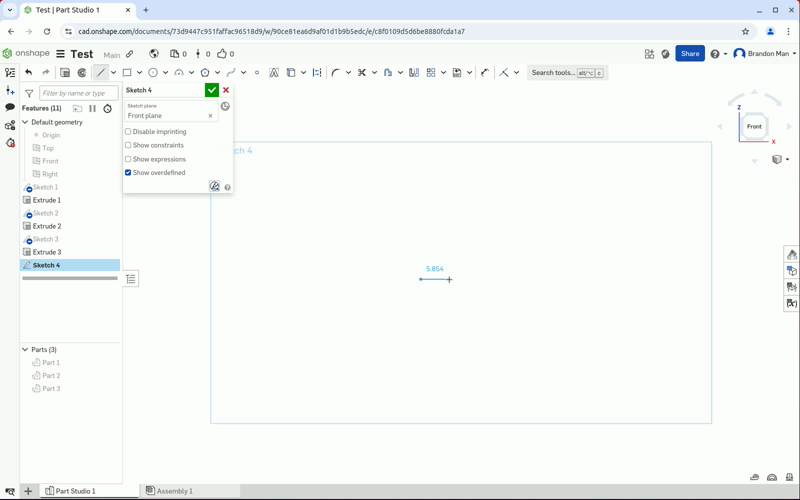
key_up(shift)
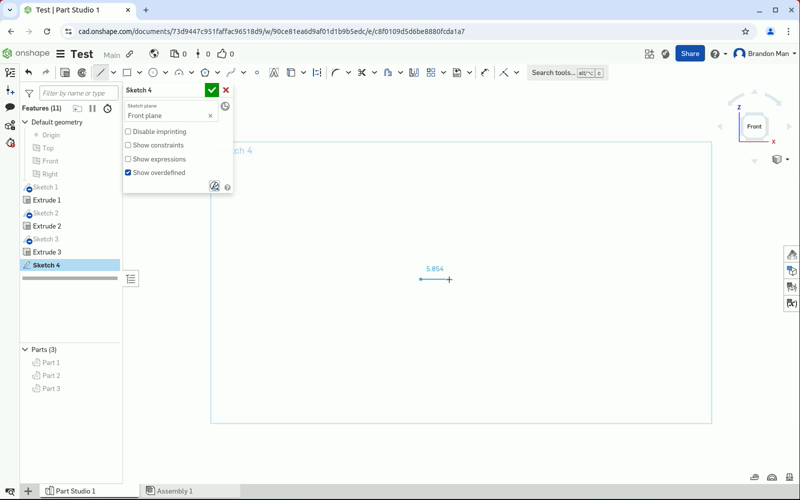
key(esc)
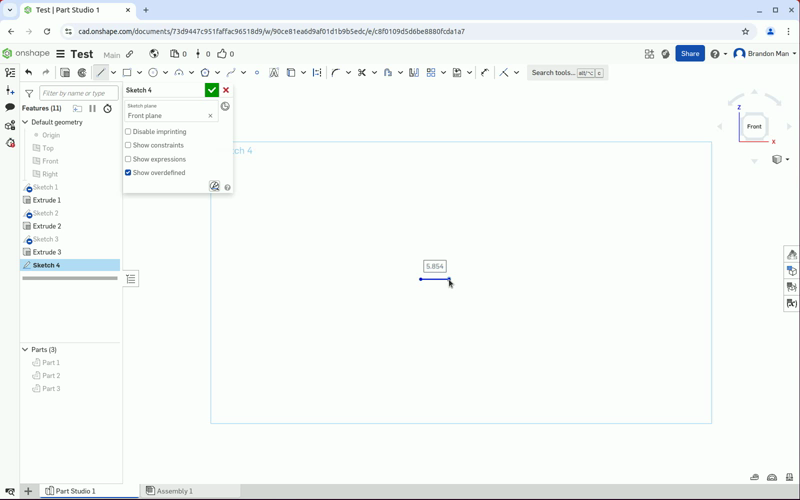
key(a)
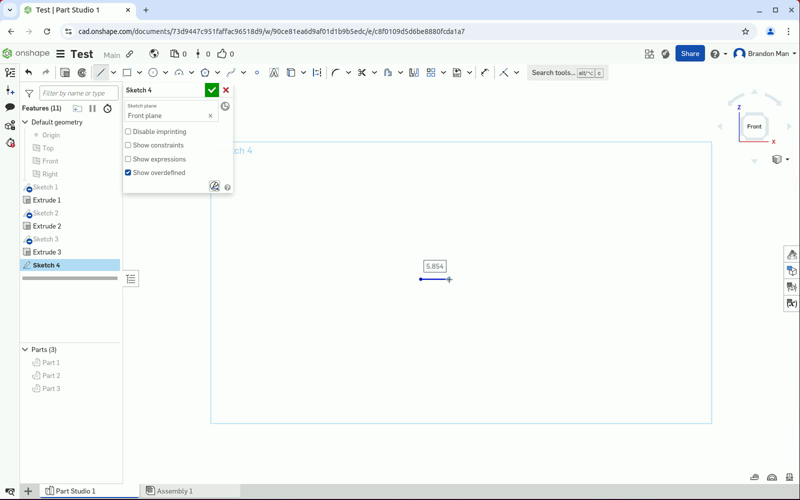
mouse_move(449, 279)
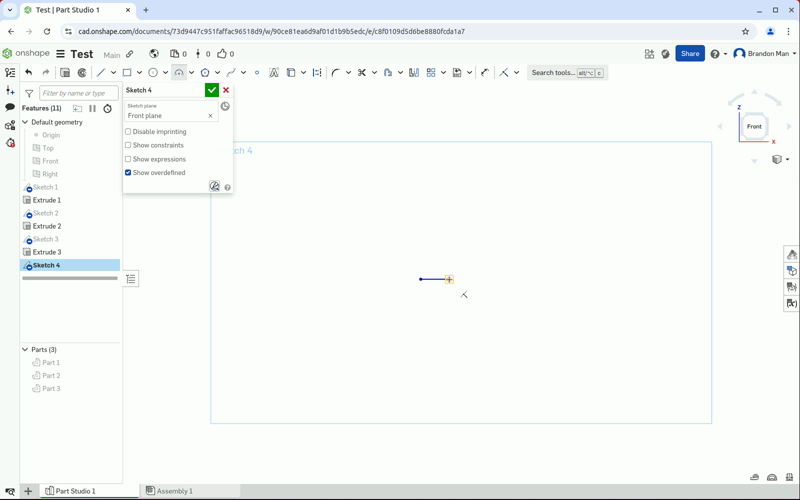
click(449, 279)
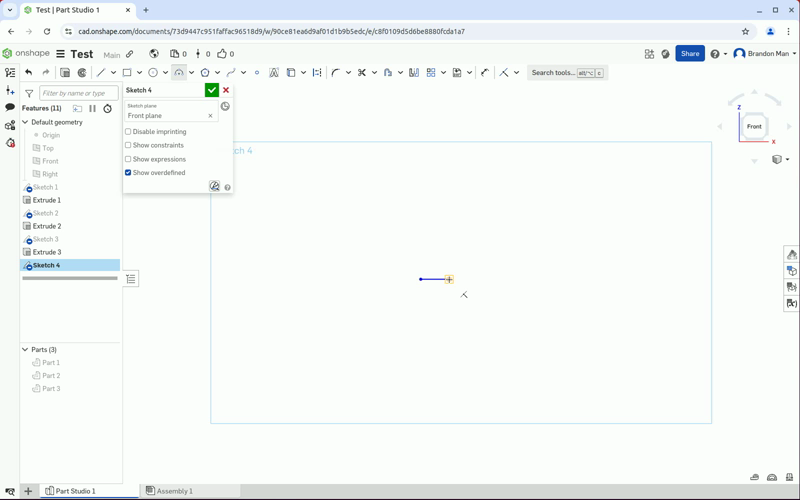
key_down(shift)
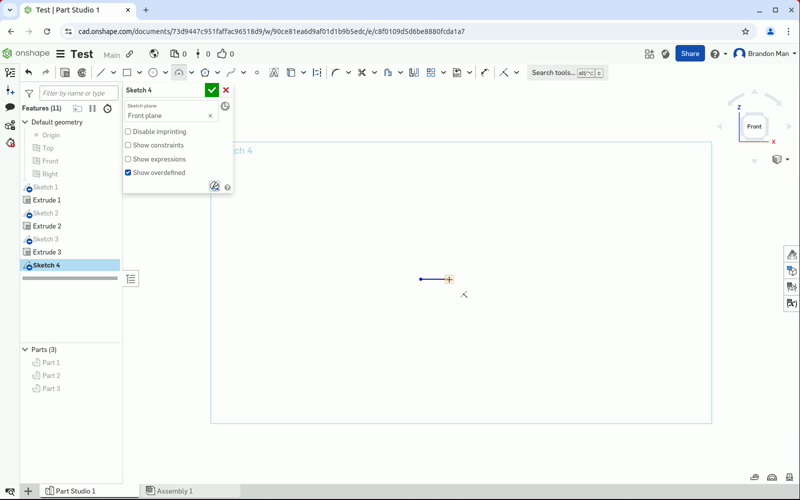
mouse_move(472, 278)
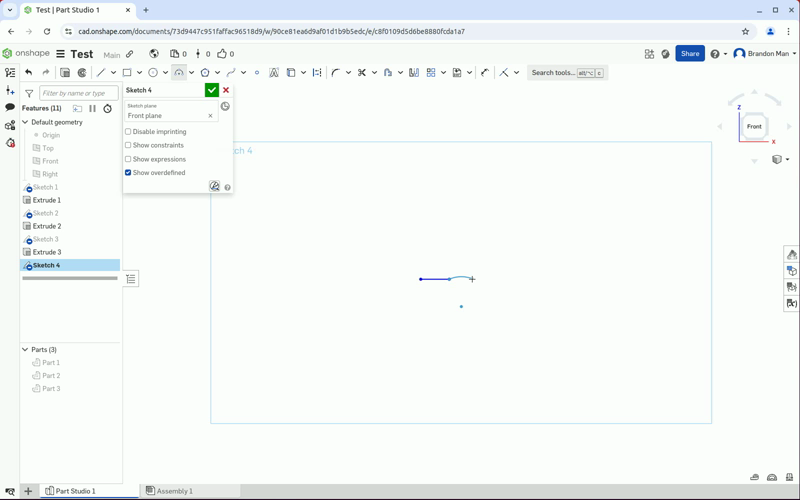
click(472, 278)
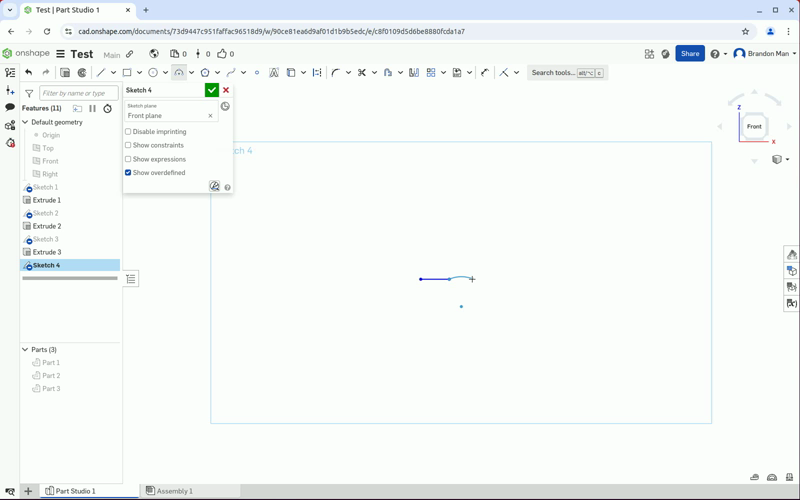
mouse_move(460, 270)
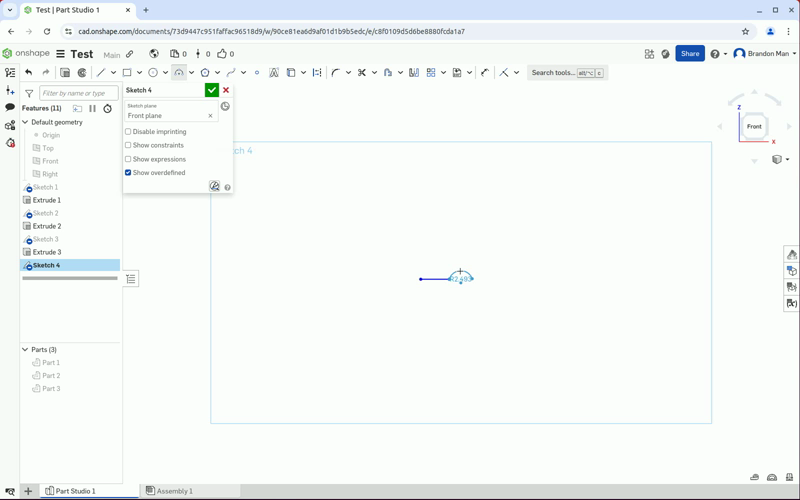
click(460, 270)
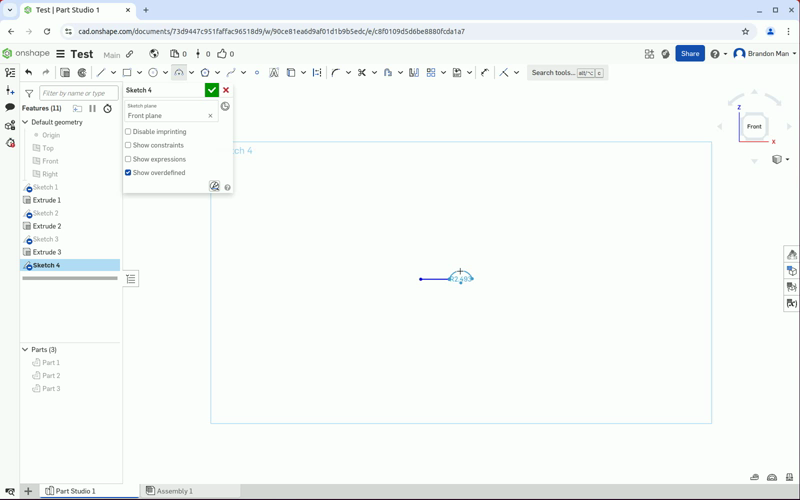
key_up(shift)
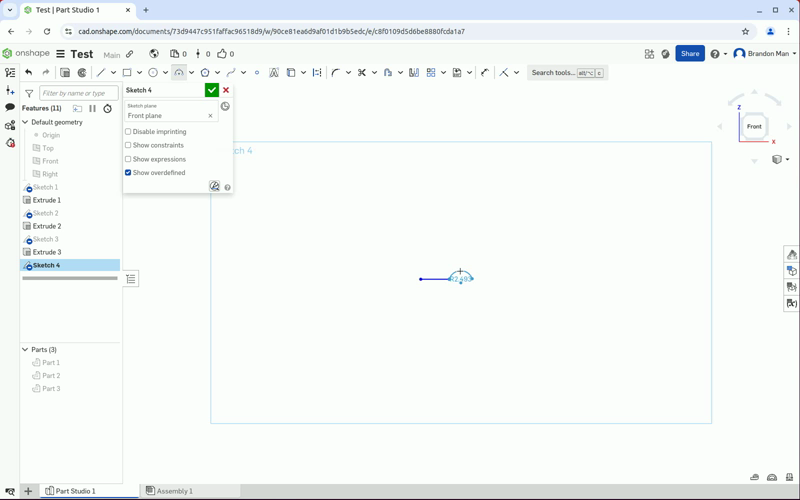
key(esc)
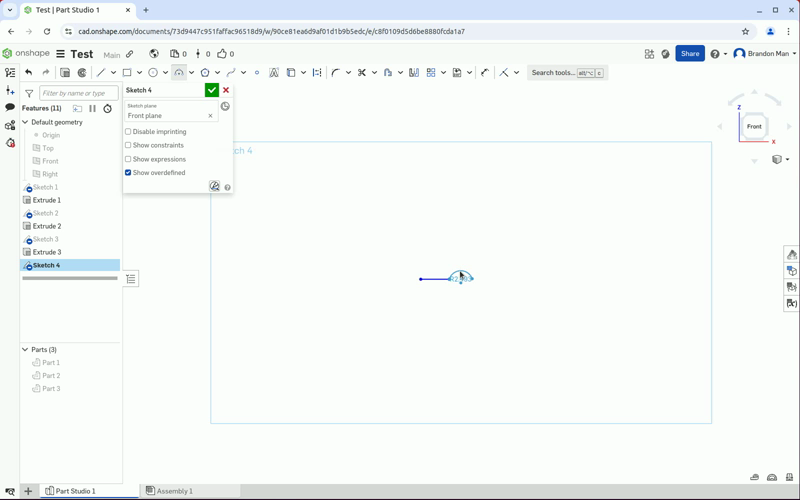
key(l)
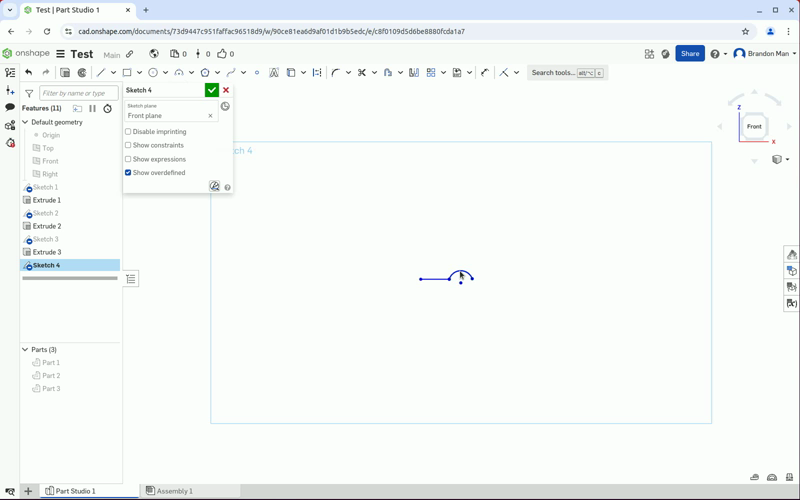
mouse_move(472, 278)
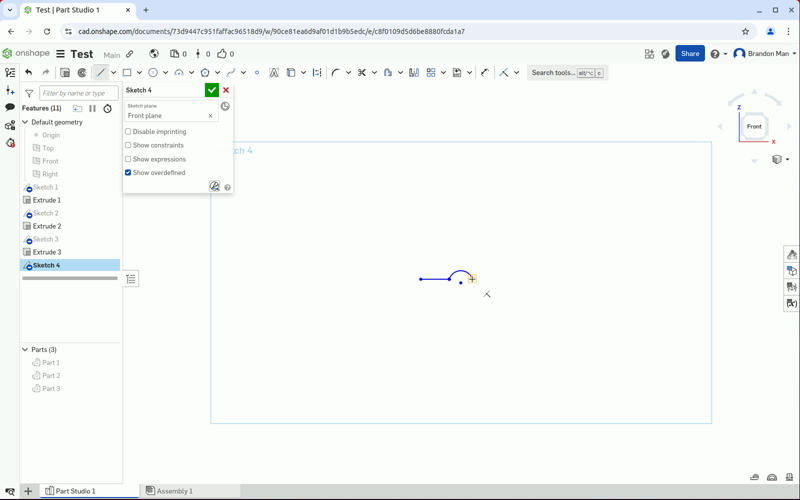
click(472, 278)
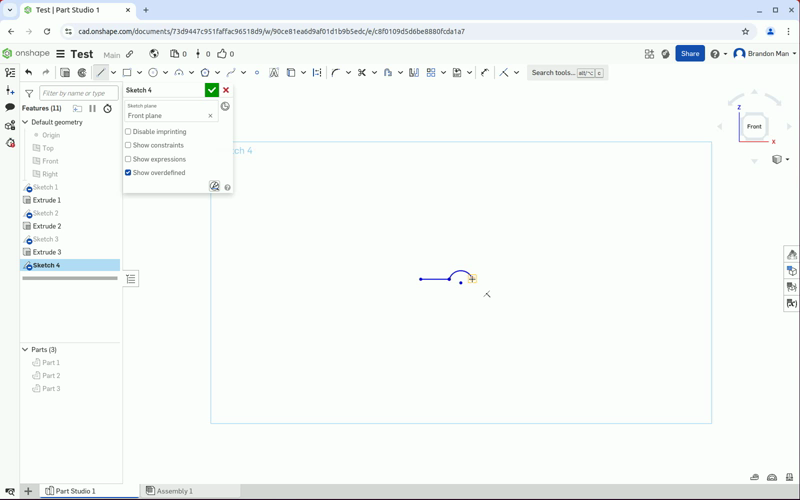
key_down(shift)
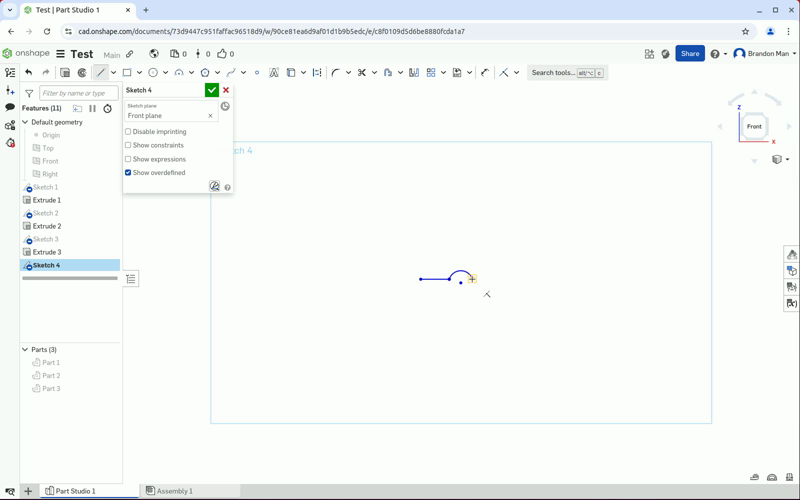
mouse_move(502, 278)
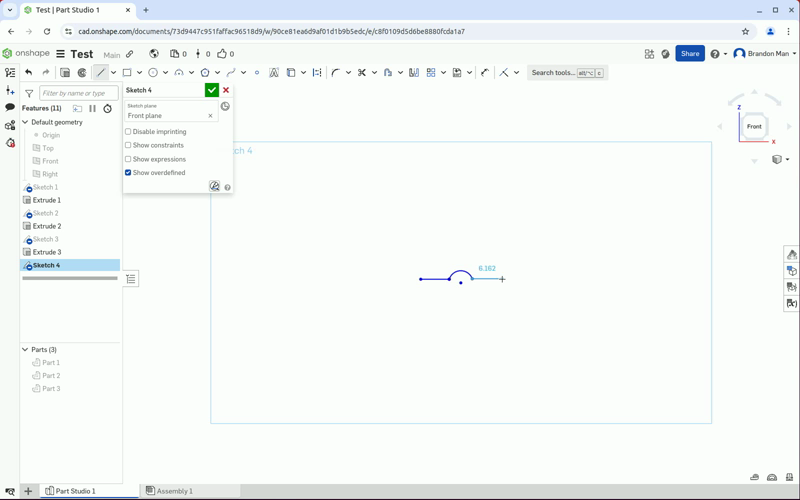
mouse_move(501, 278)
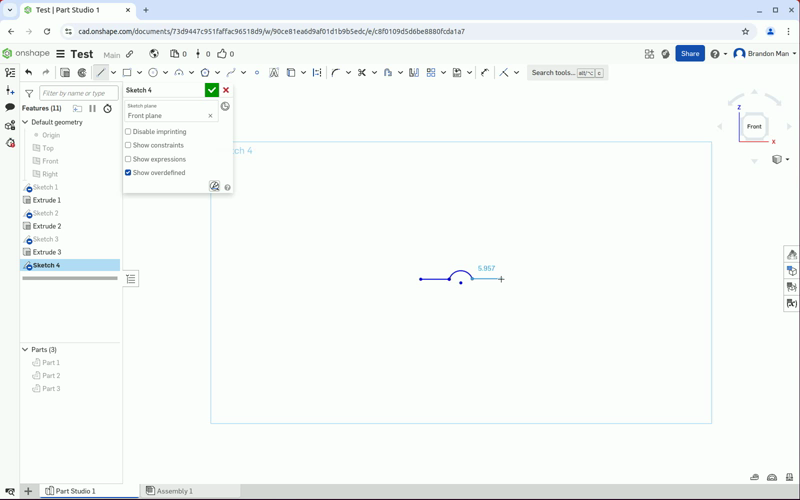
click(501, 278)
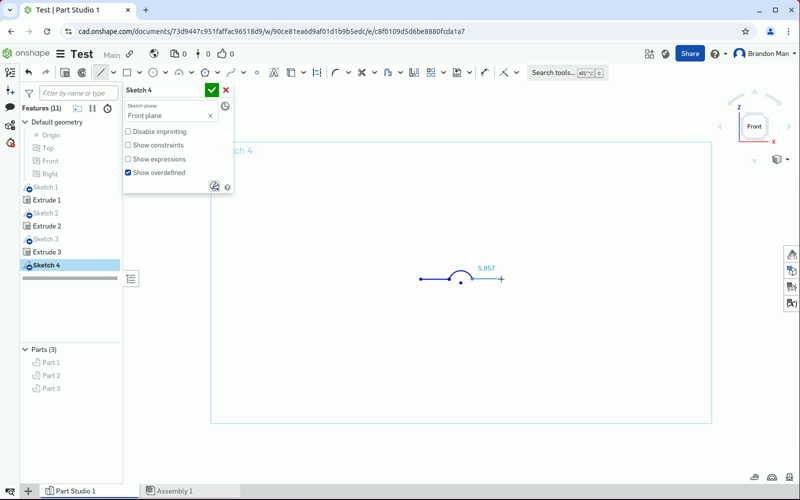
key_up(shift)
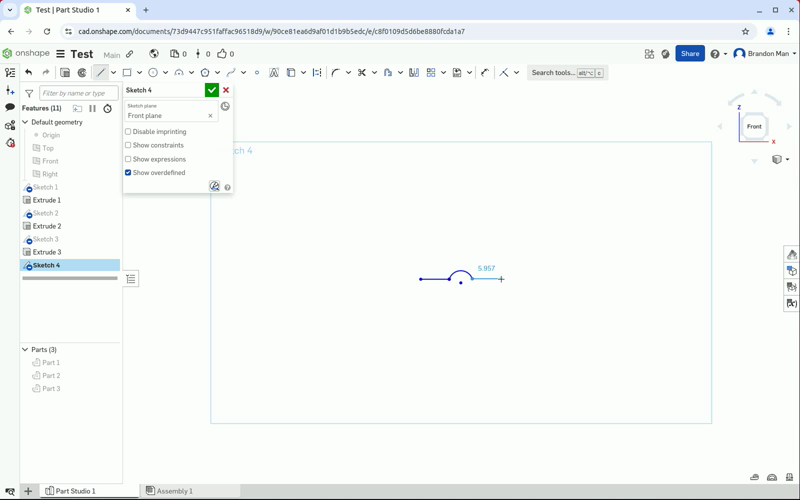
key(esc)
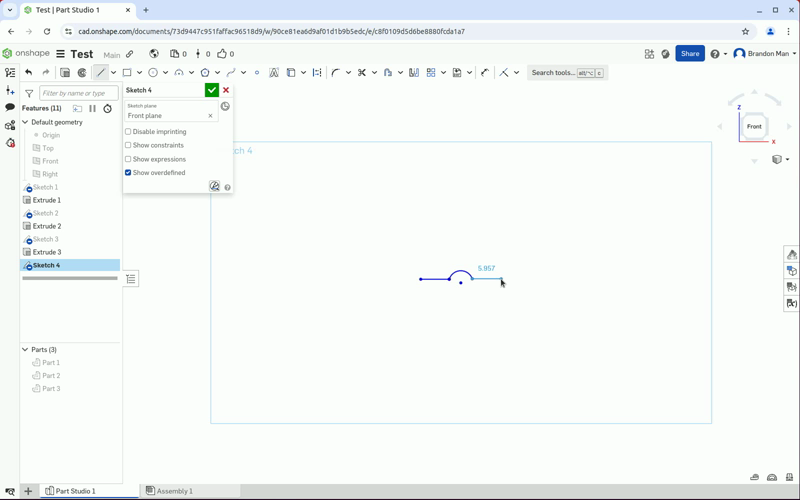
key(a)
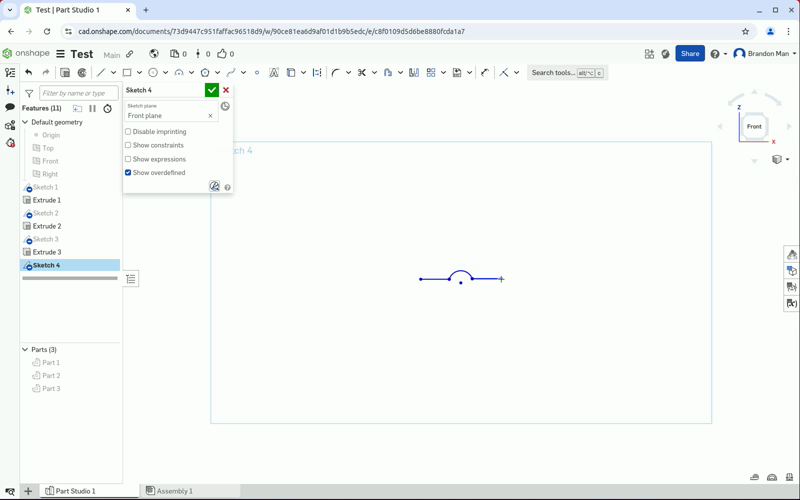
mouse_move(501, 278)
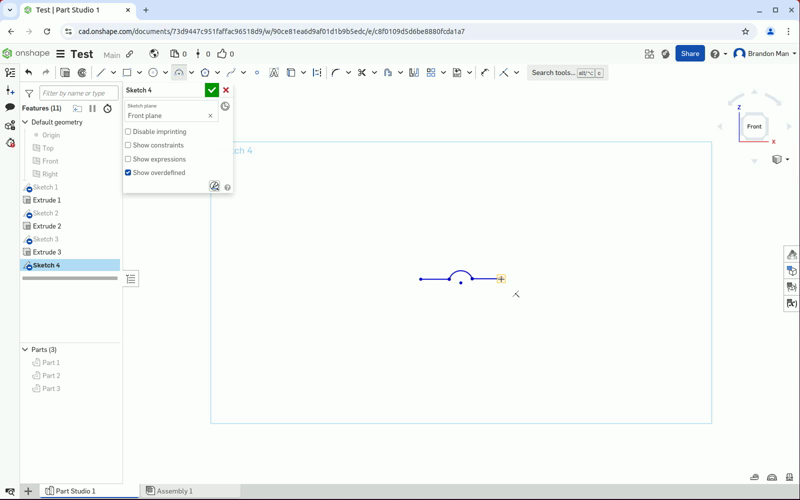
click(501, 278)
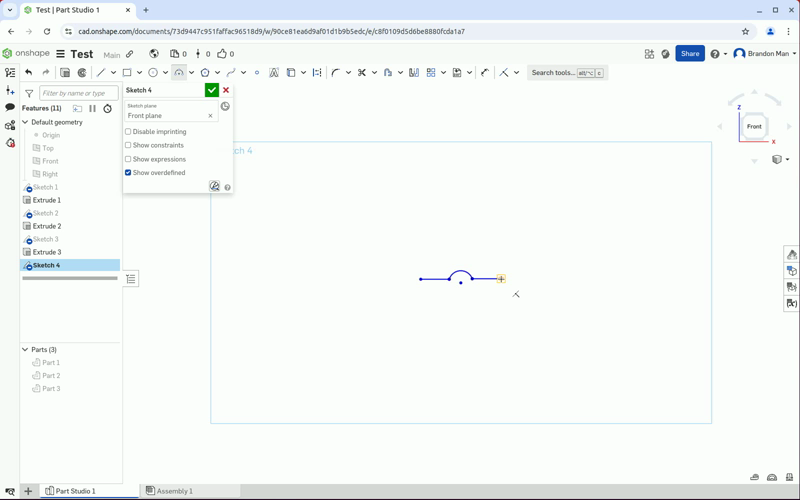
mouse_move(420, 279)
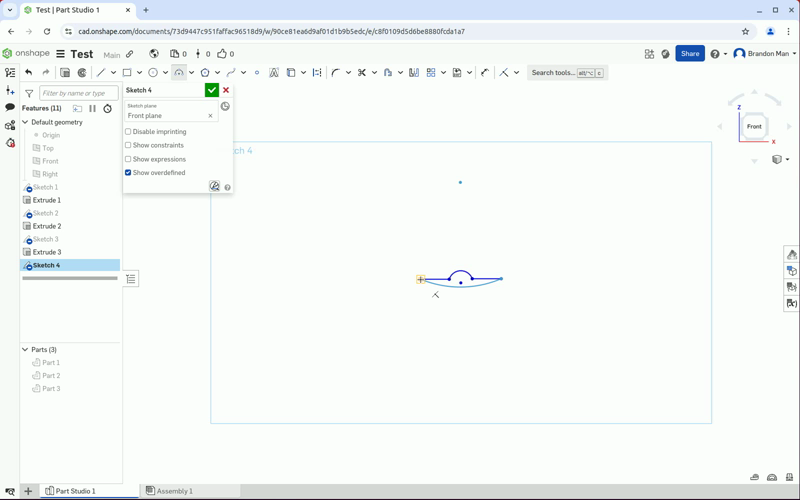
click(420, 279)
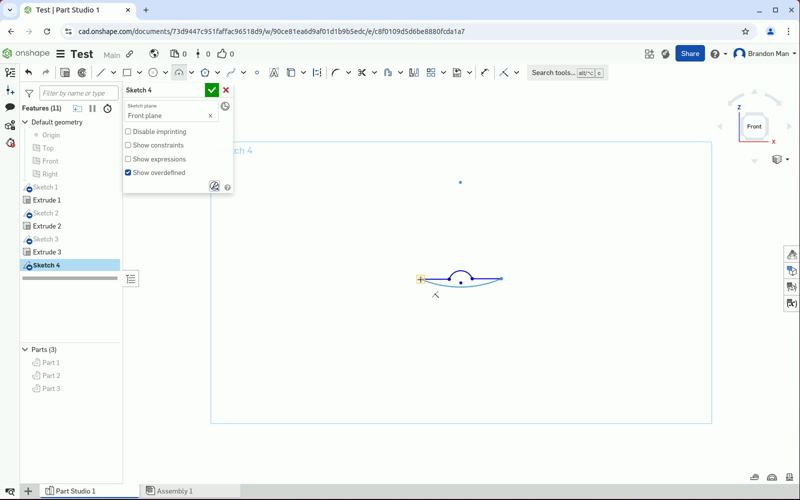
key_down(shift)
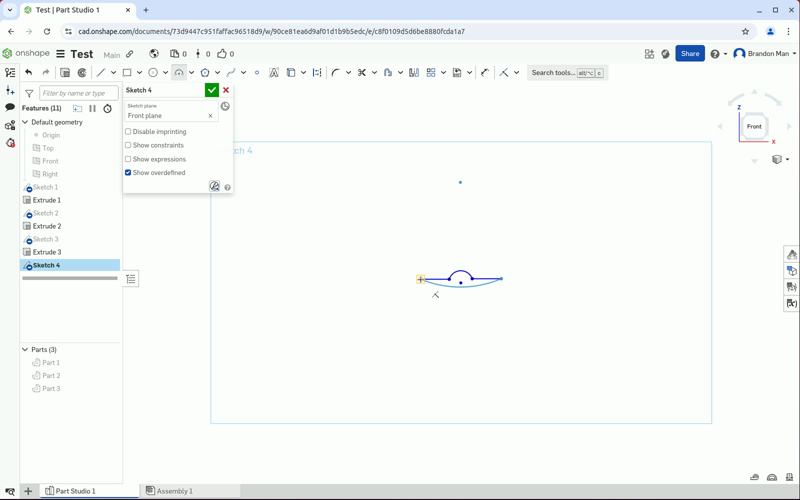
mouse_move(460, 242)
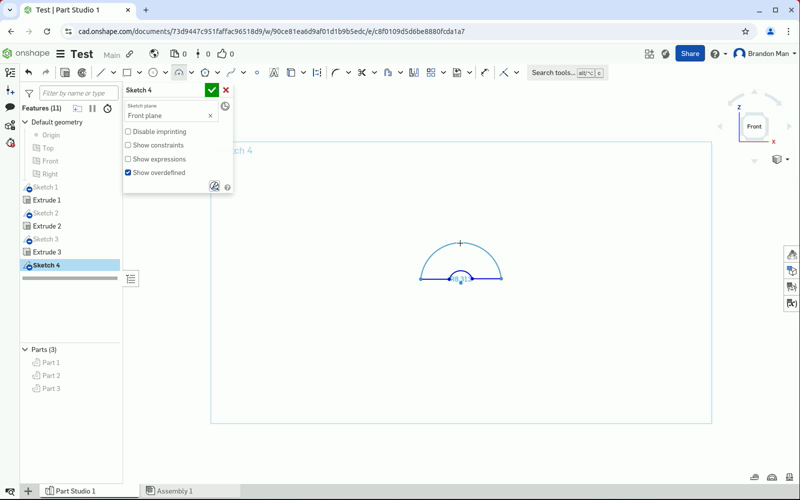
click(460, 242)
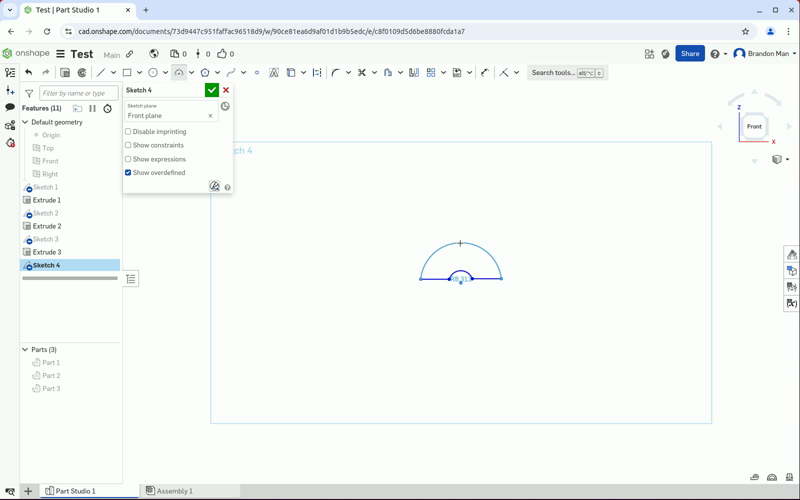
key_up(shift)
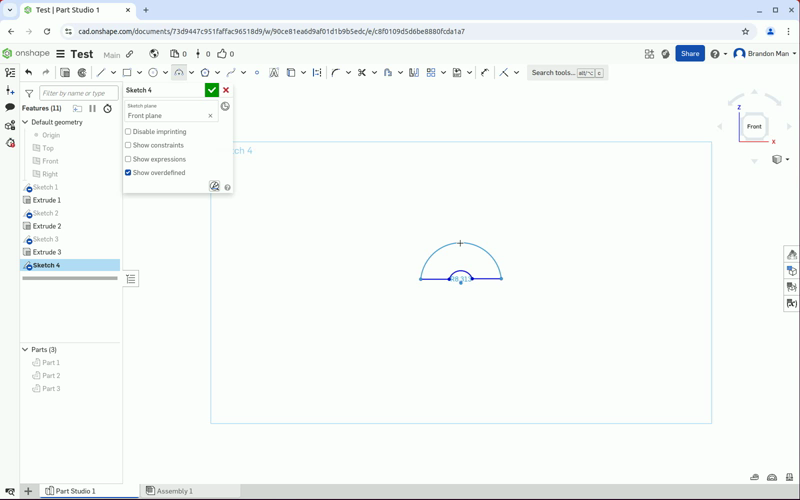
key(esc)
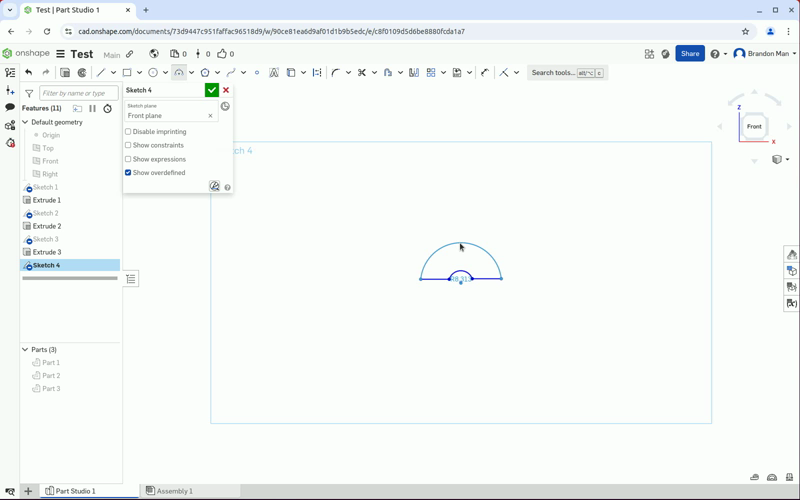
mouse_move(492, 273)
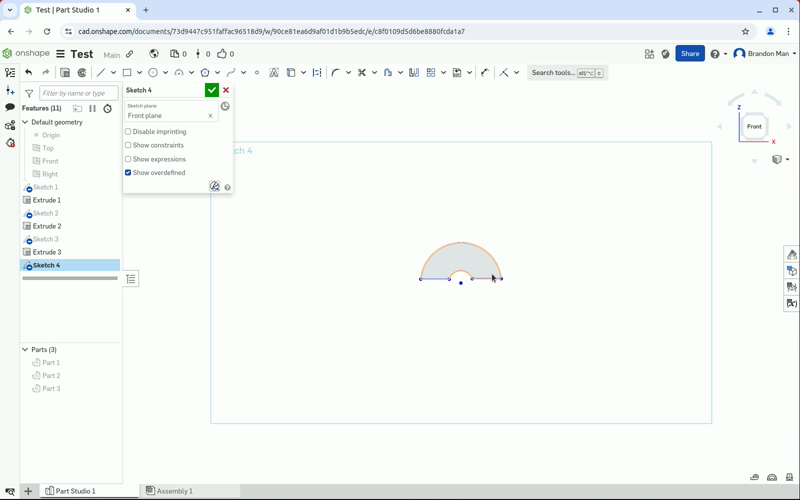
click(492, 273)
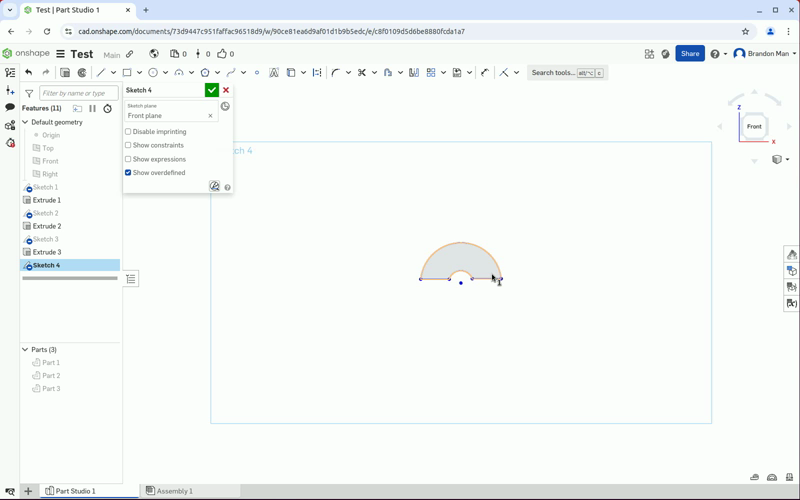
mouse_move(73, 352)
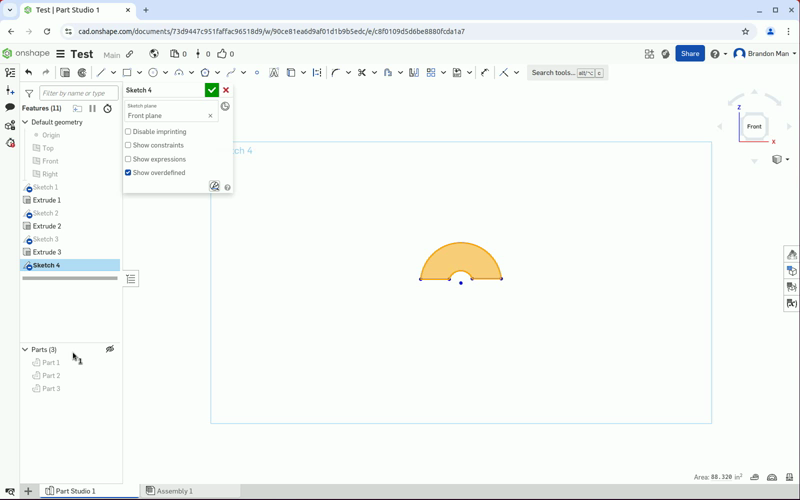
key(shift+y)
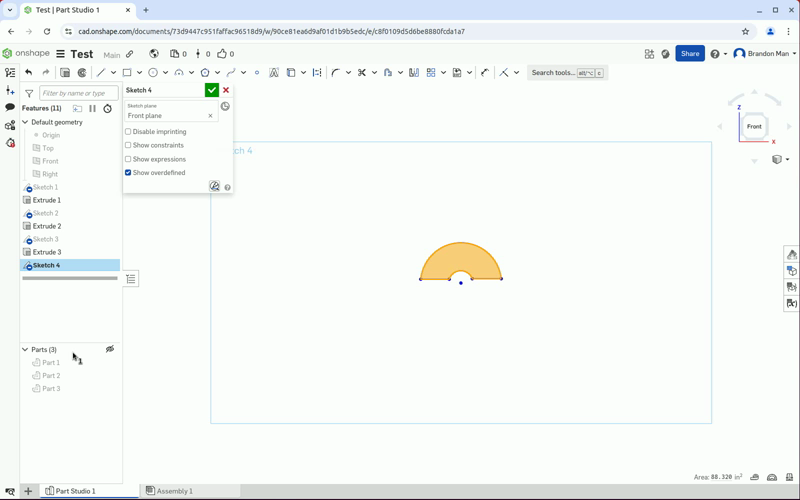
key(shift+e)
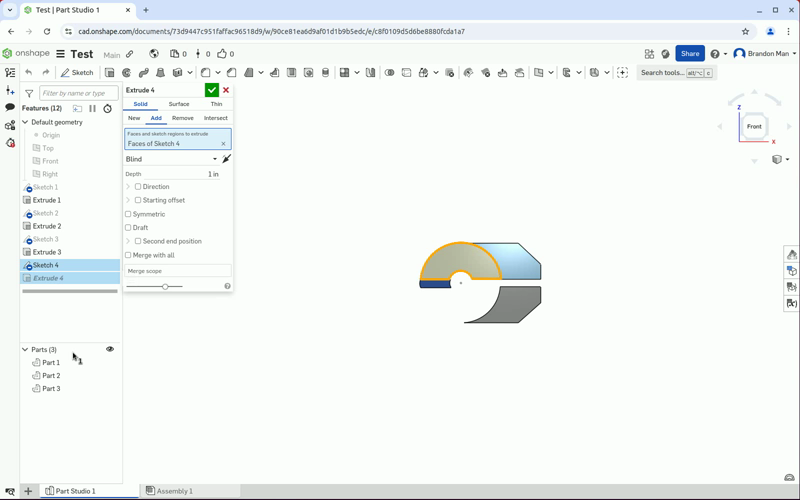
mouse_move(143, 106)
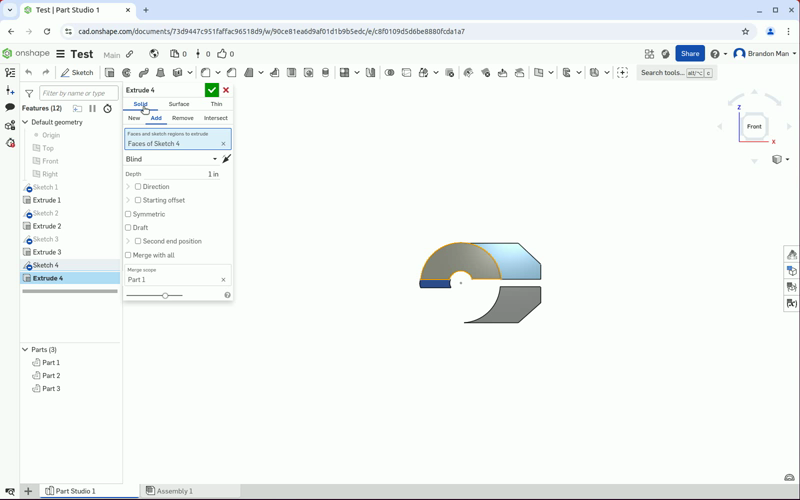
click(143, 106)
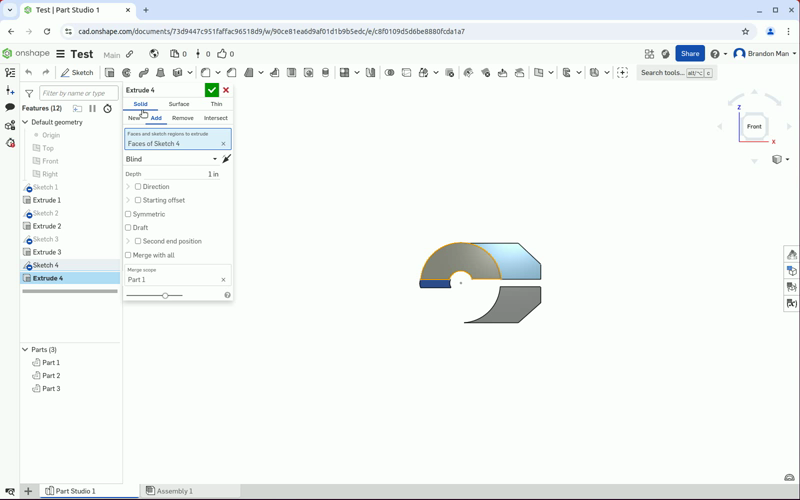
mouse_move(137, 120)
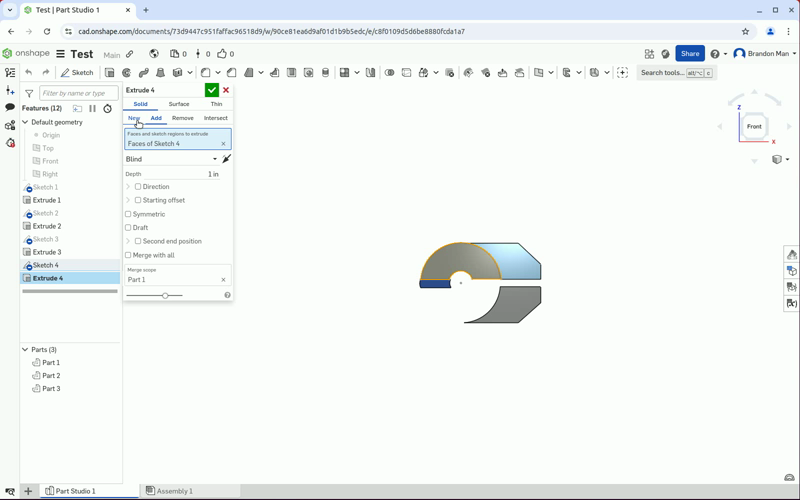
click(137, 120)
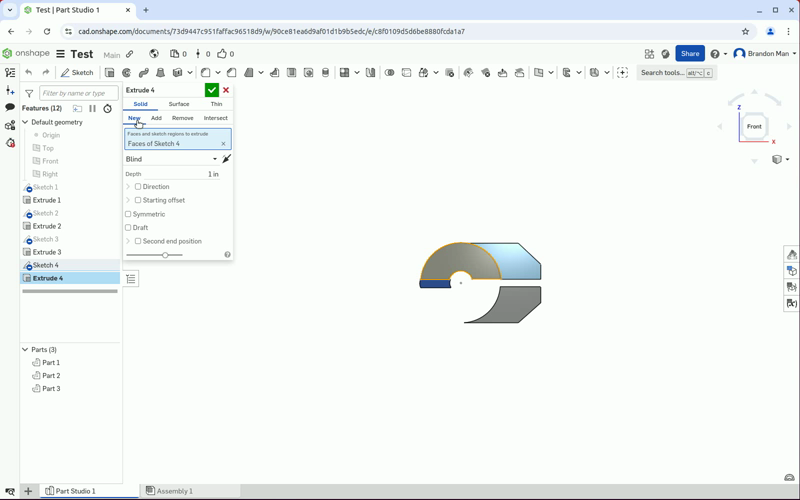
key(tab, 4)
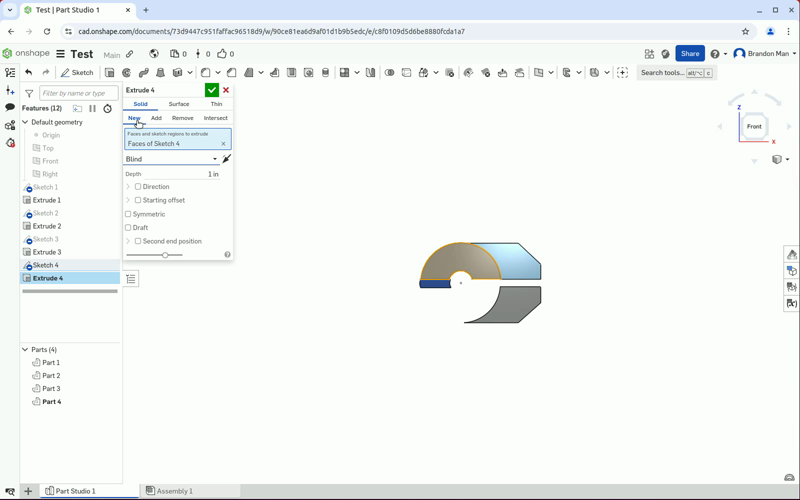
text(-2.407)
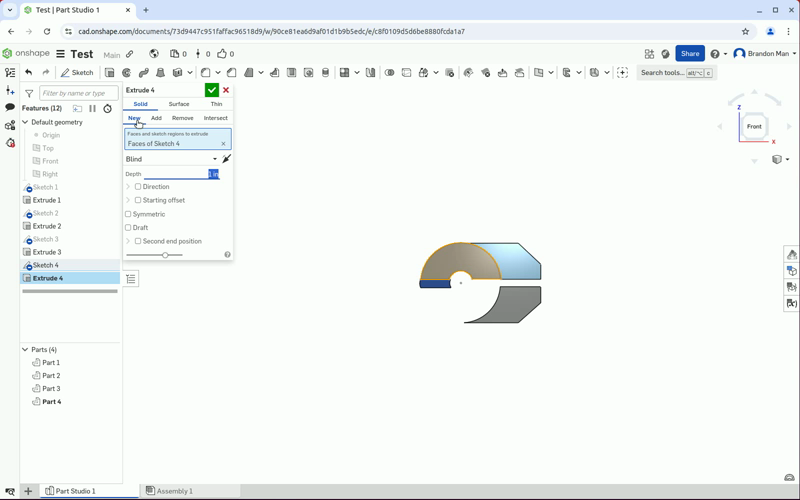
key(enter)
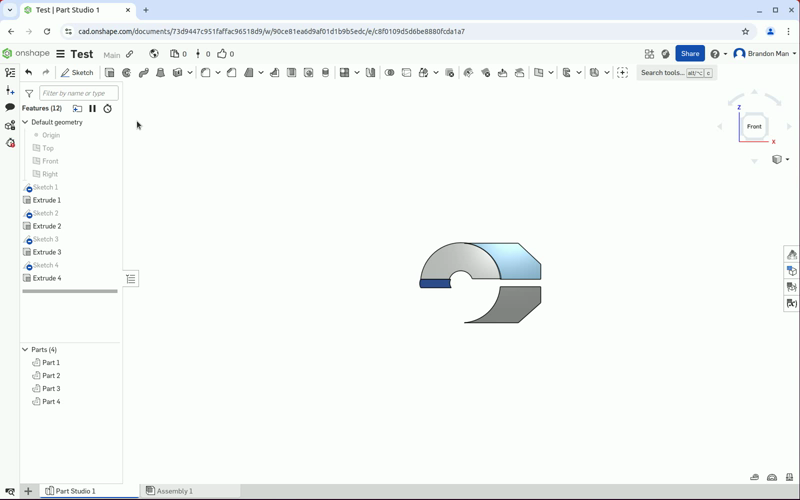
key(shift+h)
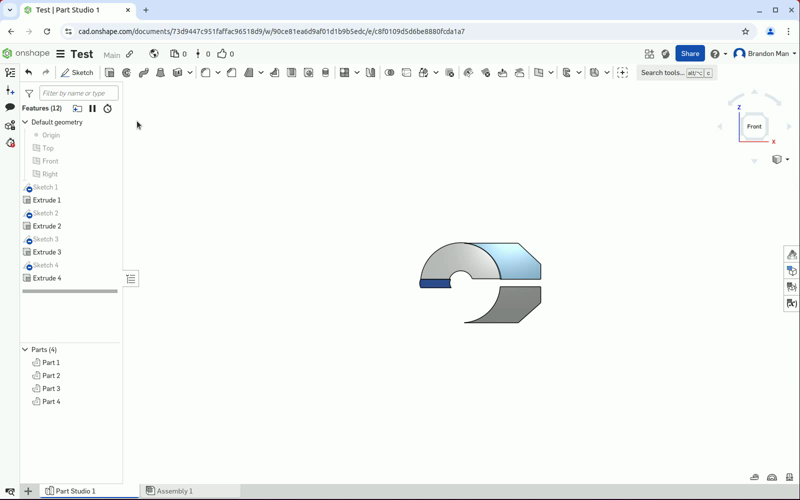
key(shift+h)
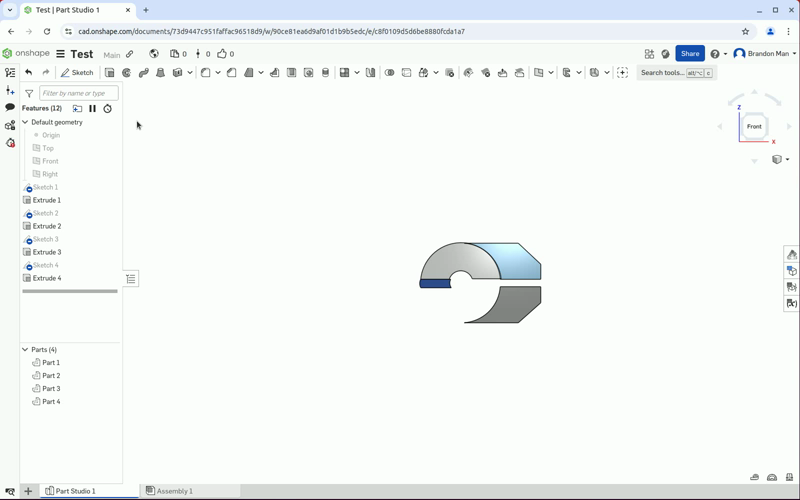
mouse_move(73, 189)
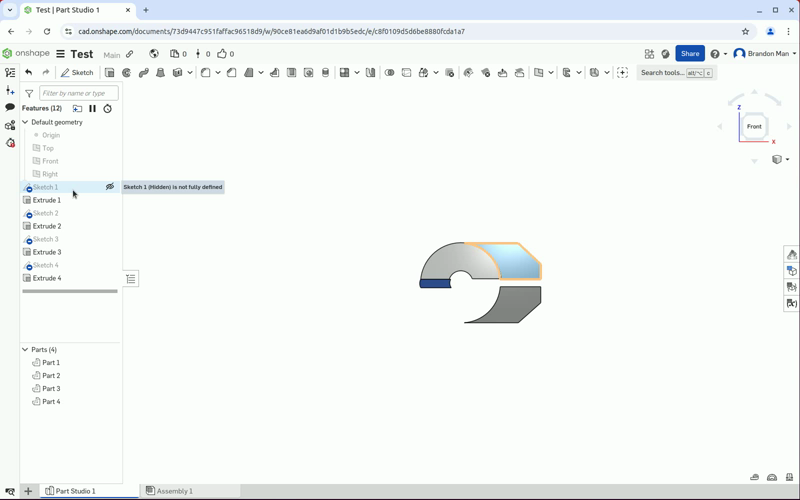
click(73, 189)
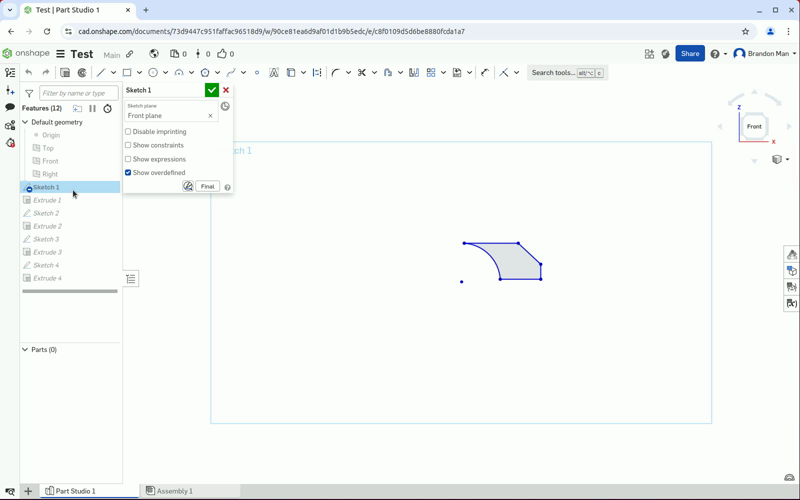
mouse_move(229, 92)
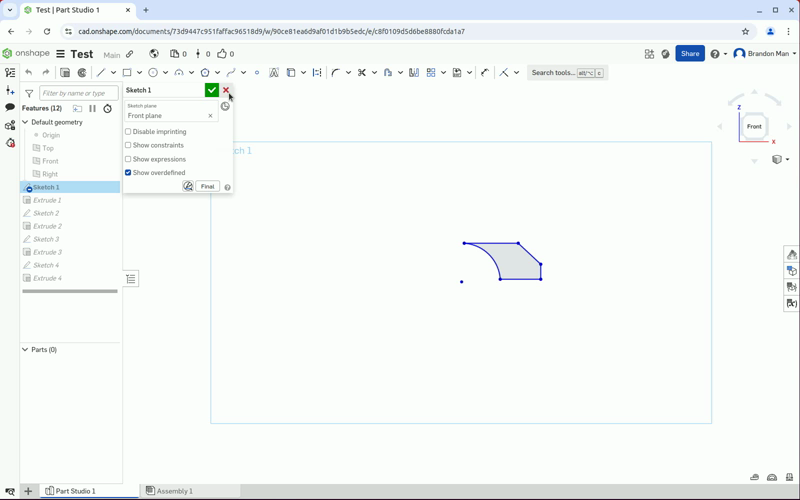
click(229, 92)
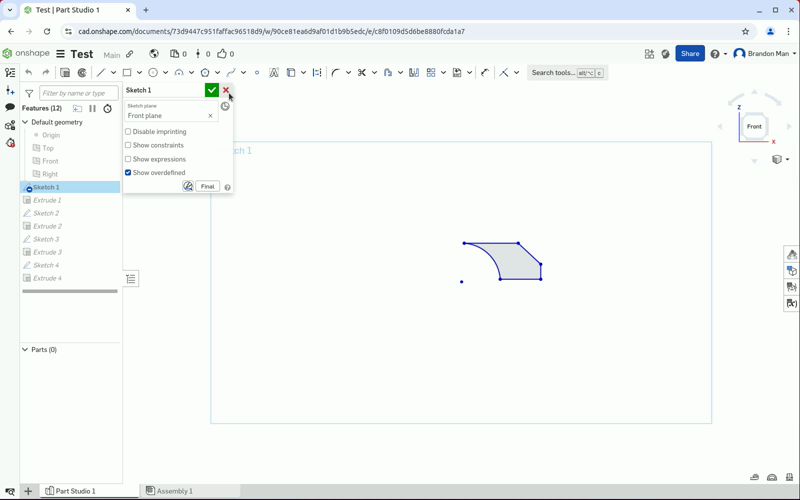
key(shift+s)
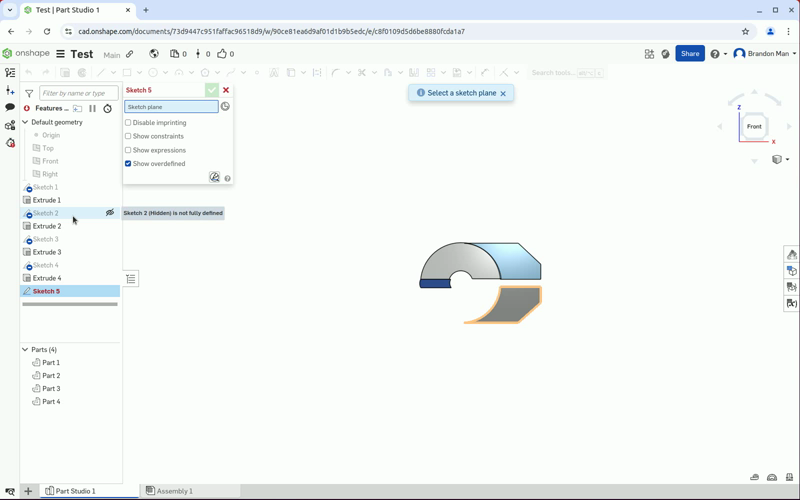
scroll(3)
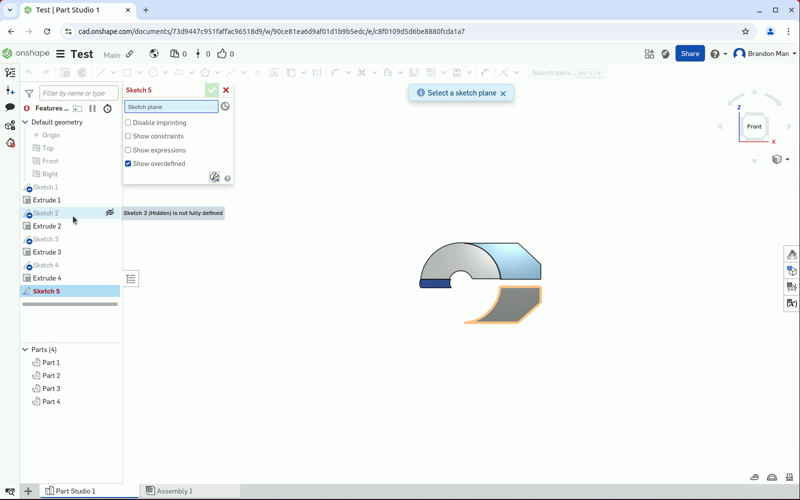
mouse_move(73, 163)
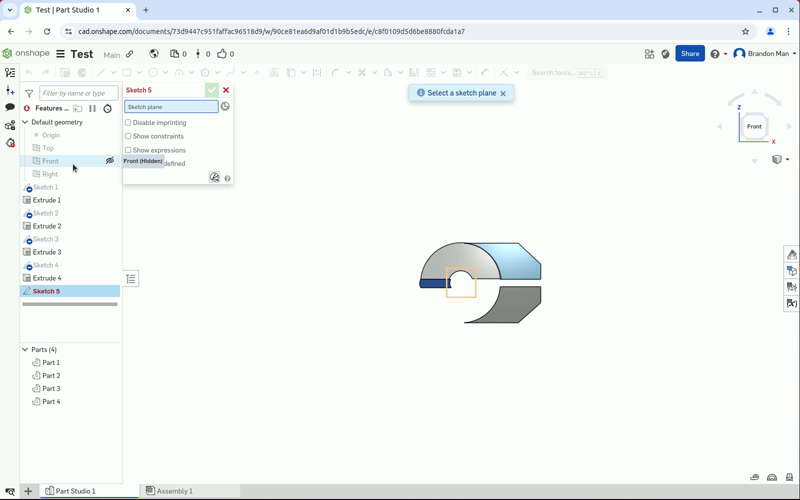
click(73, 163)
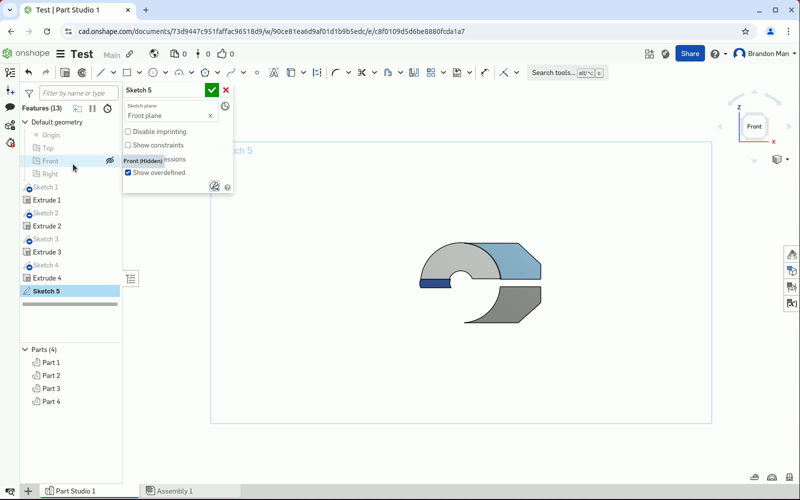
mouse_move(73, 352)
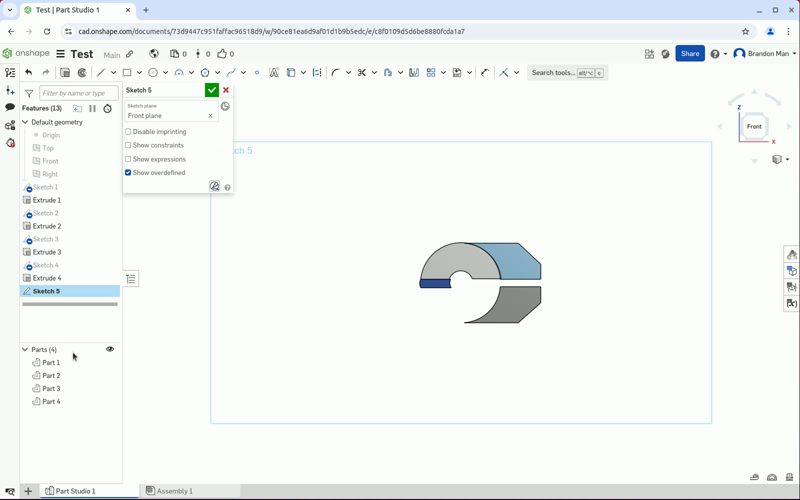
key(y)
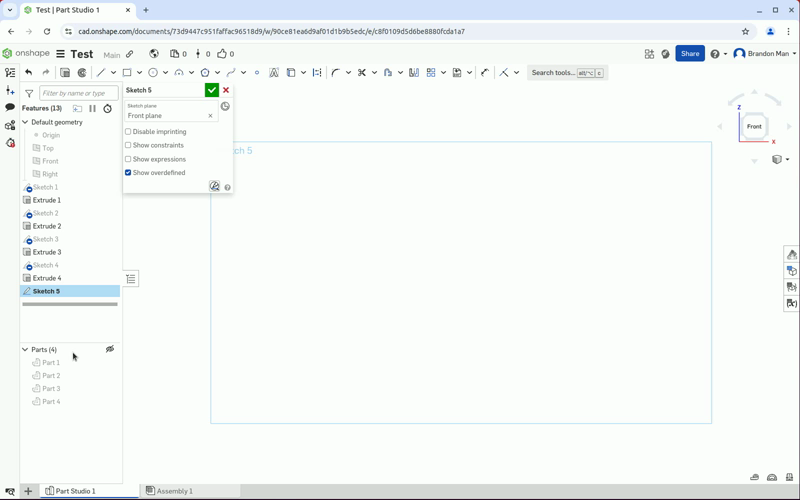
key(a)
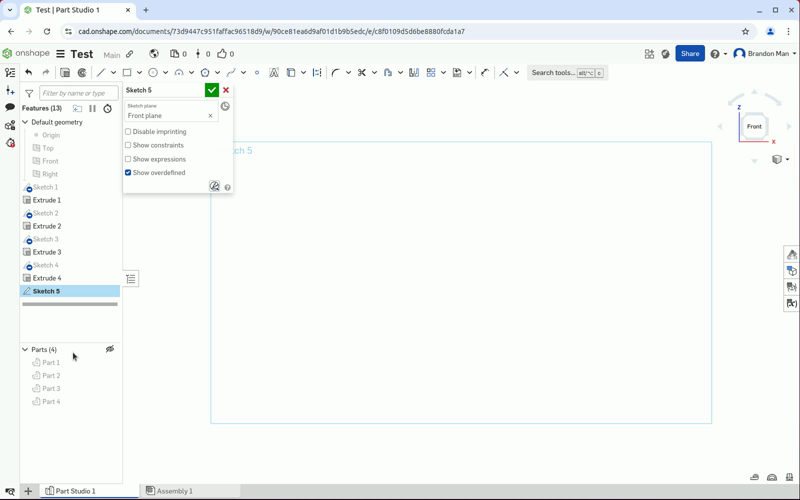
key_down(shift)
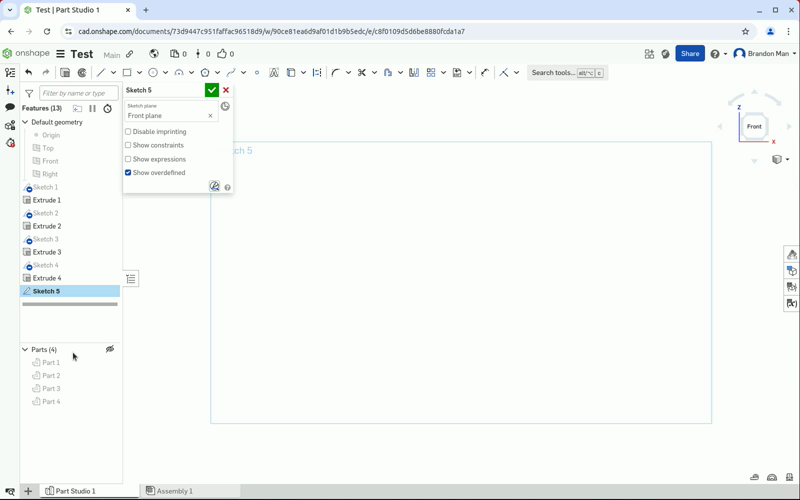
mouse_move(420, 287)
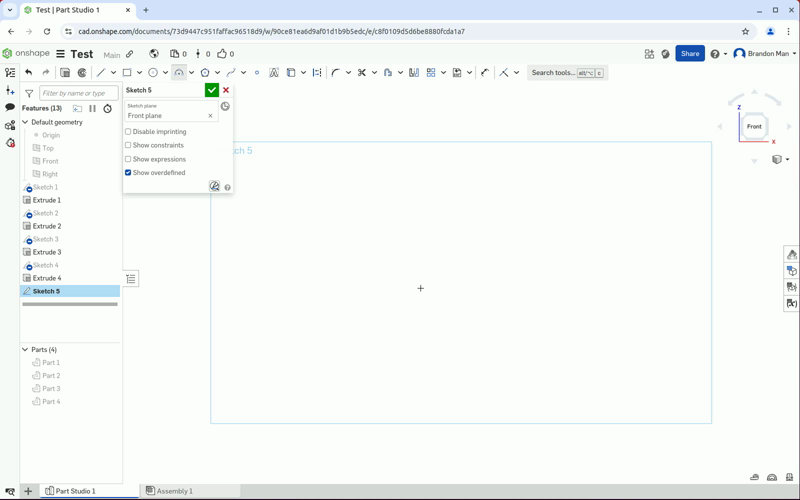
click(420, 287)
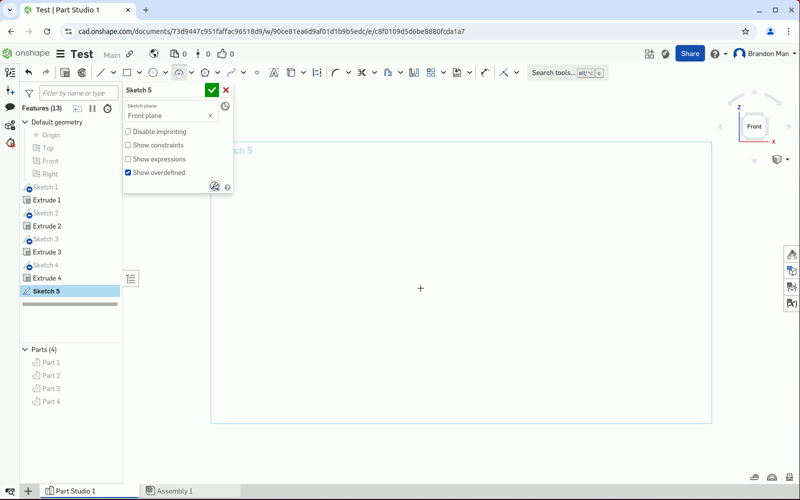
key_up(shift)
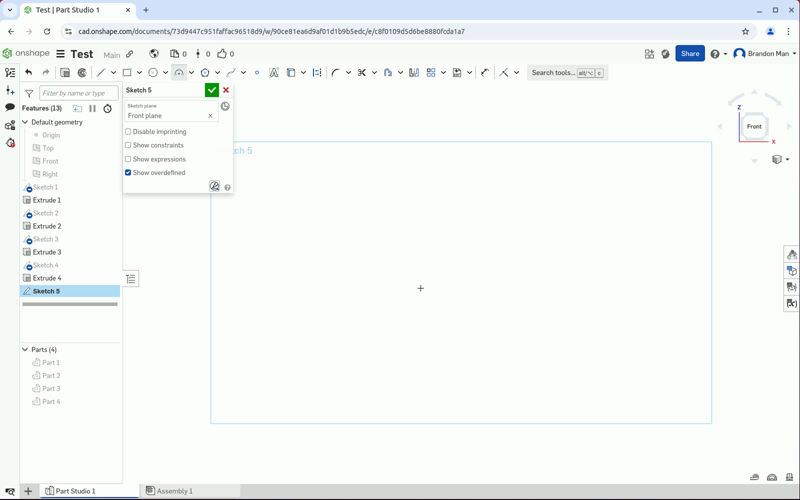
key_down(shift)
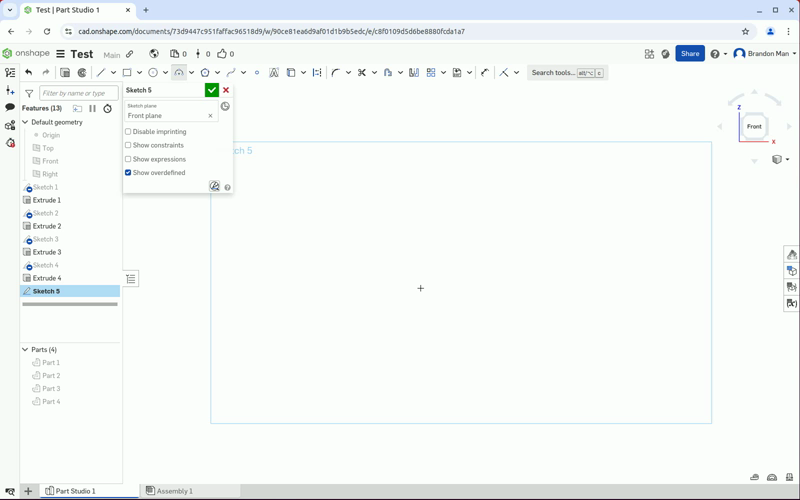
mouse_move(501, 287)
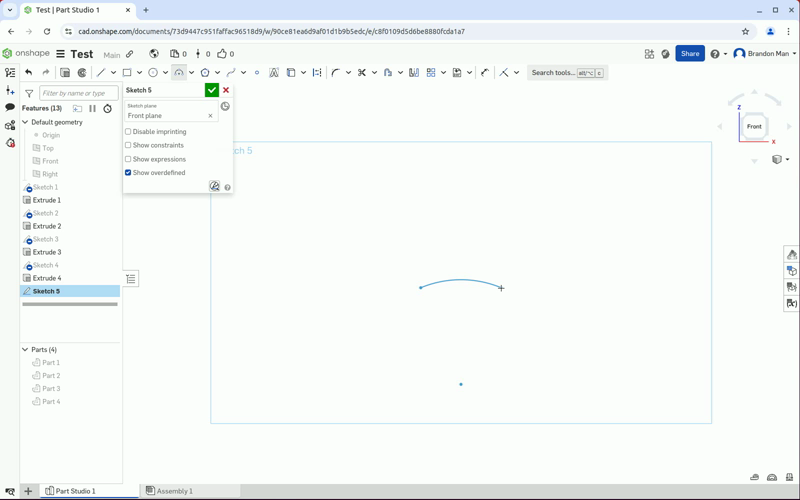
click(501, 287)
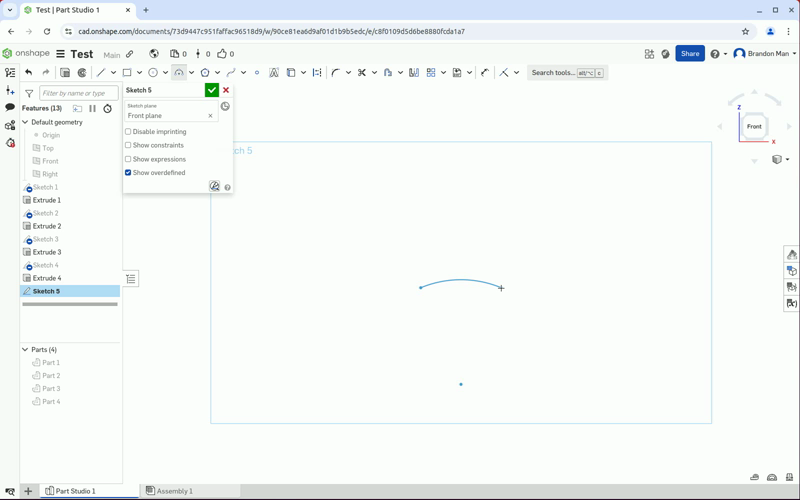
mouse_move(460, 323)
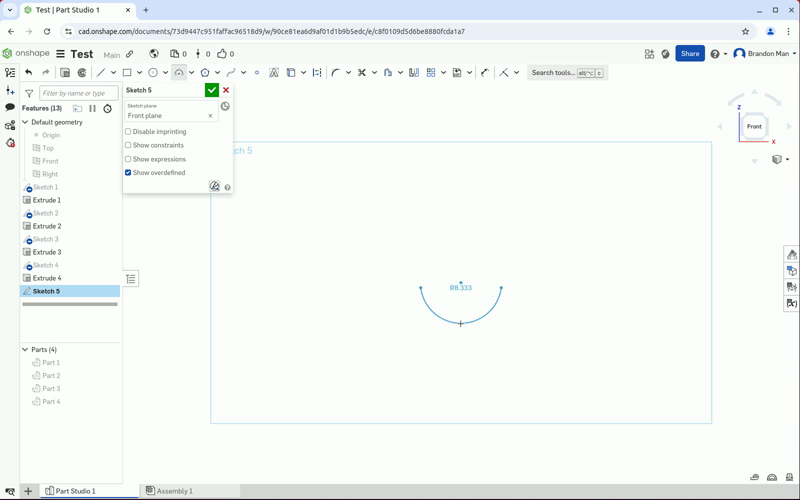
click(460, 323)
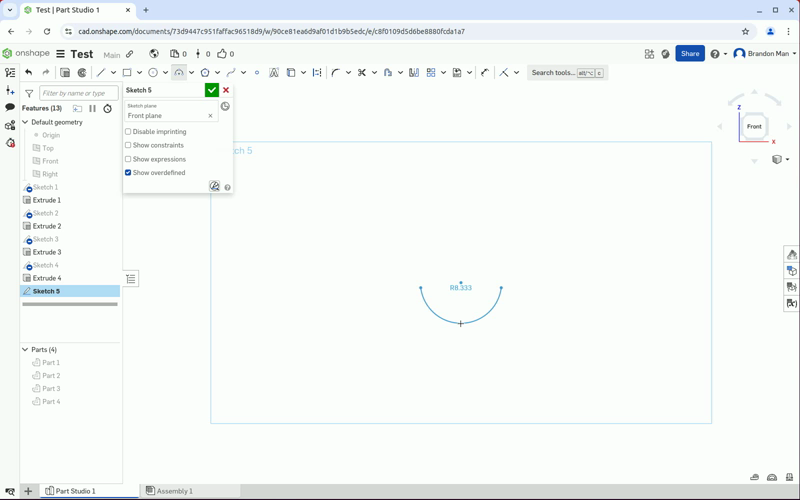
key_up(shift)
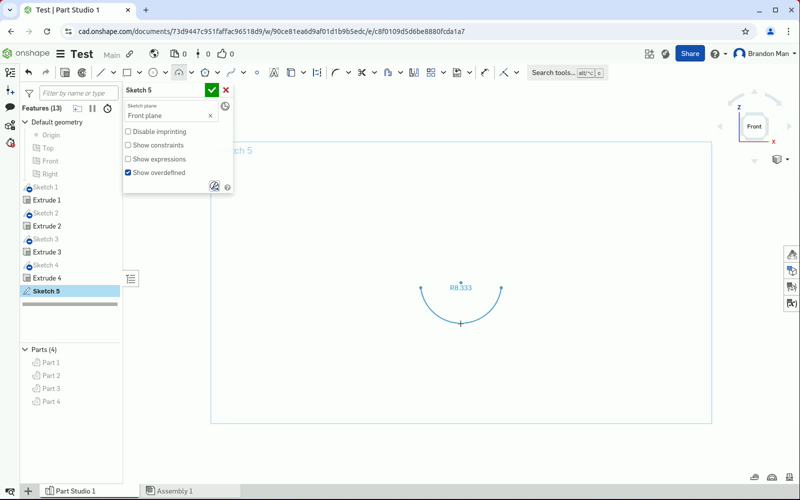
key(esc)
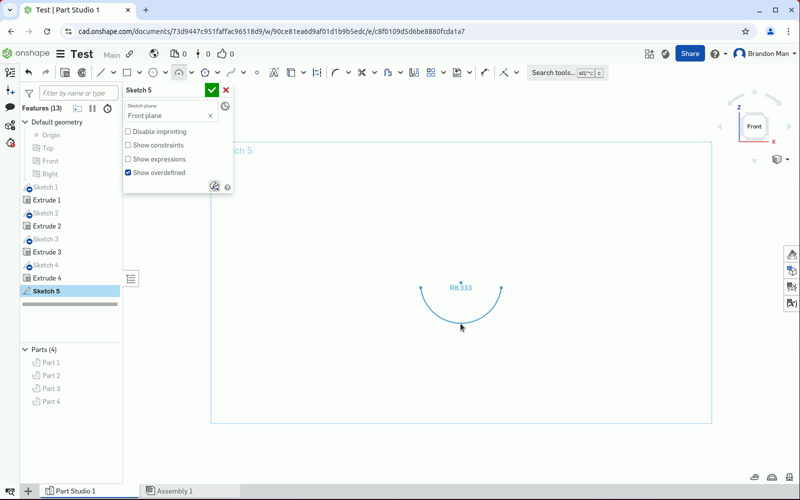
key(l)
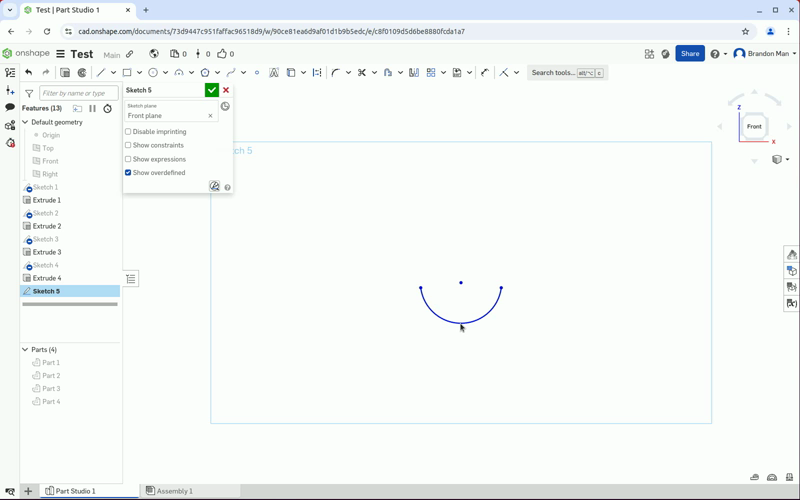
mouse_move(501, 287)
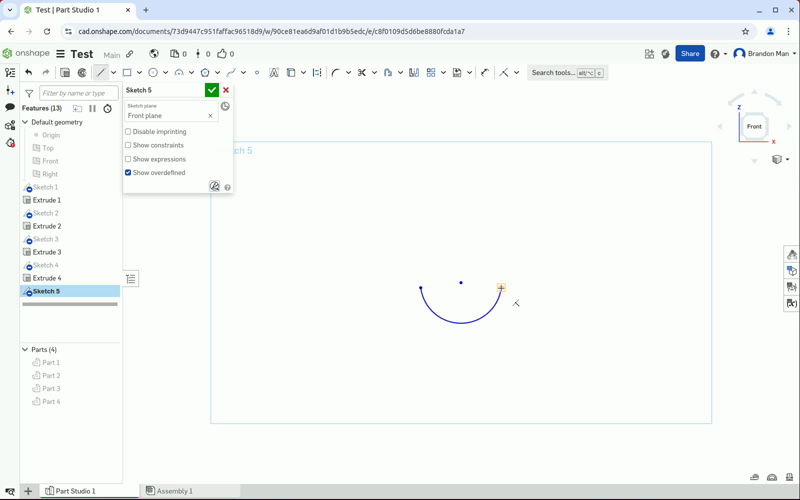
click(501, 287)
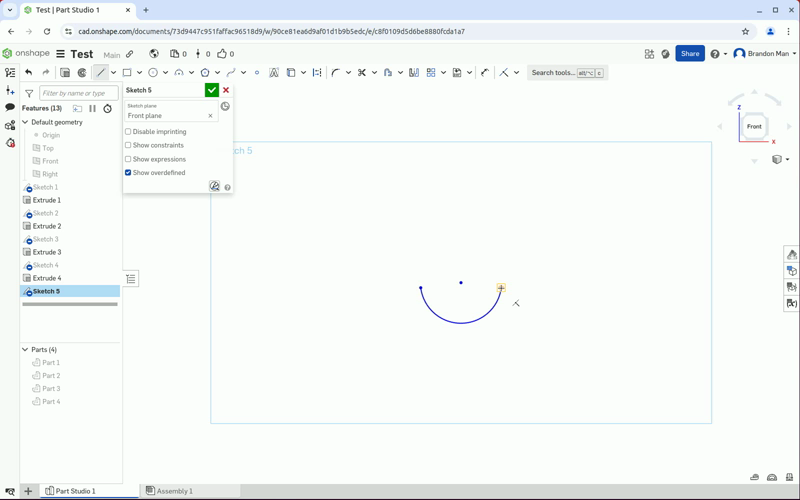
key_down(shift)
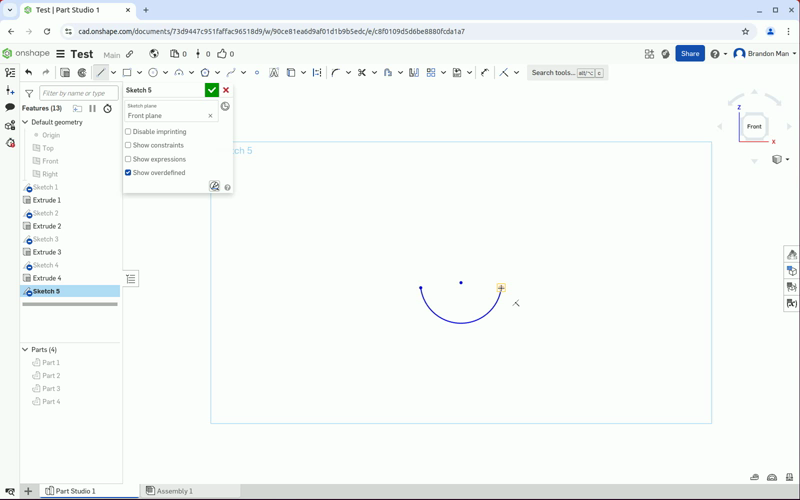
mouse_move(531, 287)
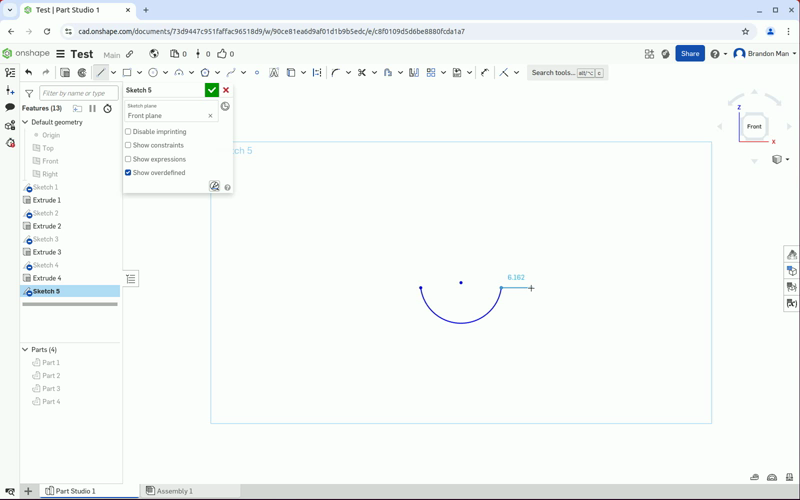
mouse_move(472, 287)
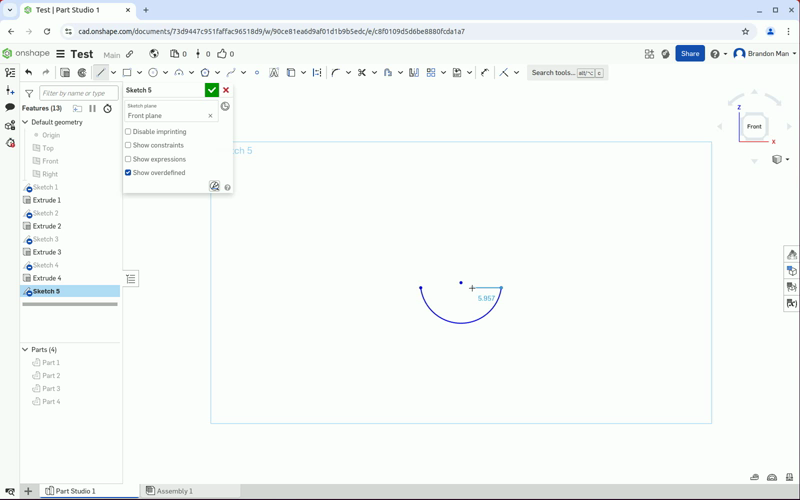
click(472, 287)
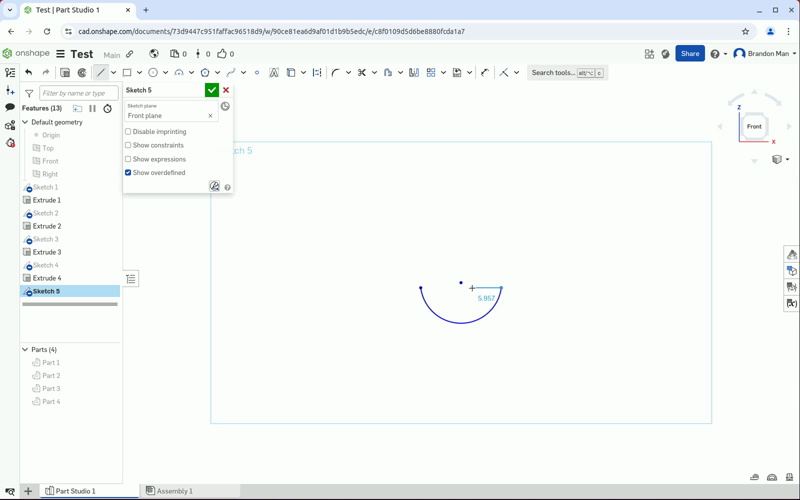
key_up(shift)
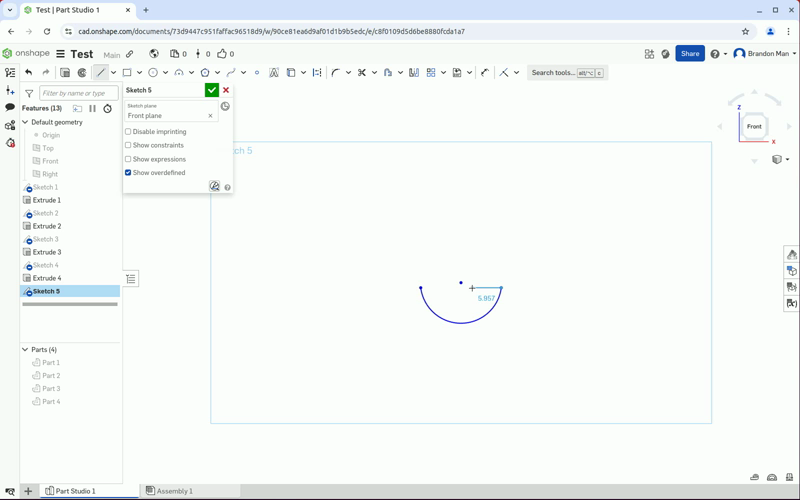
key(esc)
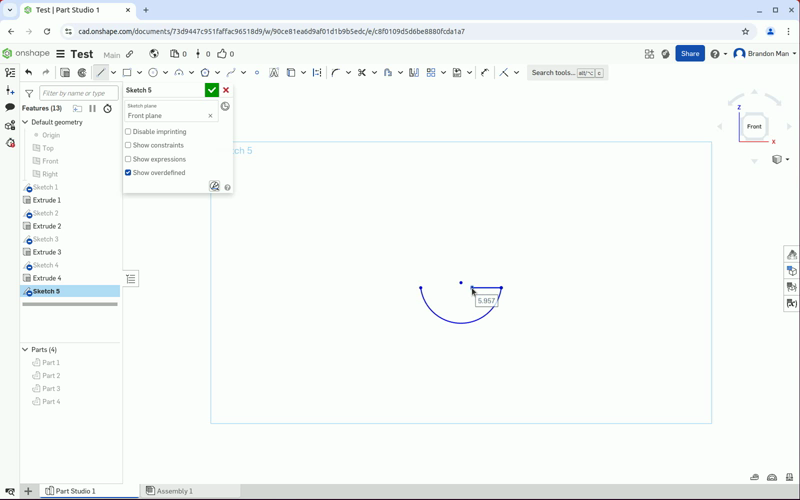
key(a)
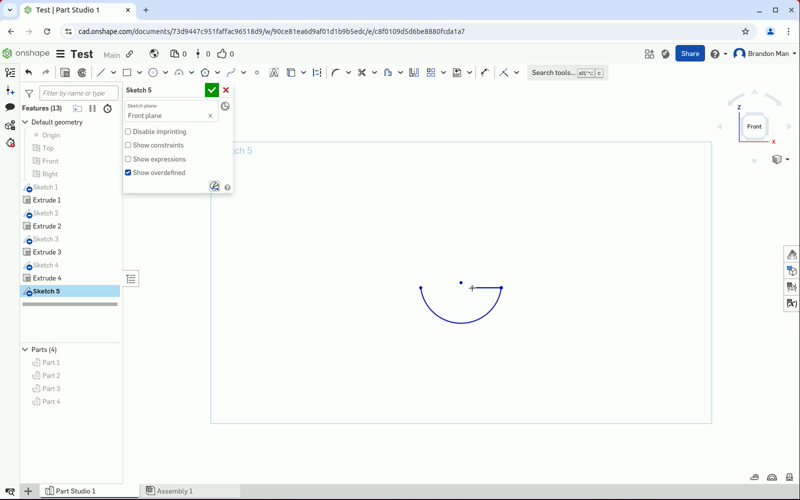
mouse_move(472, 287)
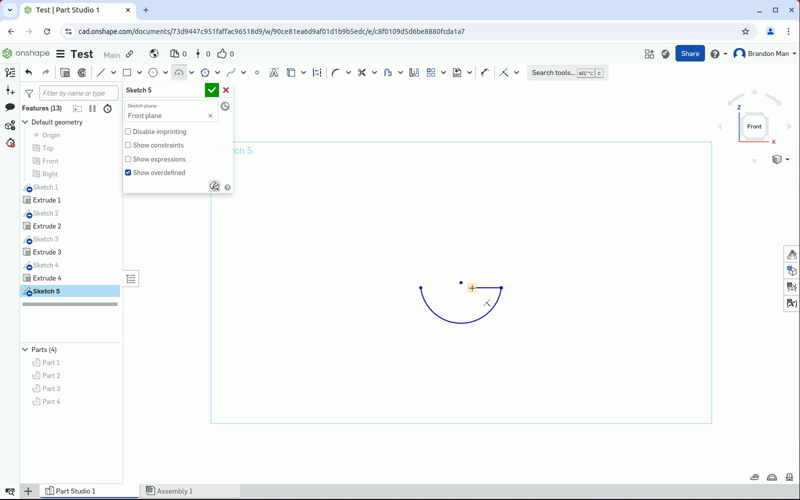
click(472, 287)
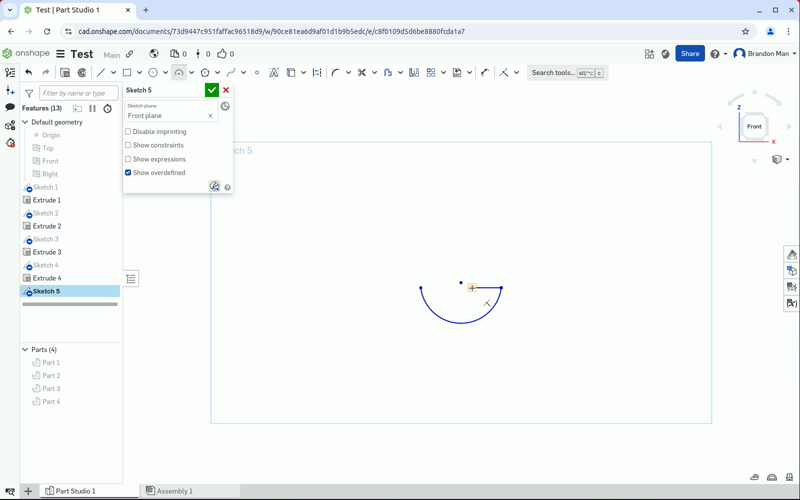
key_down(shift)
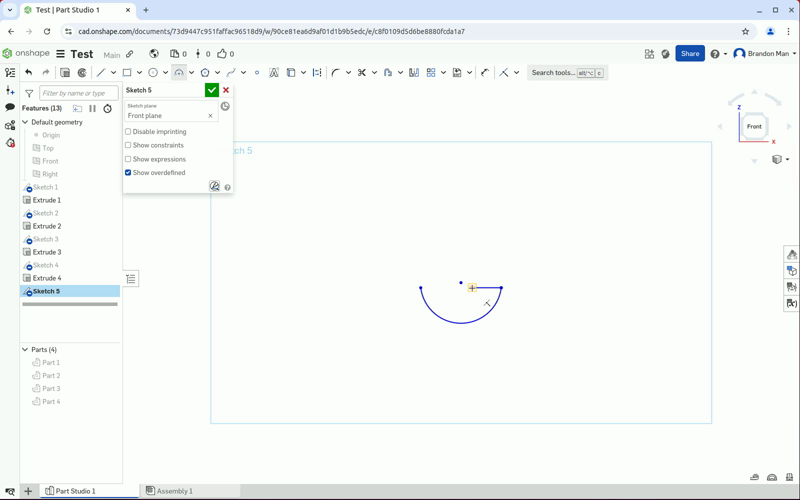
mouse_move(449, 287)
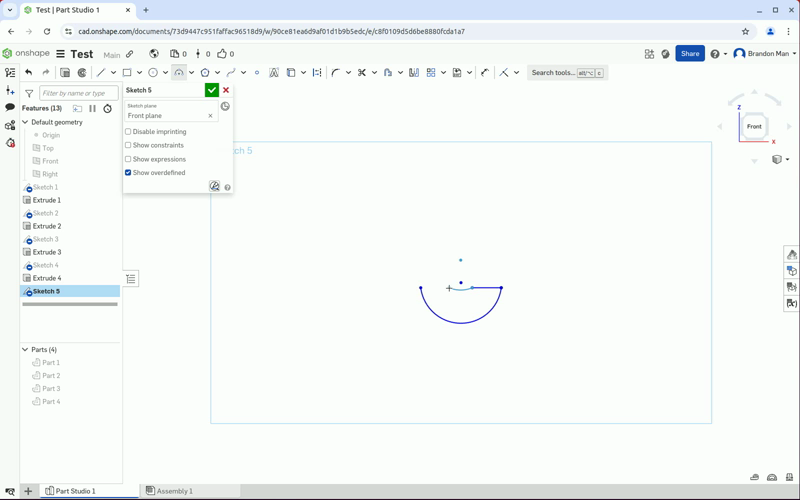
click(449, 287)
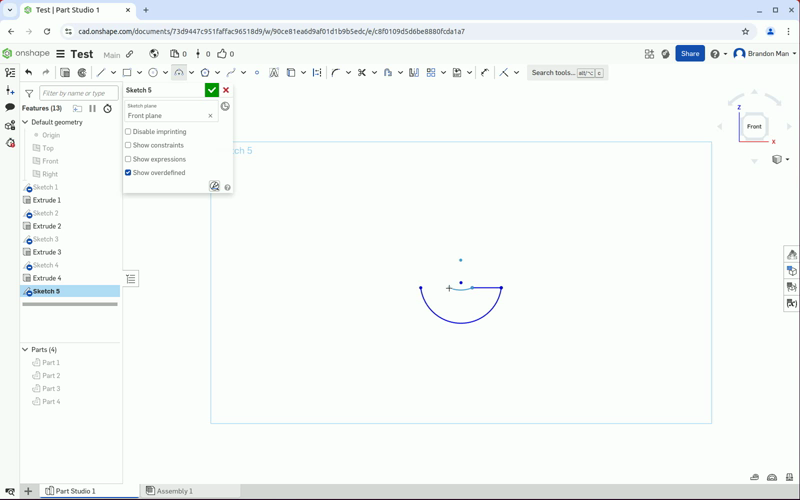
mouse_move(460, 295)
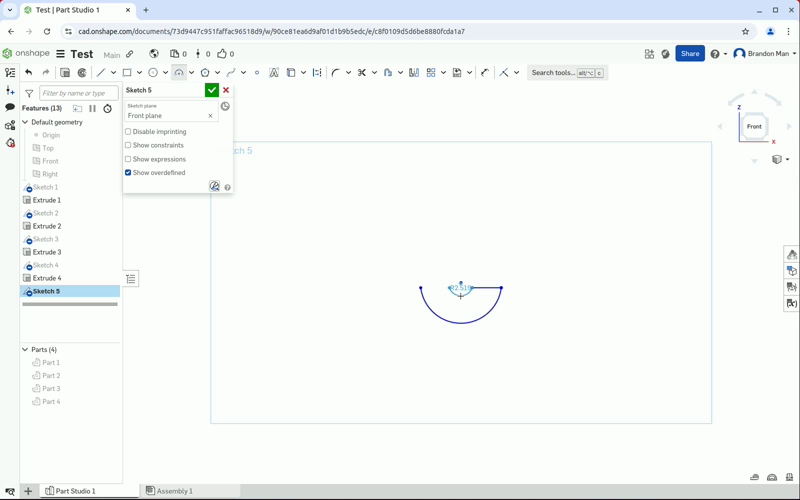
click(460, 295)
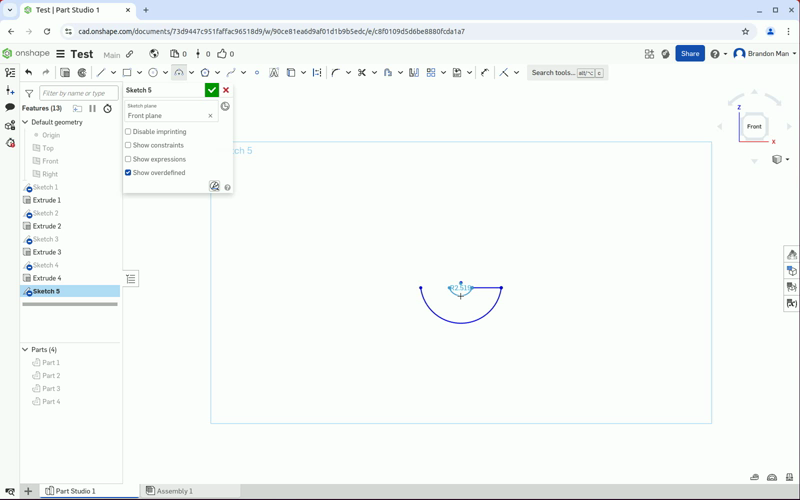
key_up(shift)
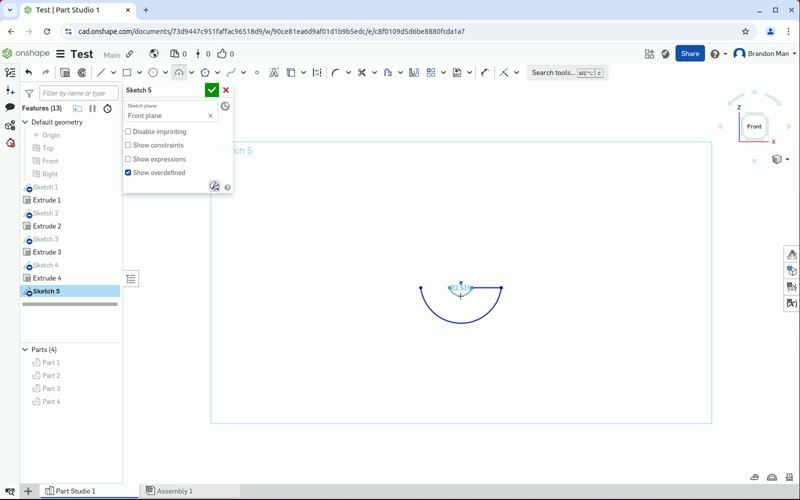
key(esc)
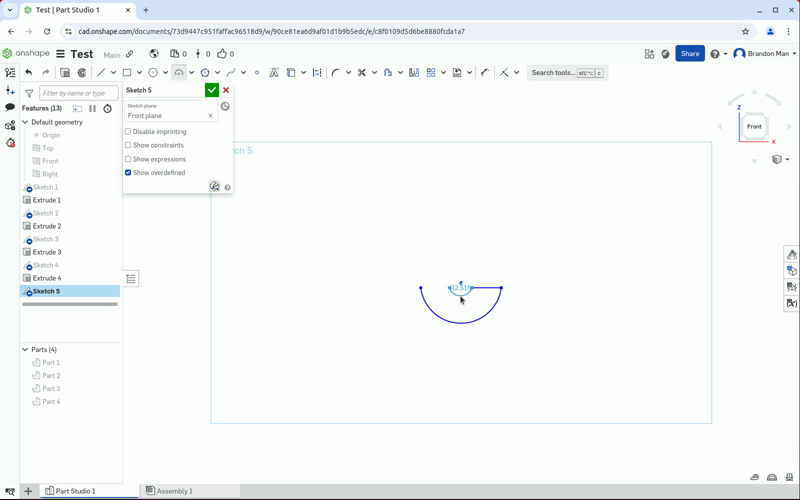
key(l)
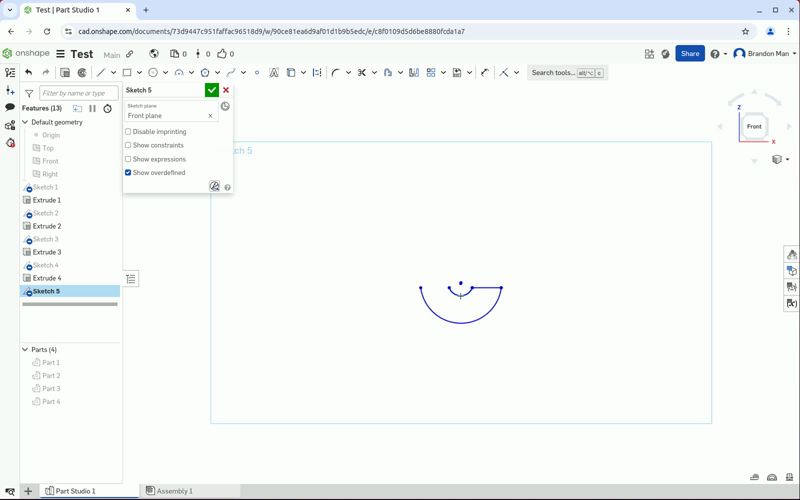
mouse_move(449, 287)
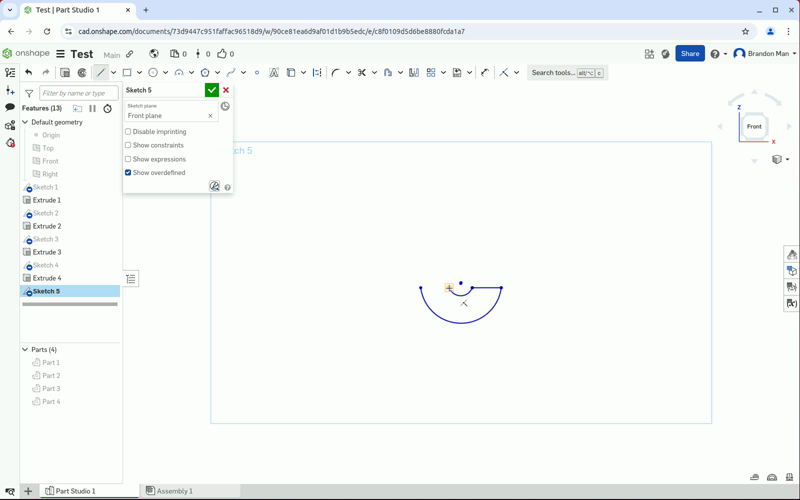
click(449, 287)
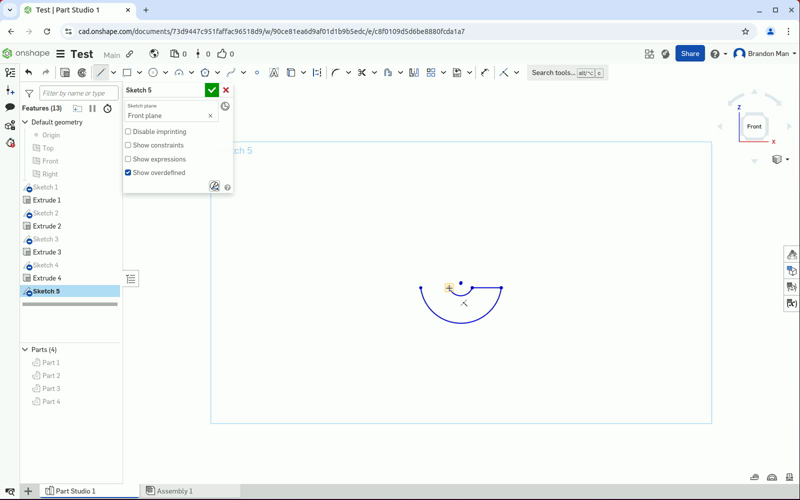
mouse_move(479, 287)
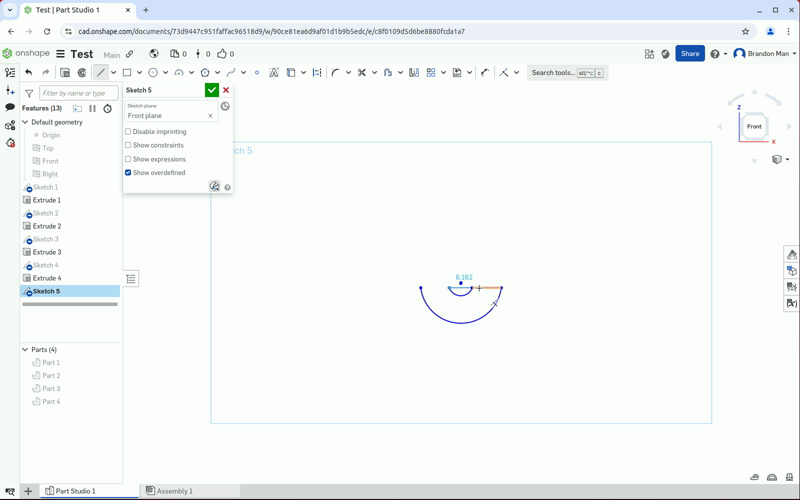
key_down(shift)
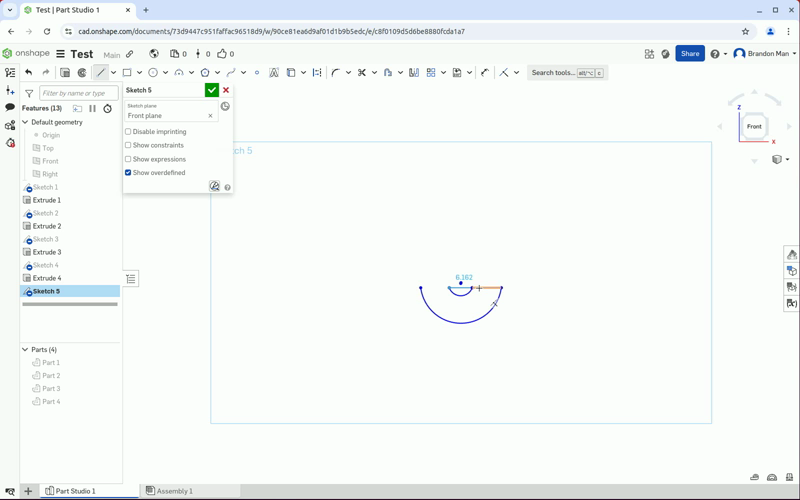
mouse_move(420, 287)
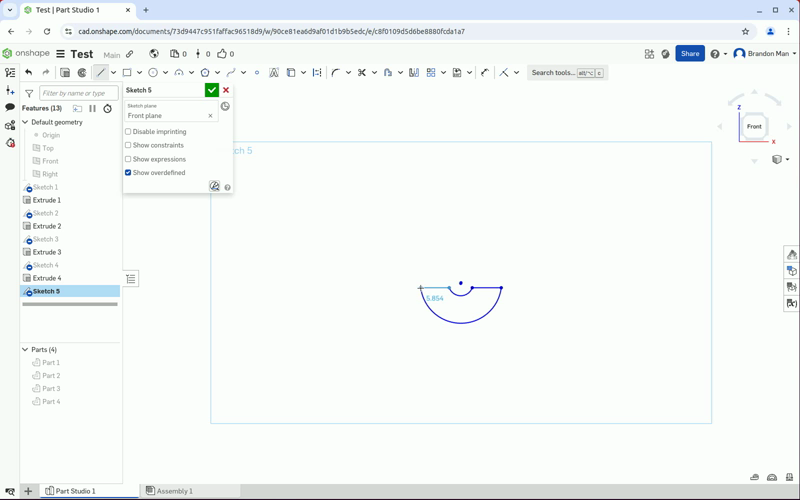
key_up(shift)
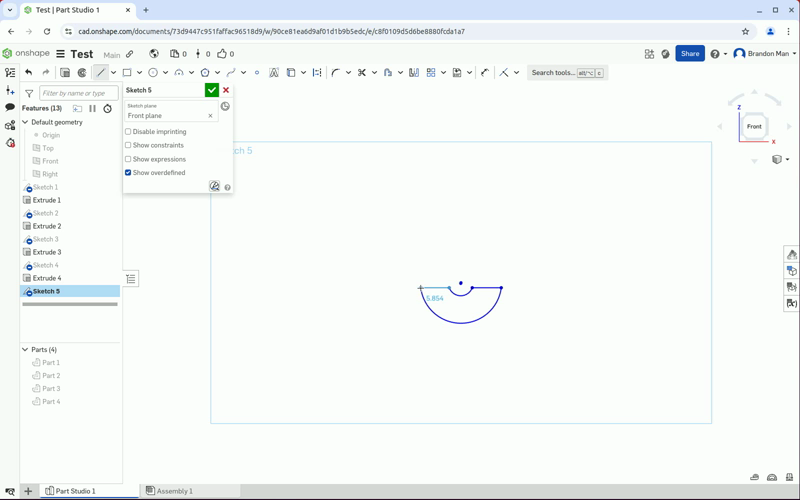
click(420, 287)
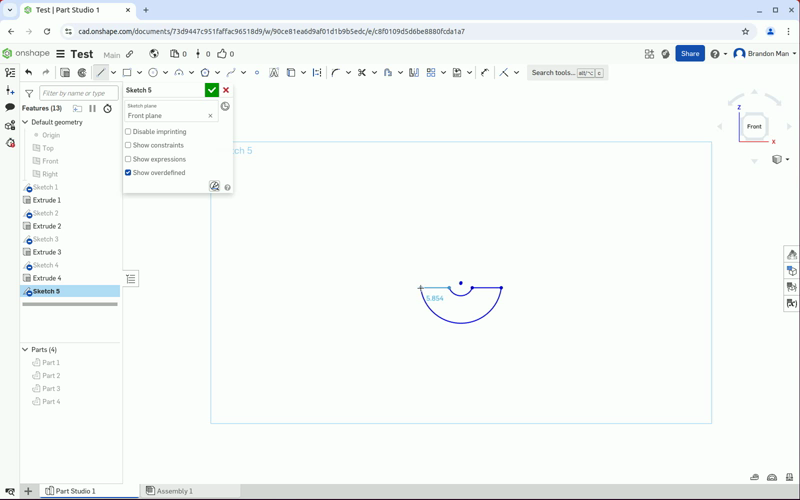
key(esc)
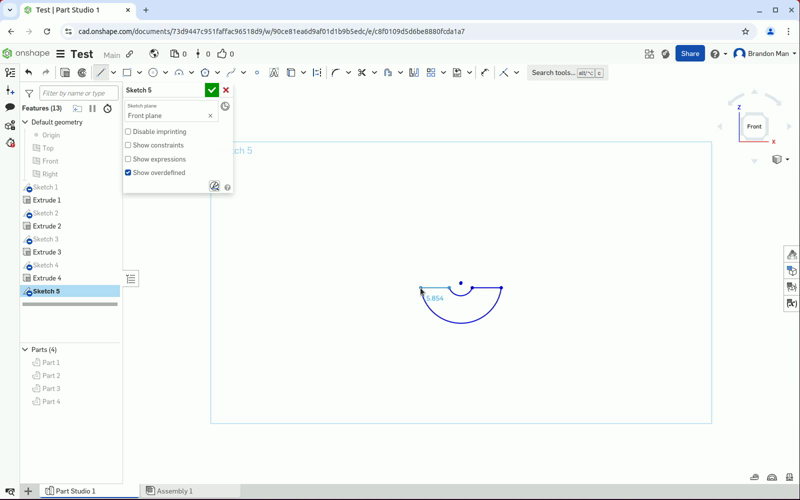
mouse_move(465, 310)
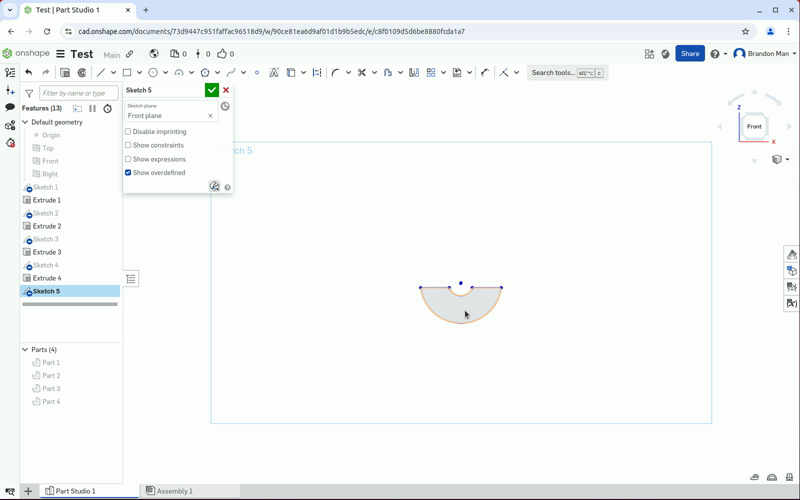
click(465, 310)
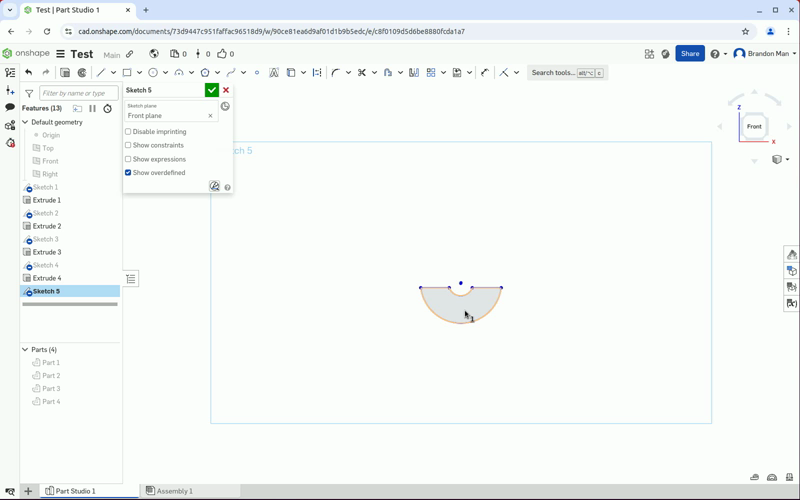
mouse_move(73, 352)
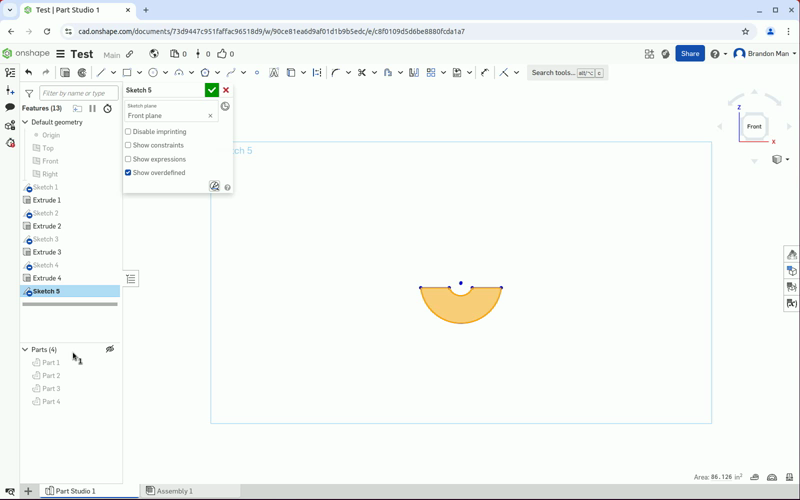
key(shift+y)
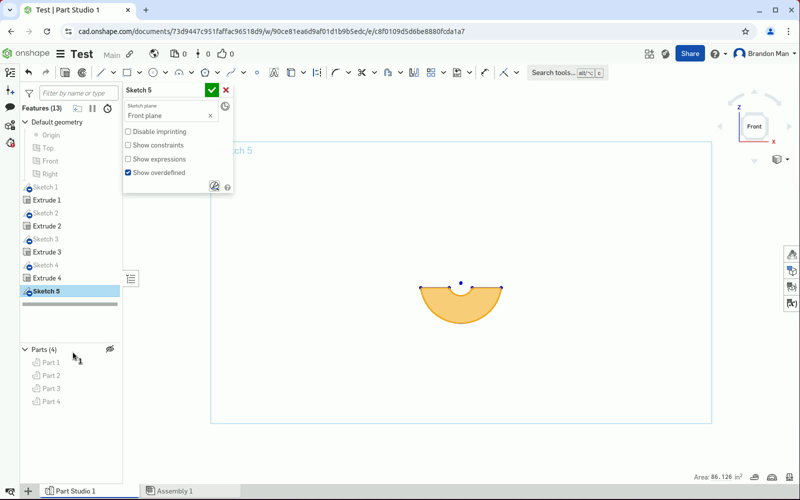
key(shift+e)
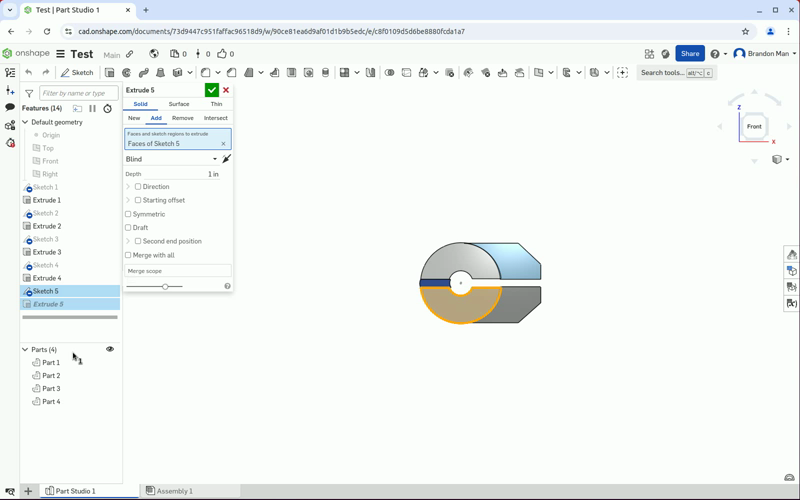
mouse_move(143, 106)
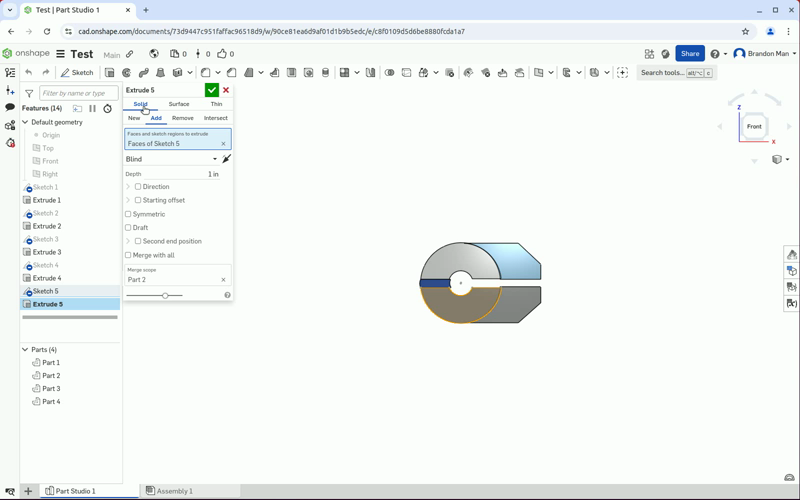
click(143, 106)
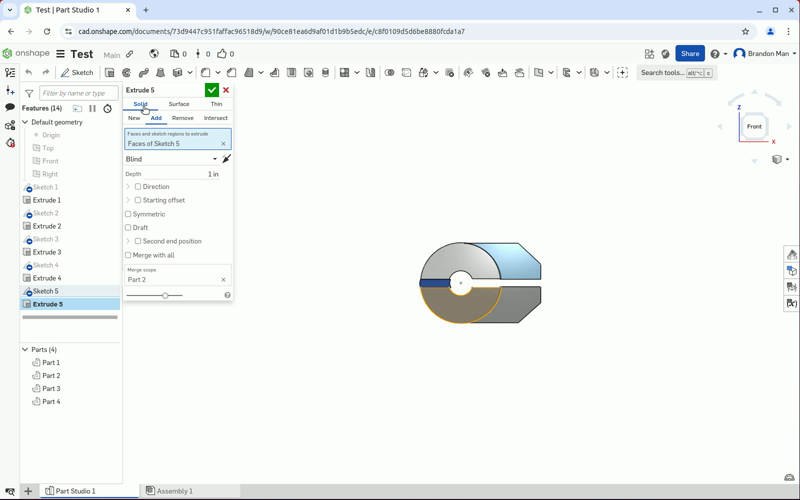
mouse_move(137, 120)
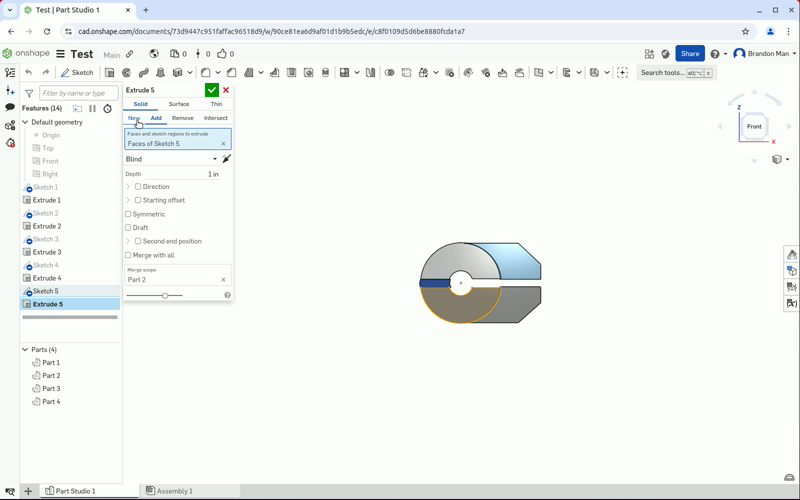
click(137, 120)
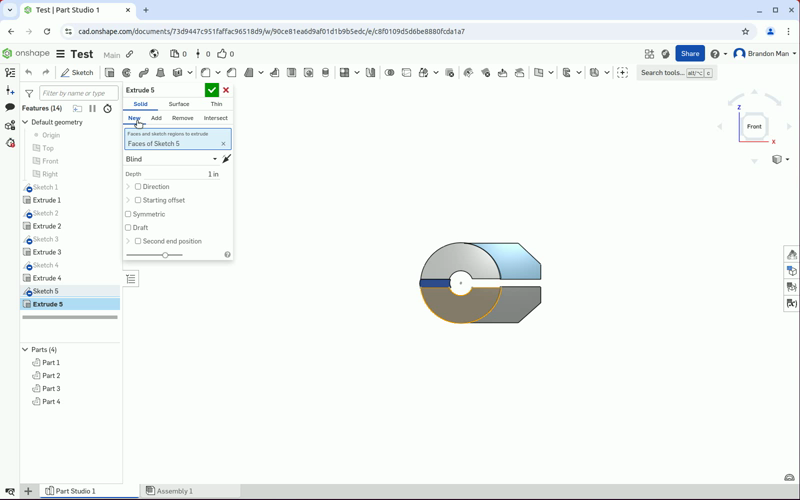
key(tab, 4)
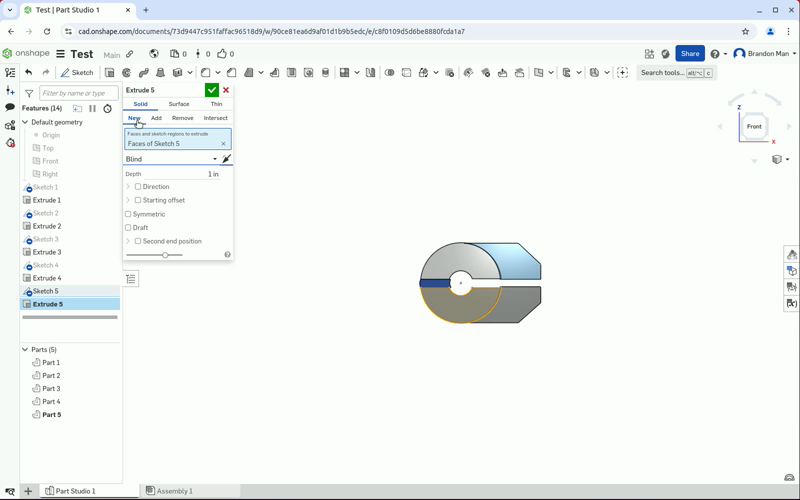
text(-2.407)
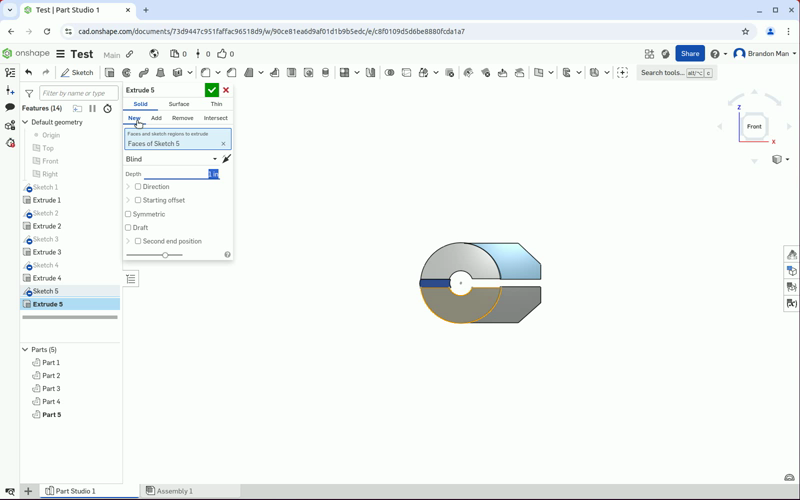
key(enter)
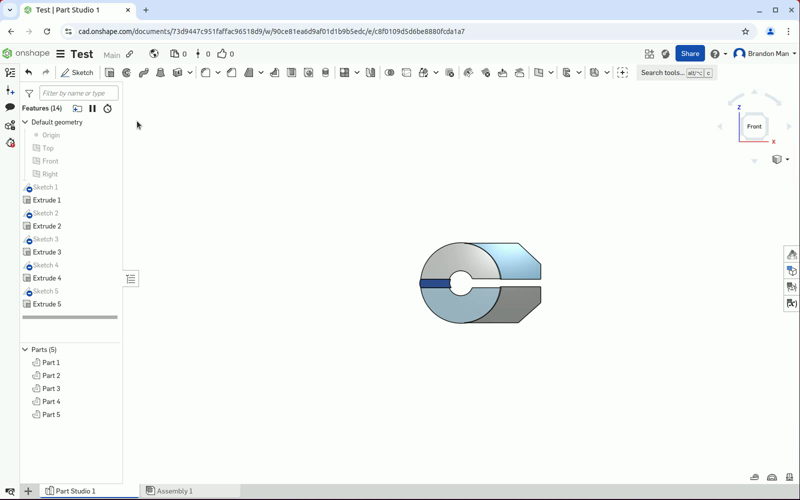
key(shift+h)
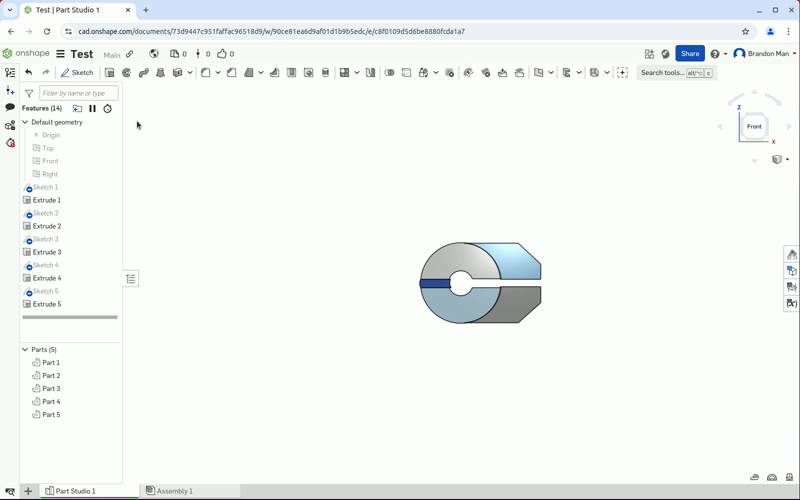
key(shift+h)
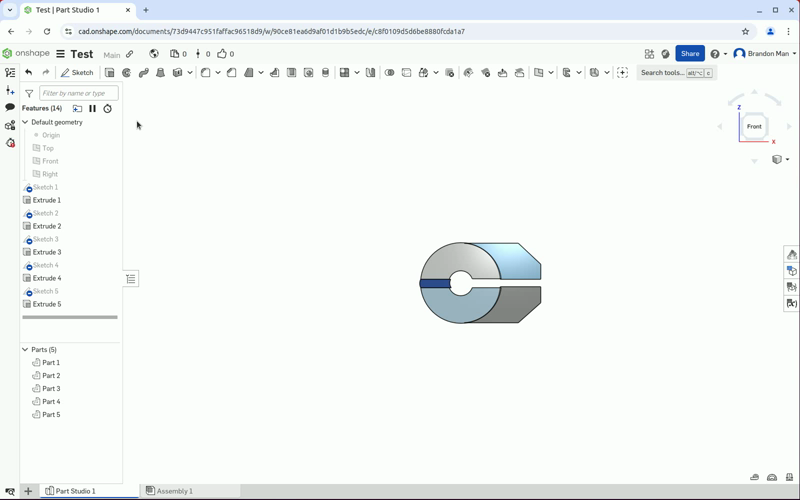
mouse_move(73, 189)
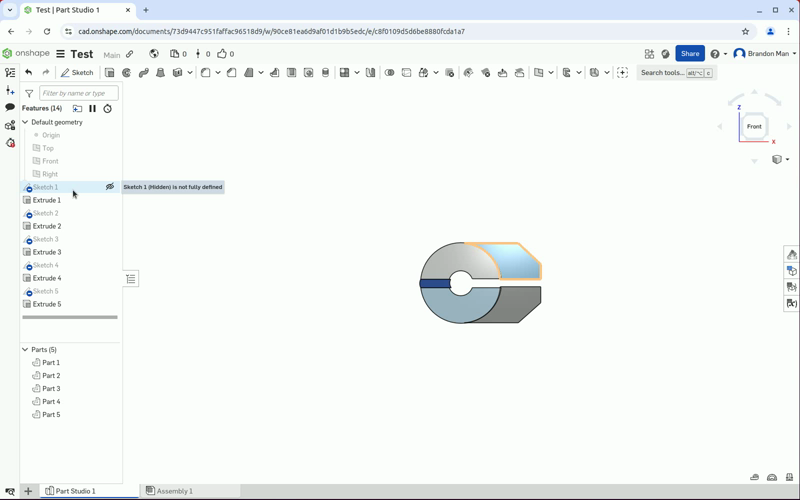
click(73, 189)
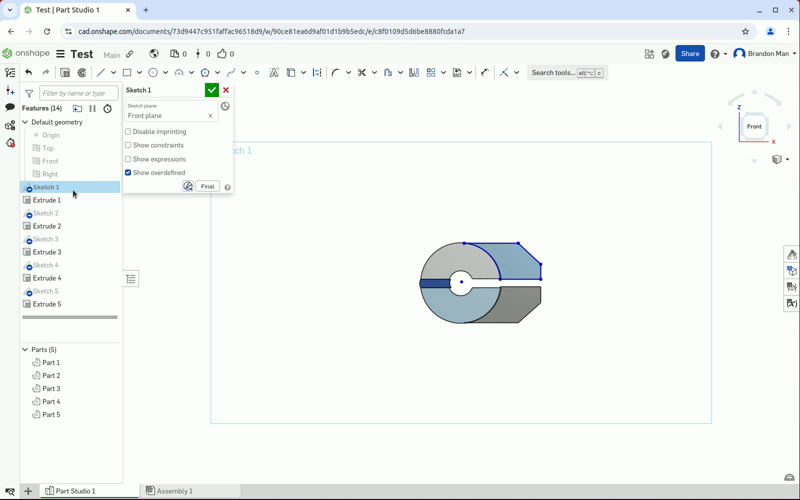
mouse_move(229, 92)
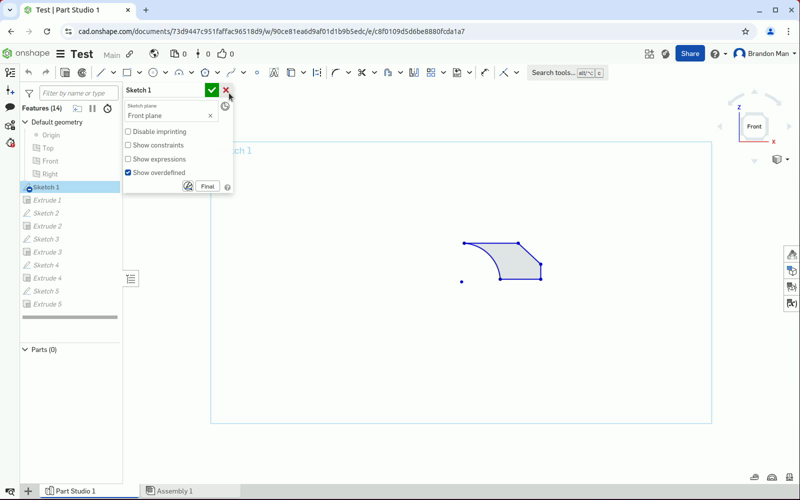
click(229, 92)
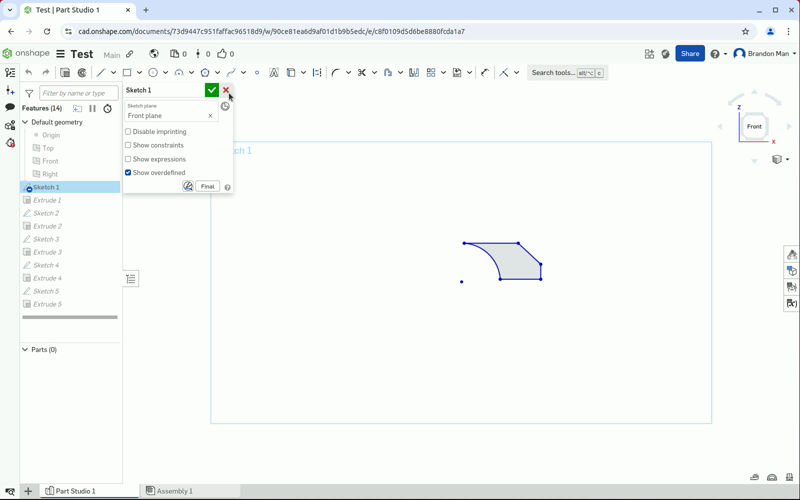
key(shift+s)
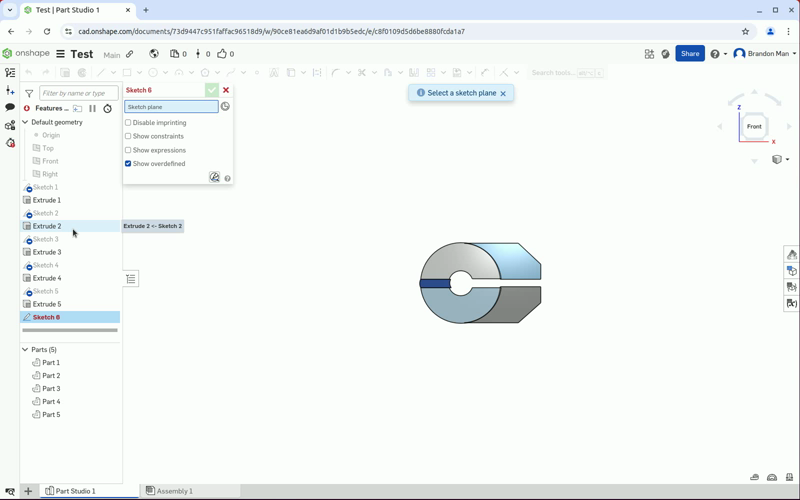
scroll(3)
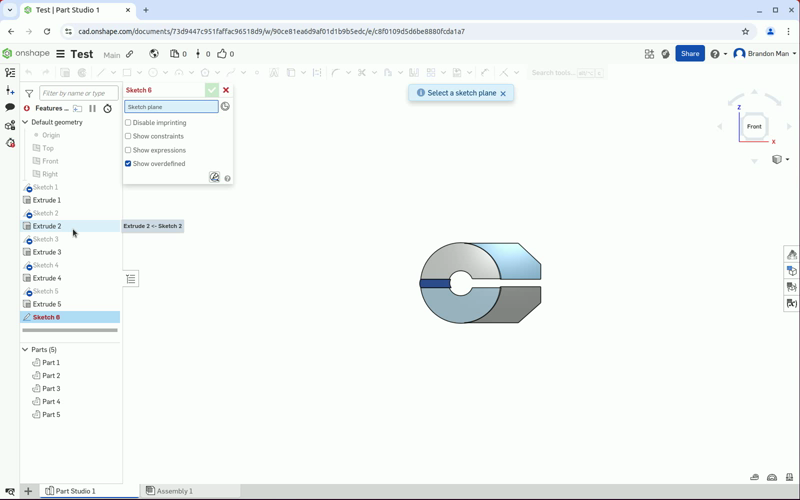
mouse_move(73, 163)
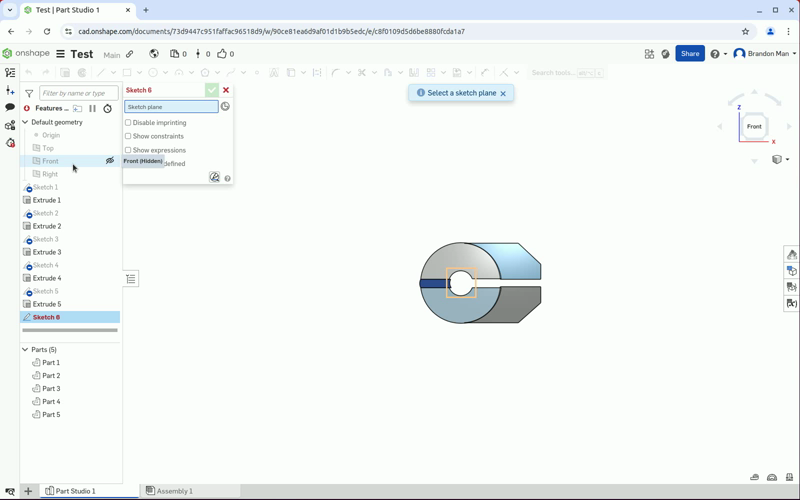
click(73, 163)
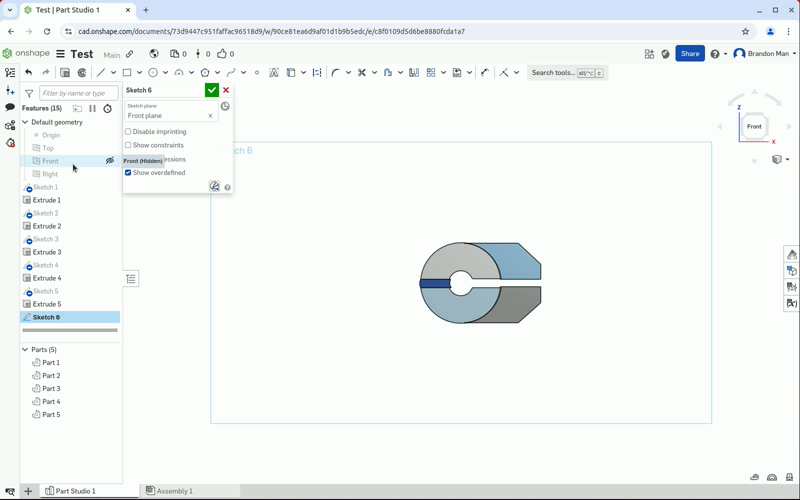
mouse_move(73, 352)
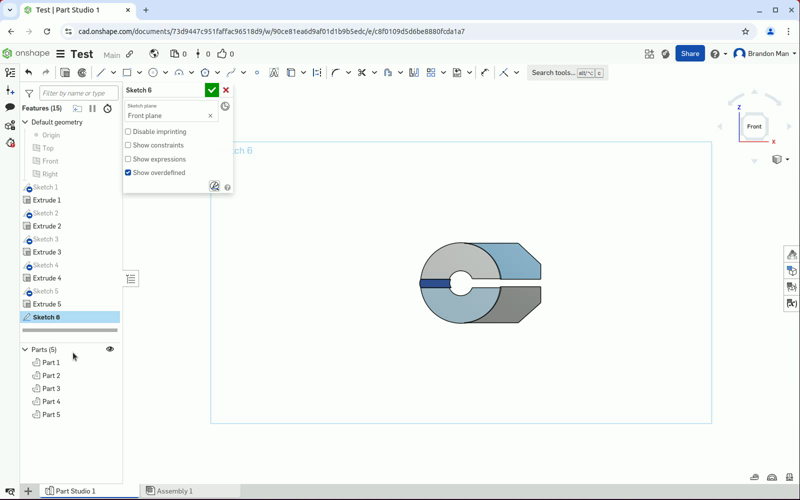
key(y)
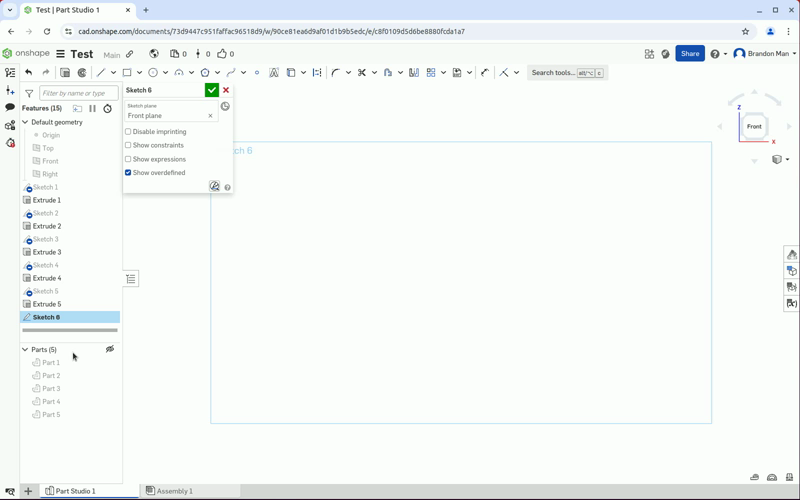
key(l)
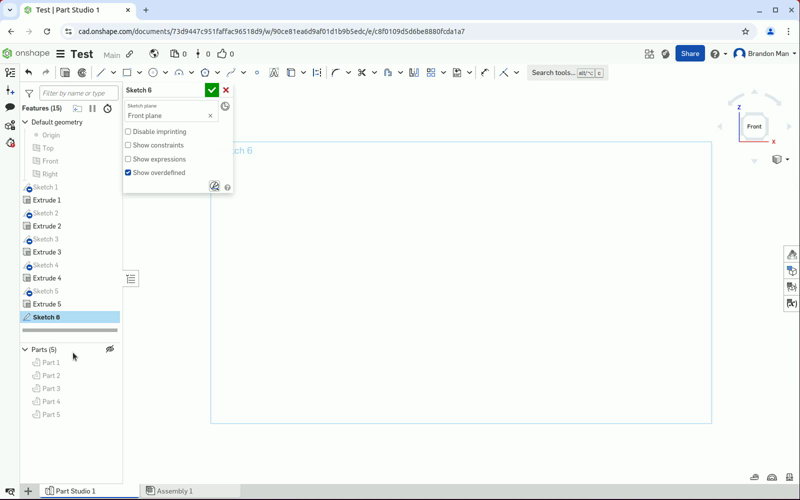
key_down(shift)
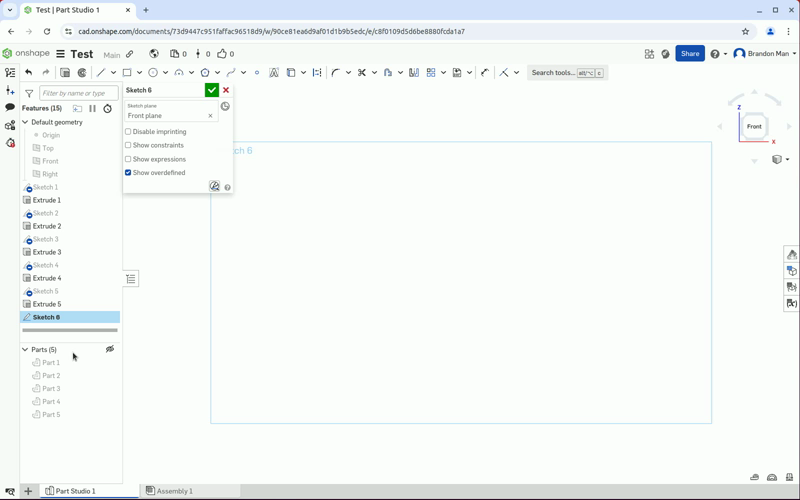
mouse_move(472, 287)
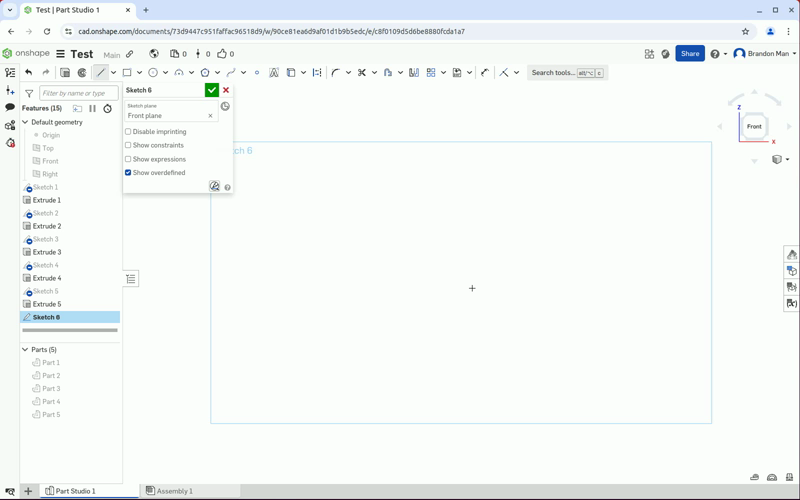
click(472, 287)
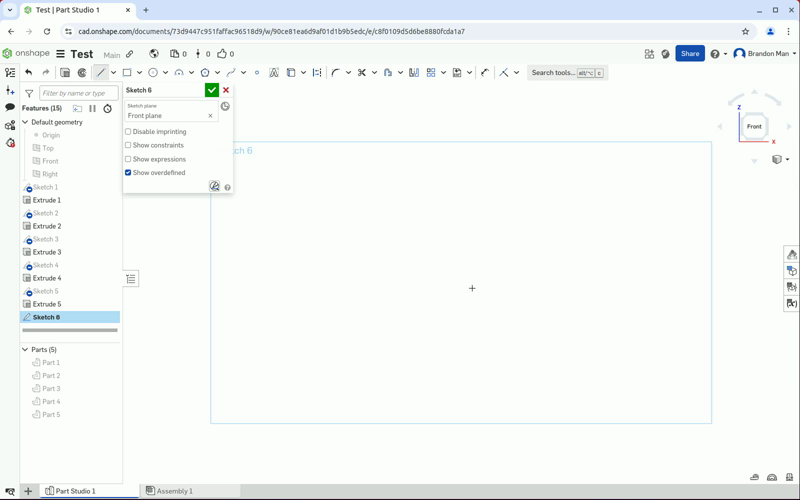
key_up(shift)
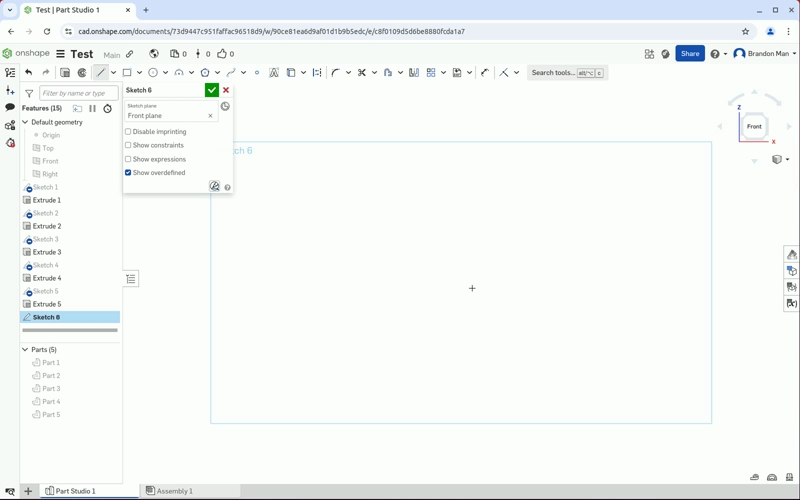
key_down(shift)
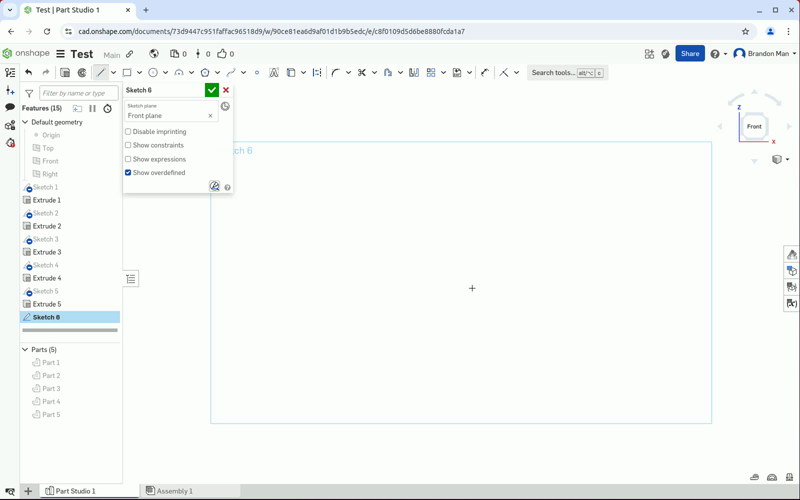
mouse_move(502, 287)
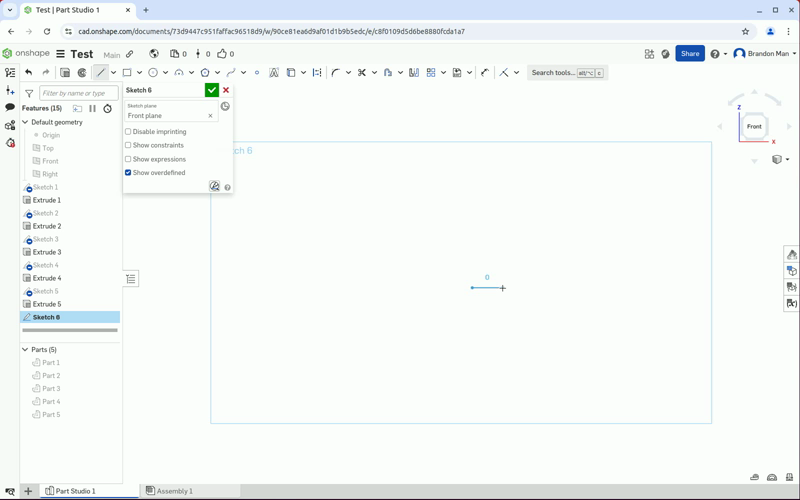
mouse_move(501, 287)
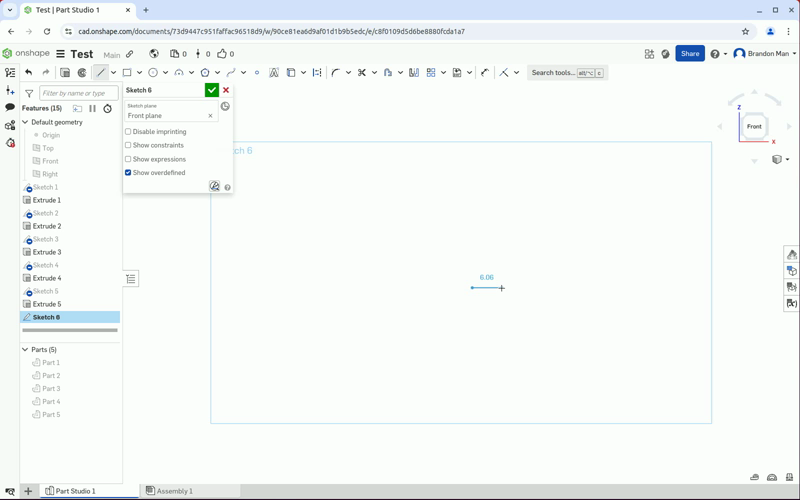
click(501, 287)
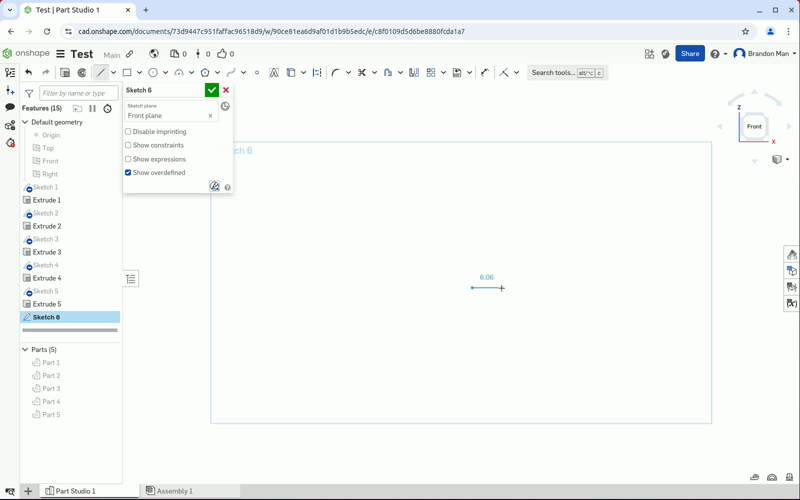
key_up(shift)
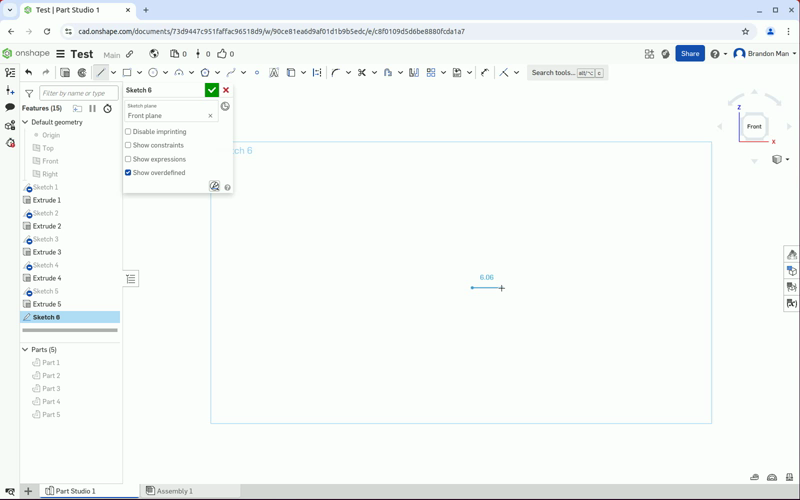
key_down(shift)
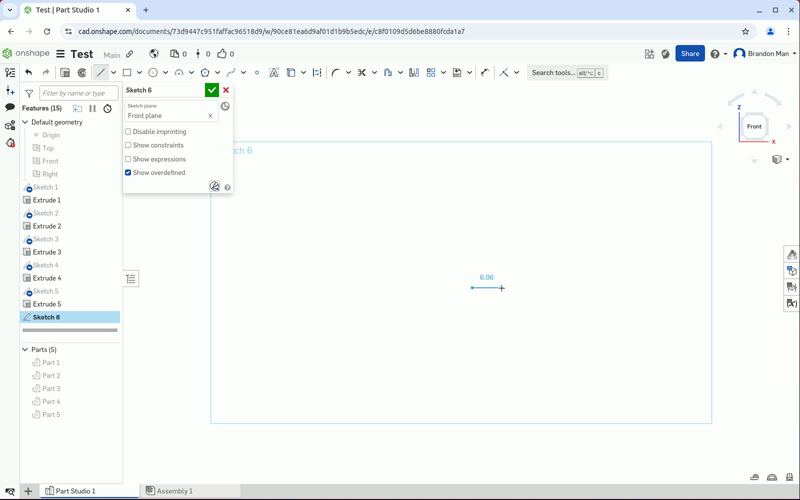
mouse_move(531, 287)
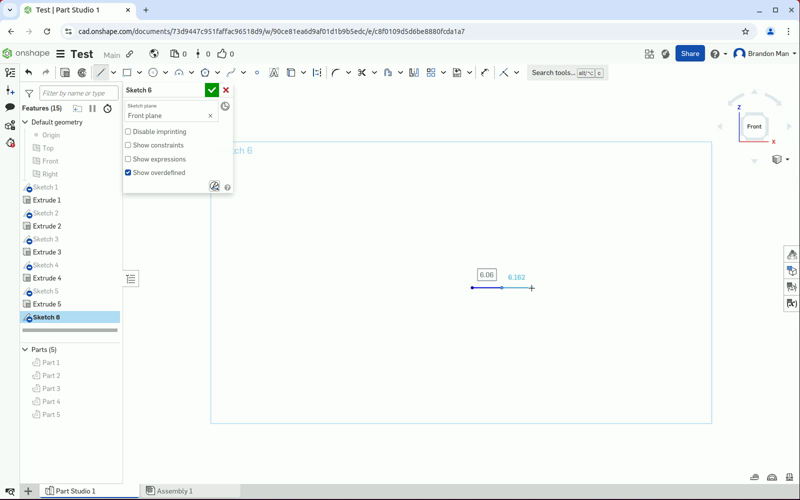
mouse_move(542, 287)
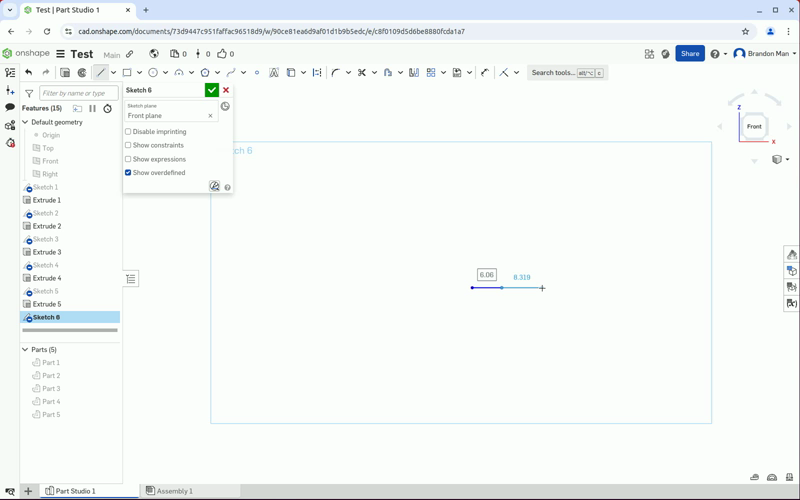
click(542, 287)
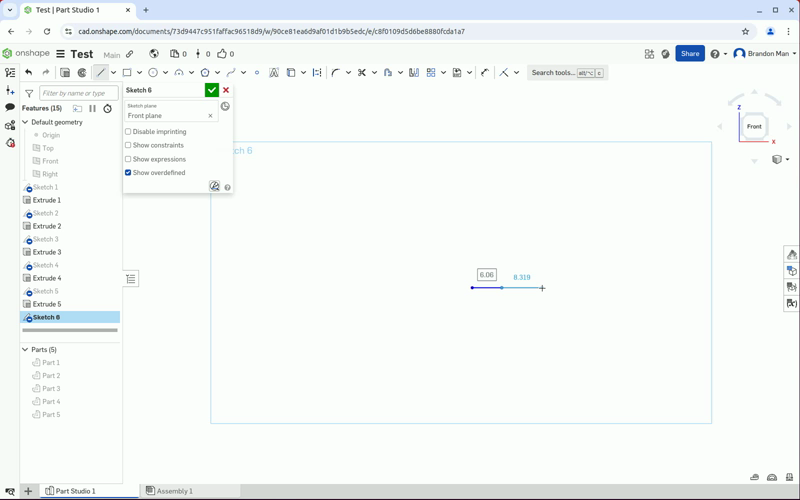
key_up(shift)
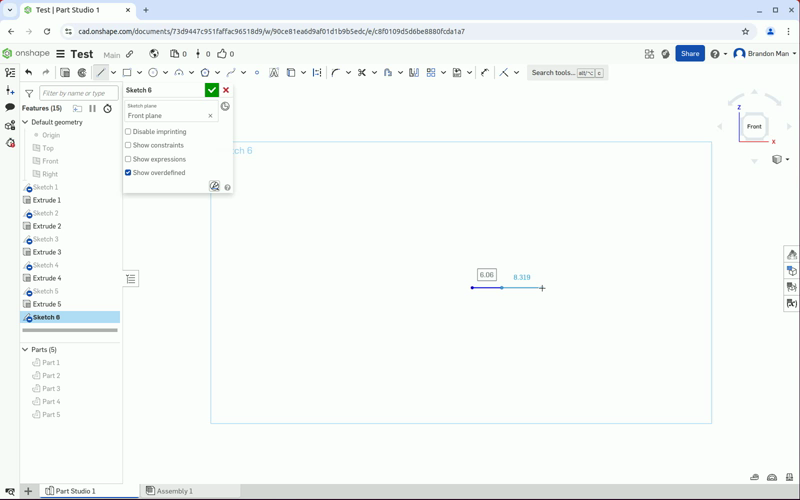
key_down(shift)
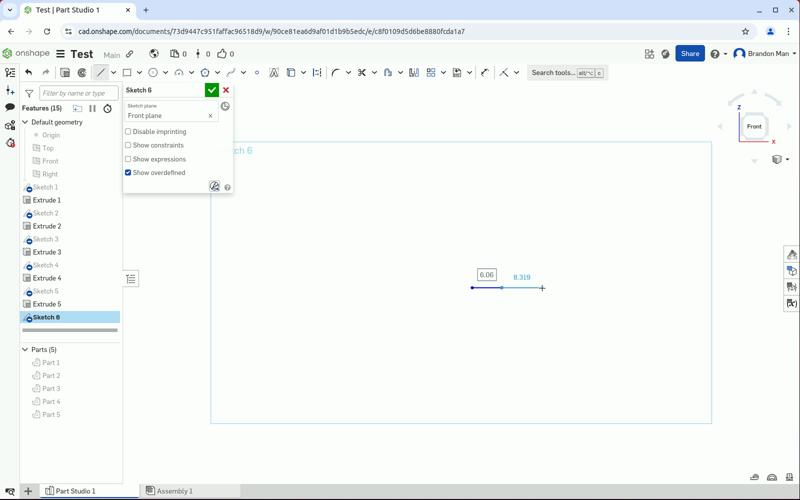
mouse_move(572, 287)
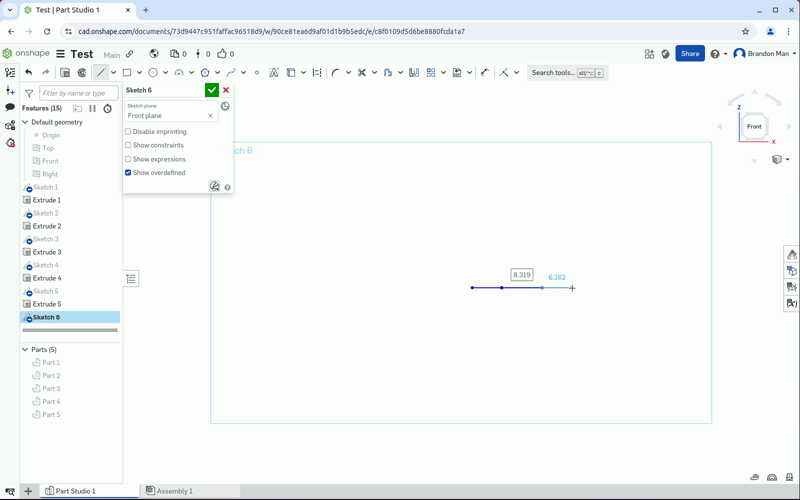
mouse_move(542, 278)
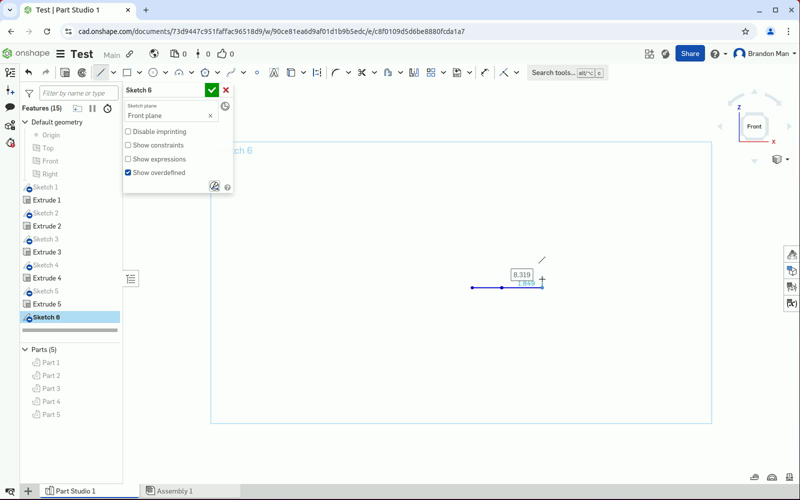
click(542, 278)
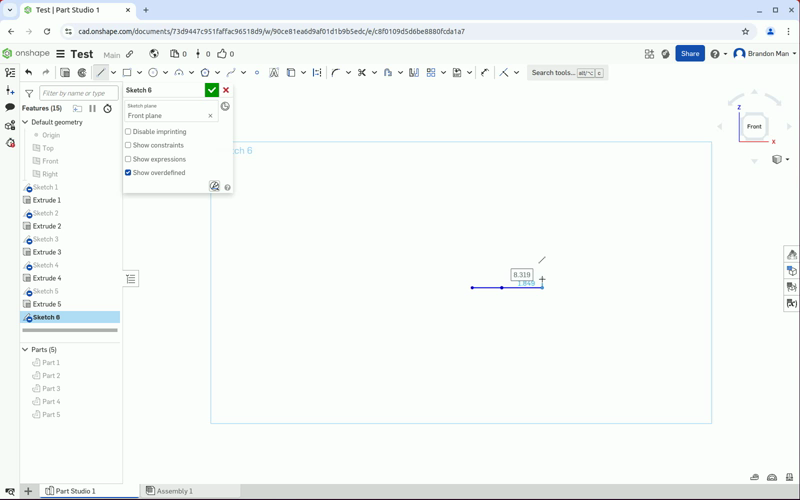
key_up(shift)
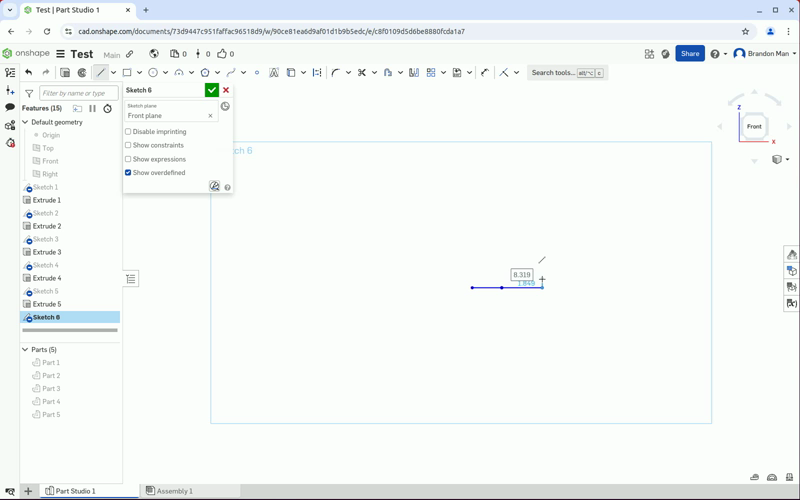
key_down(shift)
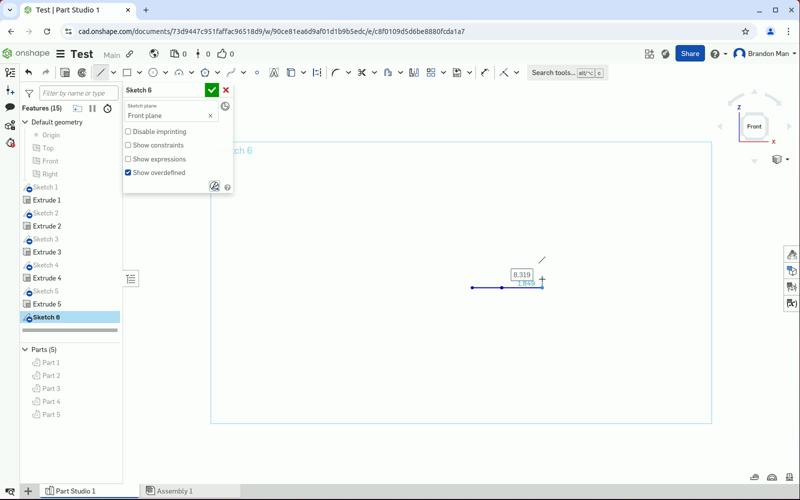
mouse_move(572, 278)
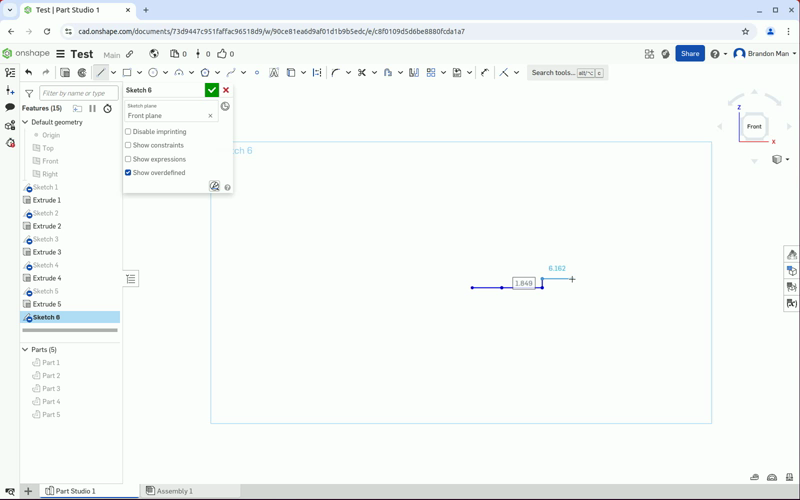
mouse_move(501, 278)
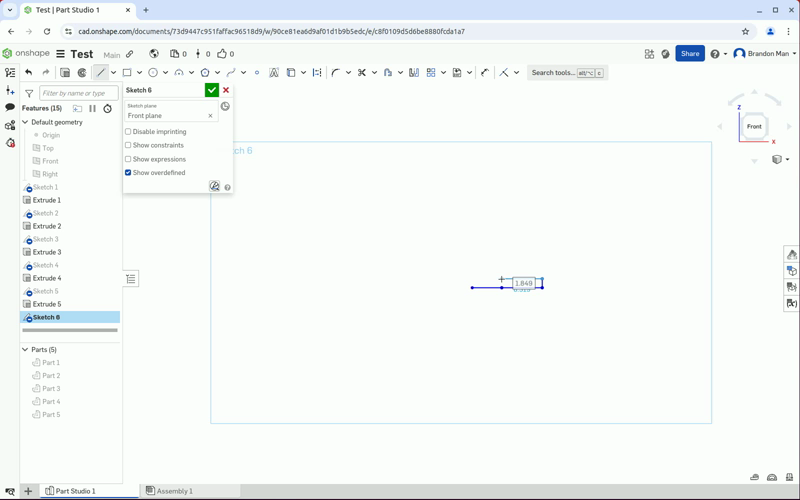
click(501, 278)
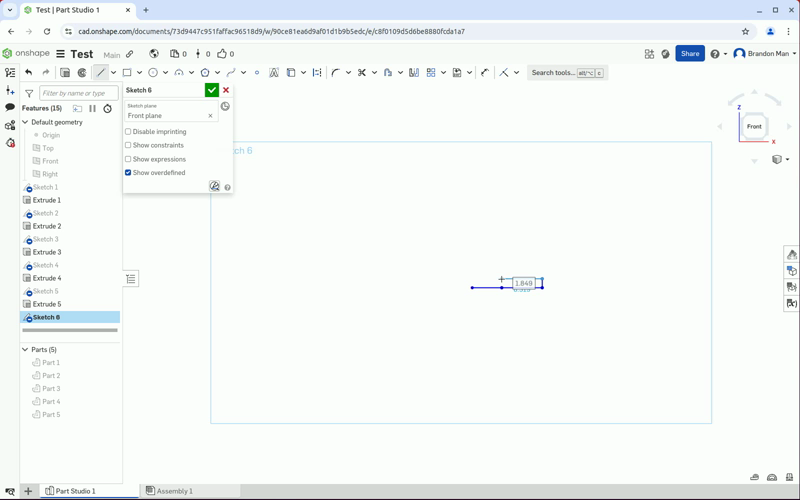
key_up(shift)
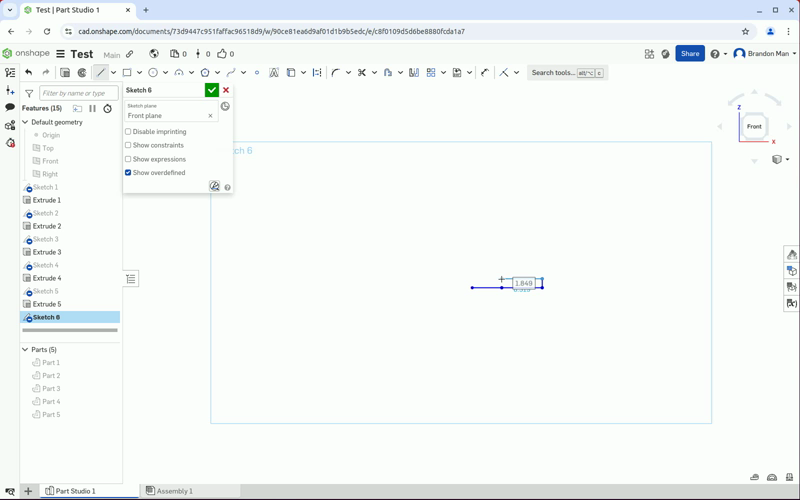
key_down(shift)
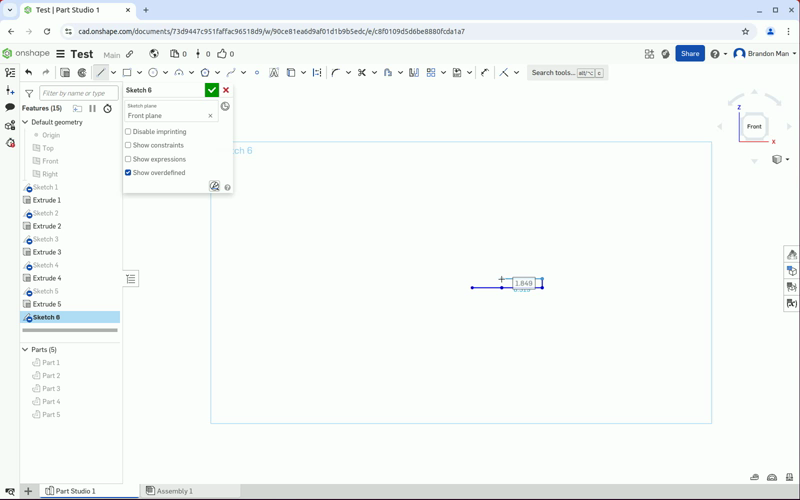
mouse_move(531, 278)
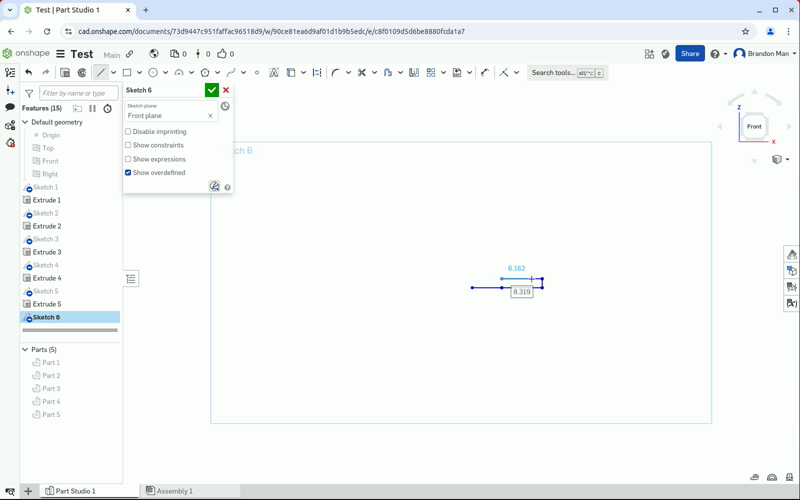
mouse_move(472, 278)
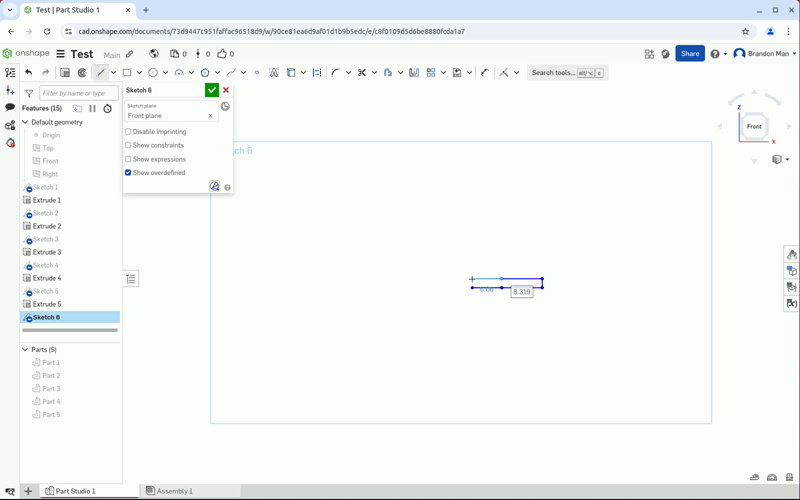
click(472, 278)
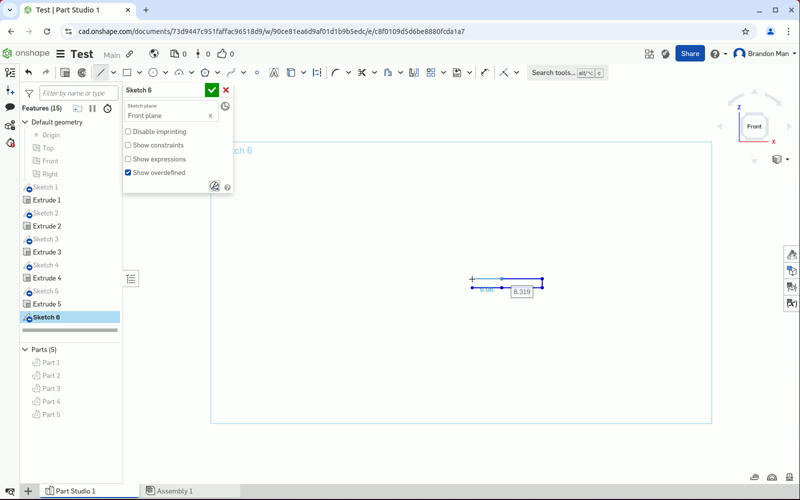
key_up(shift)
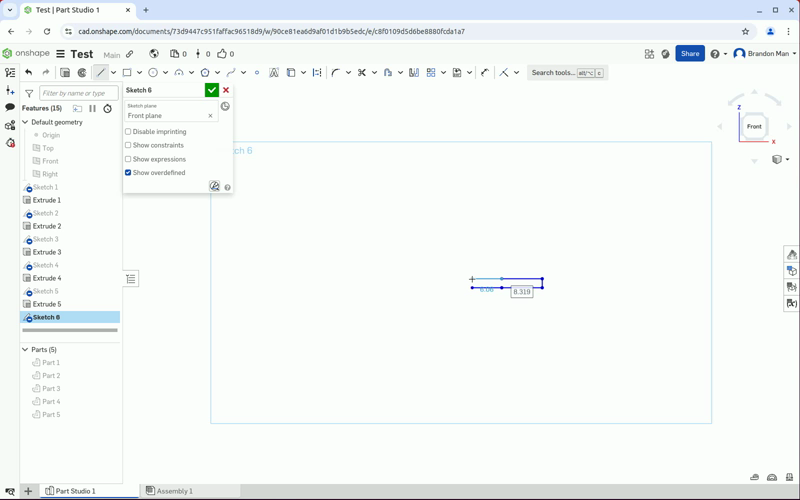
key(esc)
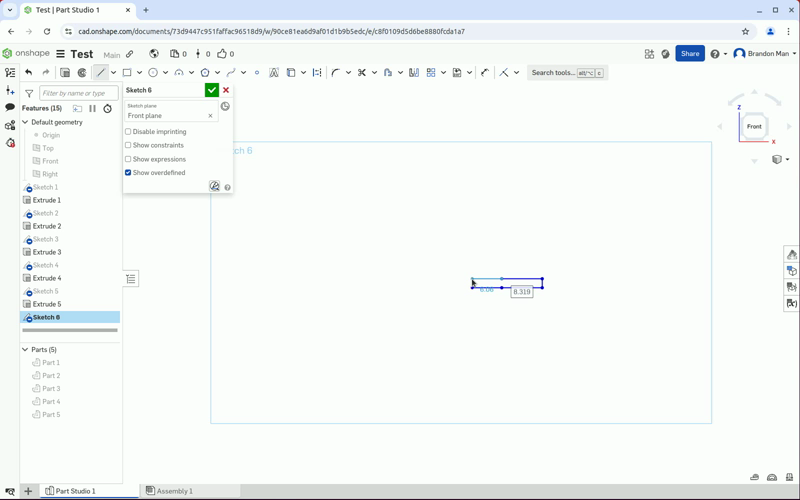
key(a)
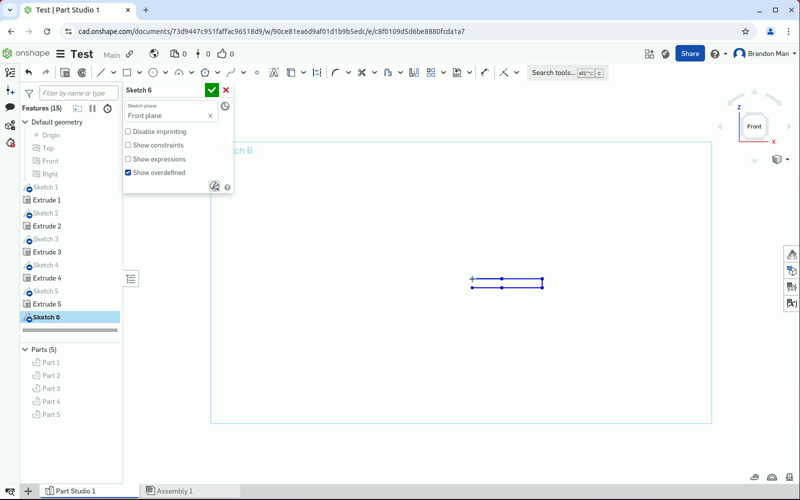
mouse_move(472, 278)
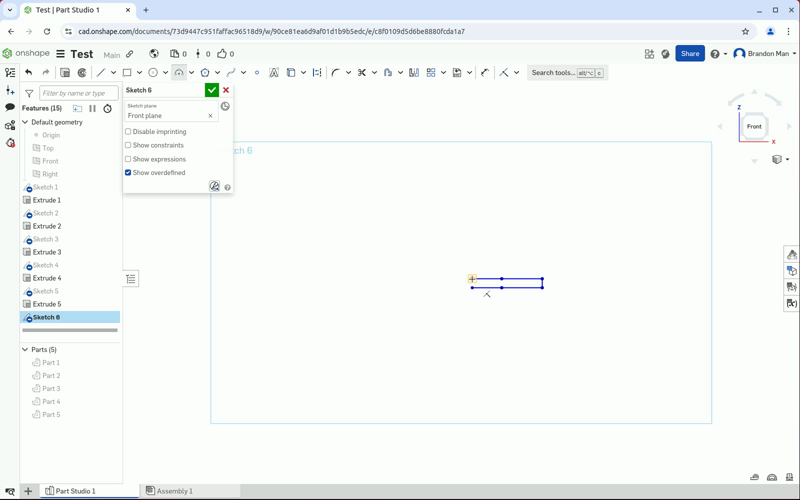
click(472, 278)
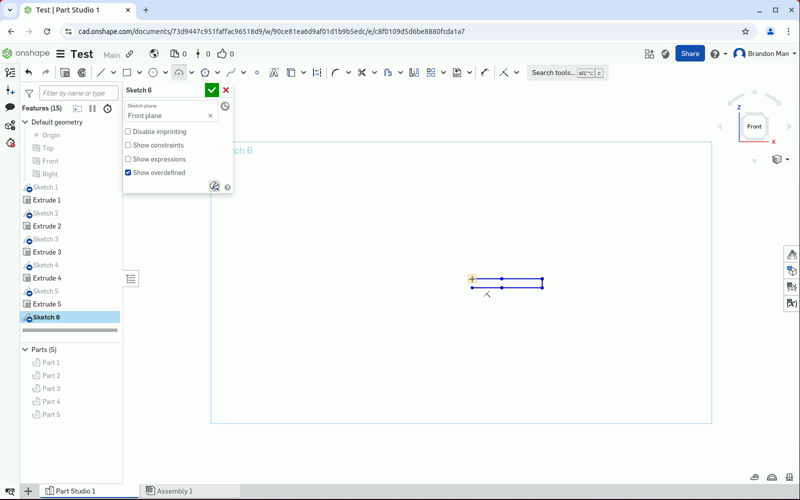
mouse_move(472, 287)
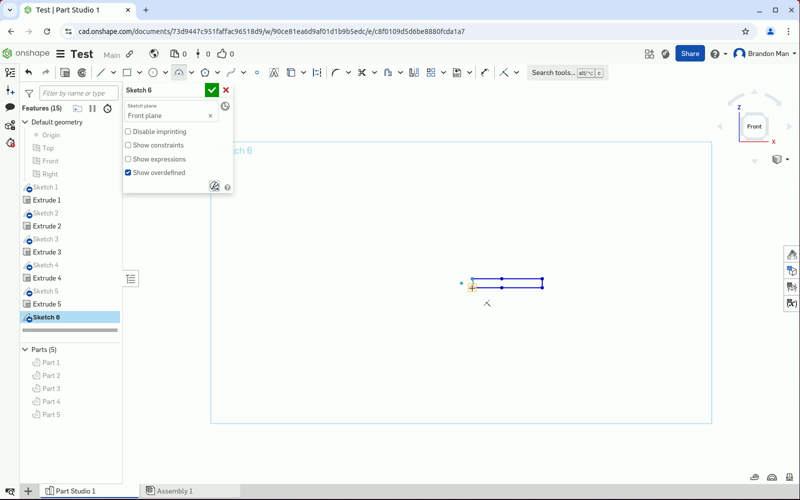
click(472, 287)
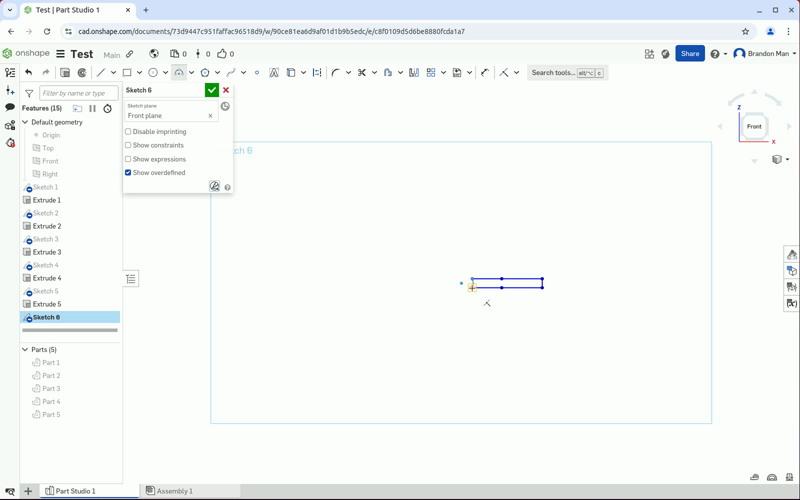
key_down(shift)
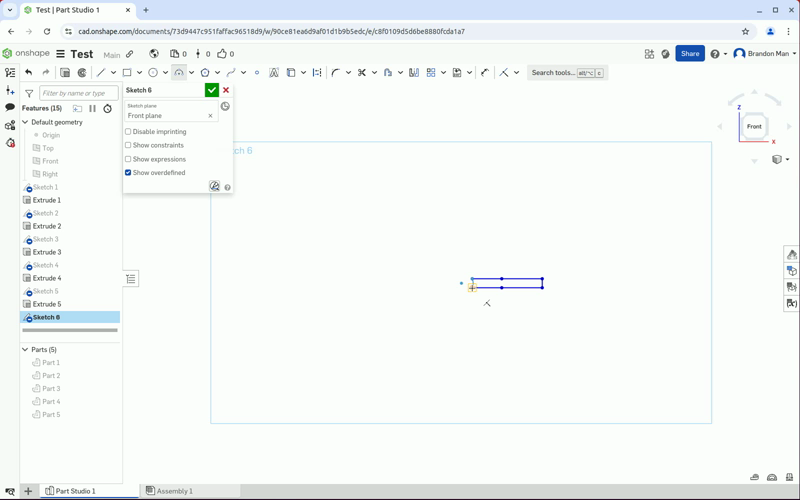
mouse_move(473, 283)
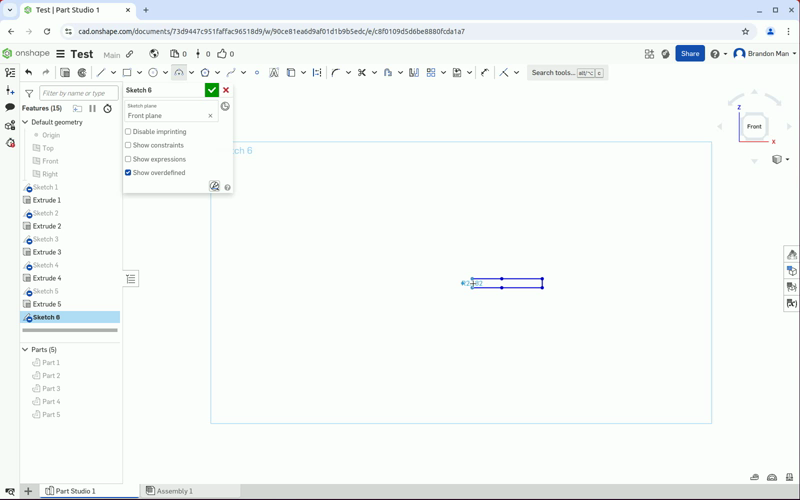
click(473, 283)
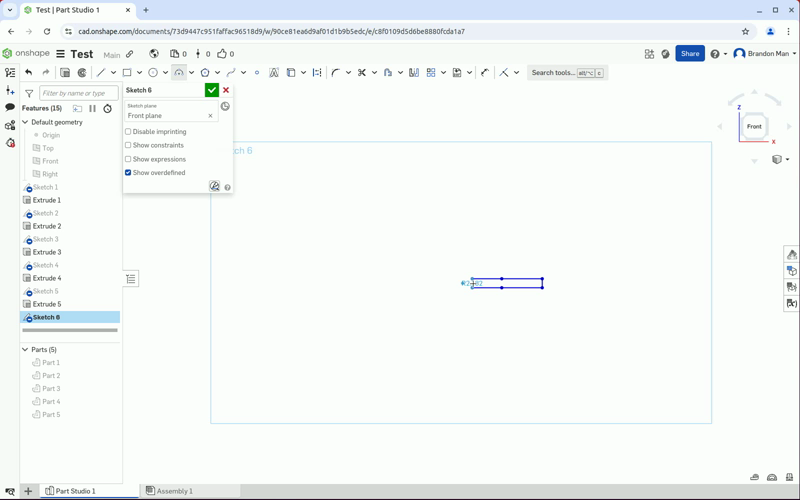
key_up(shift)
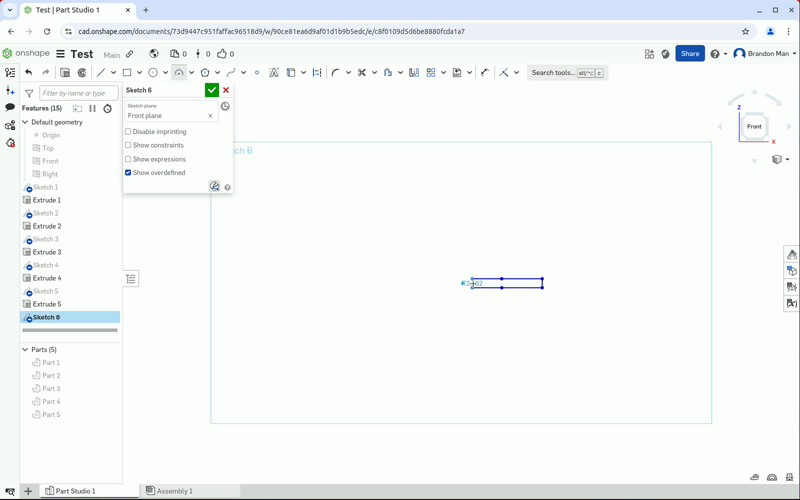
key(esc)
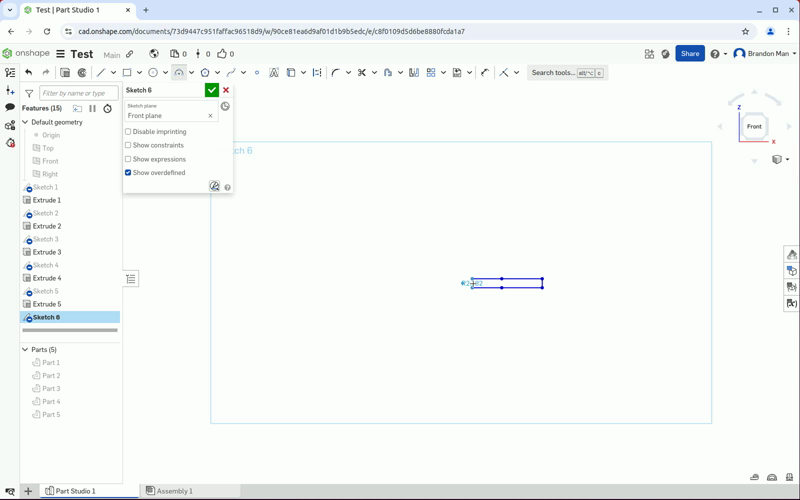
mouse_move(500, 281)
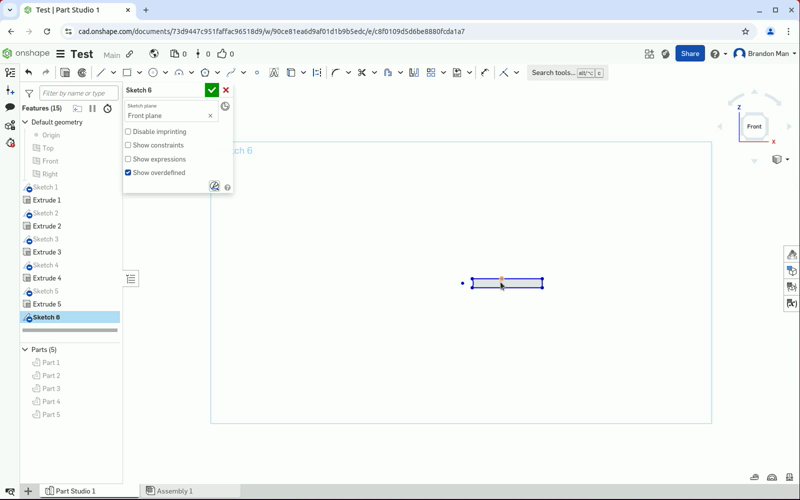
scroll(6)
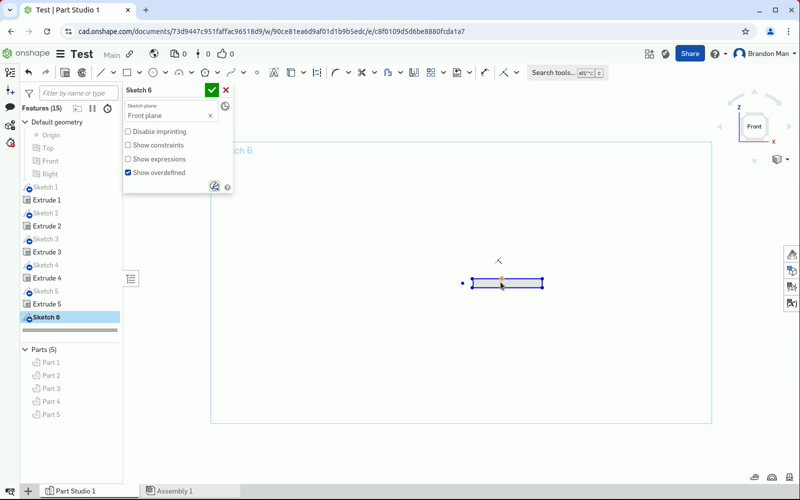
scroll(6)
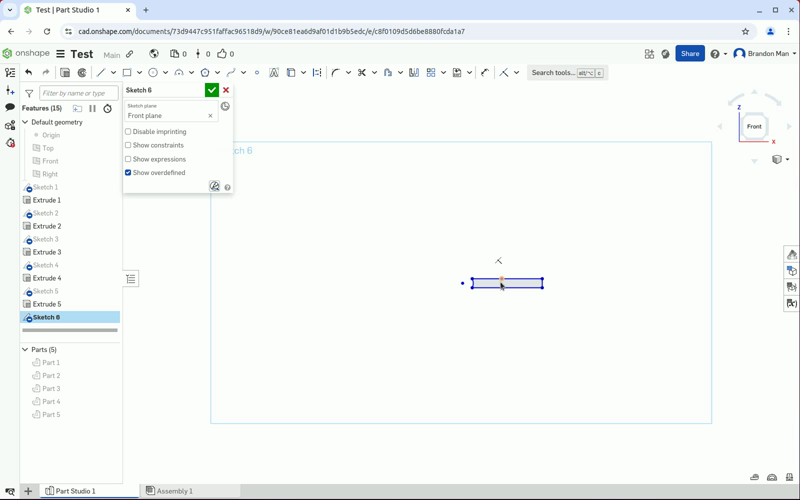
scroll(6)
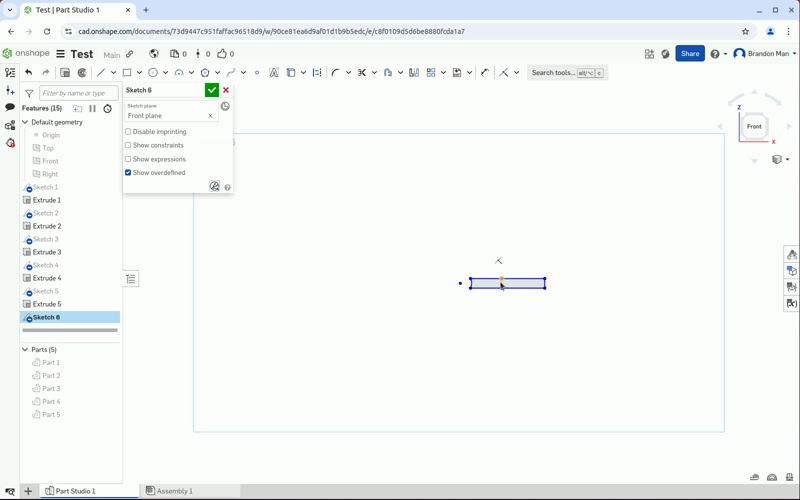
scroll(6)
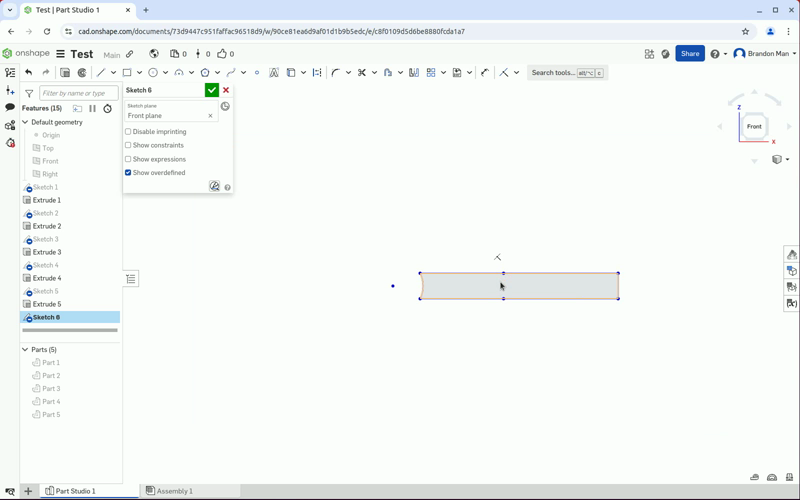
scroll(6)
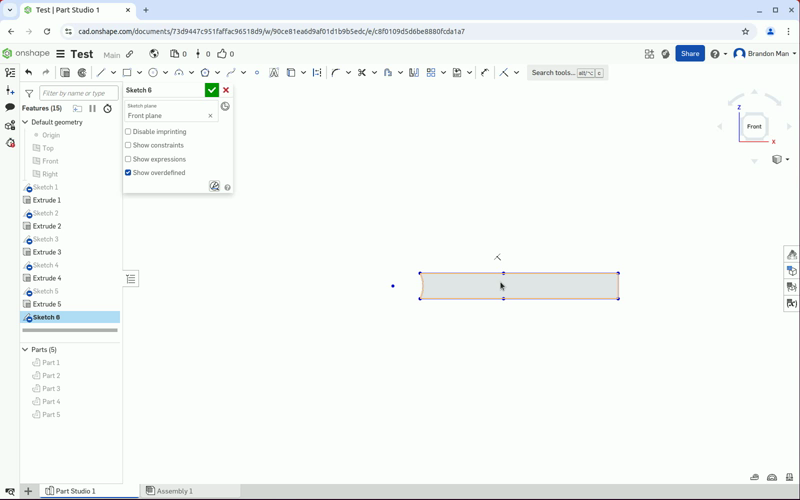
scroll(6)
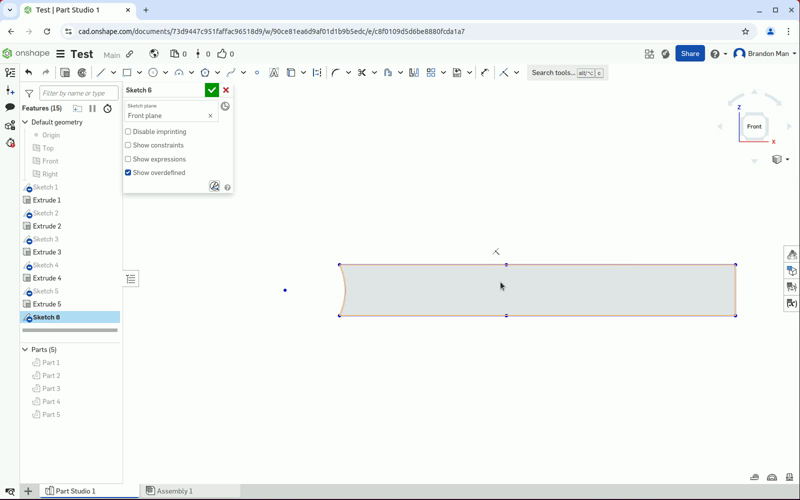
scroll(6)
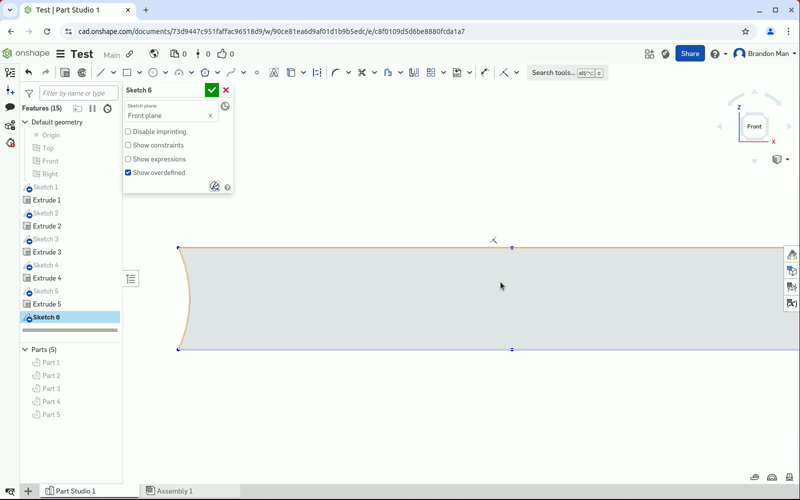
click(500, 281)
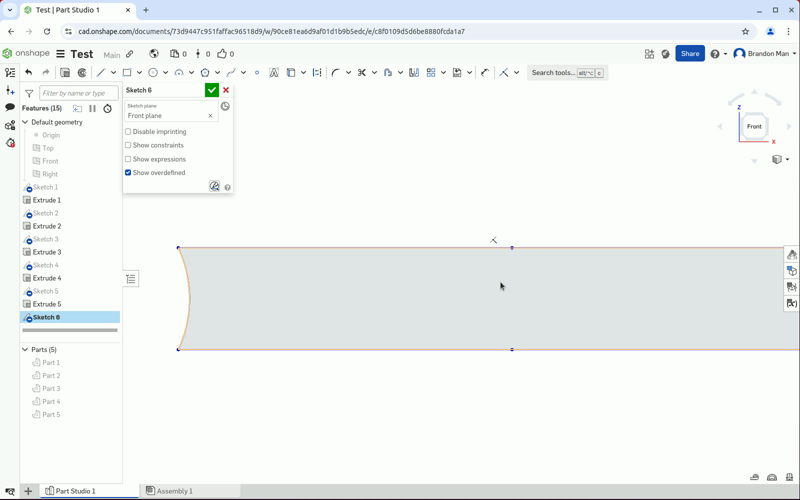
scroll(-6)
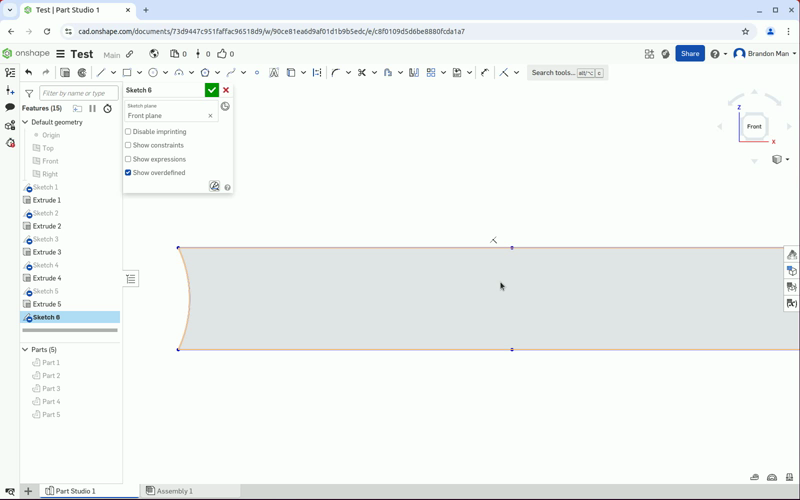
scroll(-6)
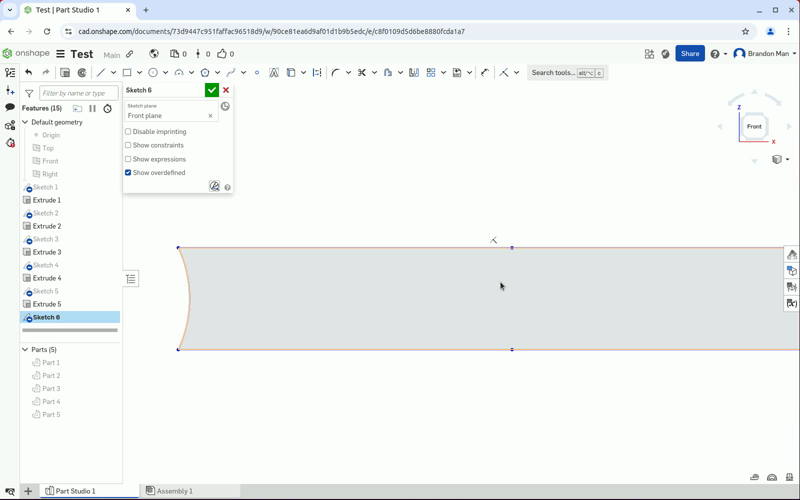
scroll(-6)
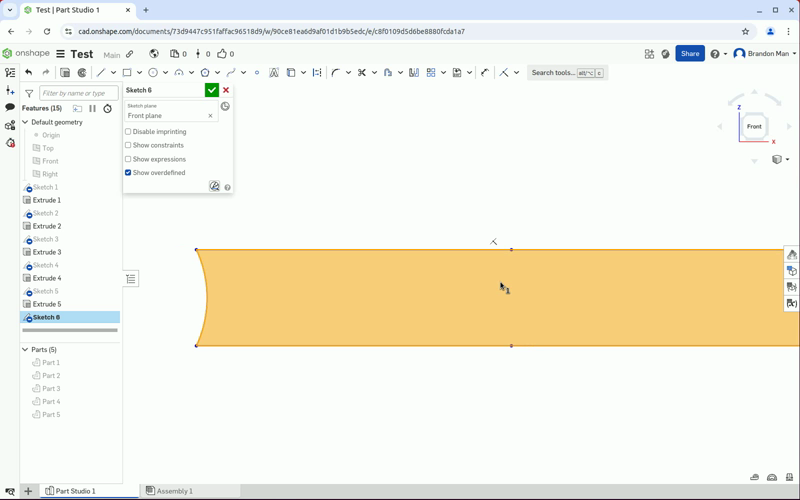
scroll(-6)
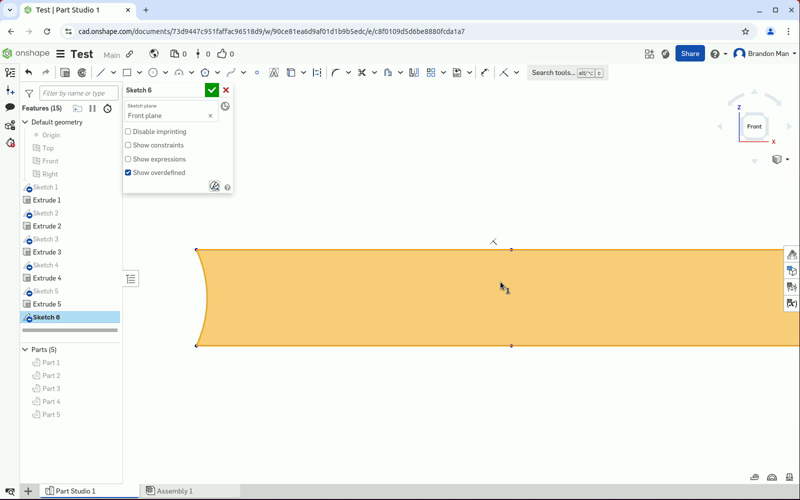
scroll(-6)
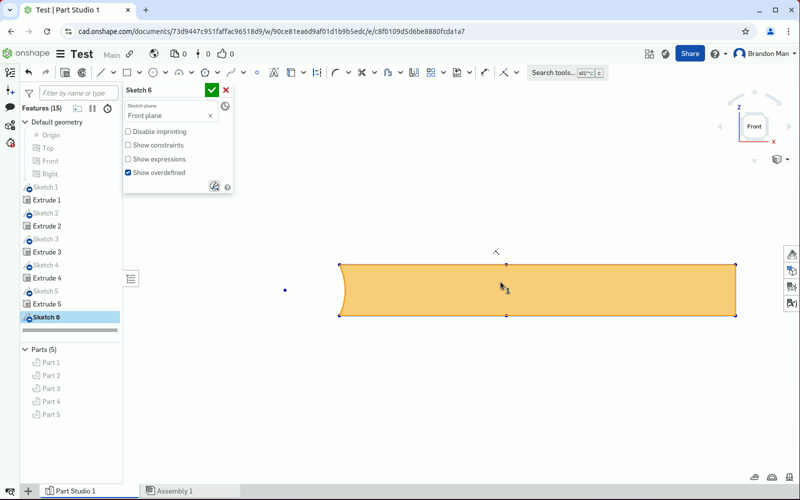
scroll(-6)
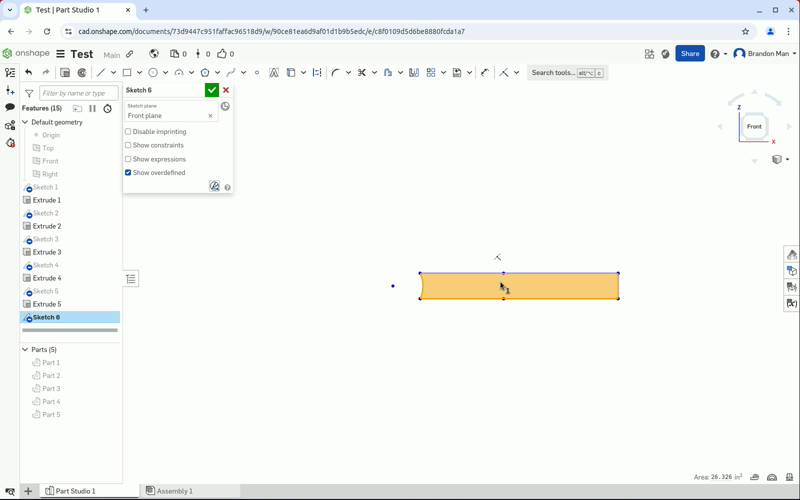
scroll(-6)
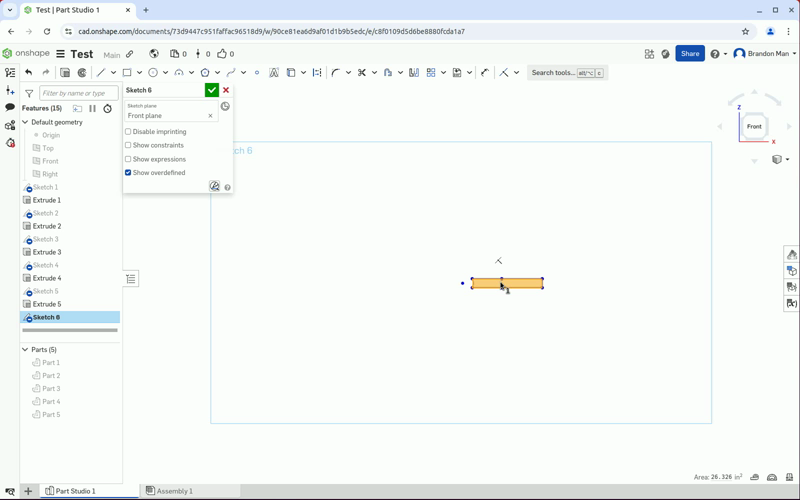
mouse_move(73, 352)
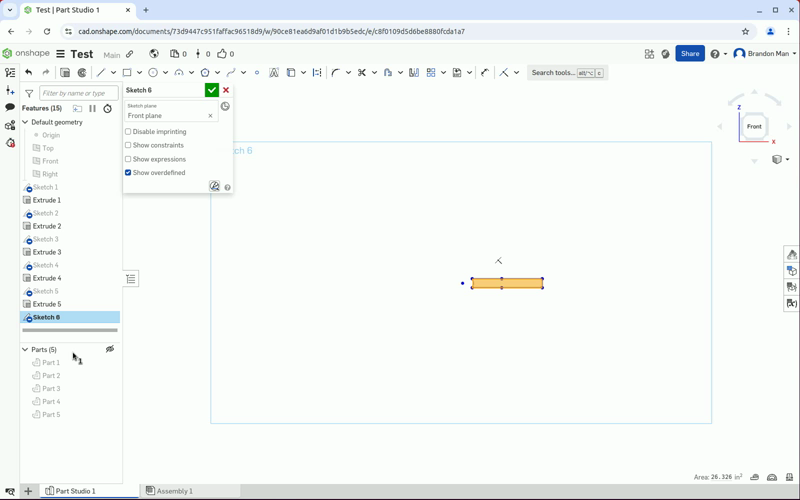
key(shift+y)
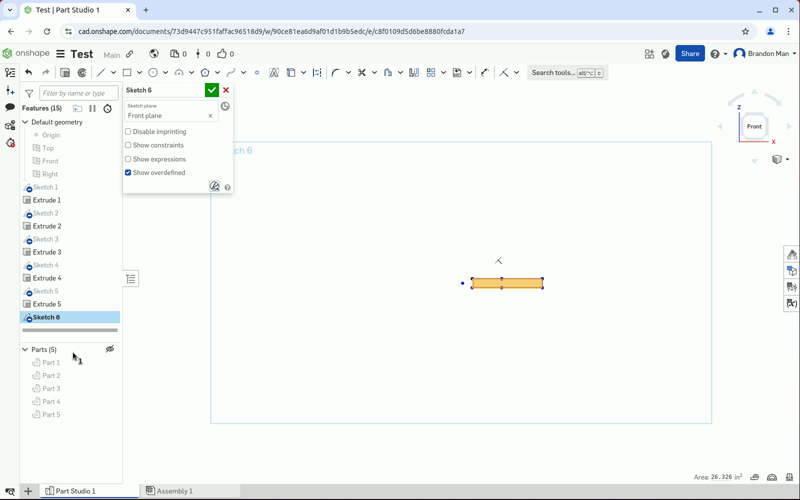
key(shift+e)
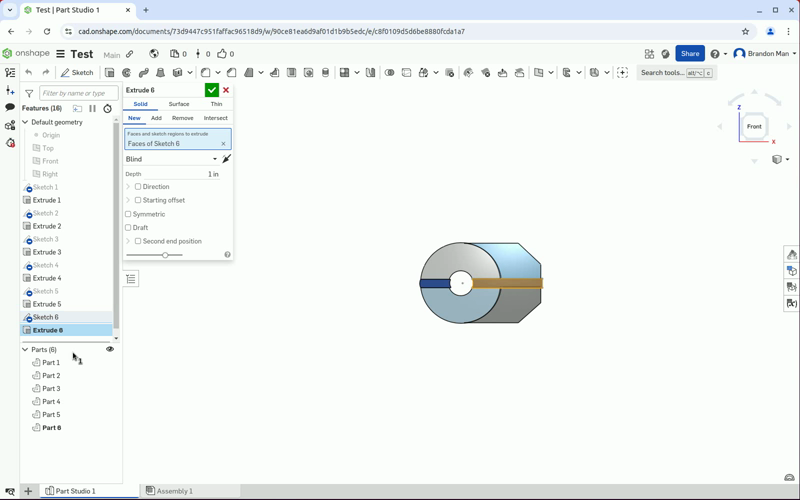
mouse_move(143, 106)
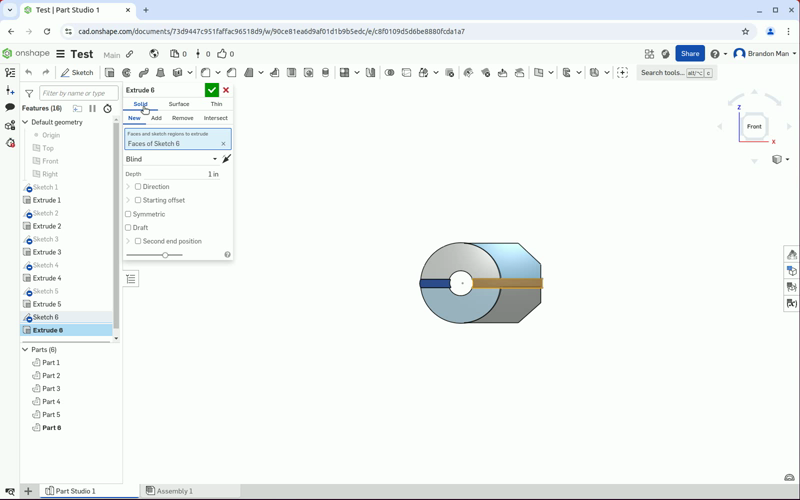
click(143, 106)
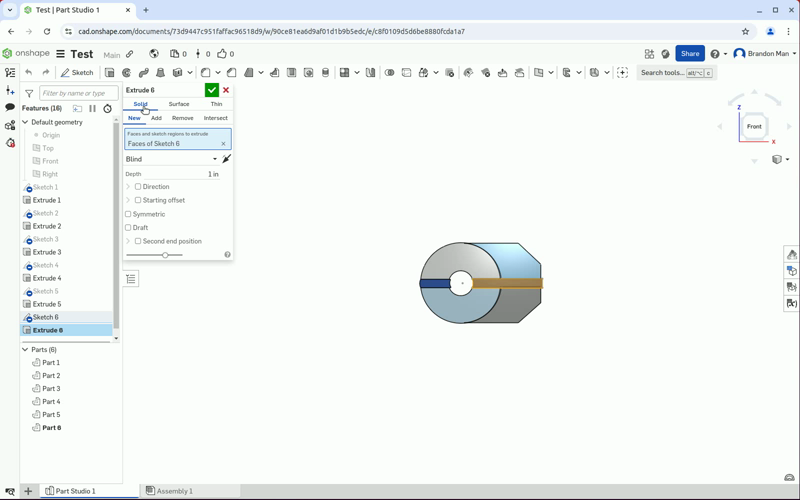
mouse_move(137, 120)
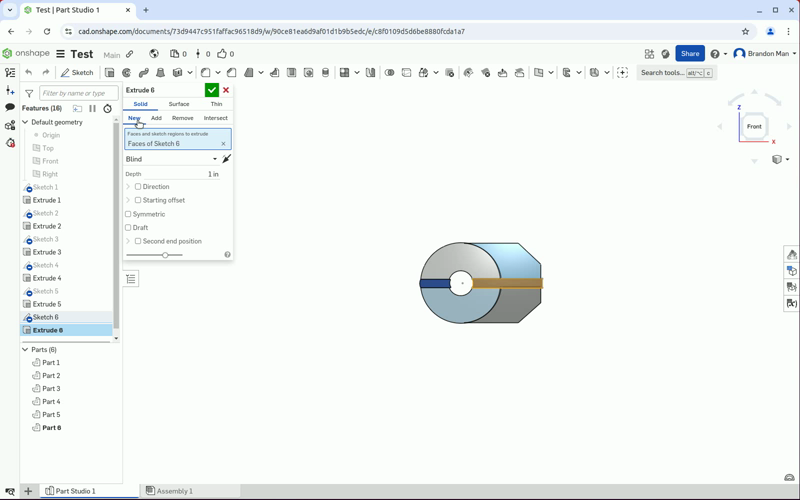
click(137, 120)
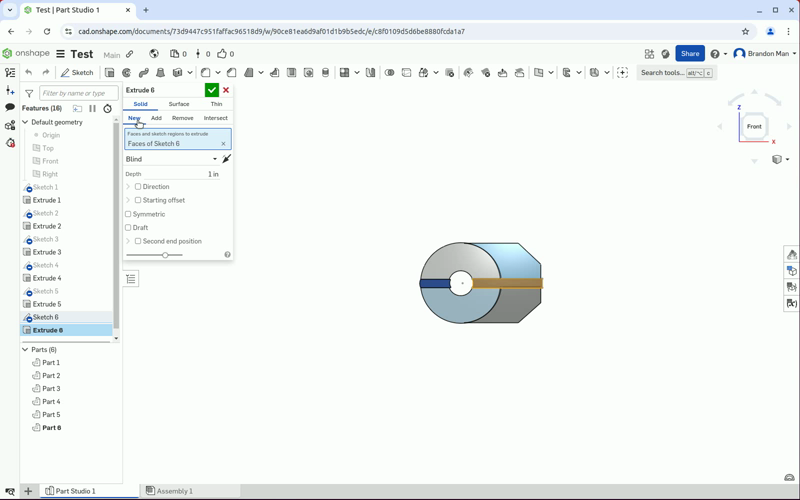
key(tab, 4)
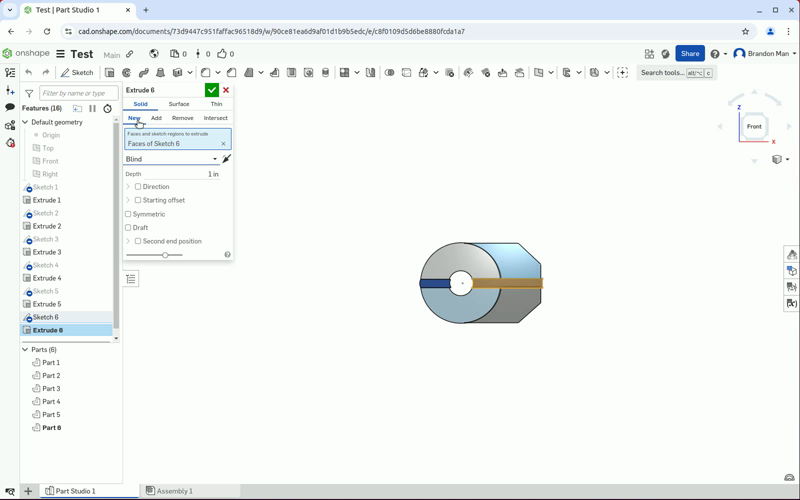
text(-2.407)
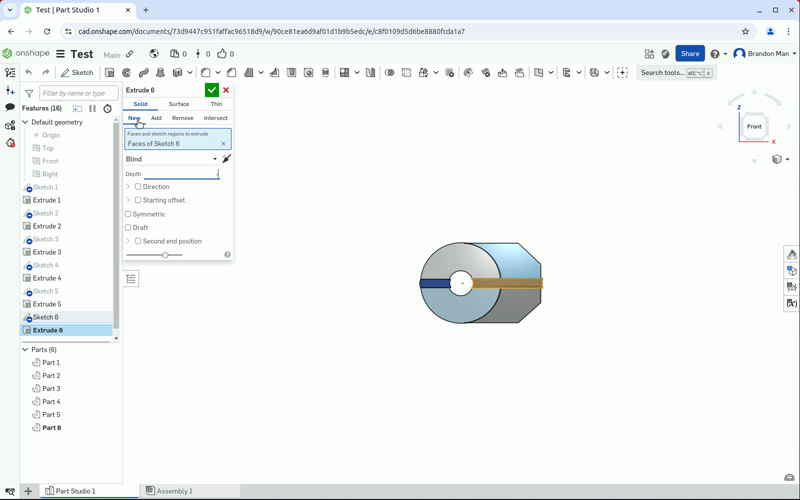
key(enter)
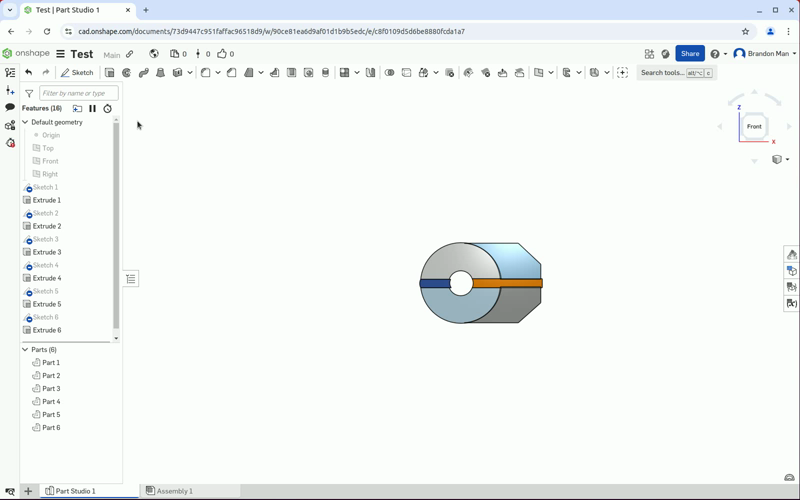
key(shift+h)
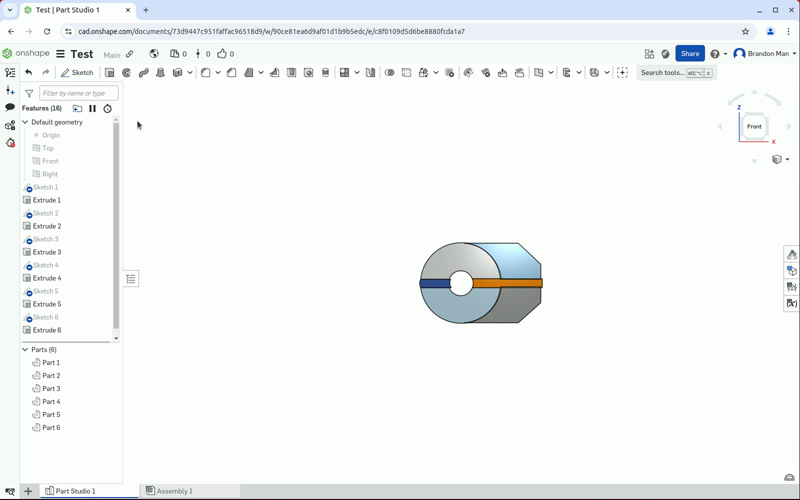
key(shift+h)
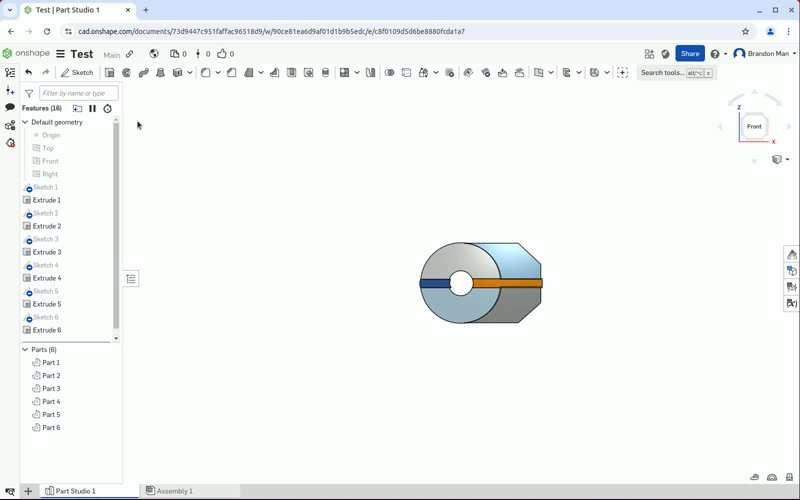
key(shift+7)
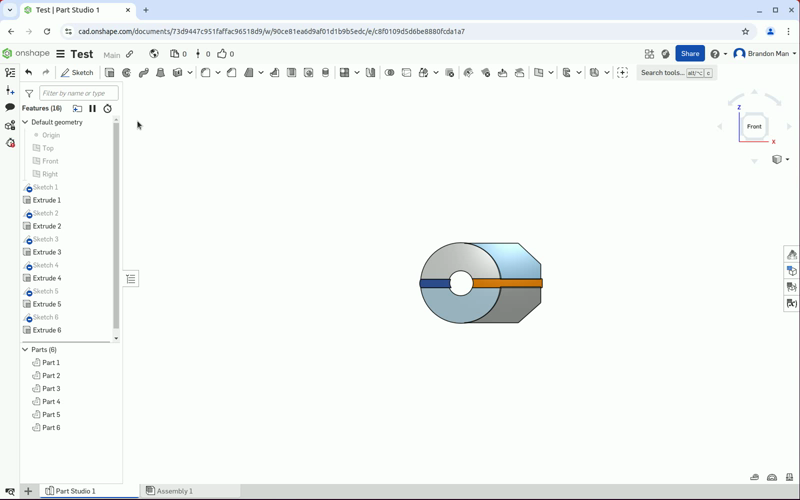
key(left, 2)
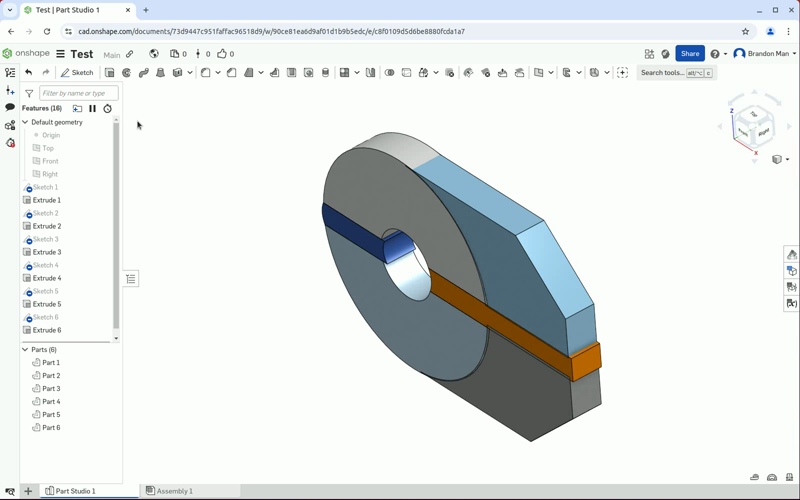
key(down, 2)
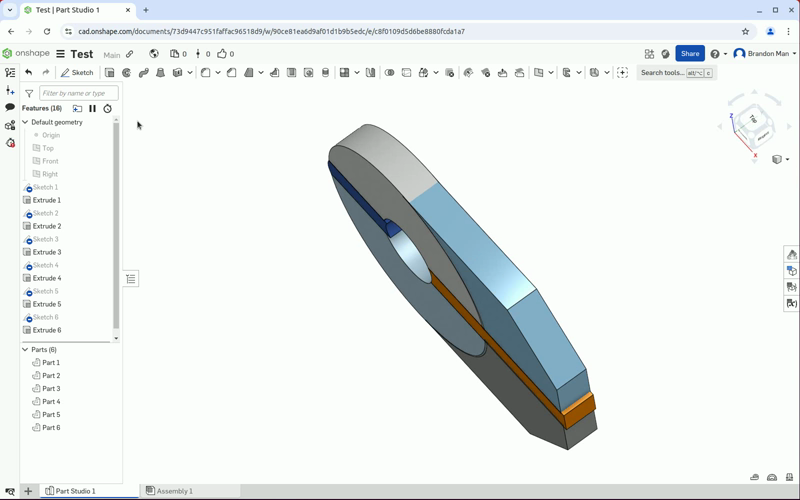
key(up, 2)
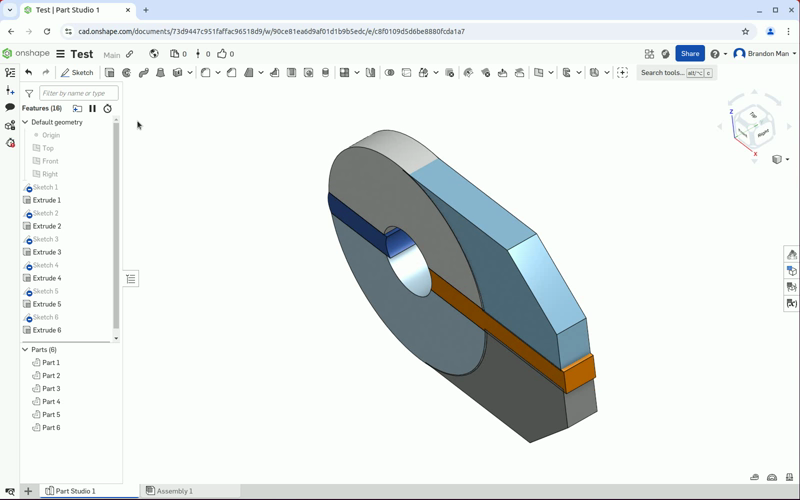
key(right, 2)
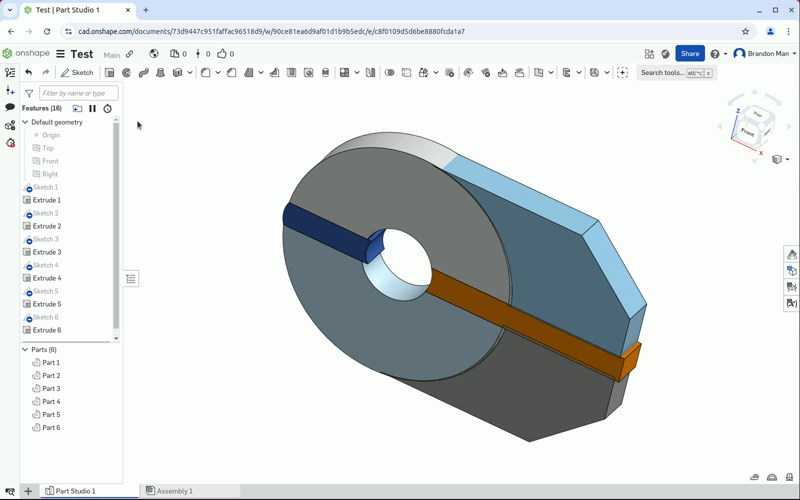
mouse_move(69, 189)
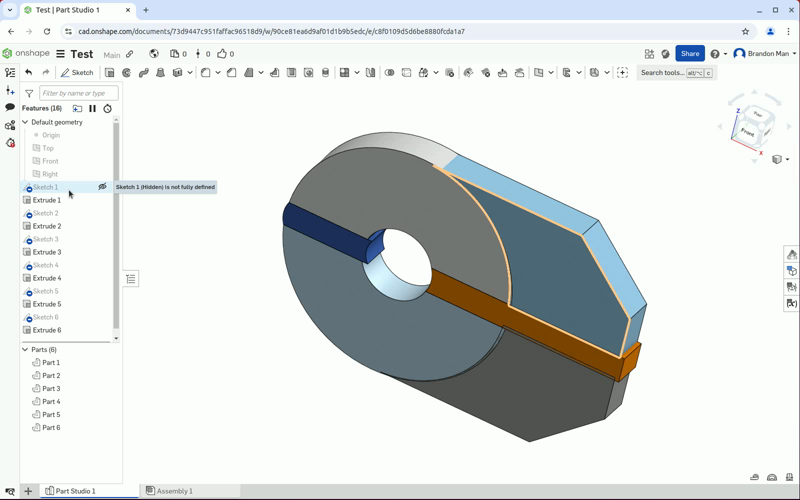
click(69, 189)